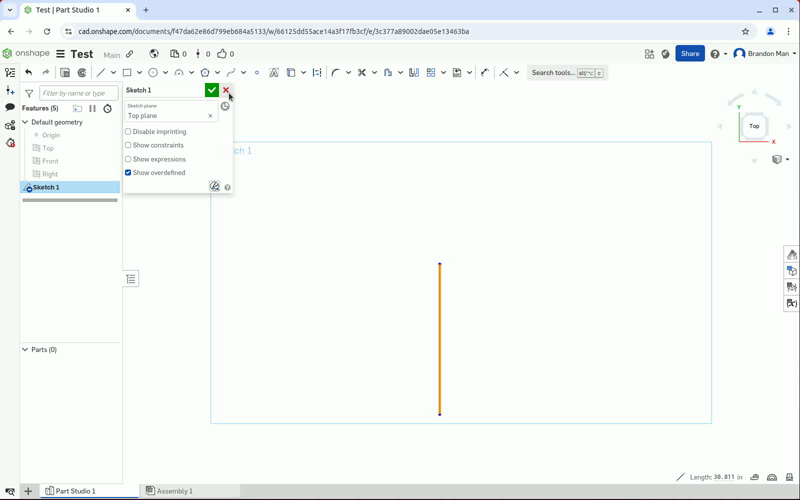
key(shift+h)
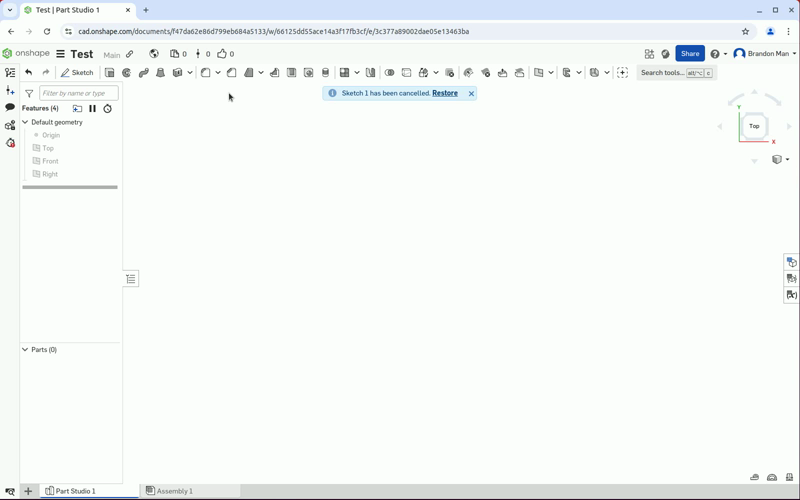
mouse_move(73, 352)
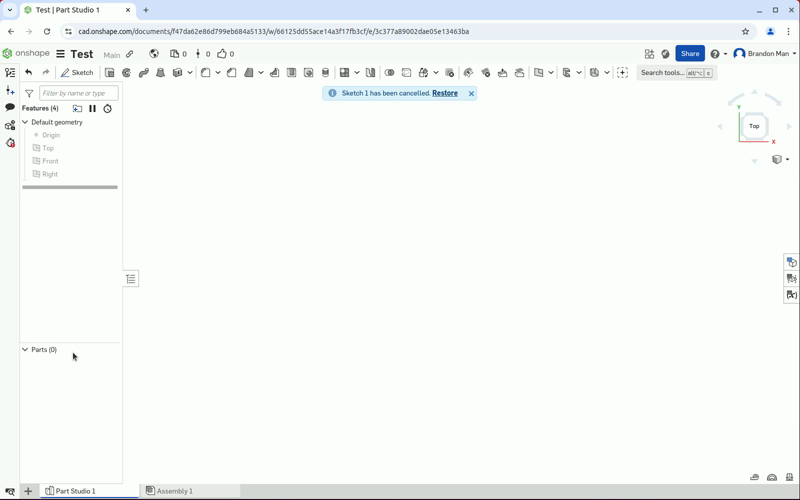
key(y)
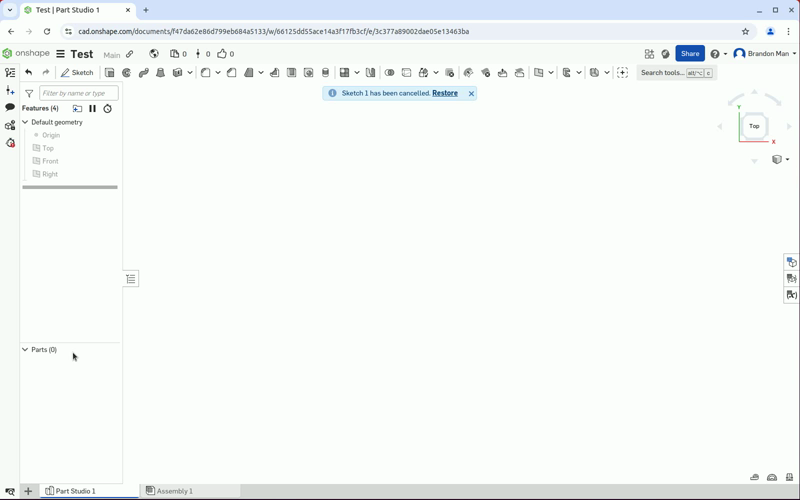
key(shift+p)
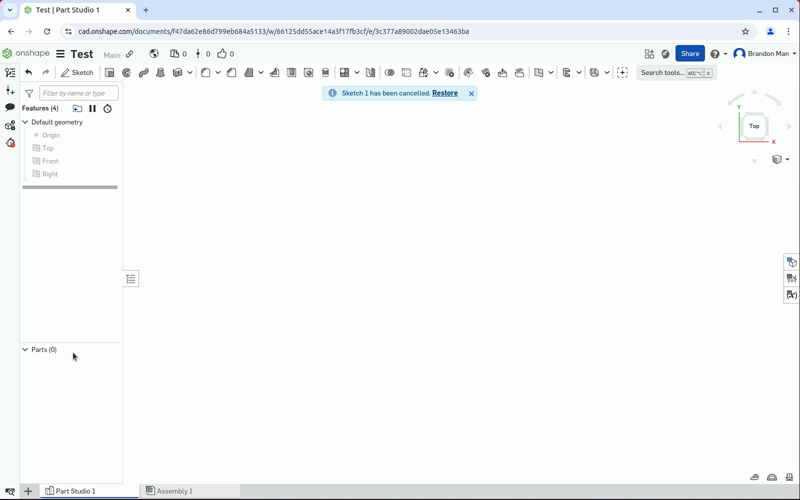
key(space)
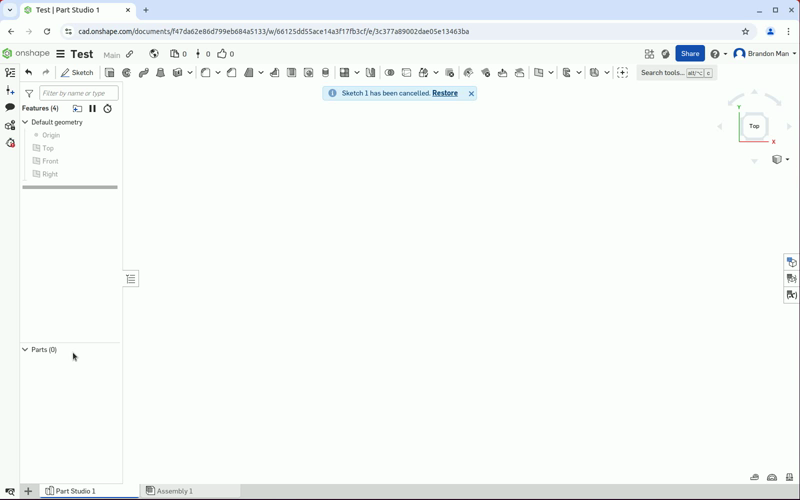
key_down(shift)
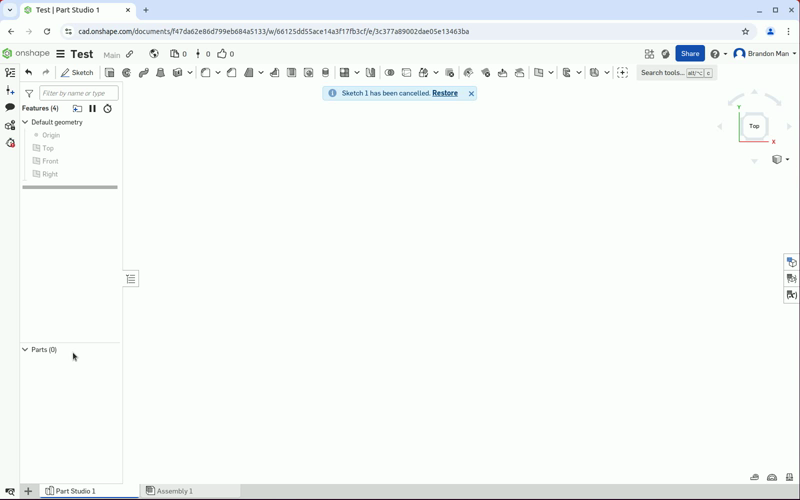
key(up)
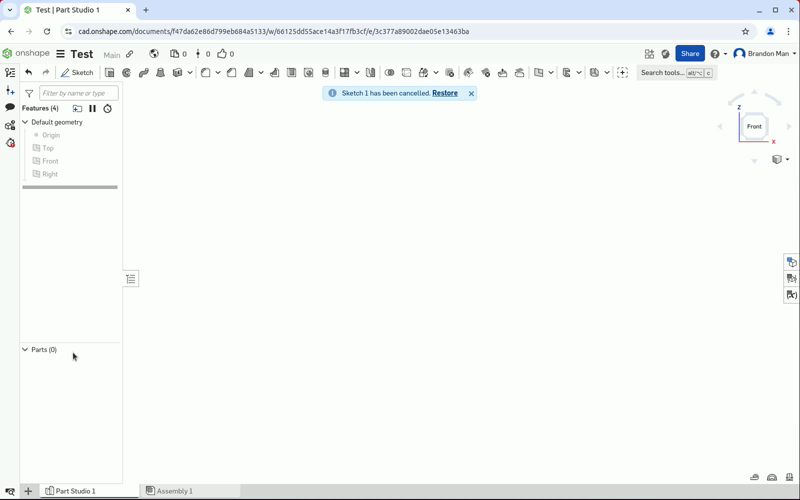
key_up(shift)
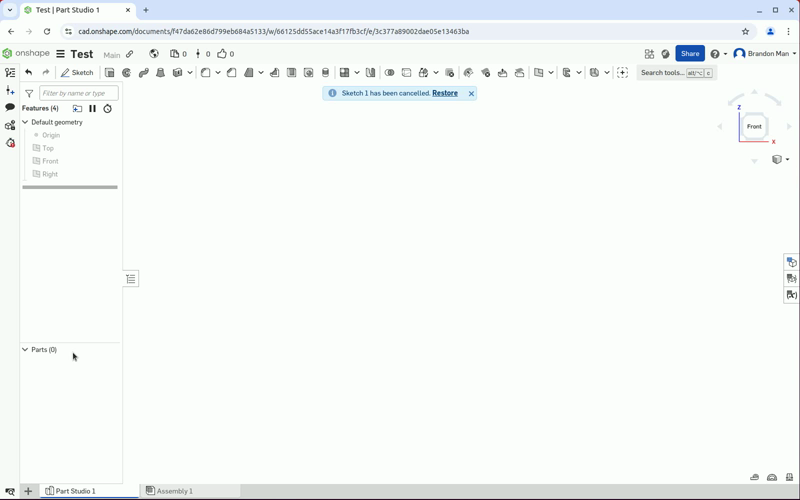
key(space)
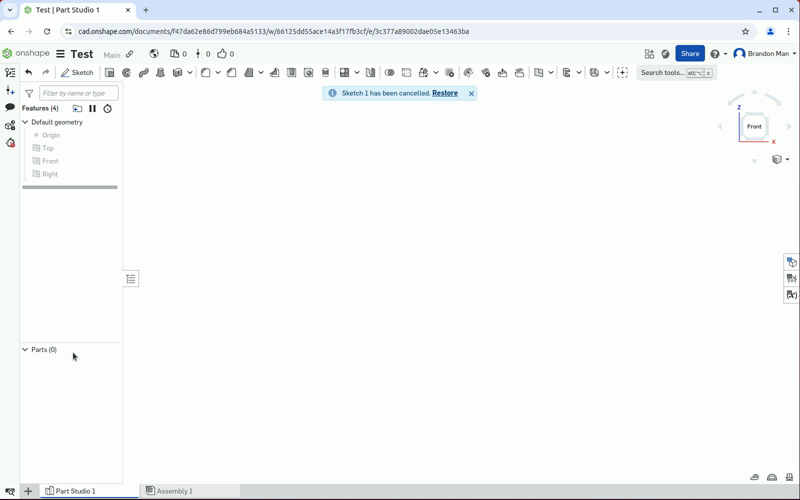
key_down(shift)
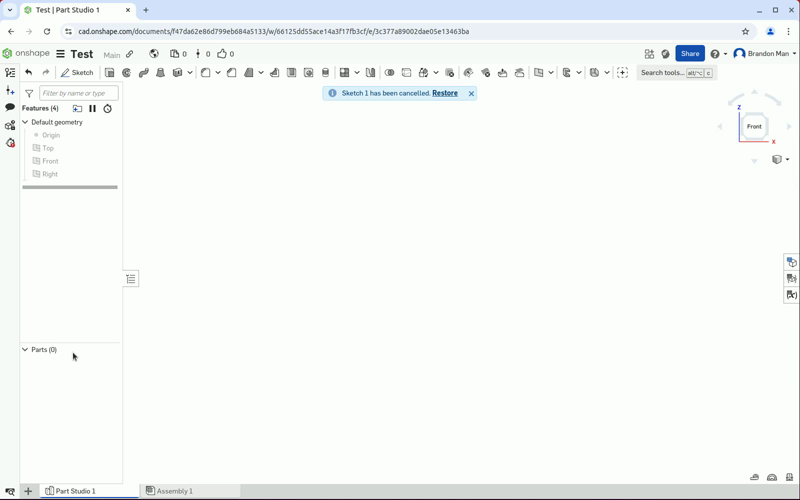
key(left)
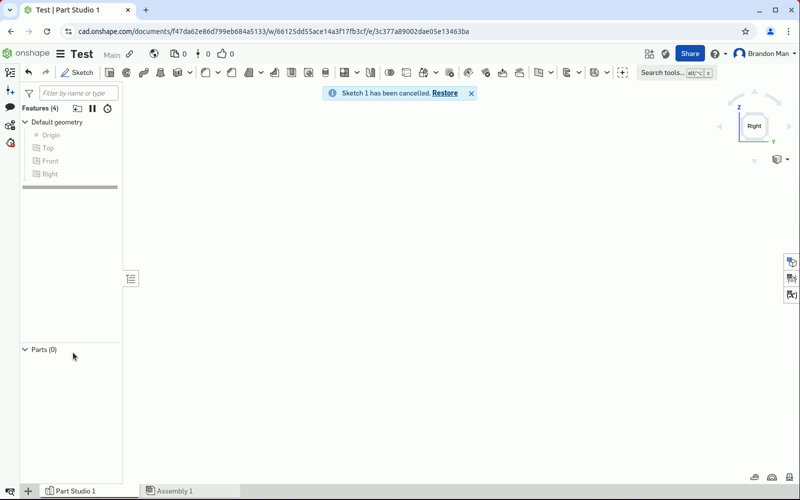
key_up(shift)
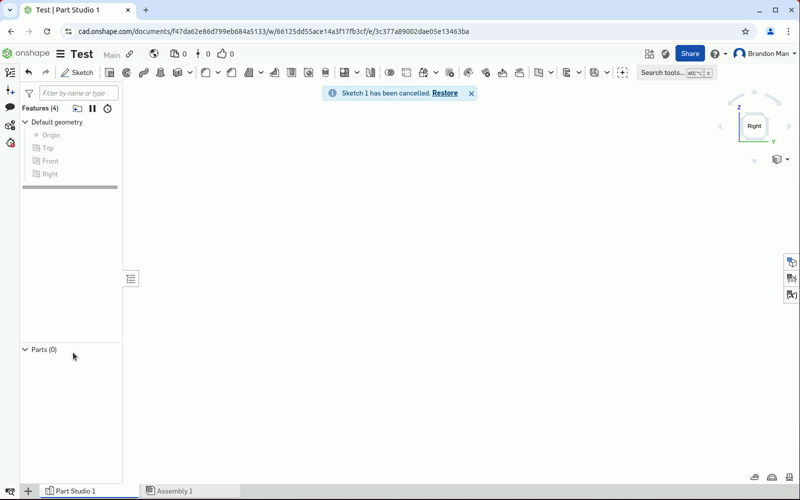
mouse_move(73, 352)
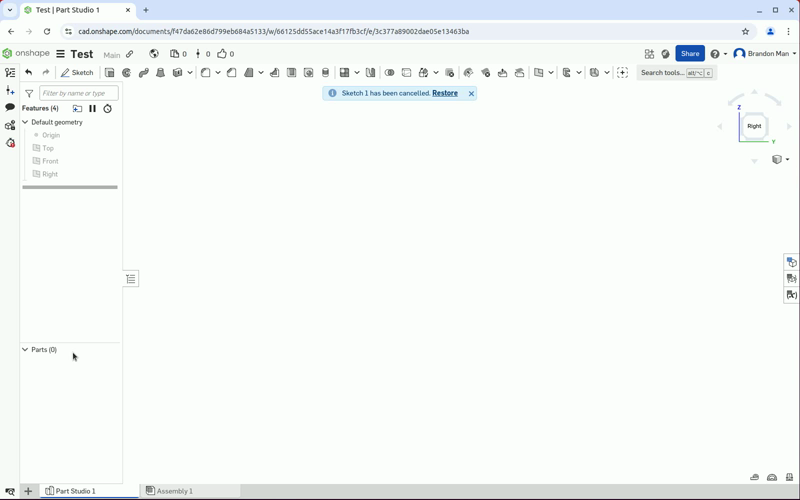
key(shift+y)
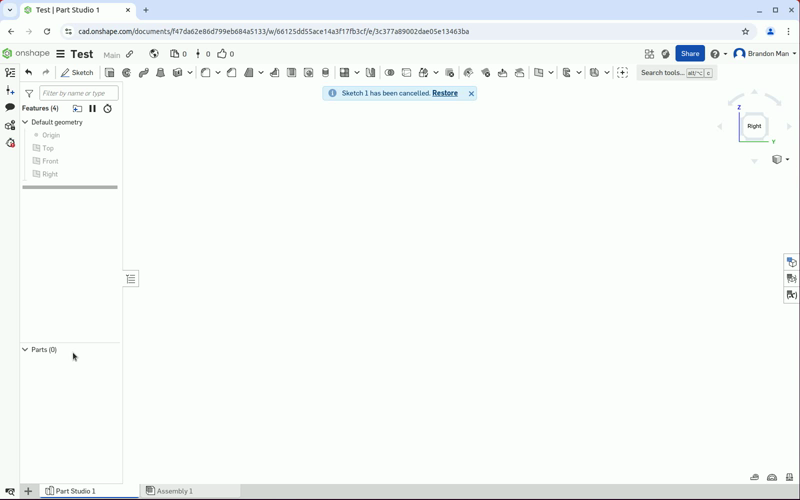
key(shift+s)
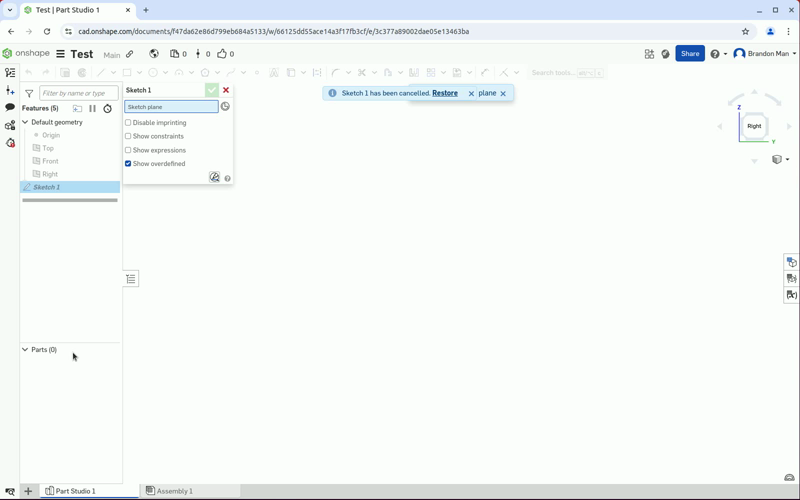
mouse_move(73, 176)
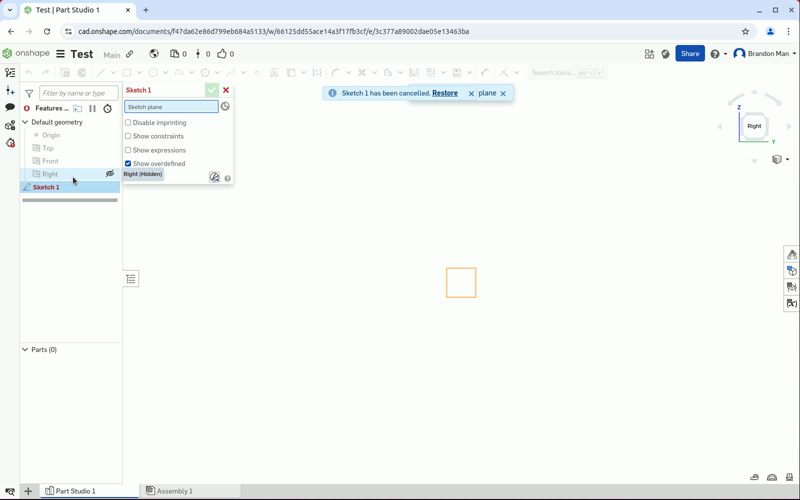
click(73, 176)
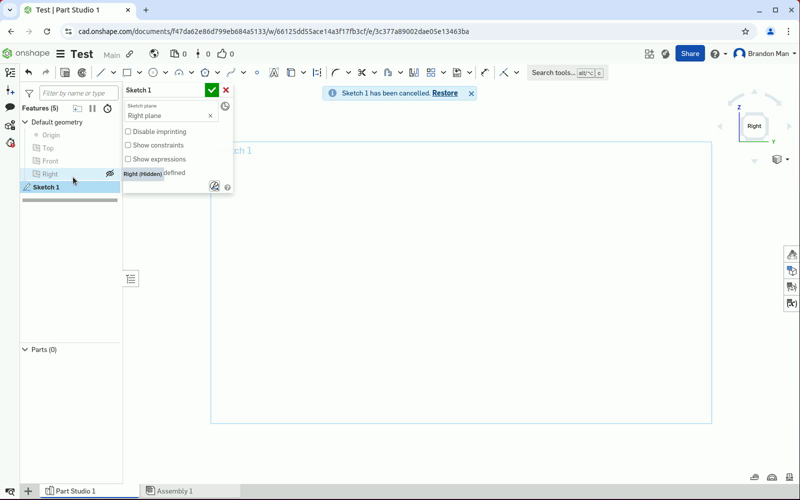
mouse_move(73, 352)
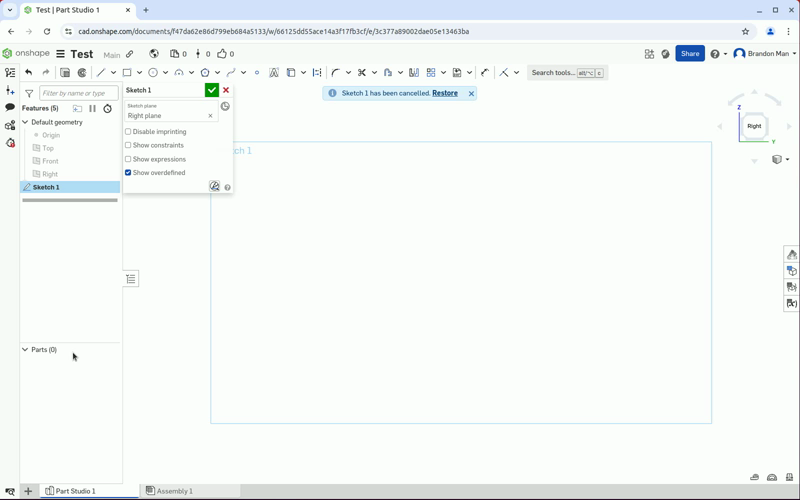
key(y)
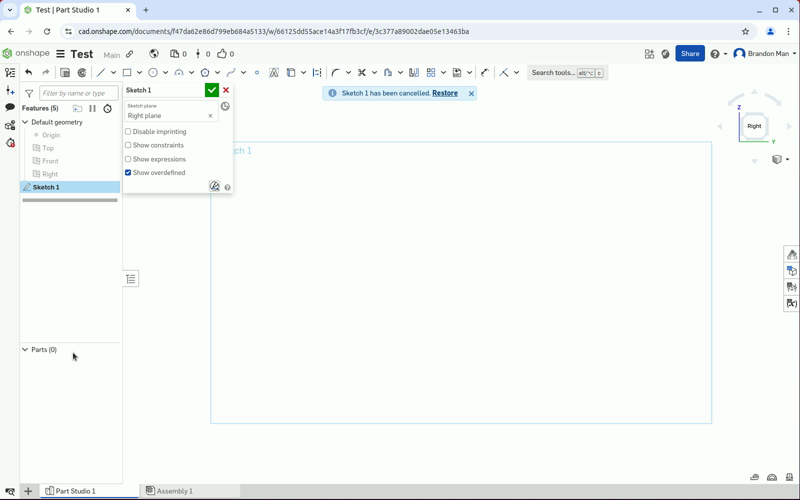
key(l)
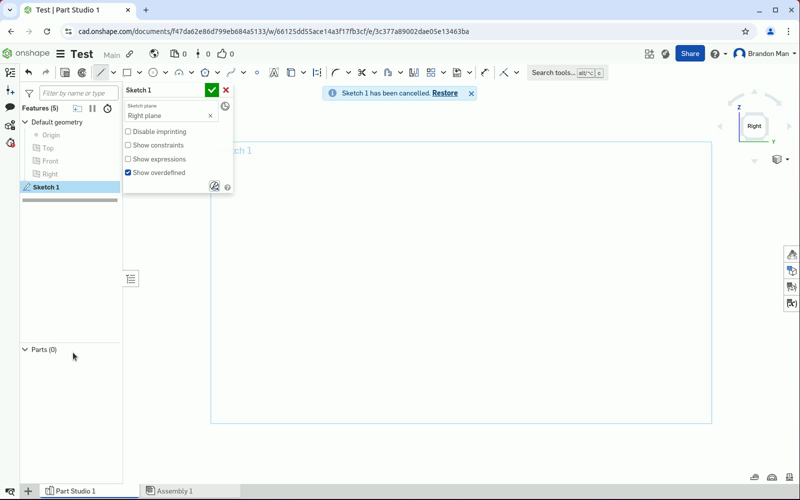
key_down(shift)
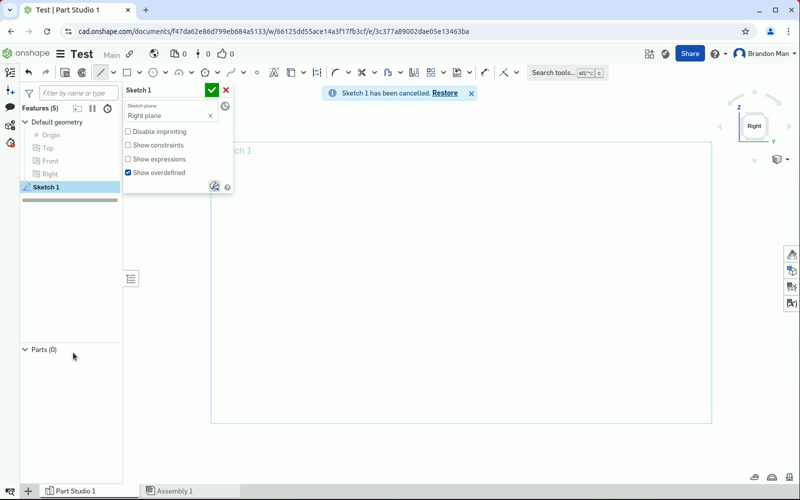
mouse_move(449, 301)
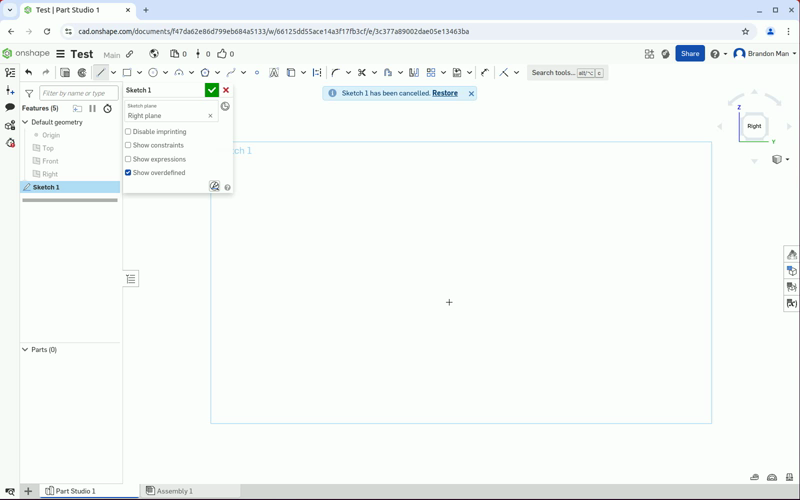
click(449, 301)
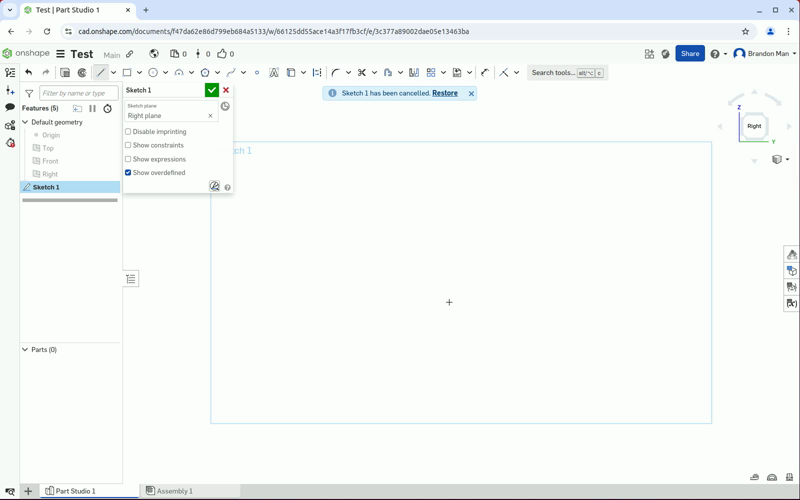
key_up(shift)
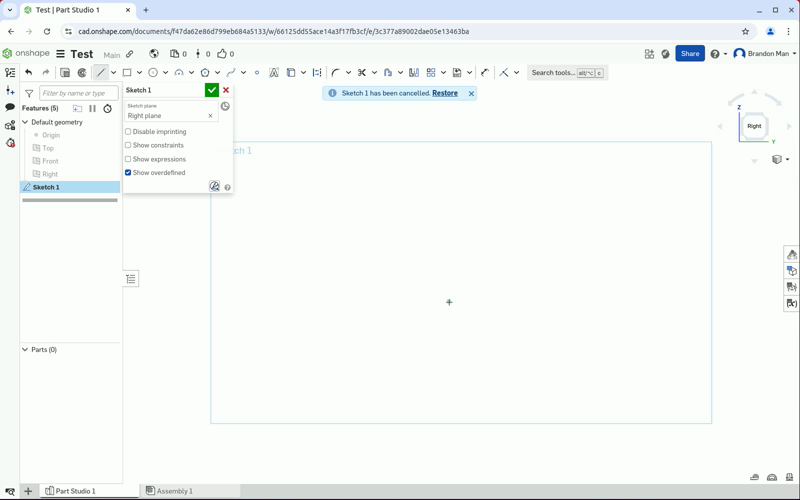
key_down(shift)
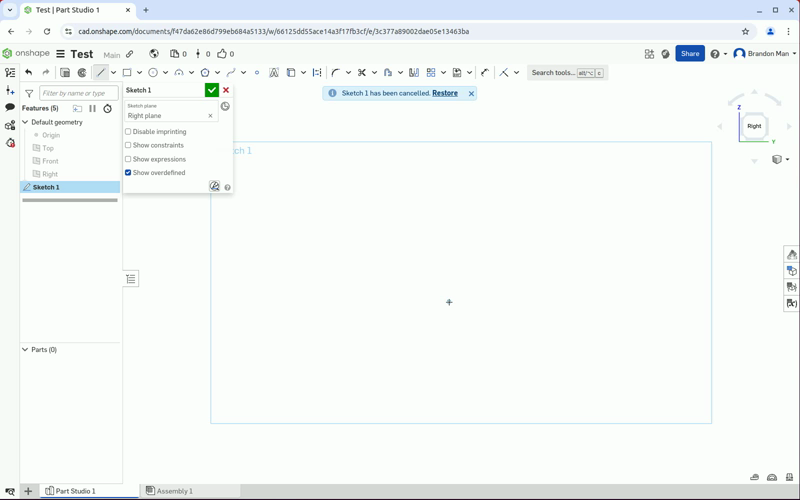
mouse_move(479, 301)
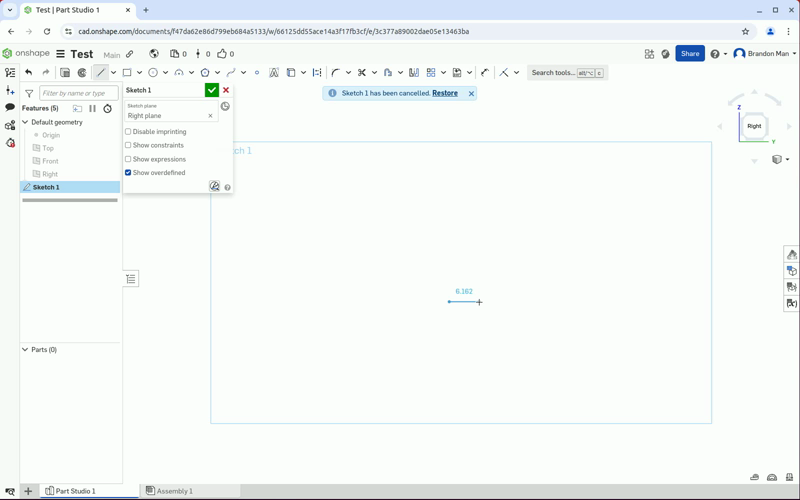
mouse_move(468, 301)
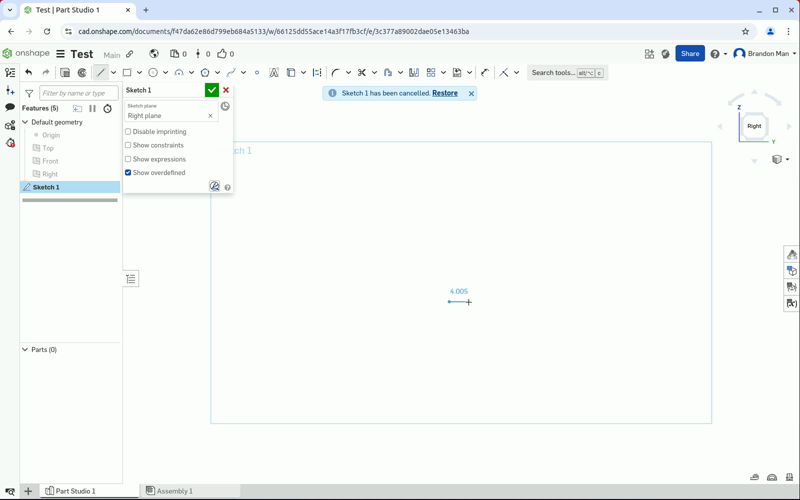
click(468, 301)
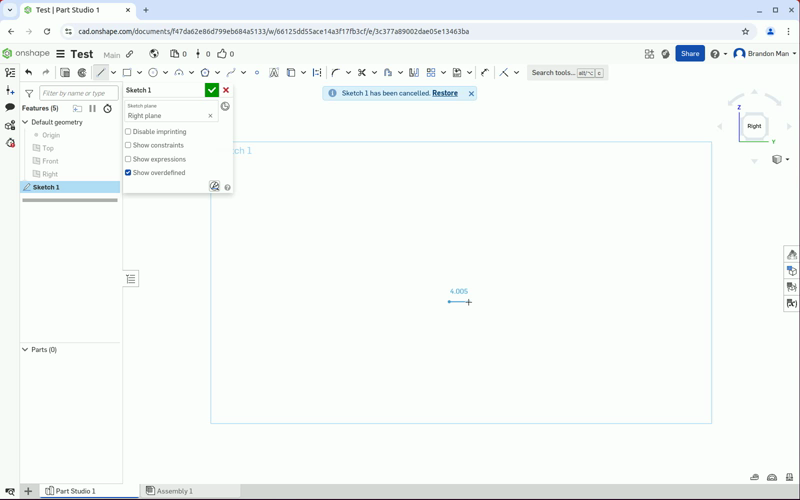
key_up(shift)
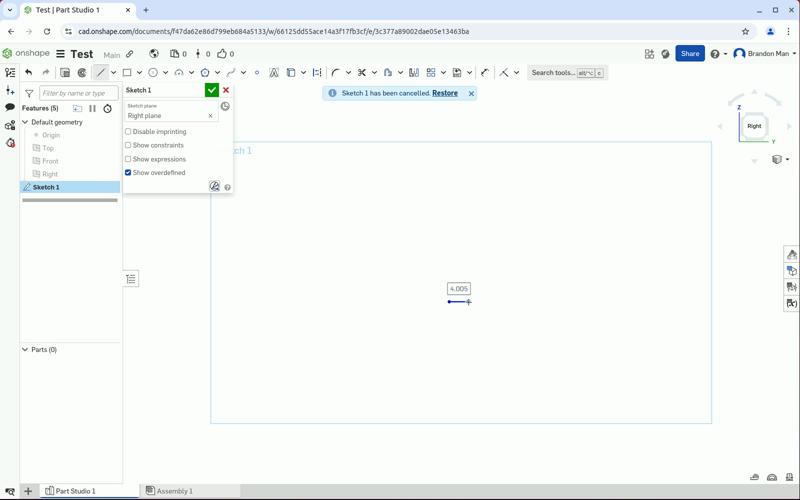
key_down(shift)
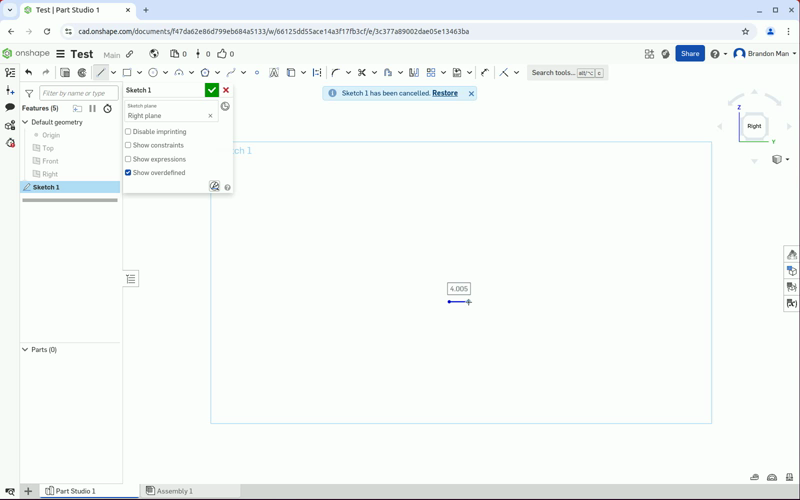
mouse_move(498, 301)
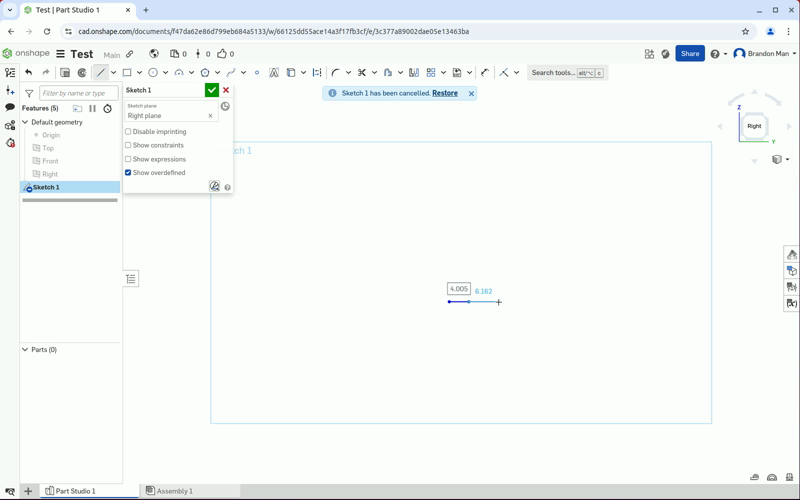
mouse_move(468, 296)
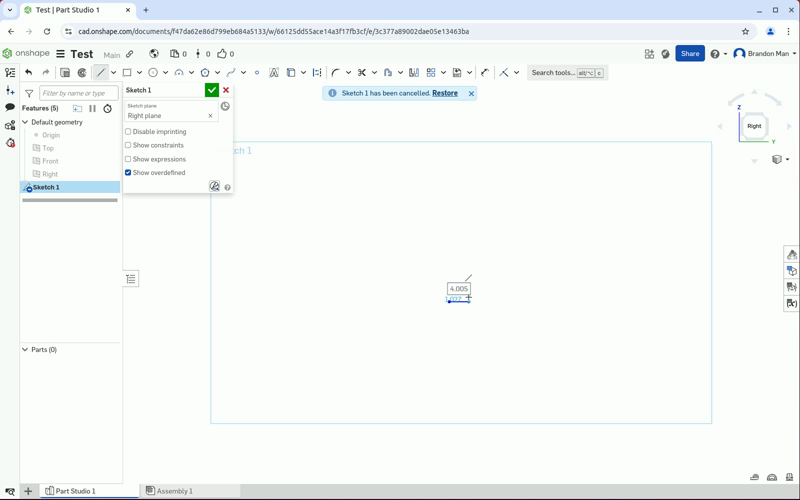
scroll(6)
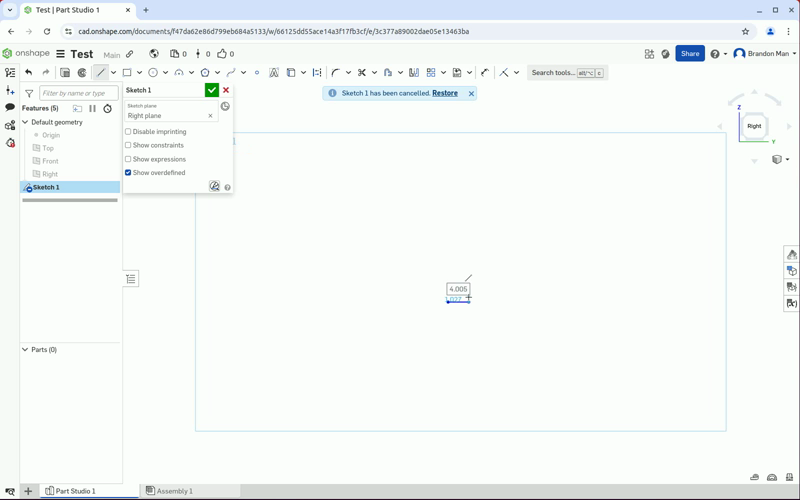
scroll(6)
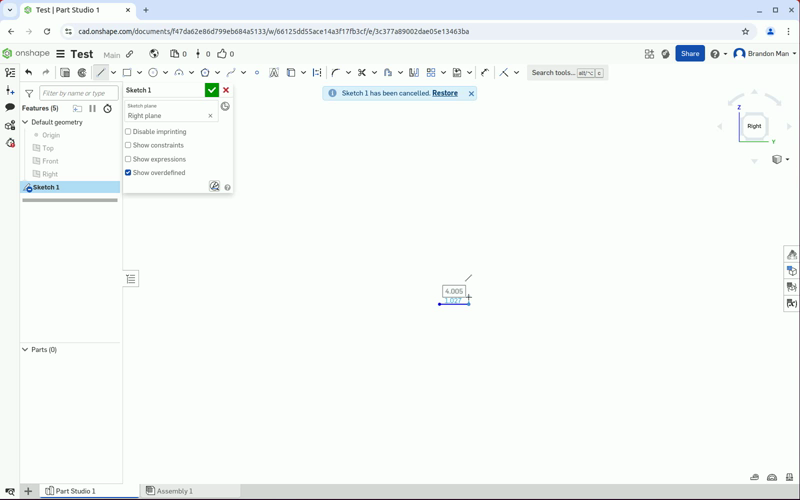
scroll(6)
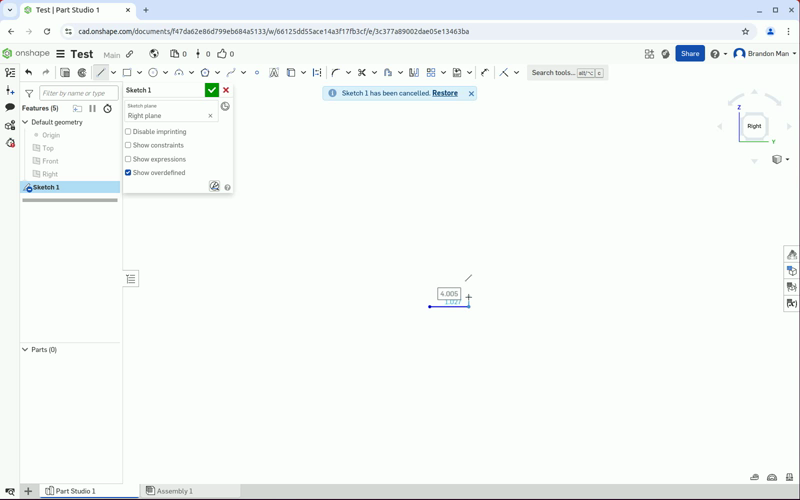
scroll(6)
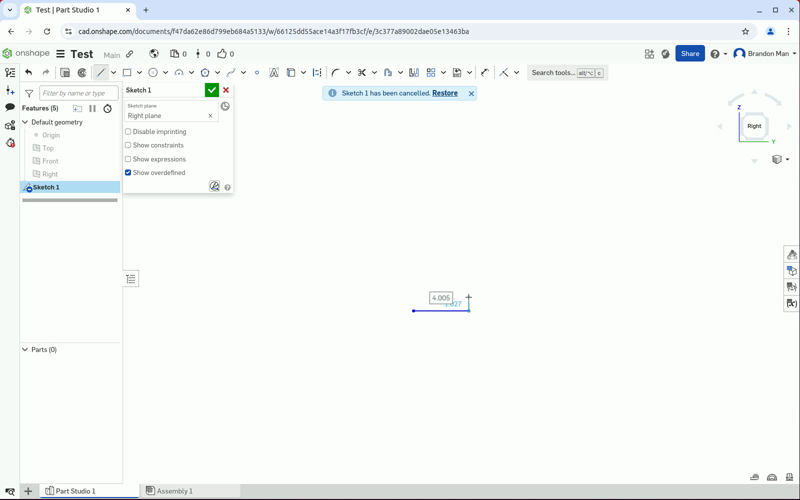
scroll(6)
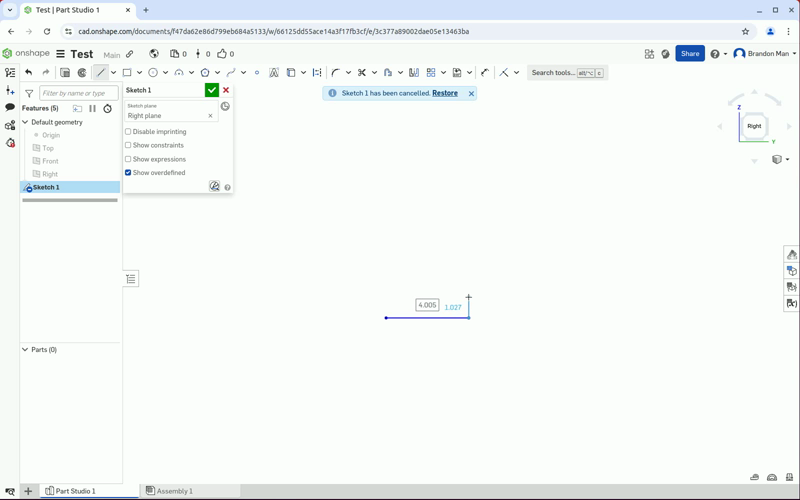
scroll(6)
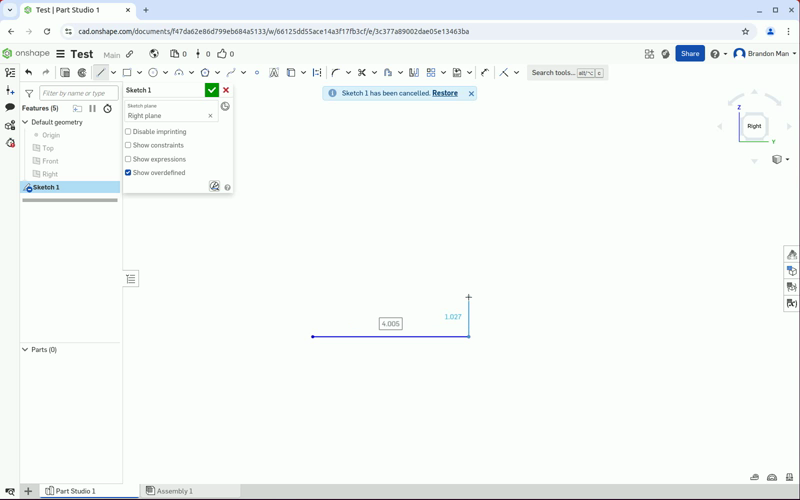
scroll(6)
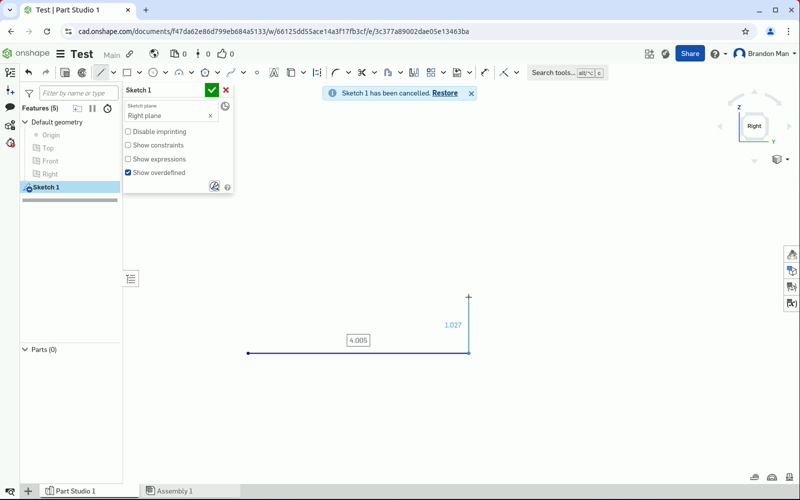
click(468, 296)
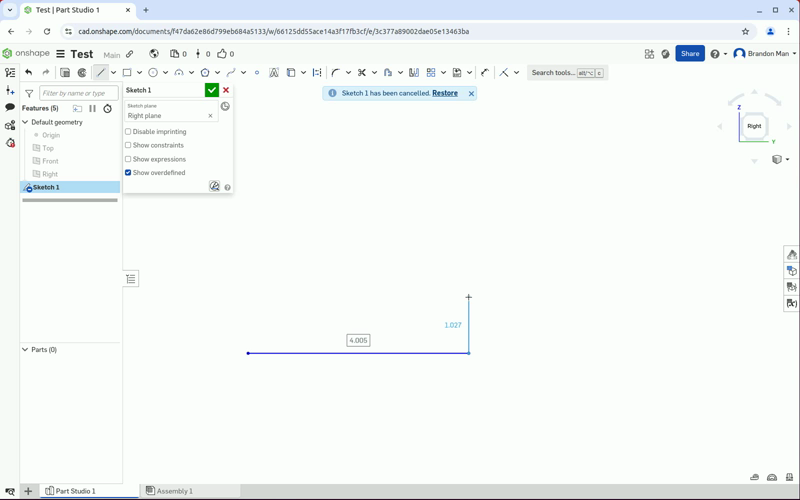
scroll(-6)
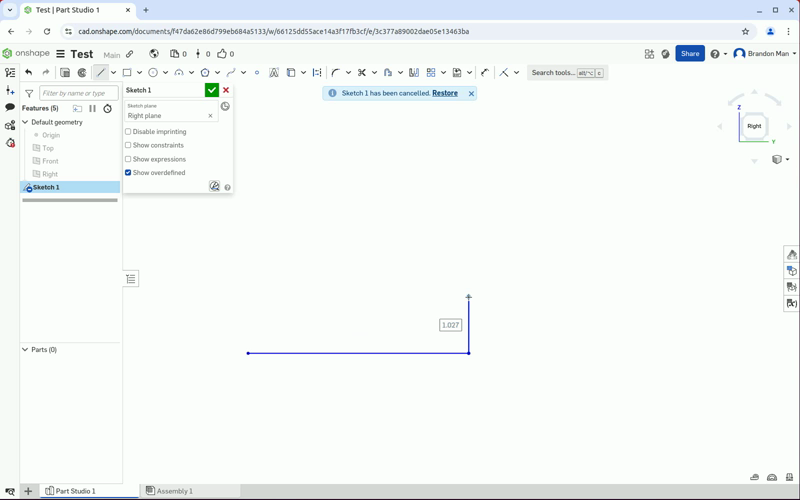
scroll(-6)
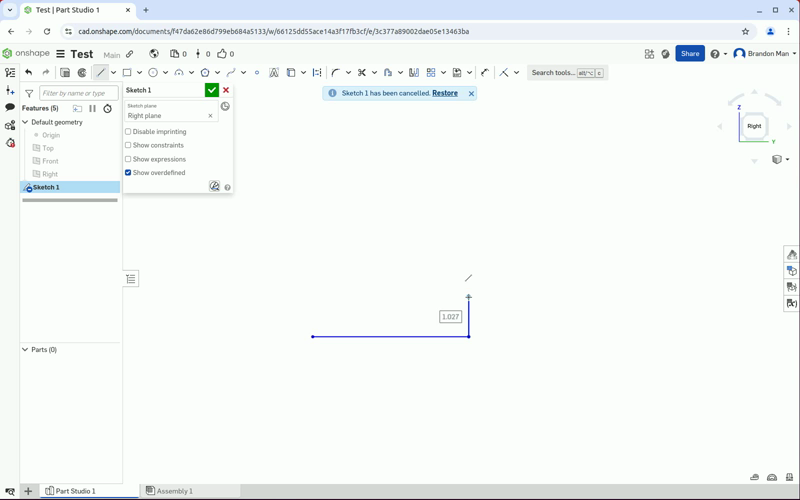
scroll(-6)
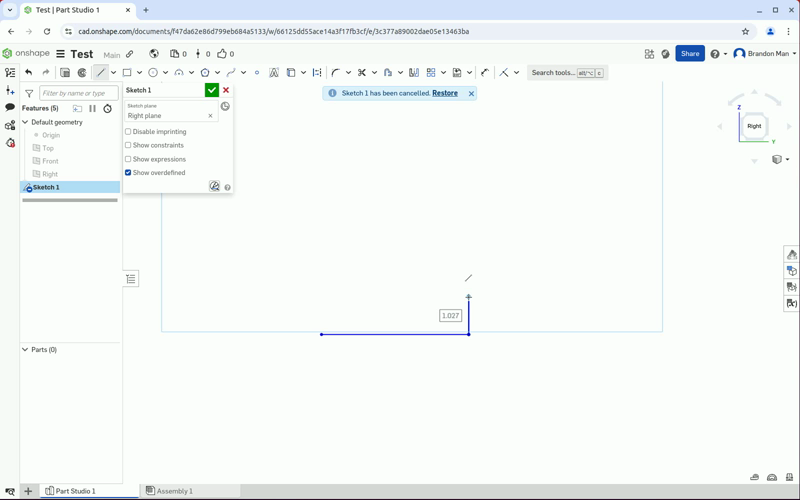
scroll(-6)
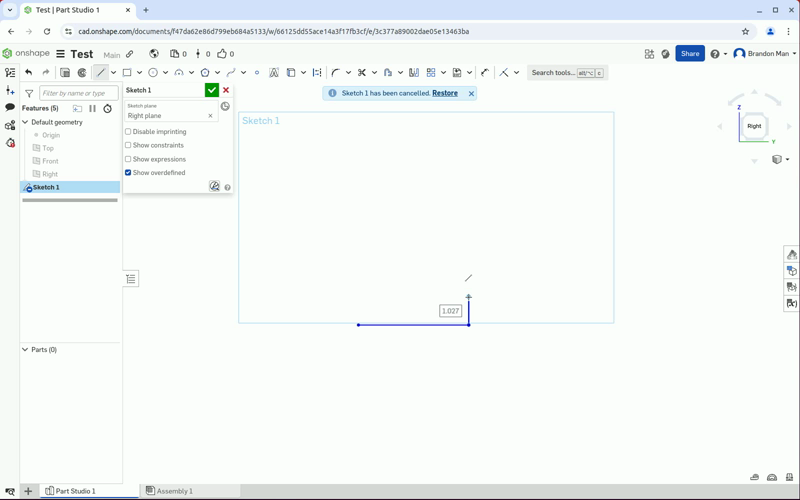
scroll(-6)
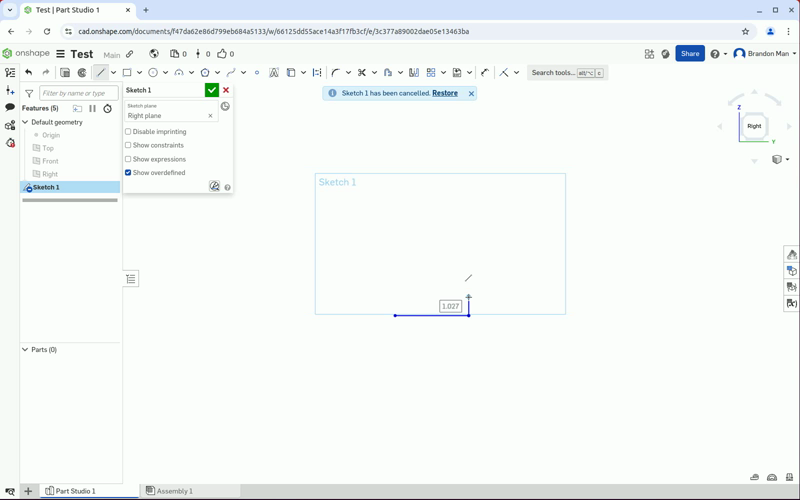
scroll(-6)
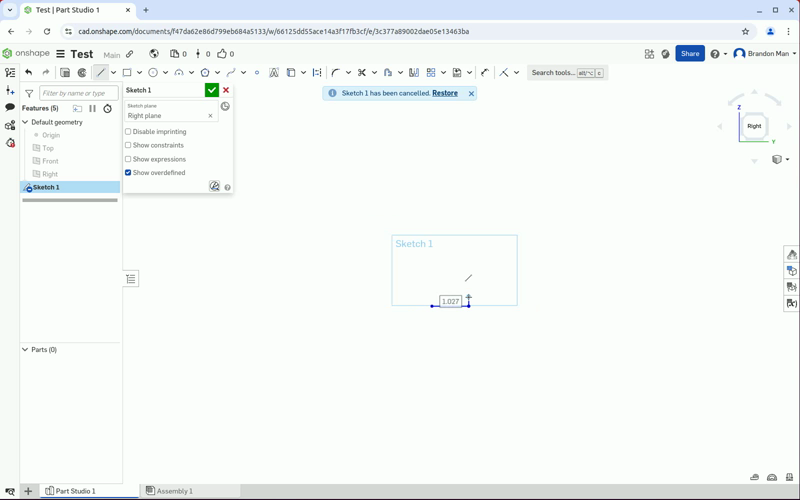
scroll(-6)
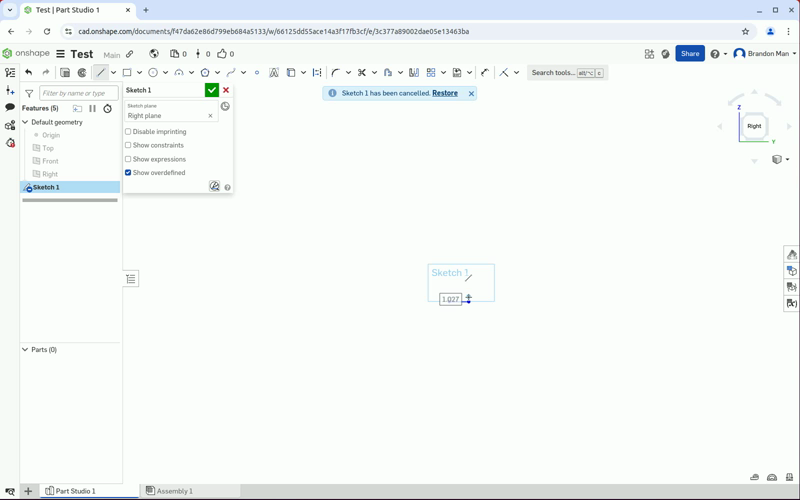
key_up(shift)
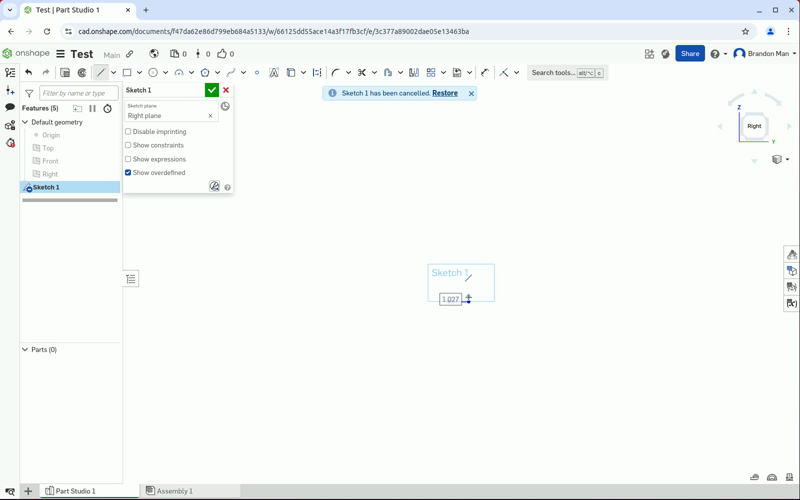
key_down(shift)
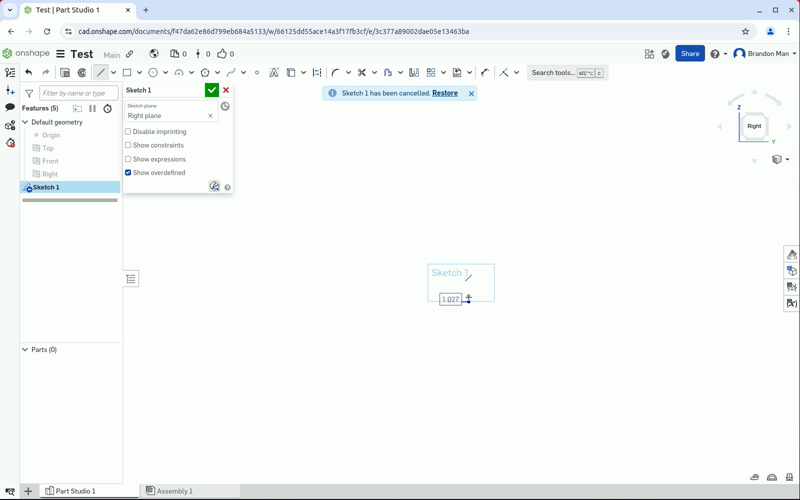
mouse_move(498, 296)
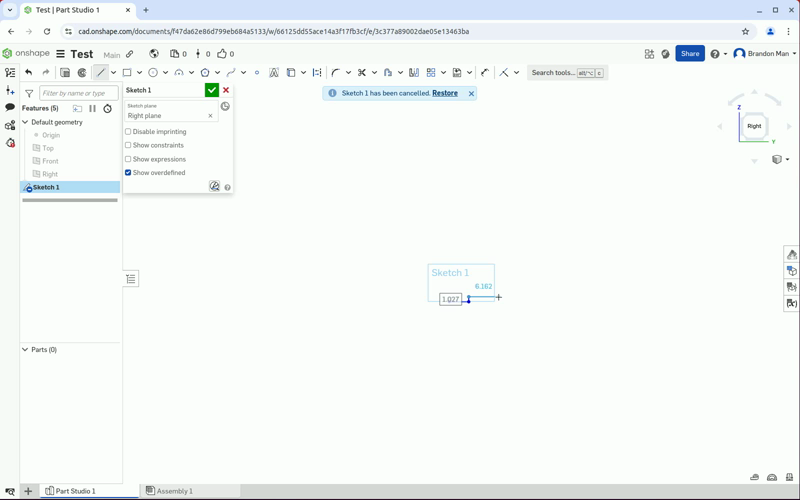
mouse_move(454, 296)
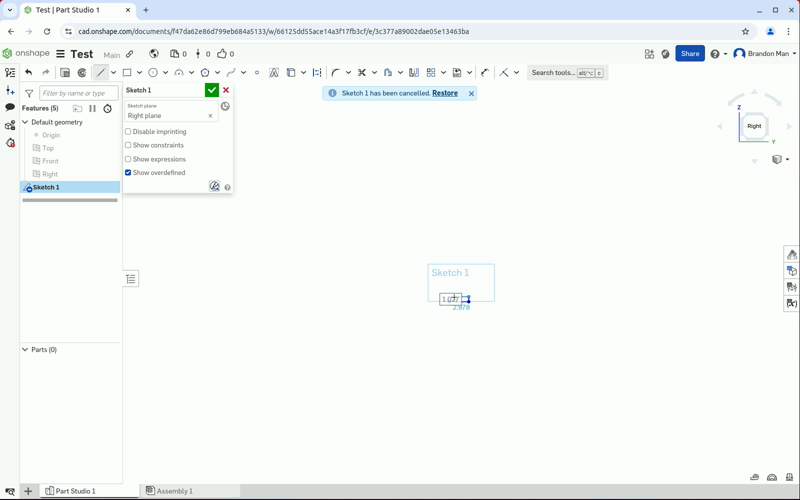
click(454, 296)
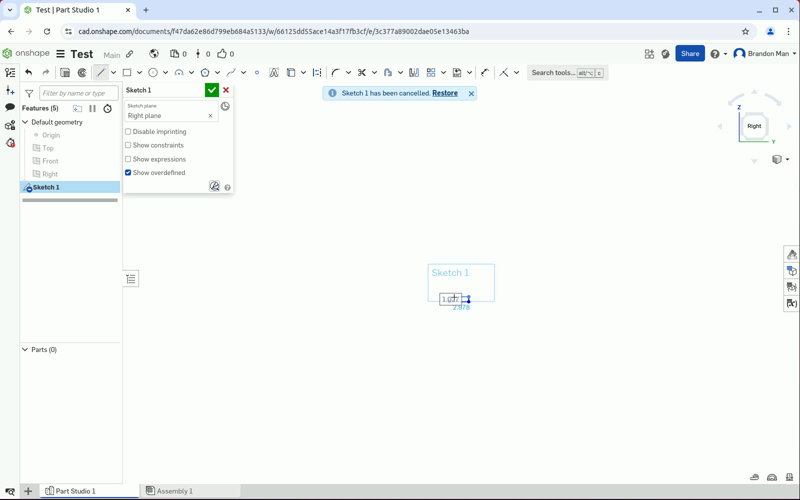
key_up(shift)
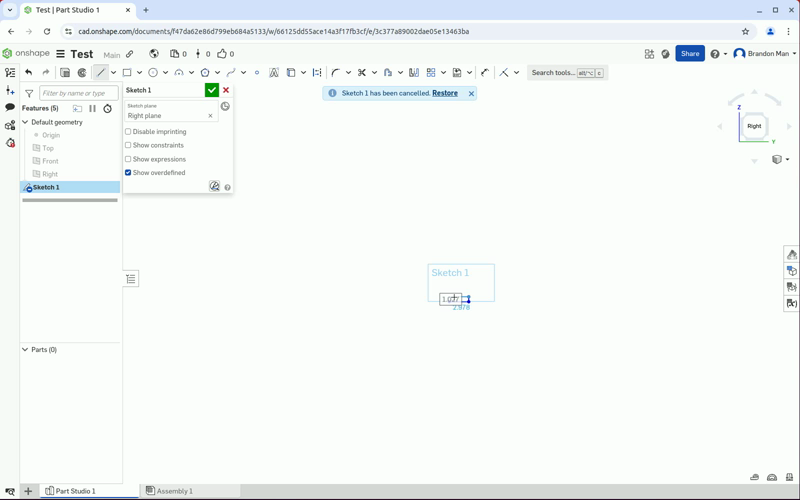
key_down(shift)
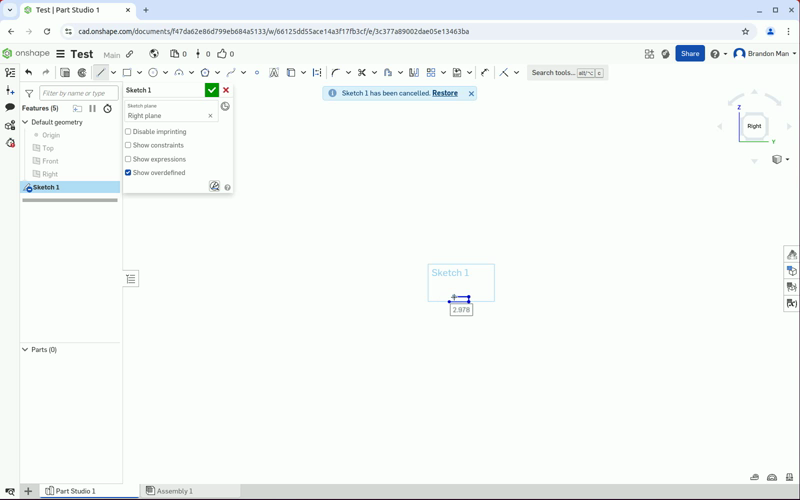
mouse_move(484, 296)
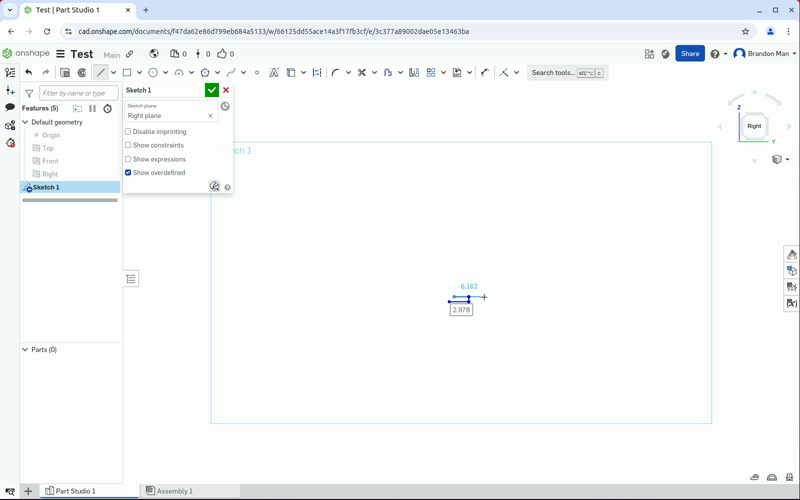
mouse_move(454, 282)
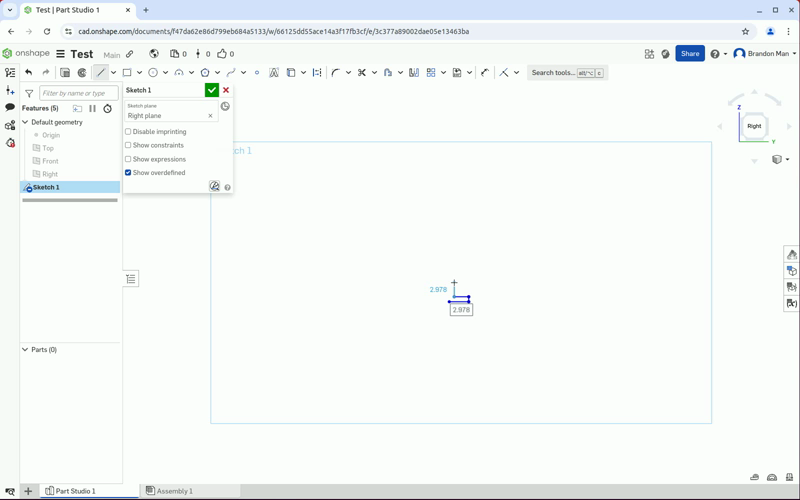
click(454, 282)
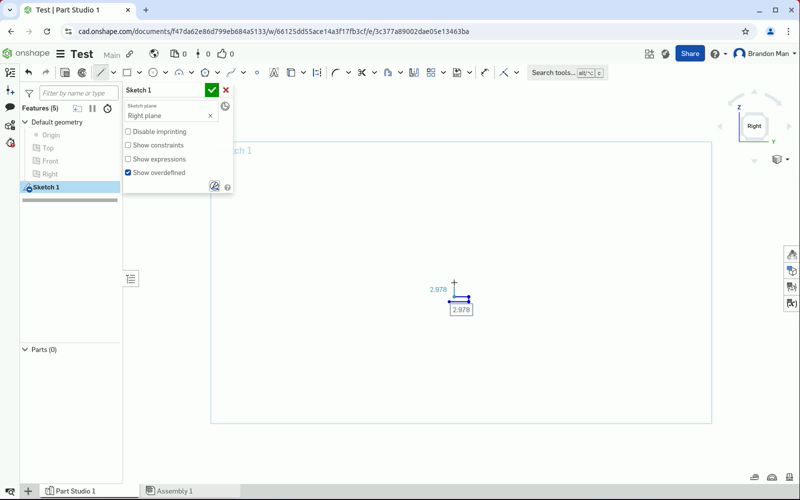
key_up(shift)
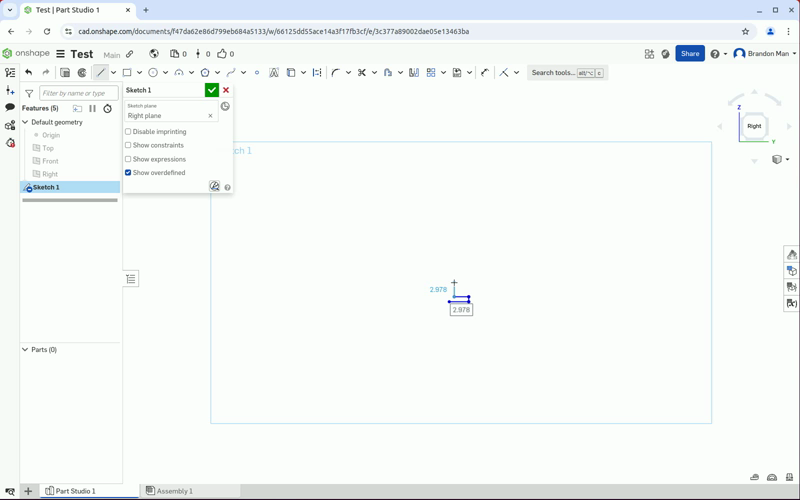
key_down(shift)
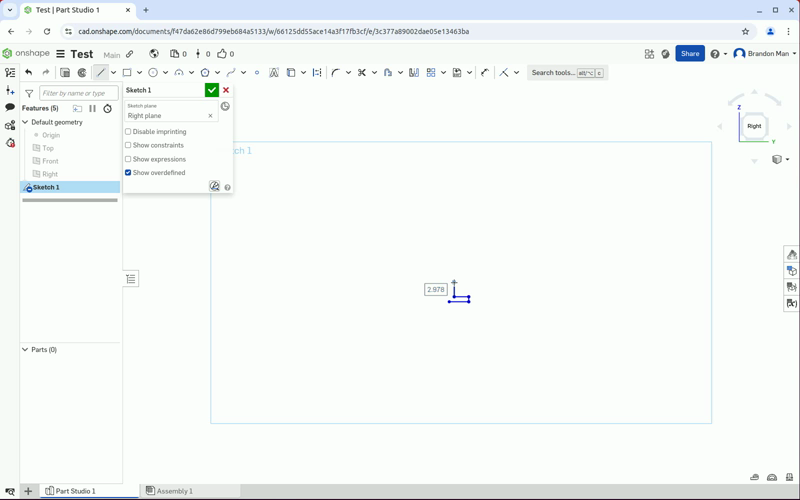
mouse_move(484, 282)
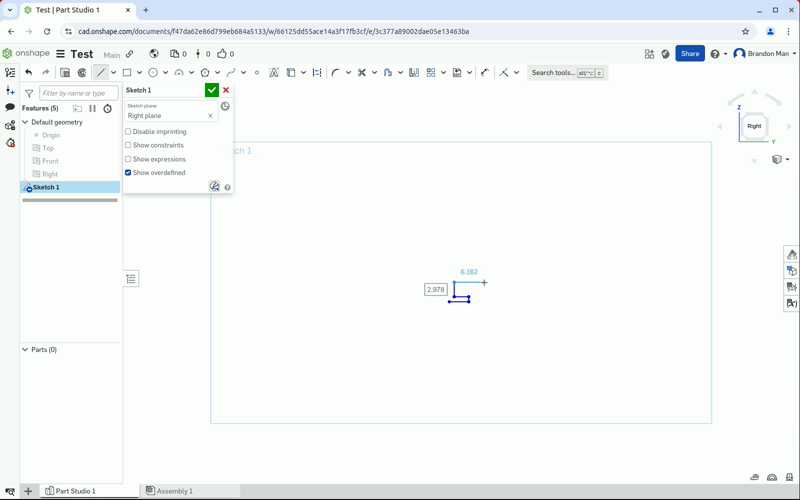
mouse_move(449, 282)
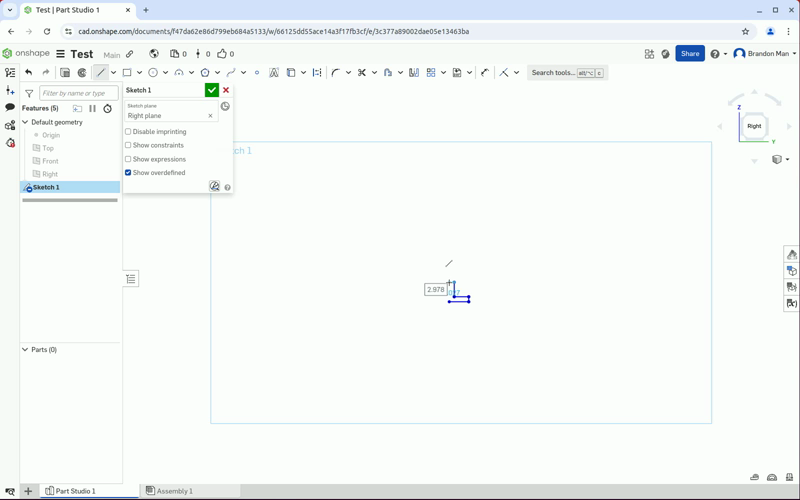
scroll(6)
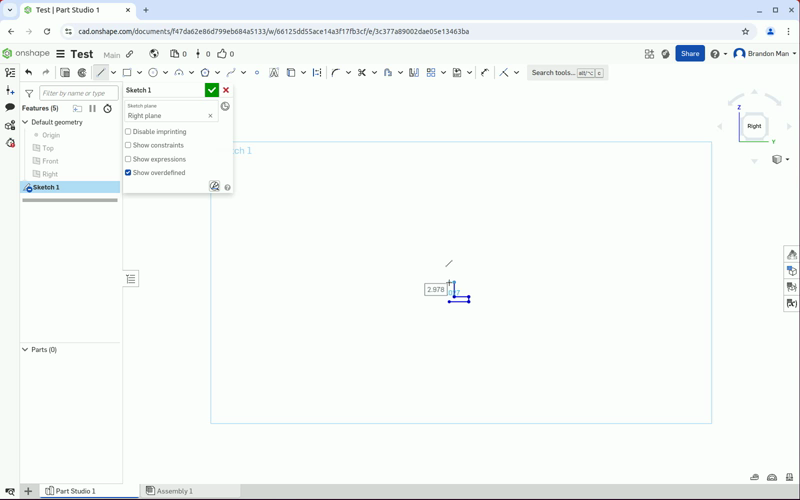
scroll(6)
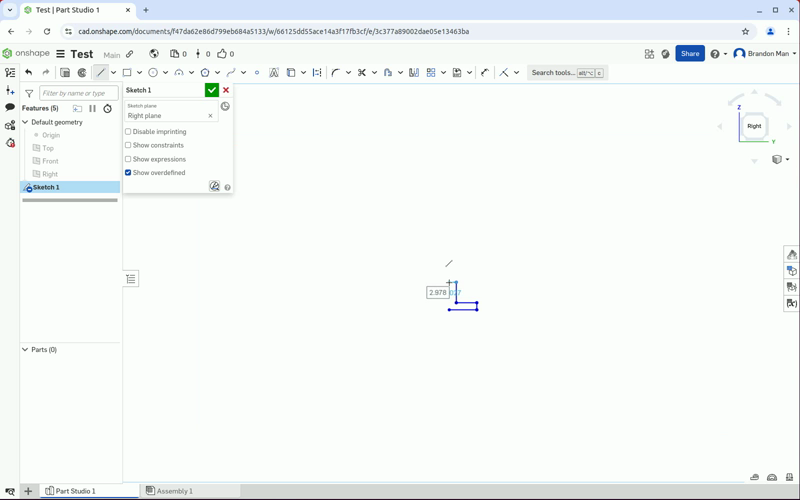
scroll(6)
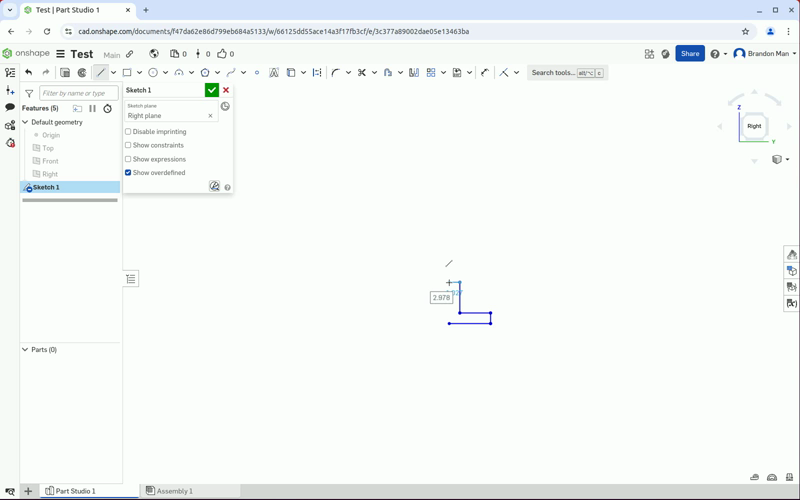
scroll(6)
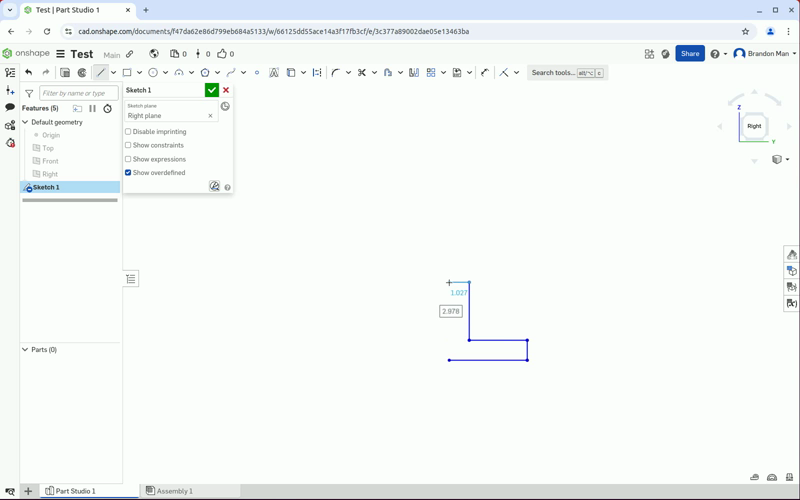
scroll(6)
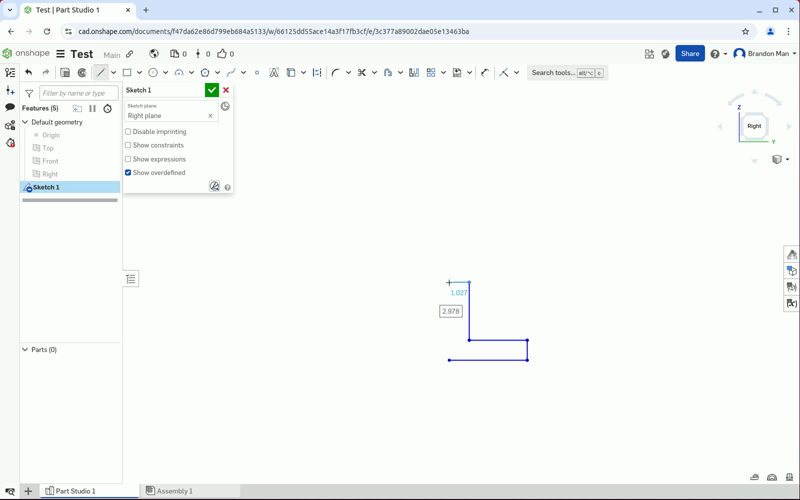
scroll(6)
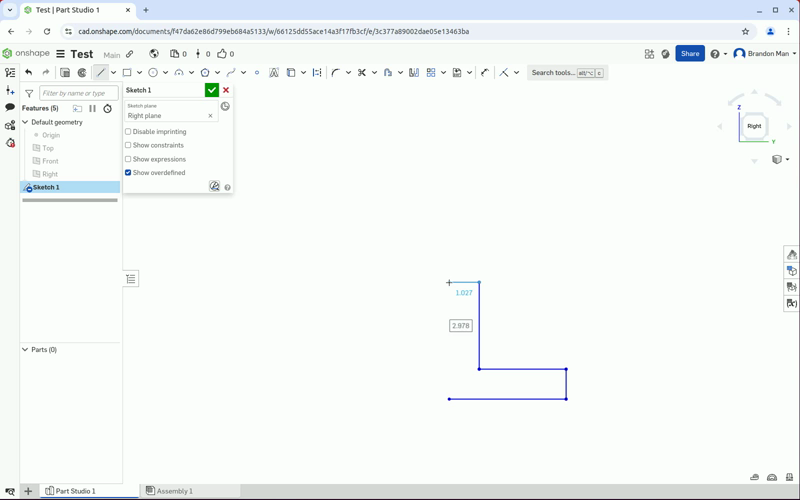
scroll(6)
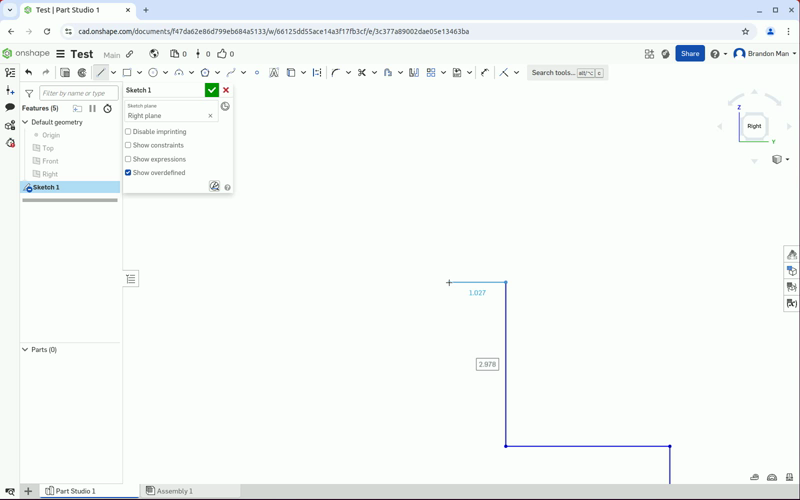
click(449, 282)
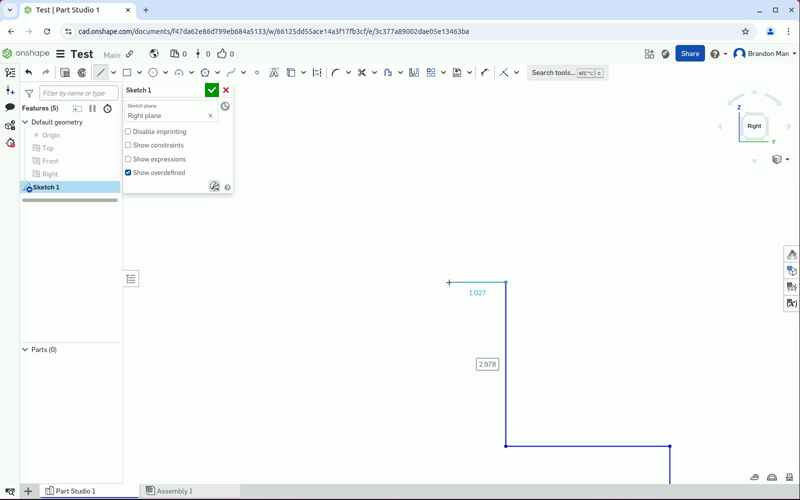
scroll(-6)
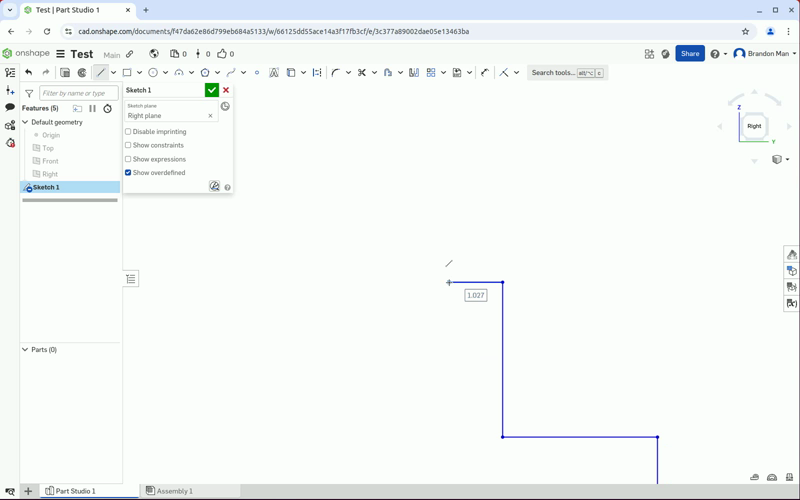
scroll(-6)
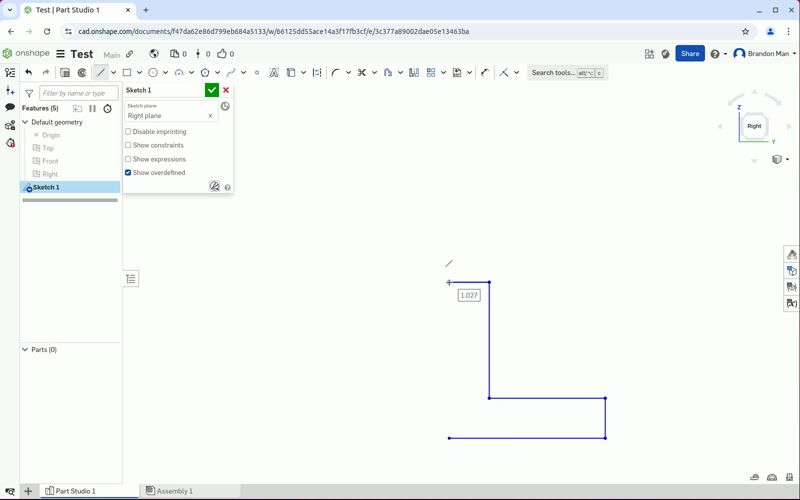
scroll(-6)
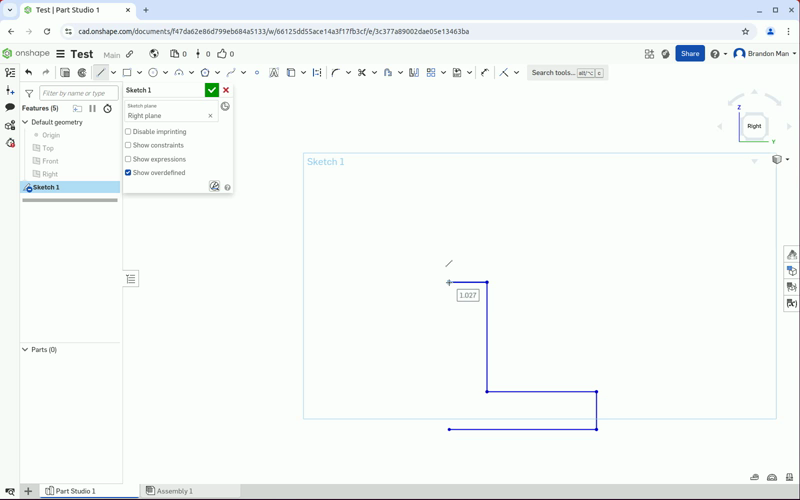
scroll(-6)
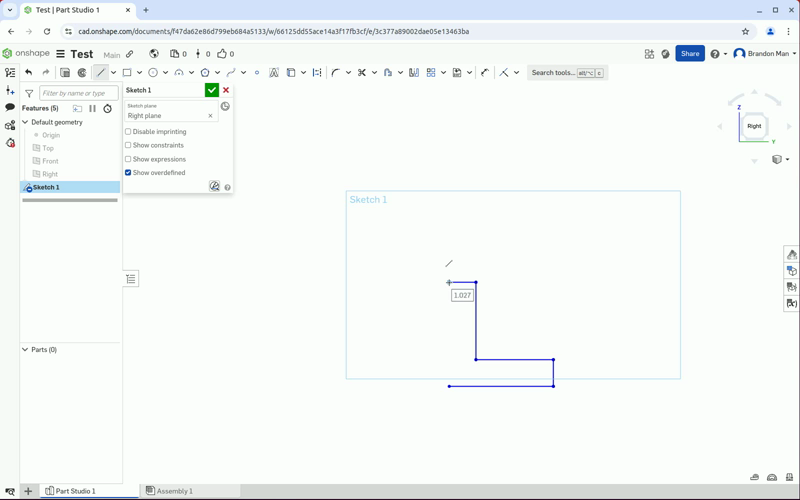
scroll(-6)
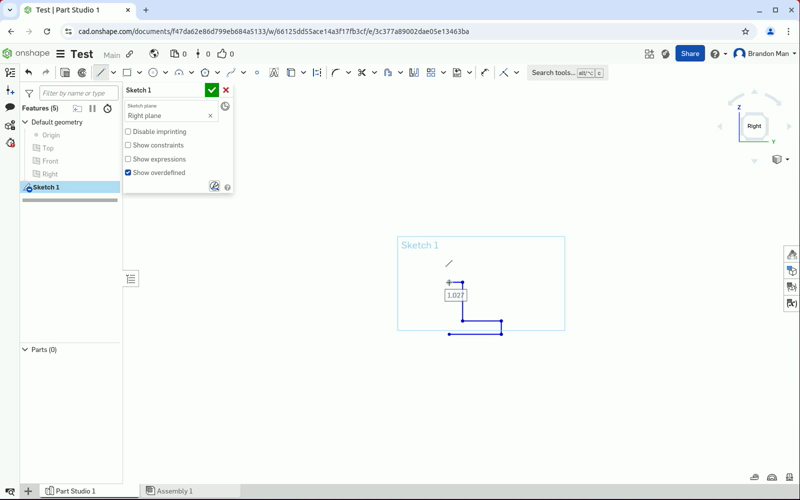
scroll(-6)
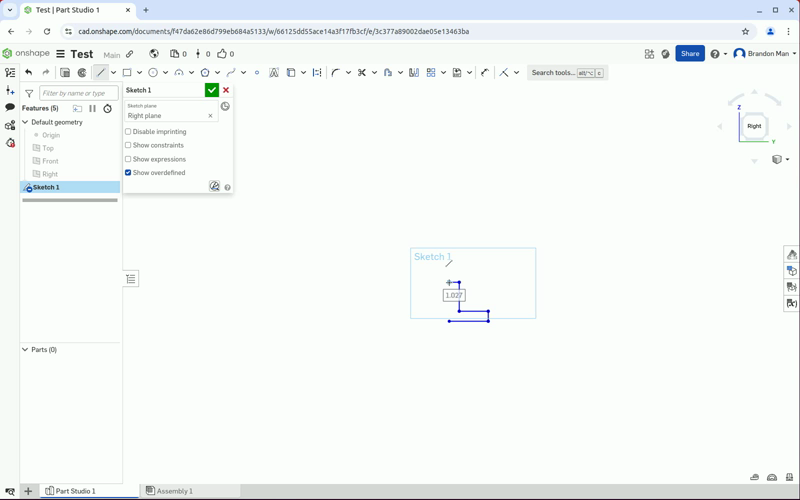
scroll(-6)
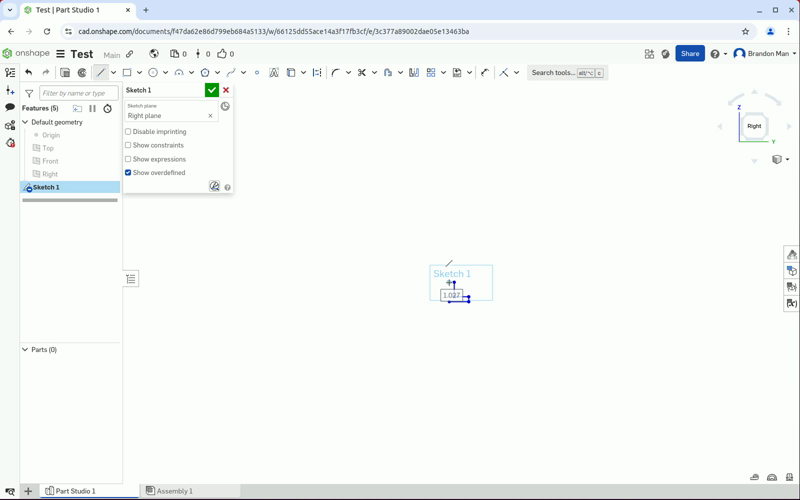
key_up(shift)
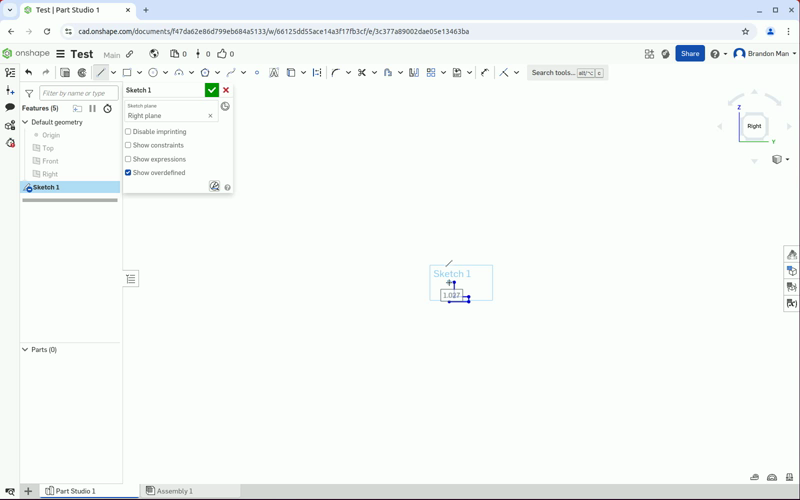
mouse_move(479, 282)
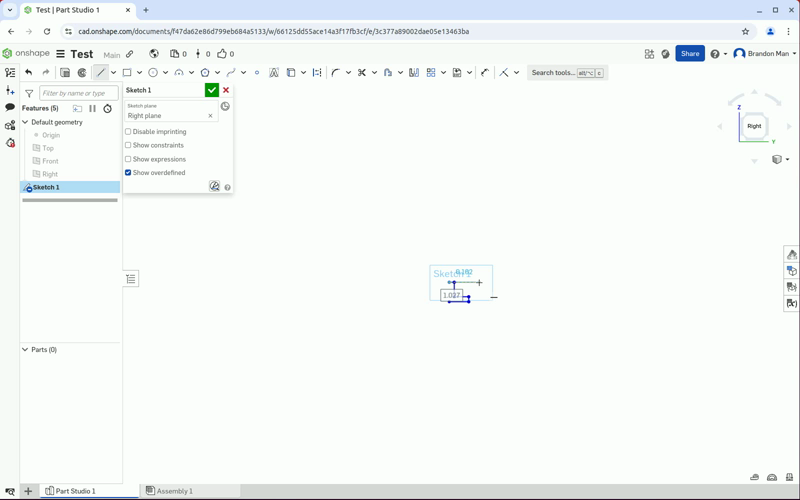
key_down(shift)
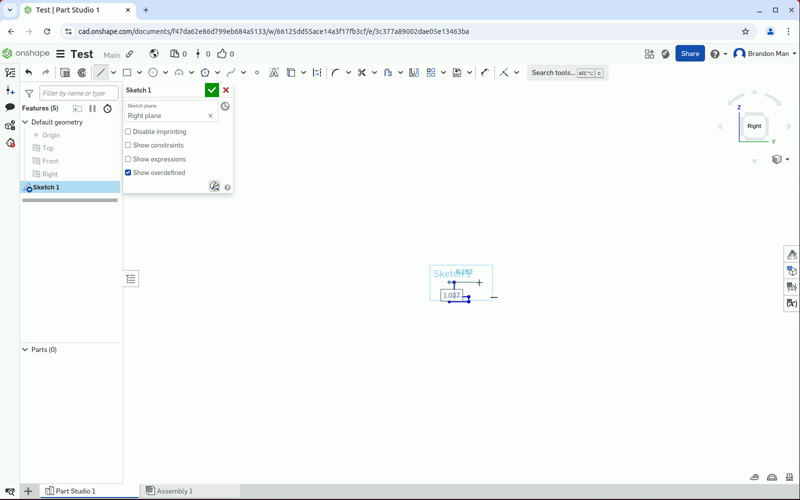
mouse_move(449, 301)
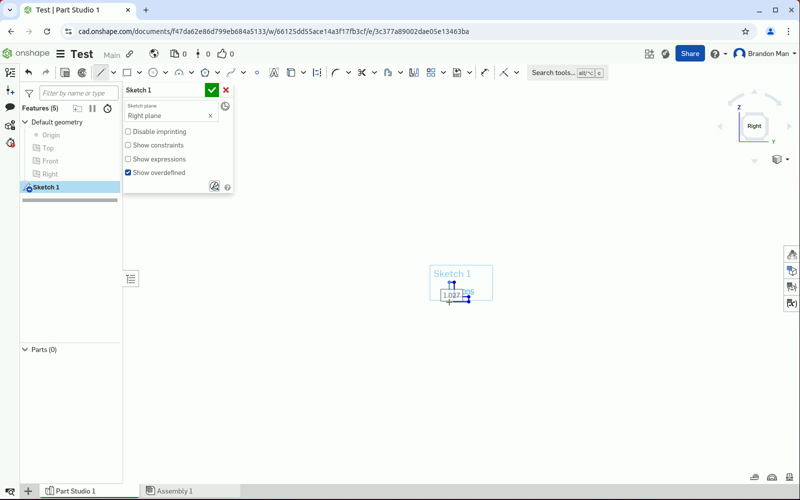
key_up(shift)
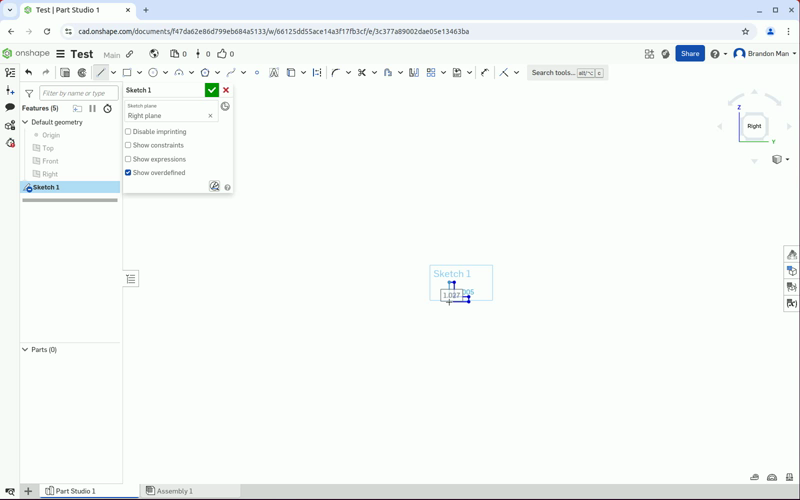
click(449, 301)
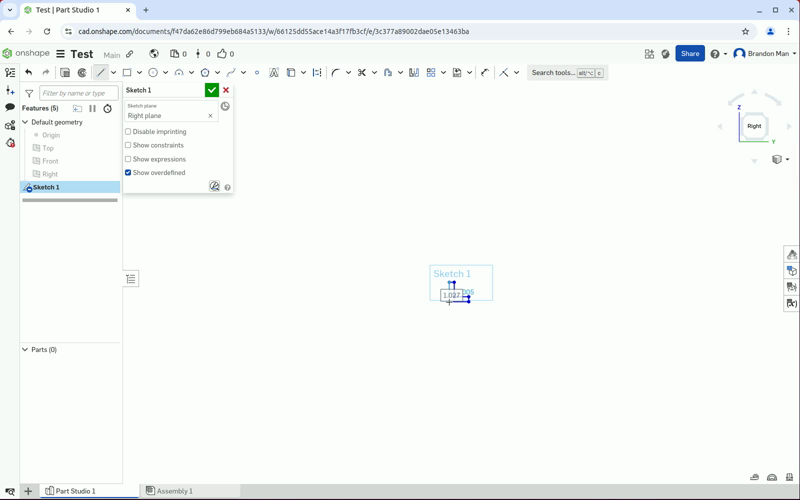
key(esc)
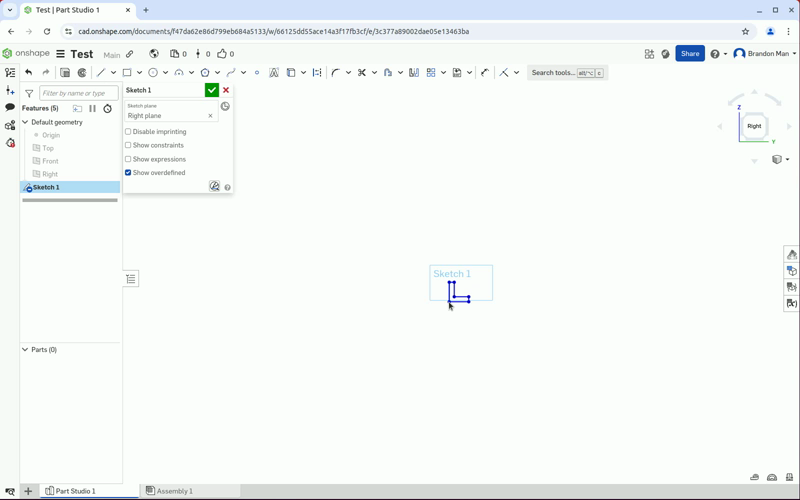
mouse_move(449, 301)
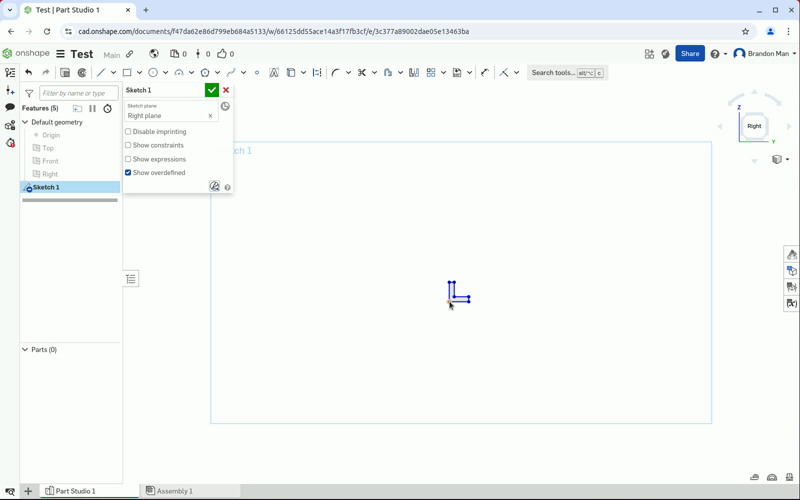
scroll(6)
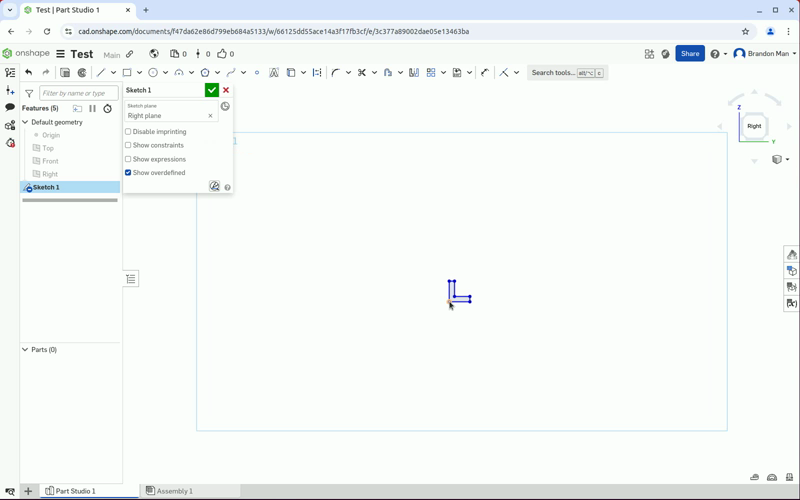
scroll(6)
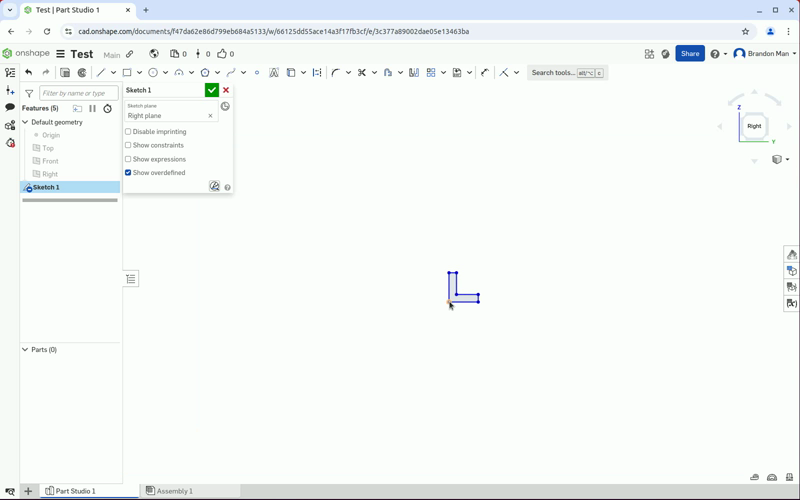
scroll(6)
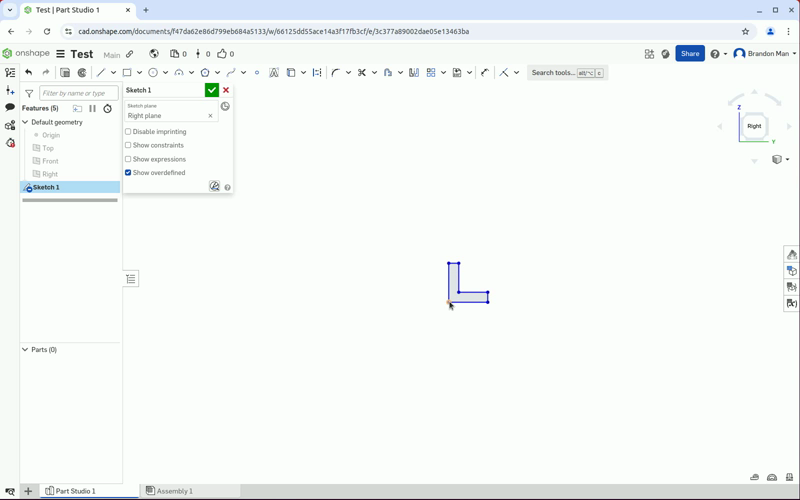
scroll(6)
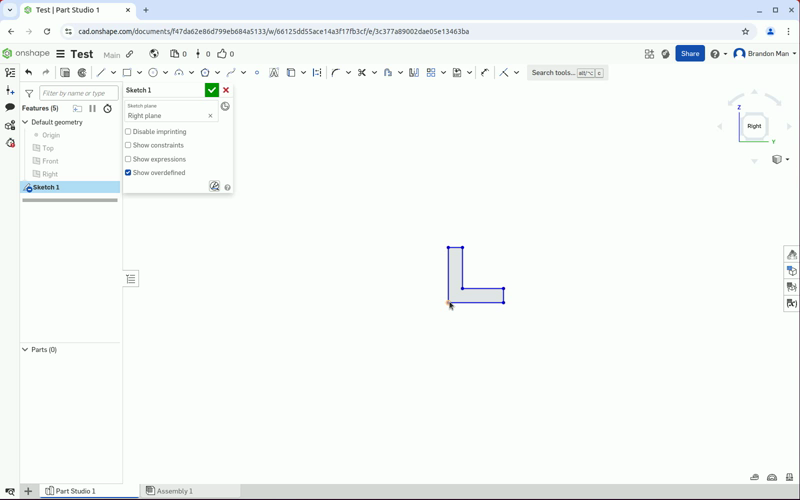
scroll(6)
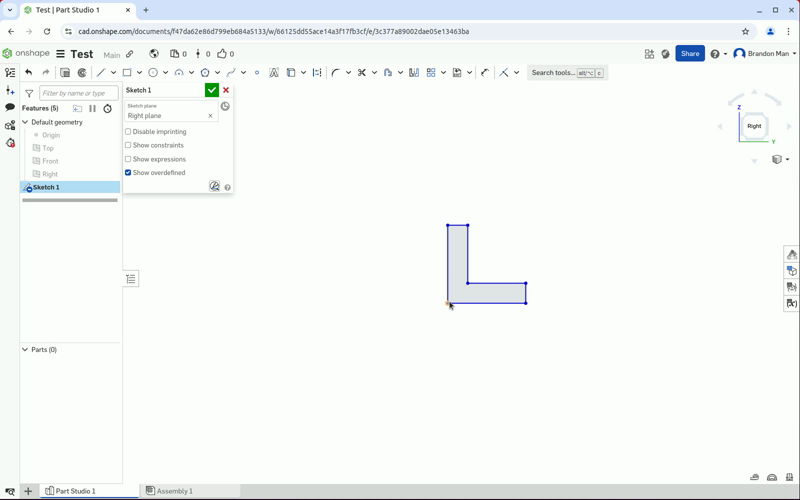
scroll(6)
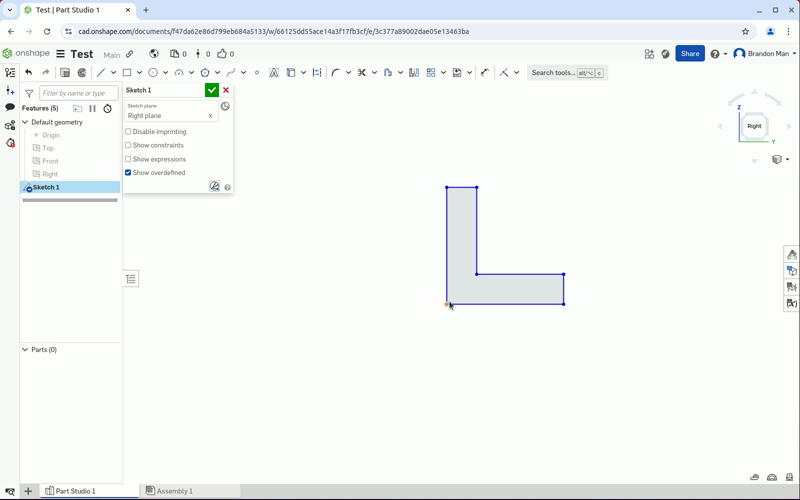
scroll(6)
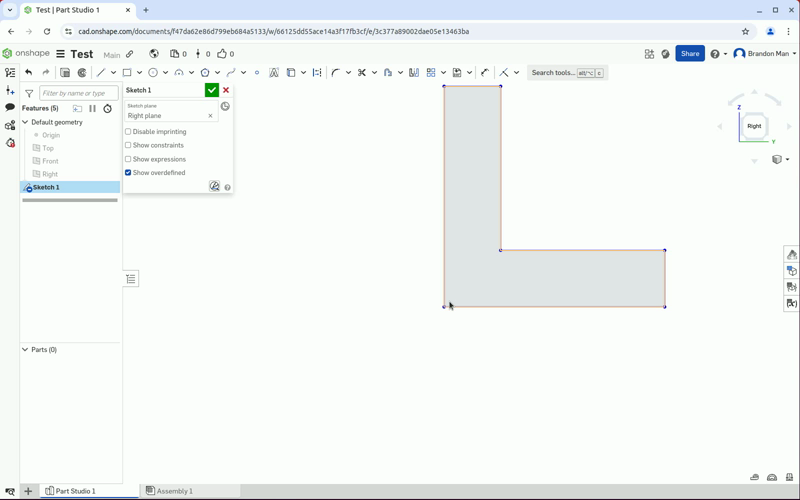
click(449, 301)
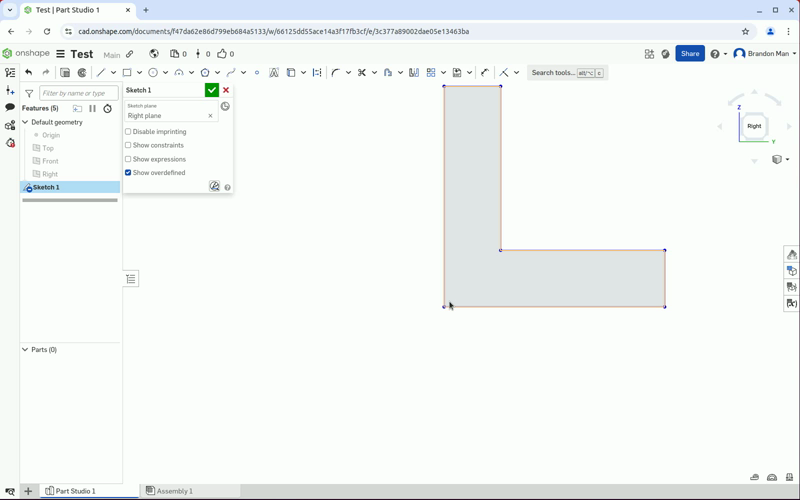
scroll(-6)
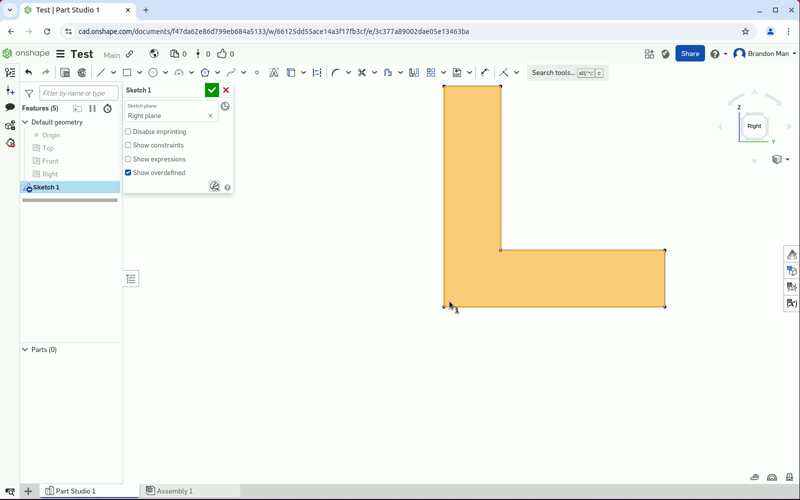
scroll(-6)
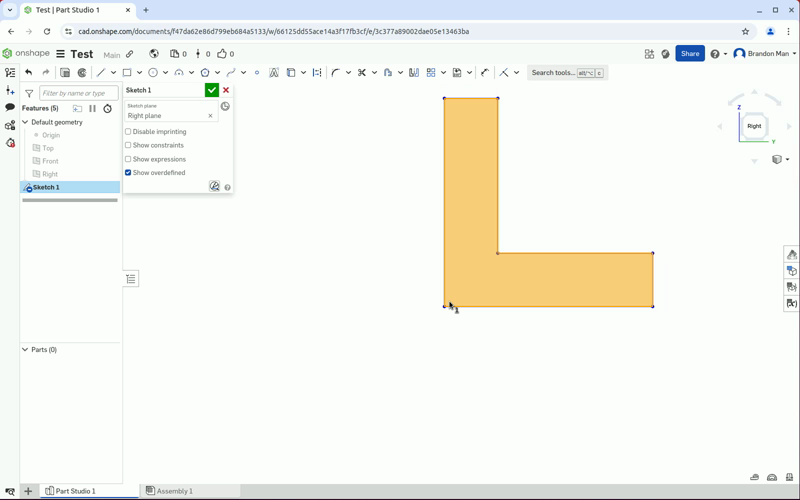
scroll(-6)
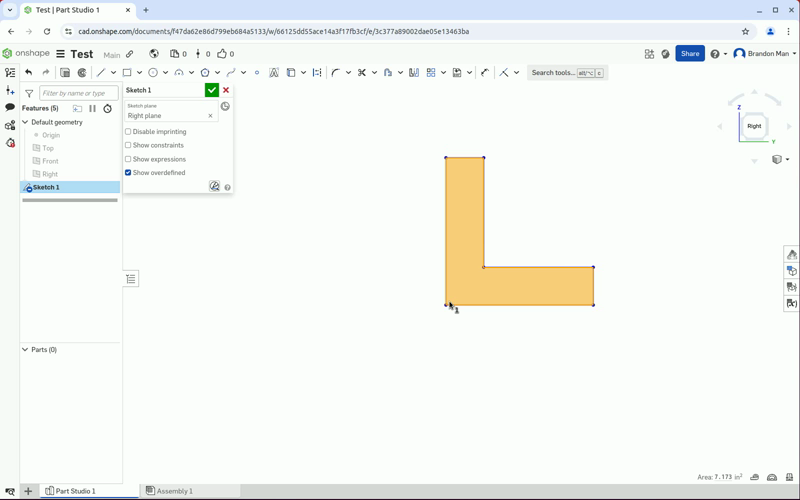
scroll(-6)
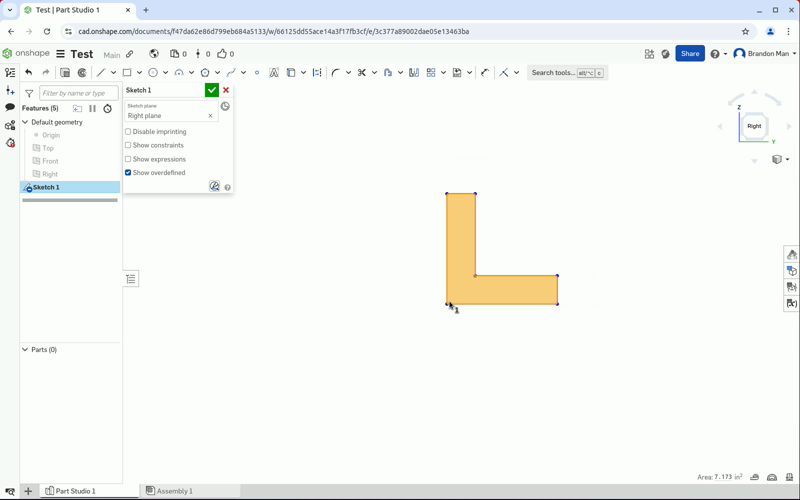
scroll(-6)
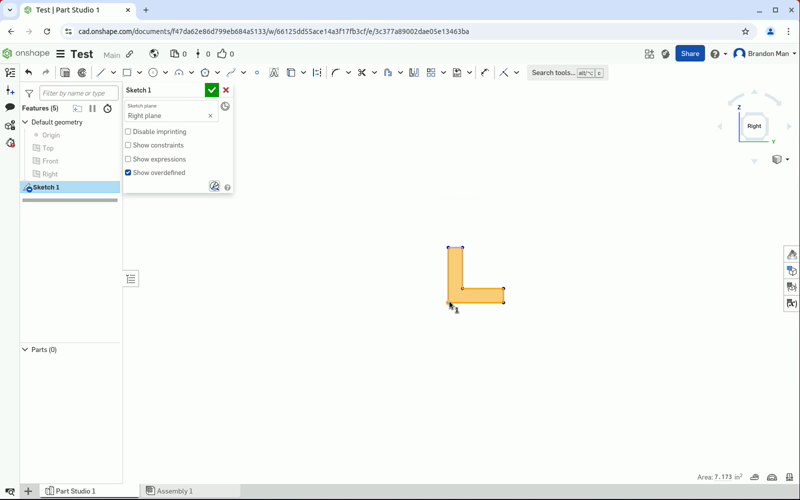
scroll(-6)
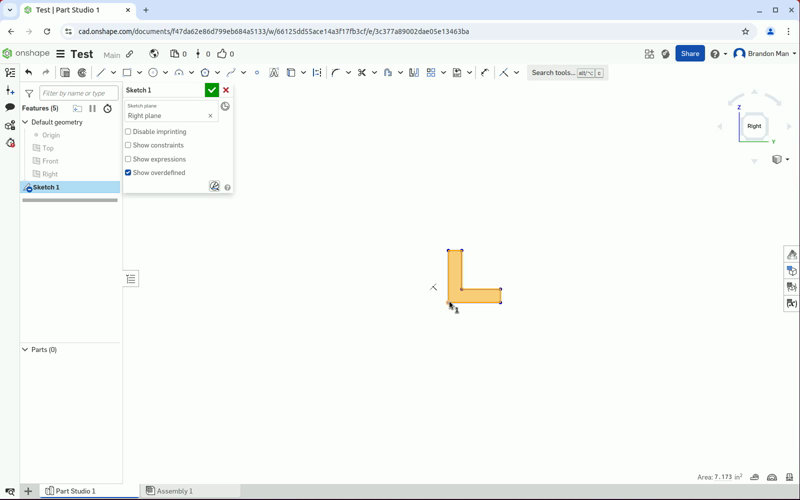
scroll(-6)
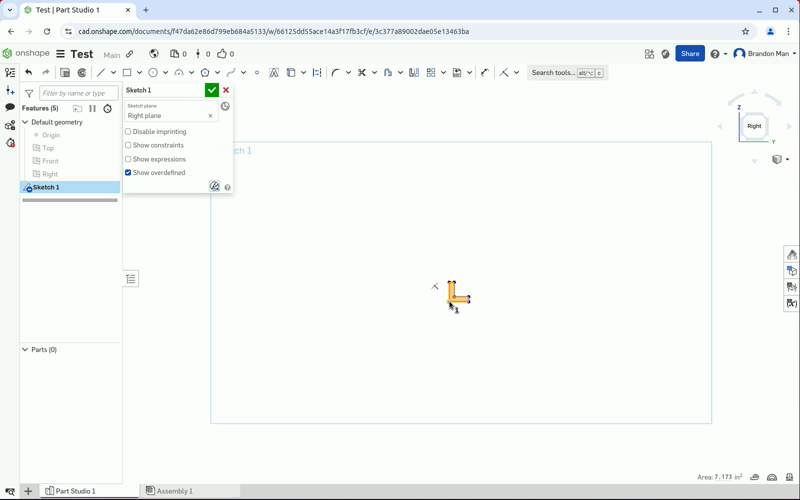
mouse_move(73, 352)
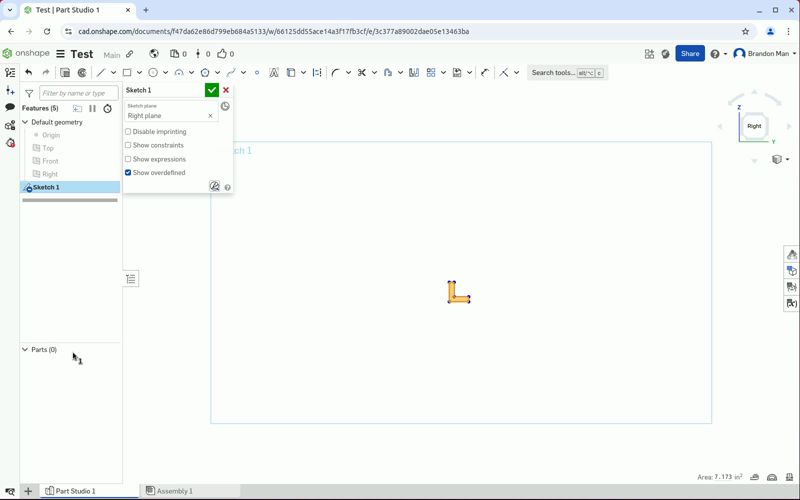
key(shift+y)
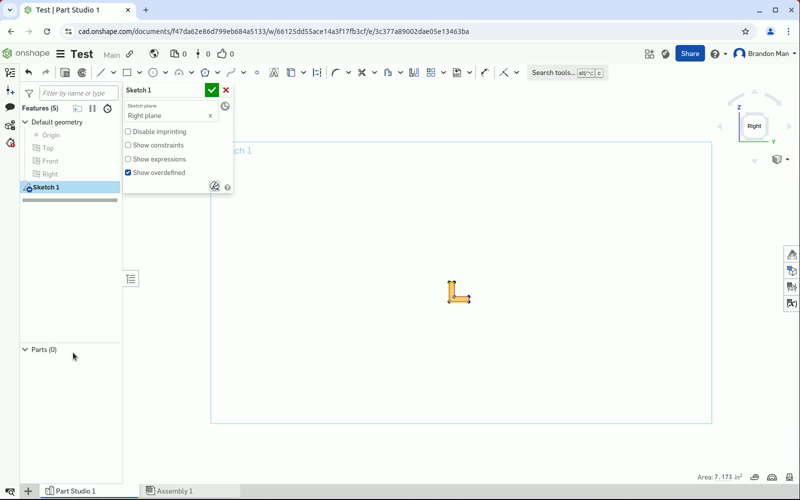
key(shift+e)
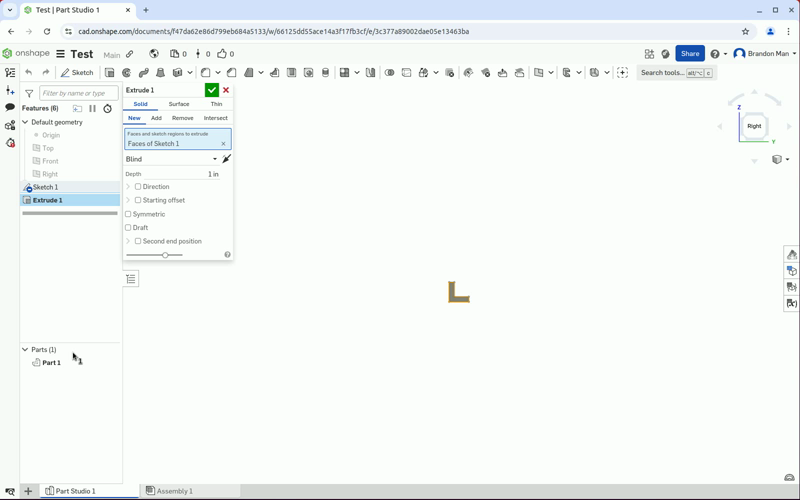
mouse_move(143, 106)
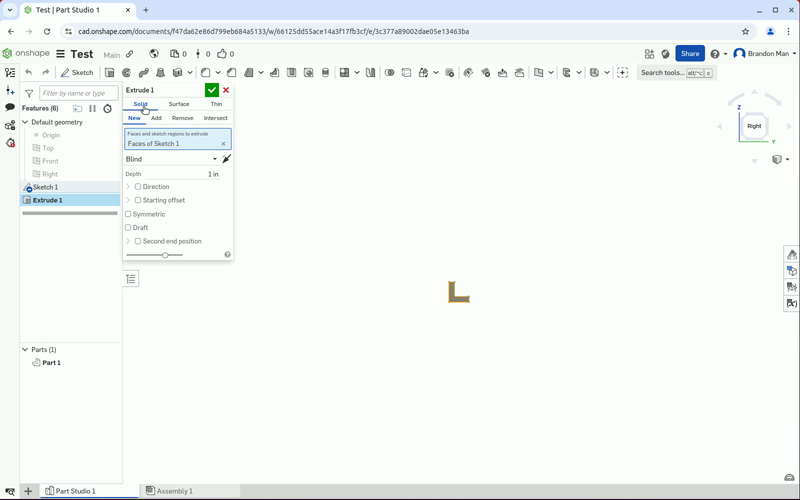
click(143, 106)
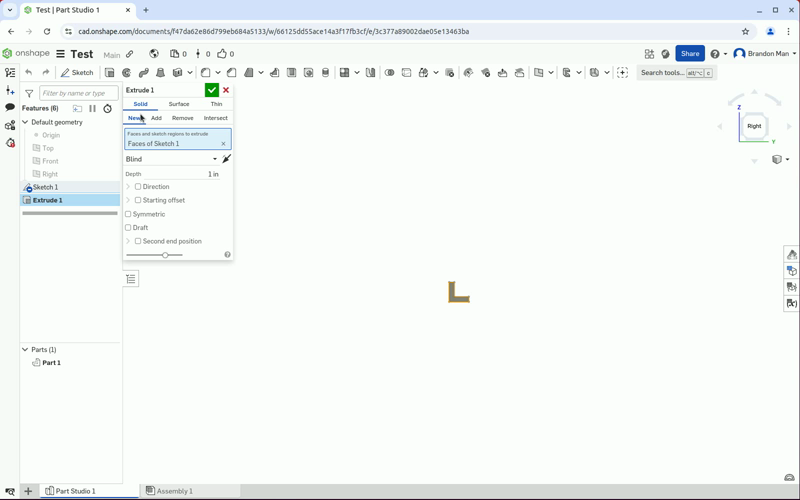
mouse_move(137, 120)
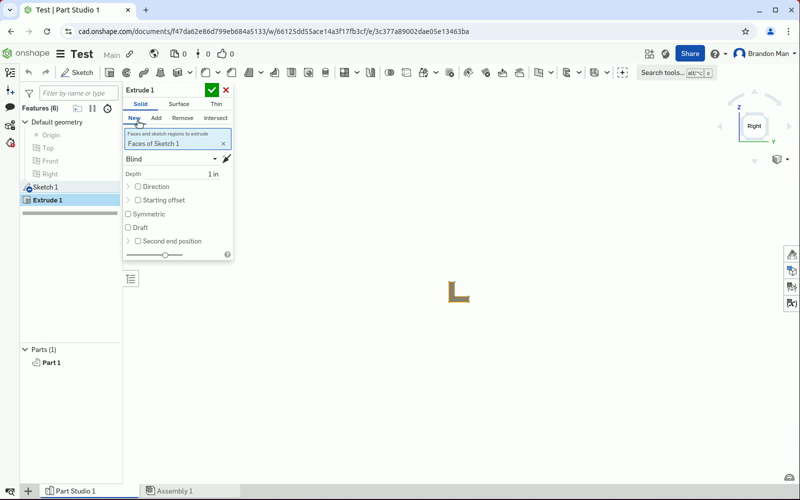
click(137, 120)
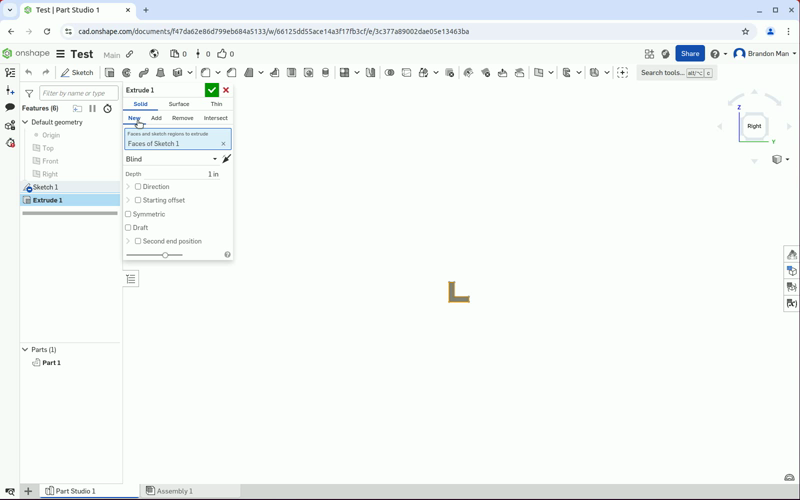
key(tab, 4)
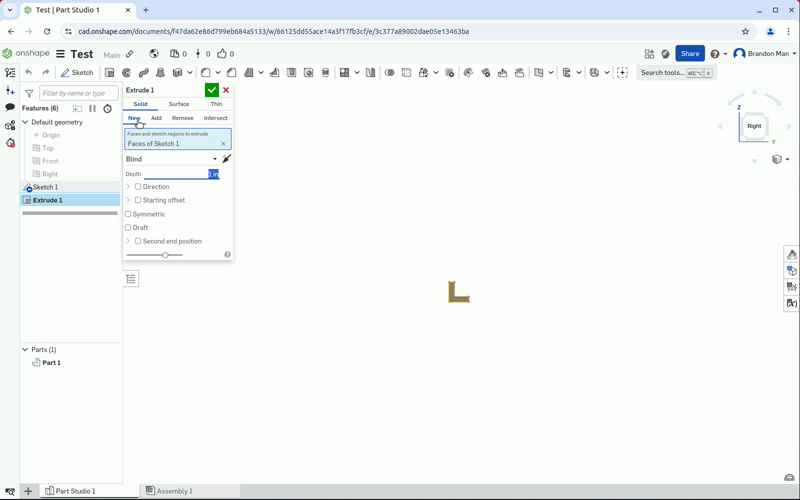
text(23.108)
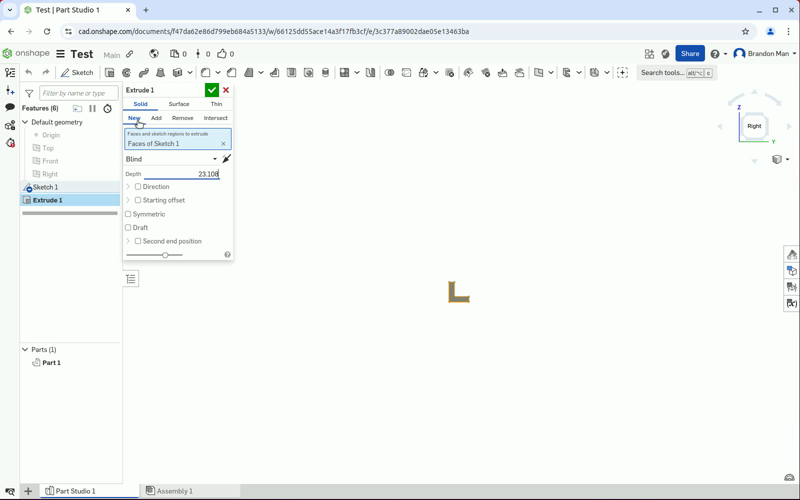
key(enter)
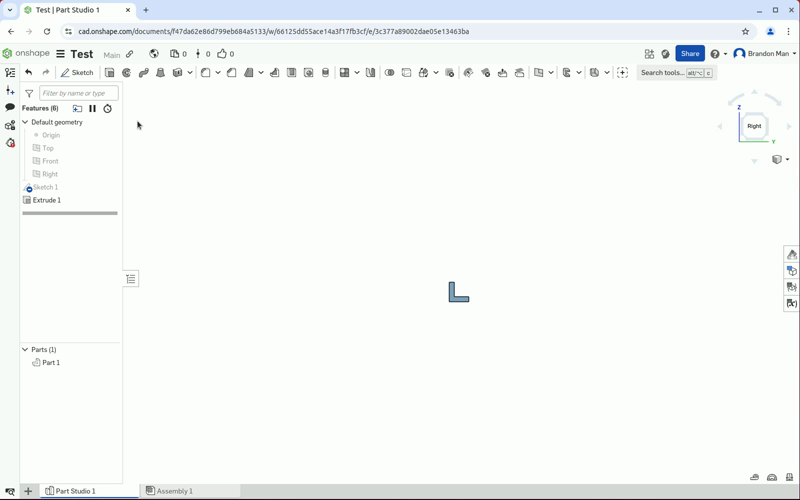
key(shift+h)
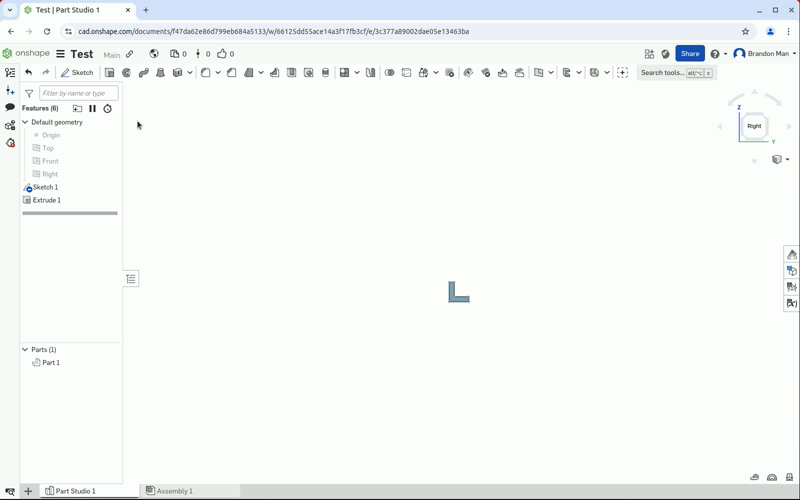
key(shift+h)
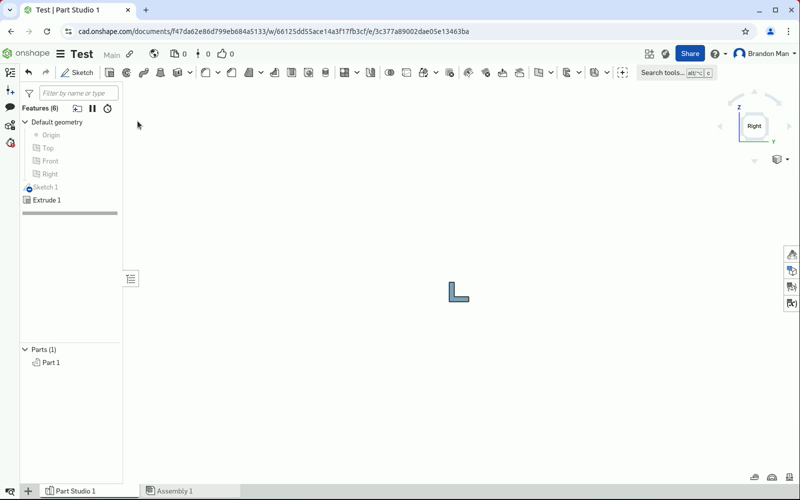
mouse_move(73, 189)
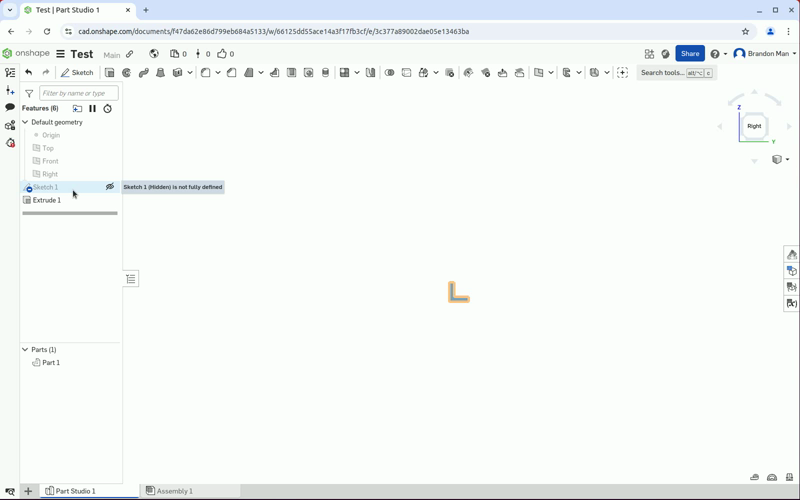
click(73, 189)
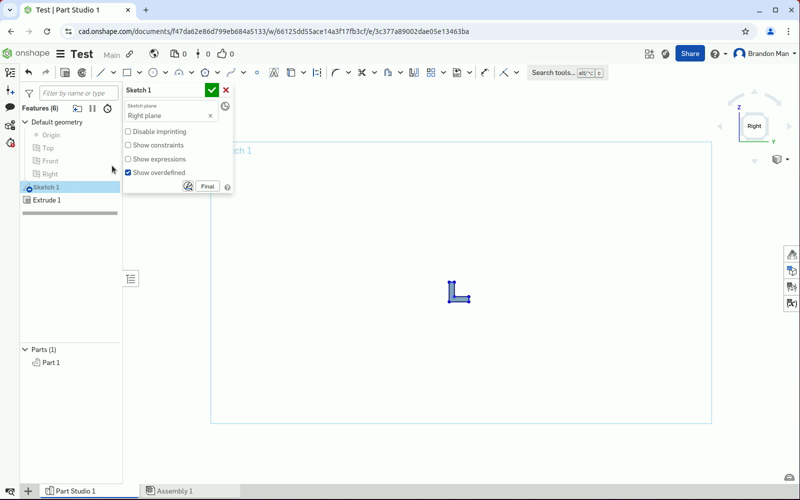
mouse_move(229, 92)
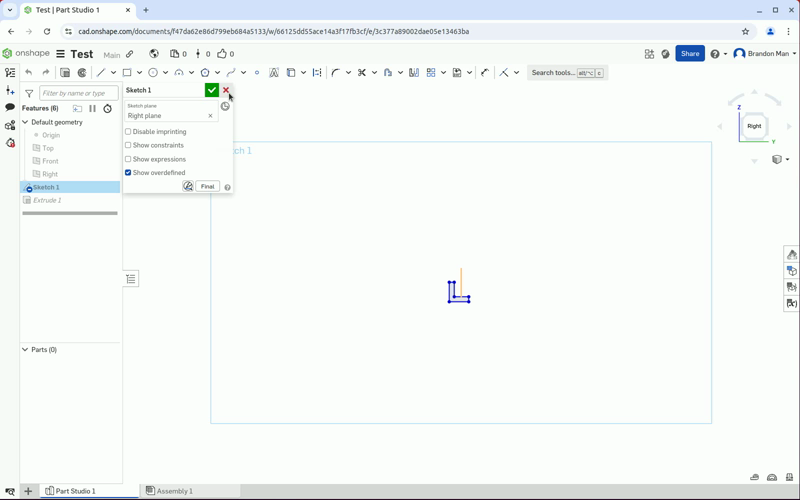
click(229, 92)
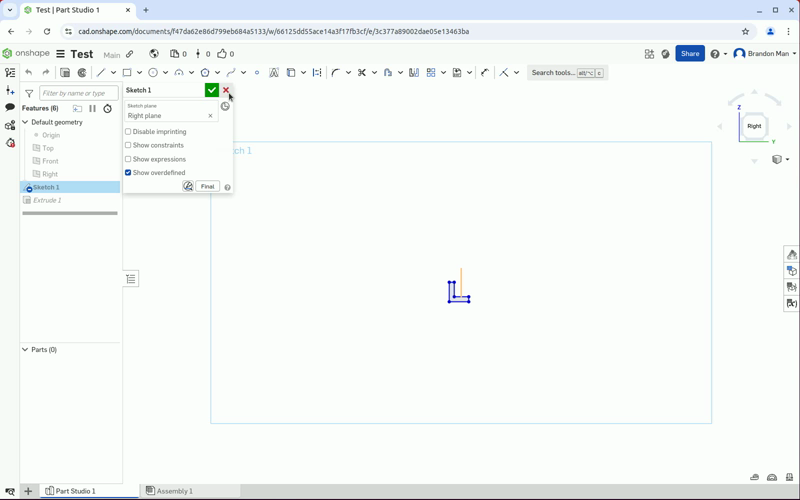
key(shift+s)
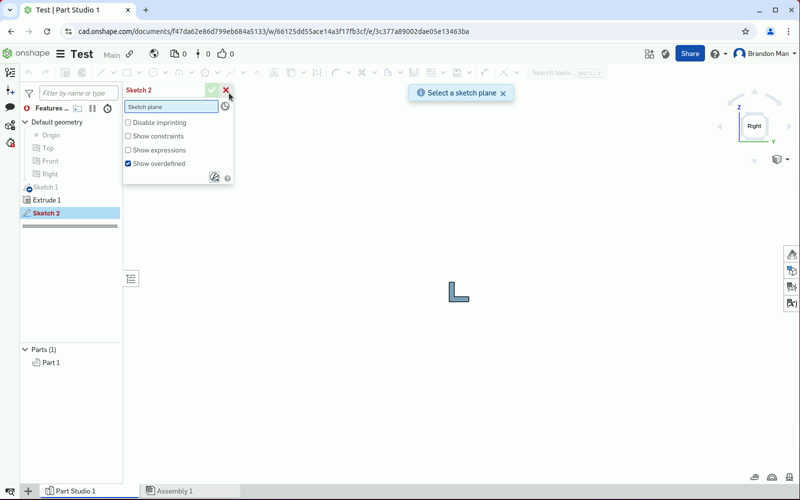
mouse_move(73, 176)
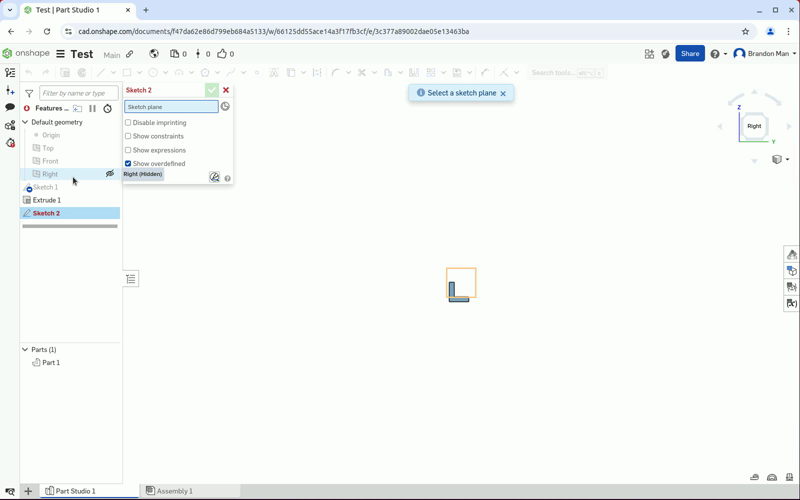
click(73, 176)
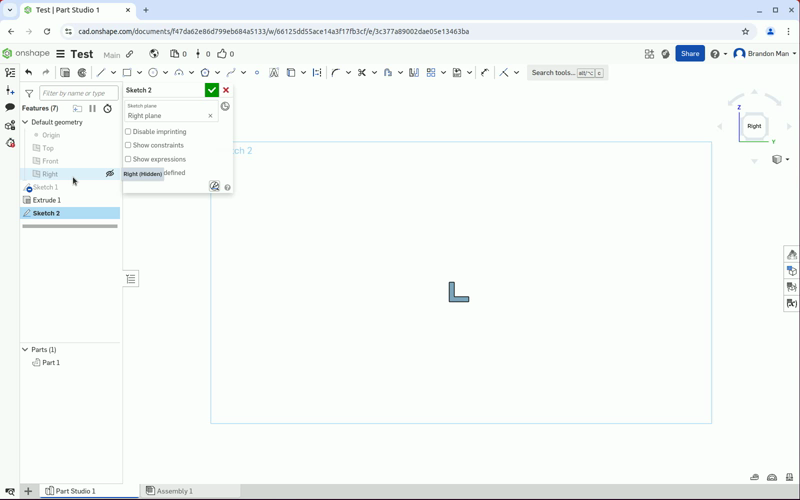
mouse_move(73, 352)
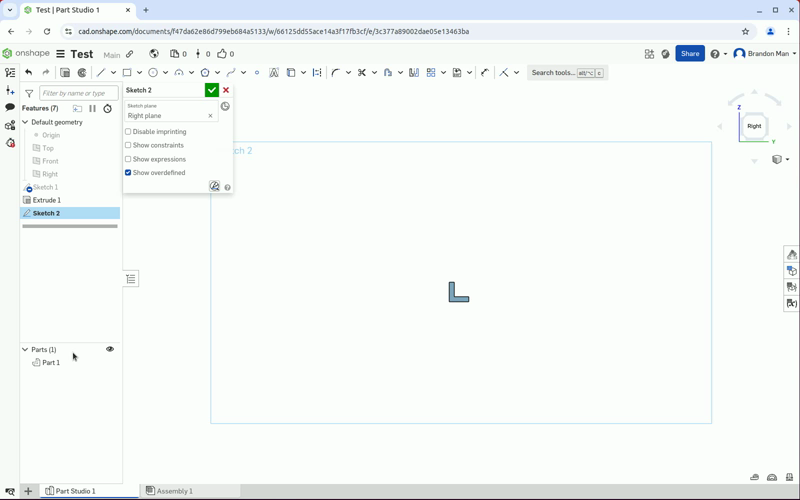
key(y)
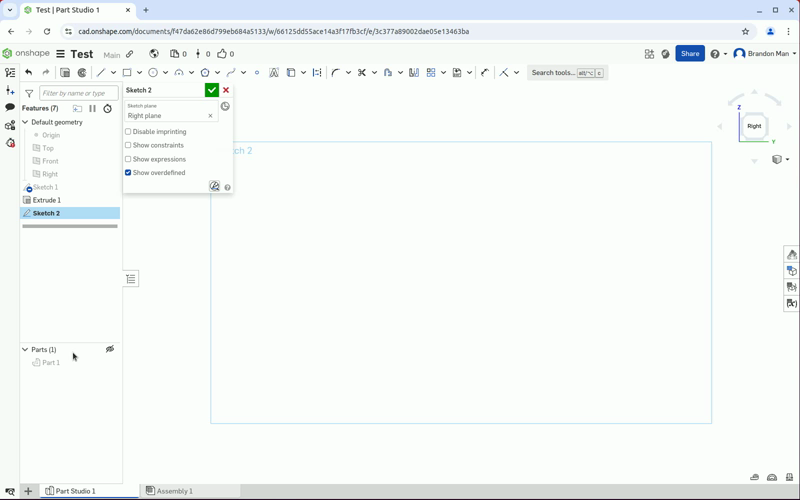
key(l)
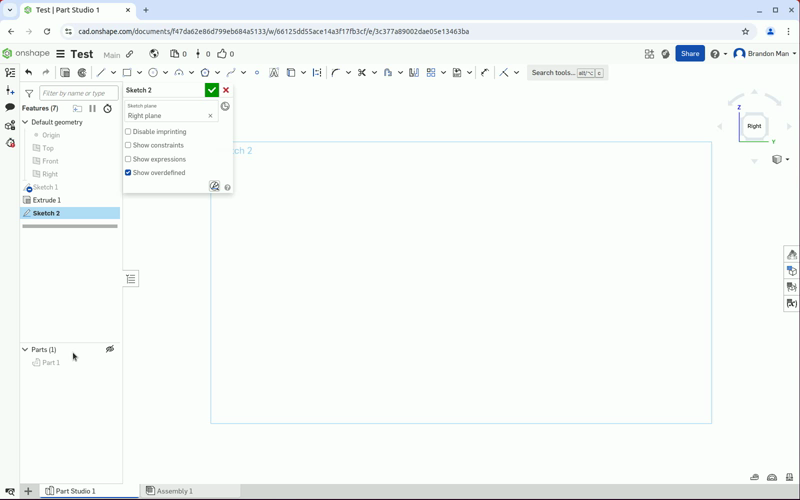
key_down(shift)
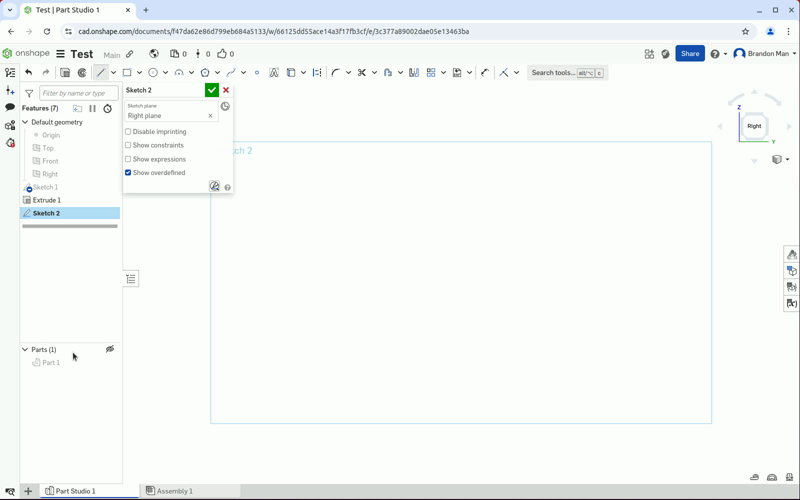
mouse_move(463, 301)
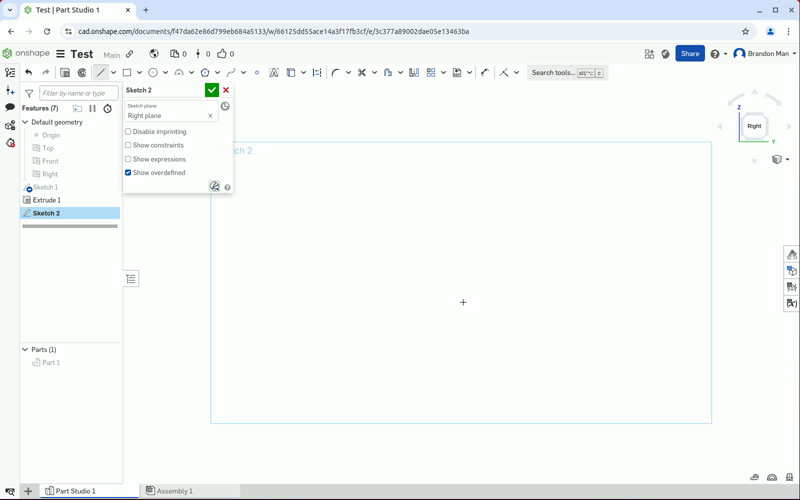
click(463, 301)
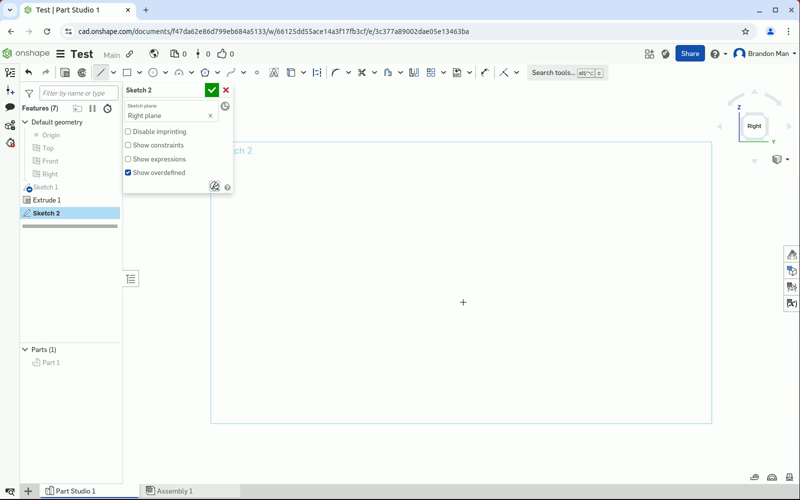
key_up(shift)
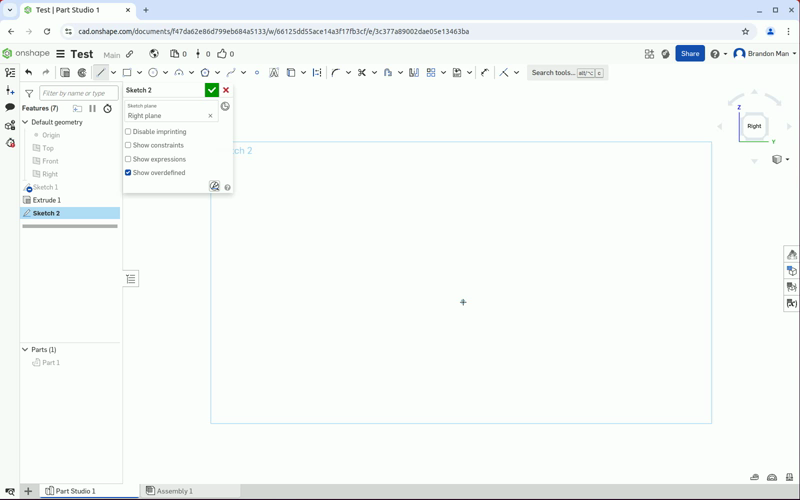
key_down(shift)
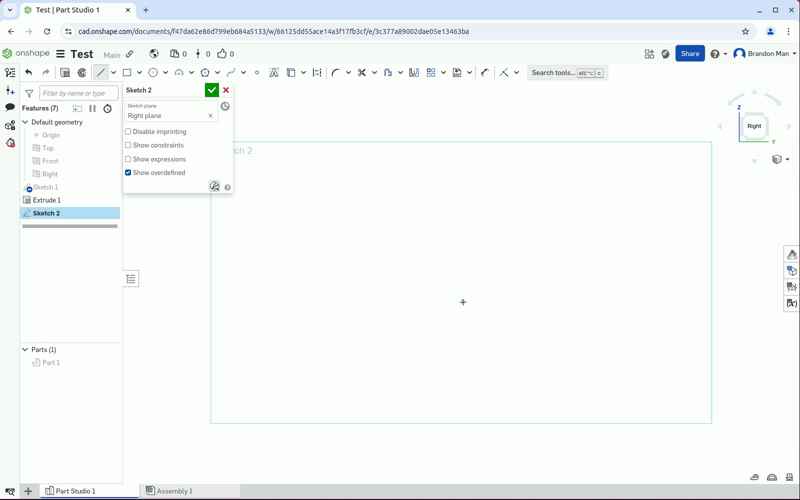
mouse_move(493, 301)
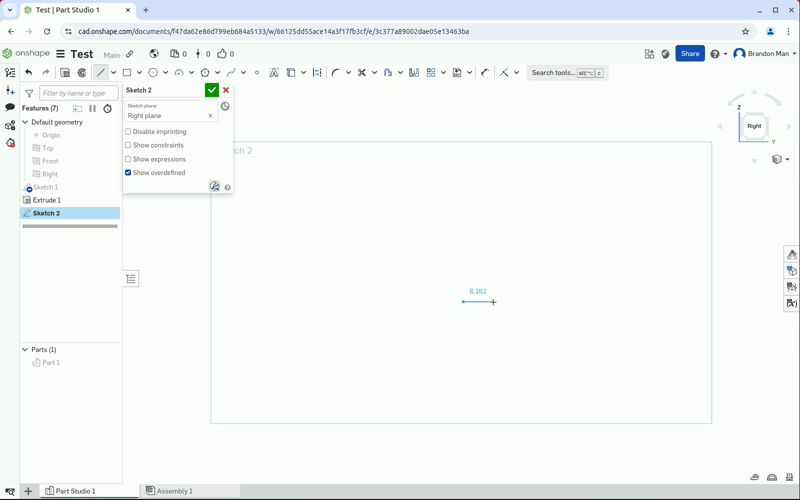
mouse_move(468, 301)
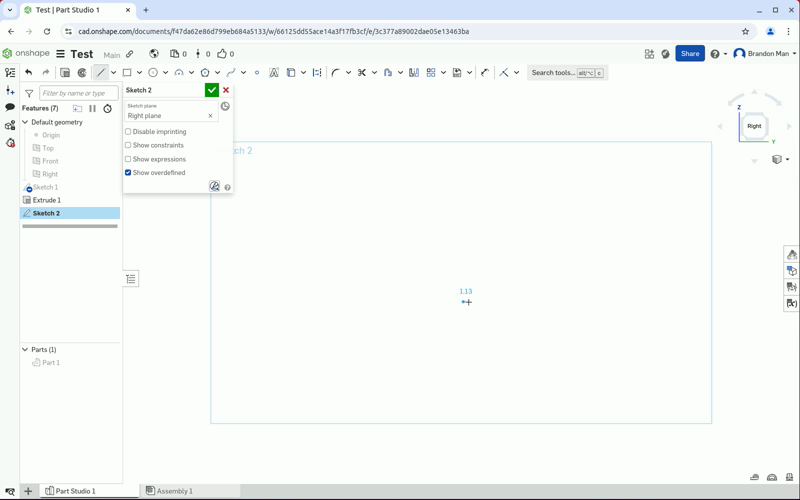
scroll(6)
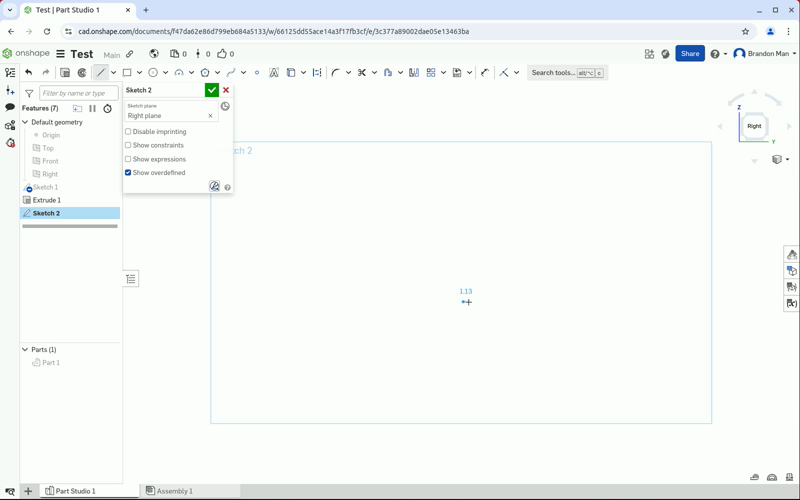
scroll(6)
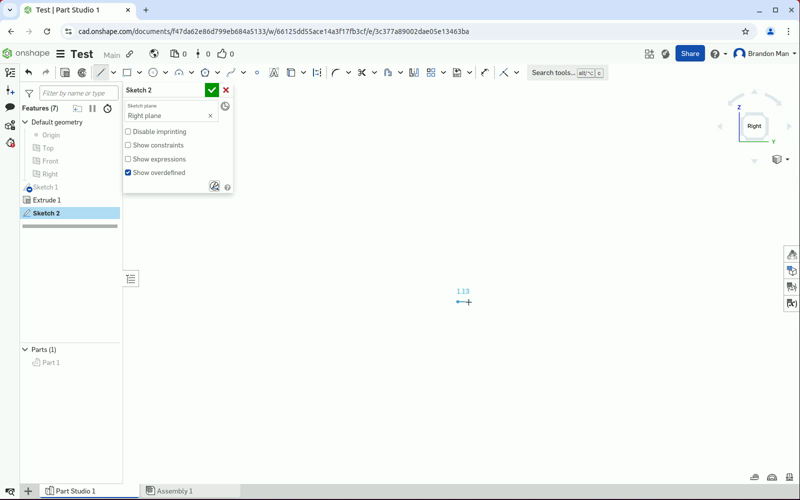
scroll(6)
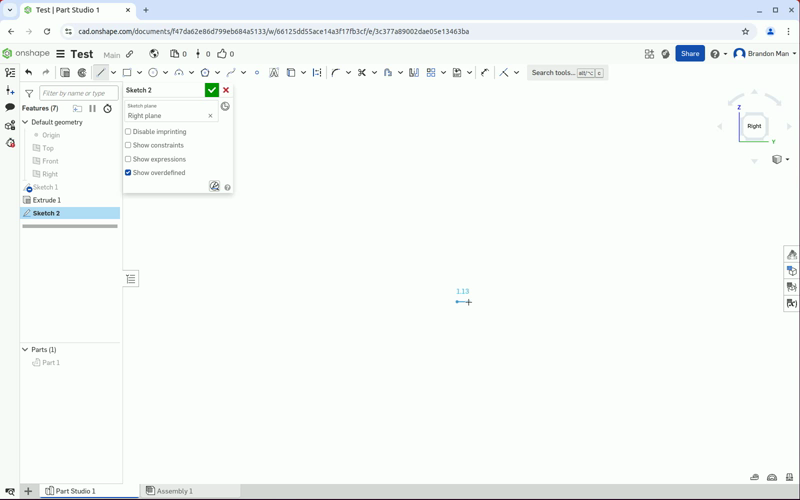
scroll(6)
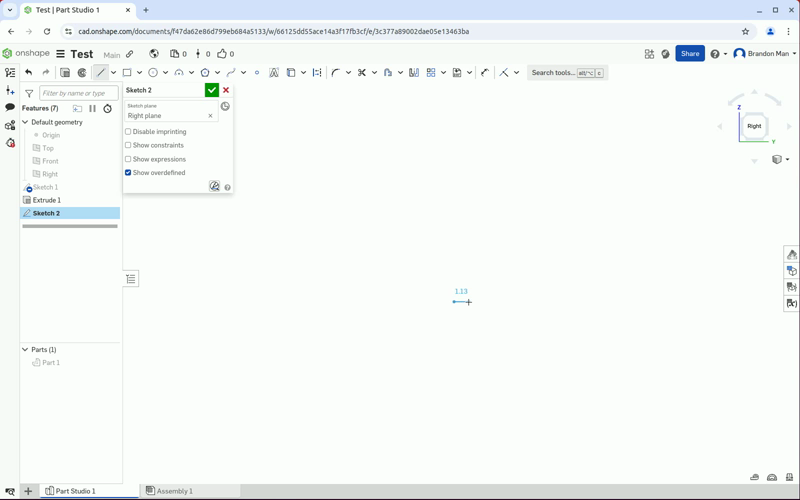
scroll(6)
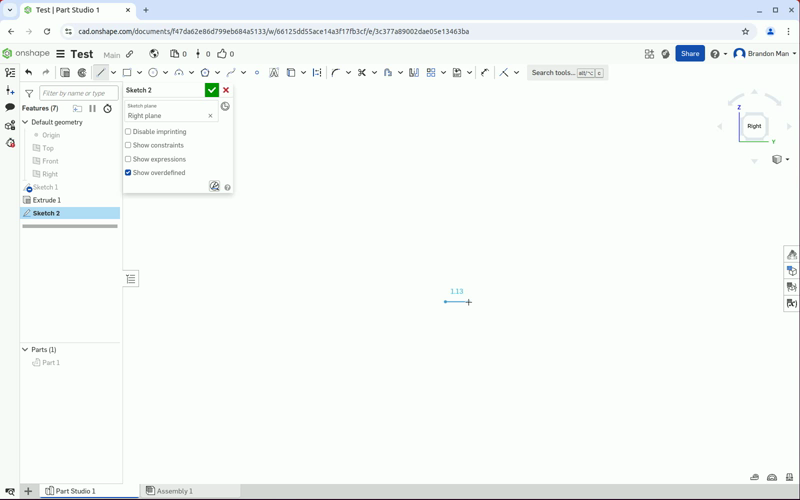
scroll(6)
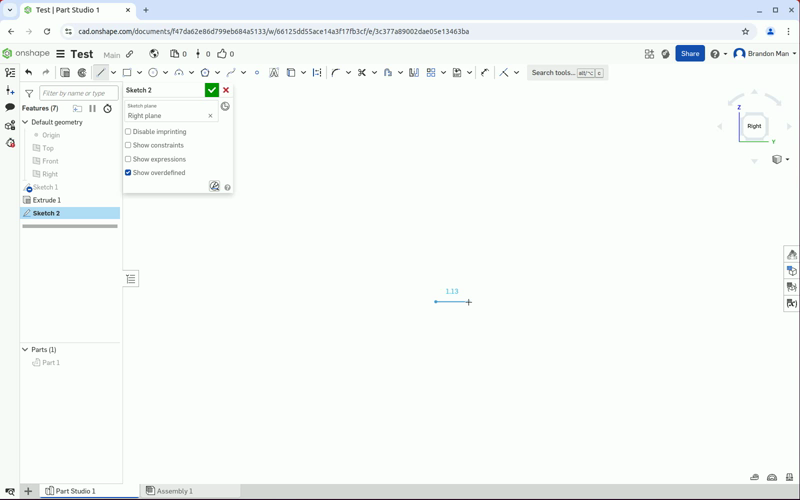
scroll(6)
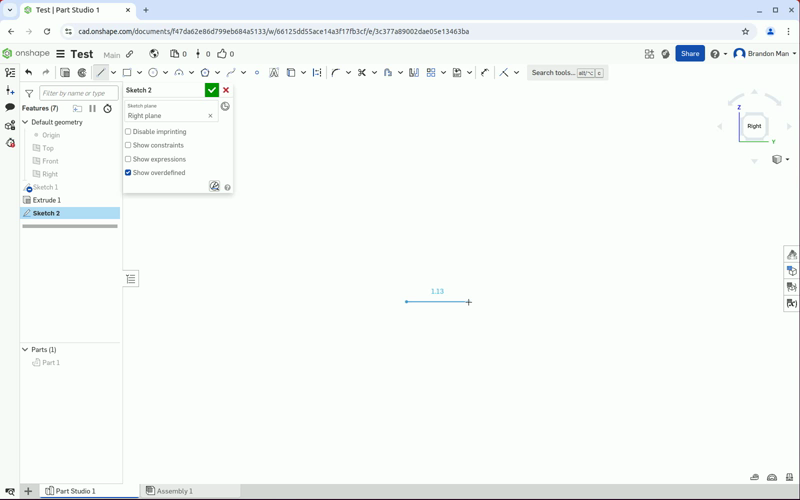
click(468, 301)
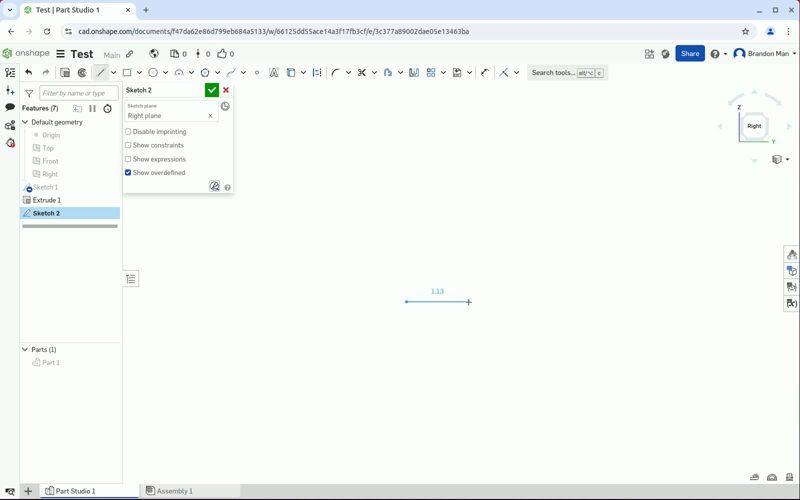
scroll(-6)
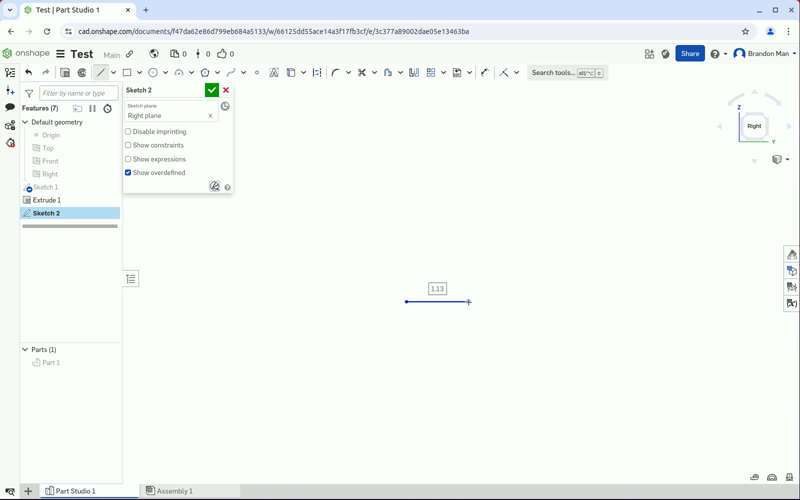
scroll(-6)
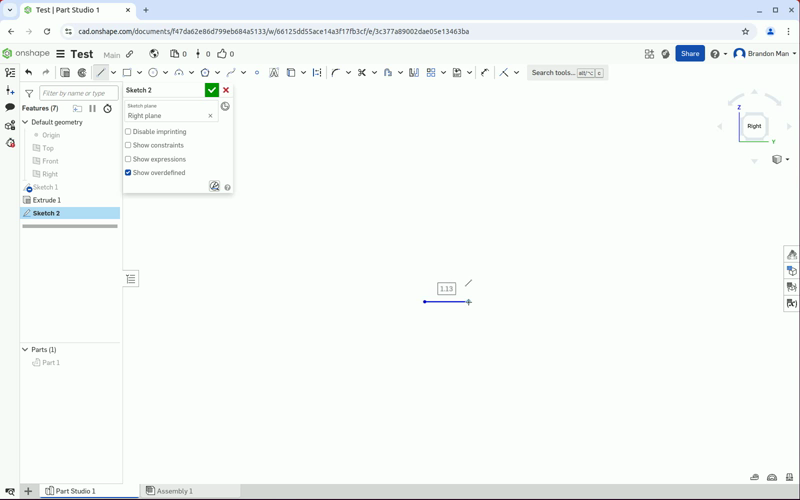
scroll(-6)
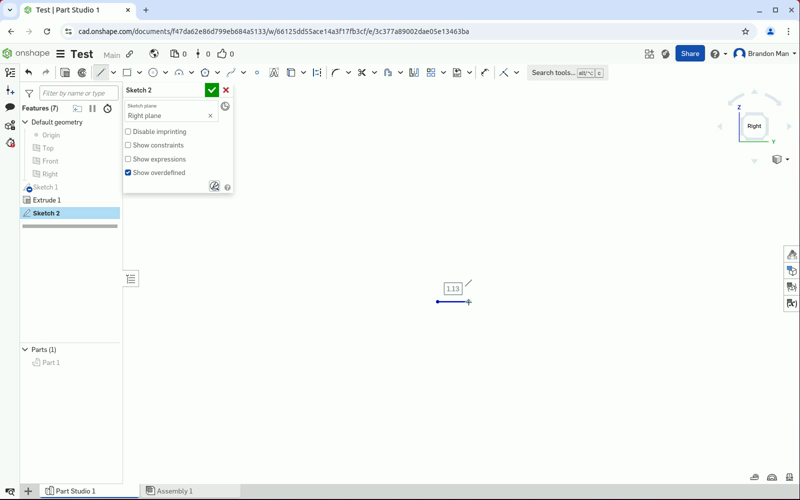
scroll(-6)
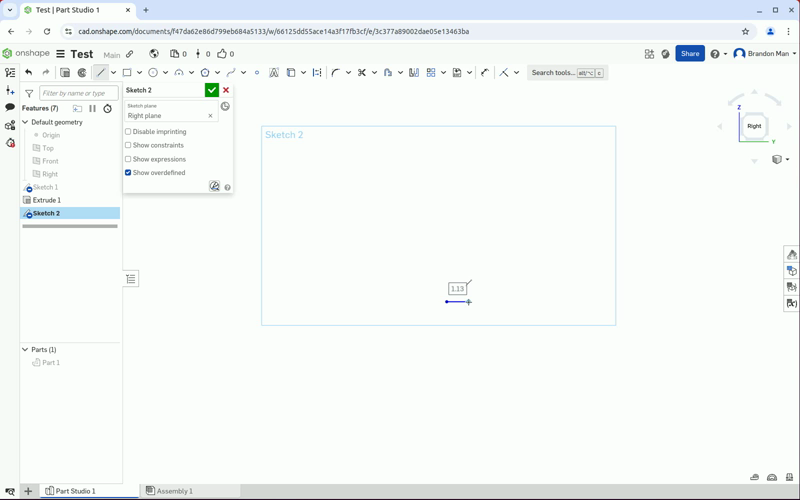
scroll(-6)
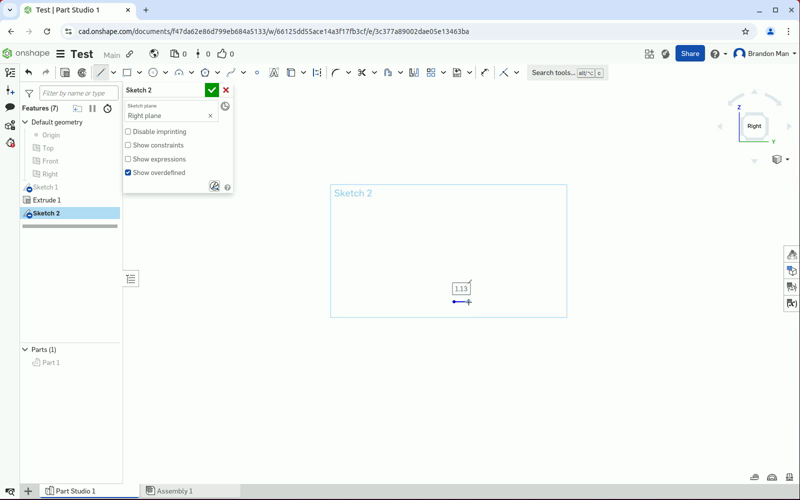
scroll(-6)
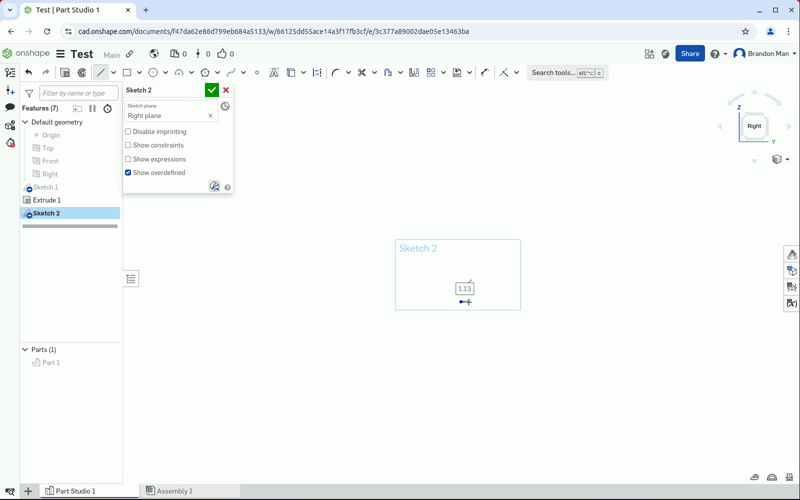
scroll(-6)
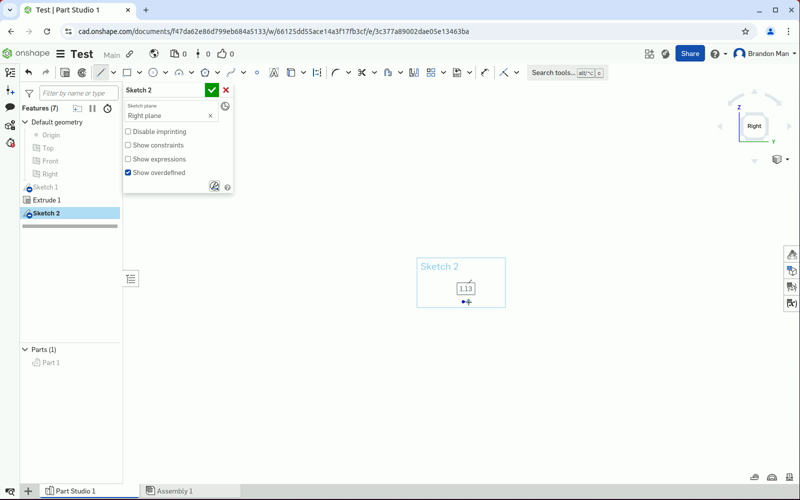
key_up(shift)
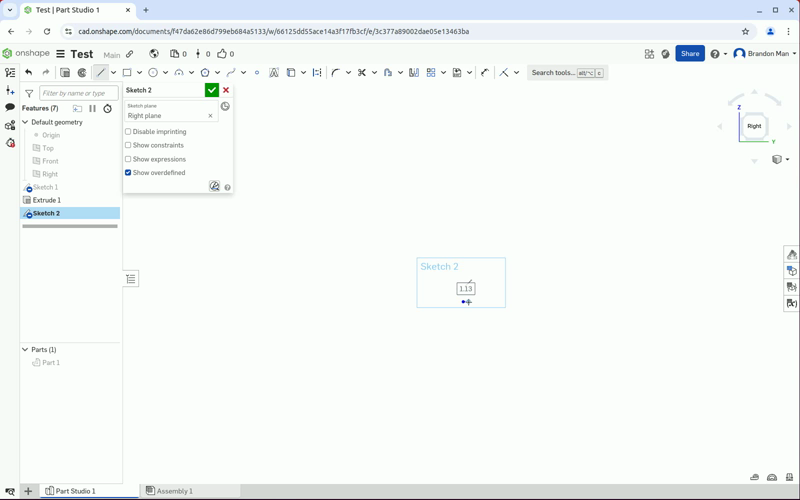
key_down(shift)
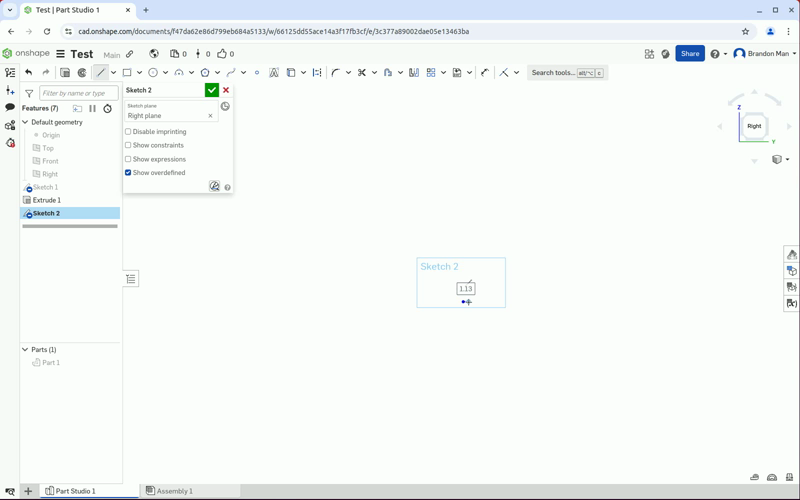
mouse_move(498, 301)
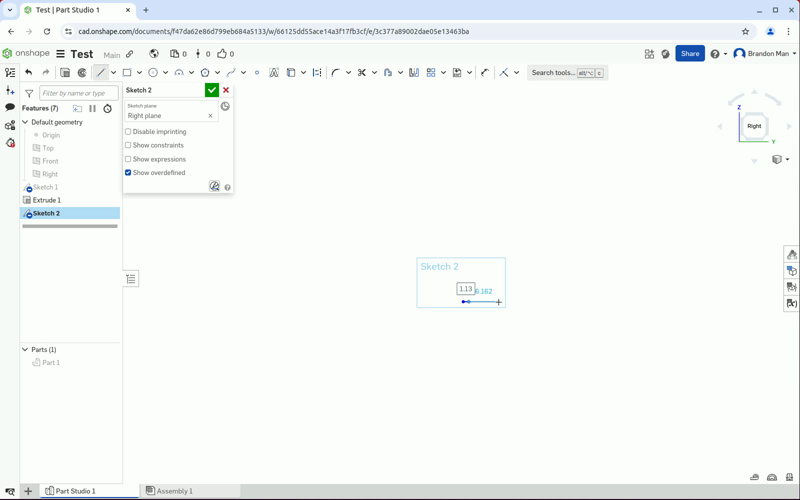
mouse_move(468, 295)
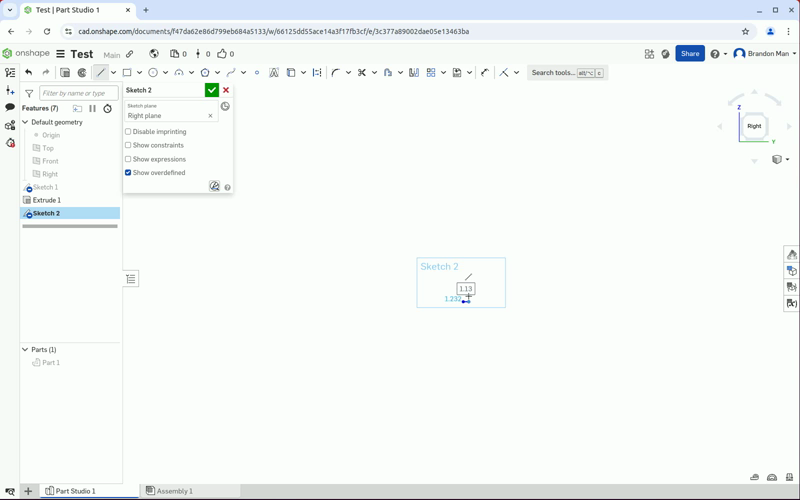
scroll(6)
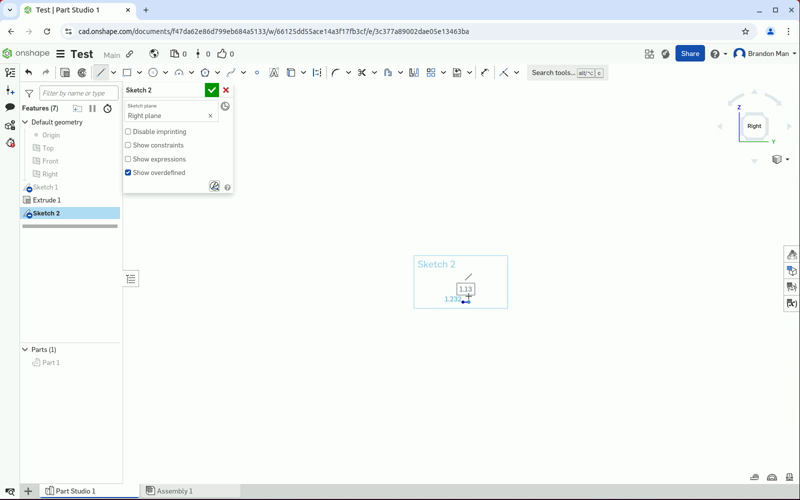
scroll(6)
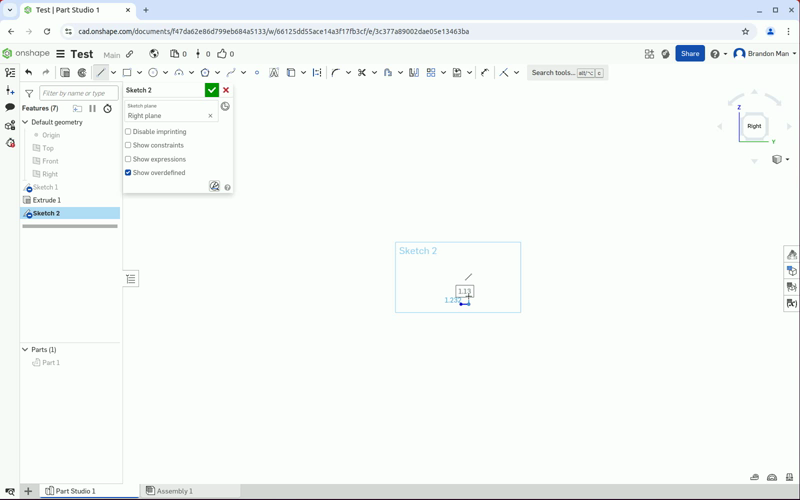
scroll(6)
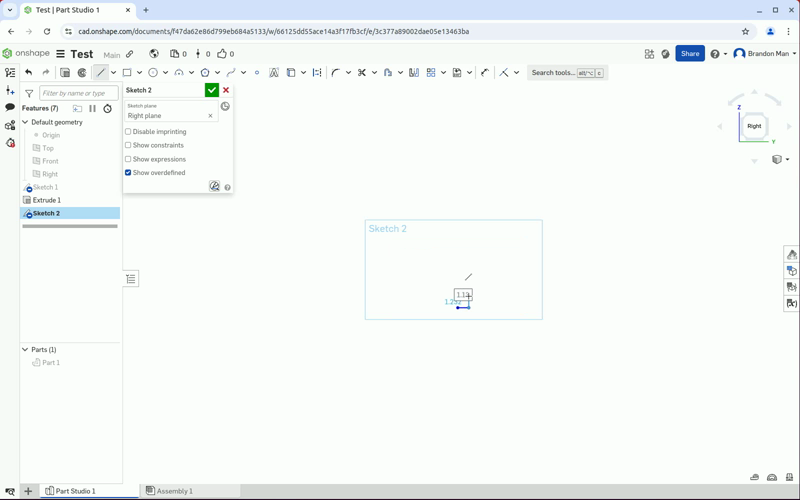
scroll(6)
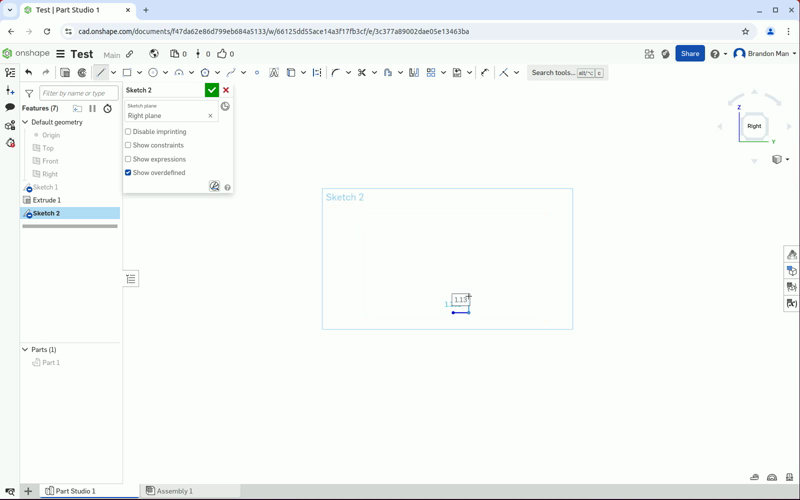
scroll(6)
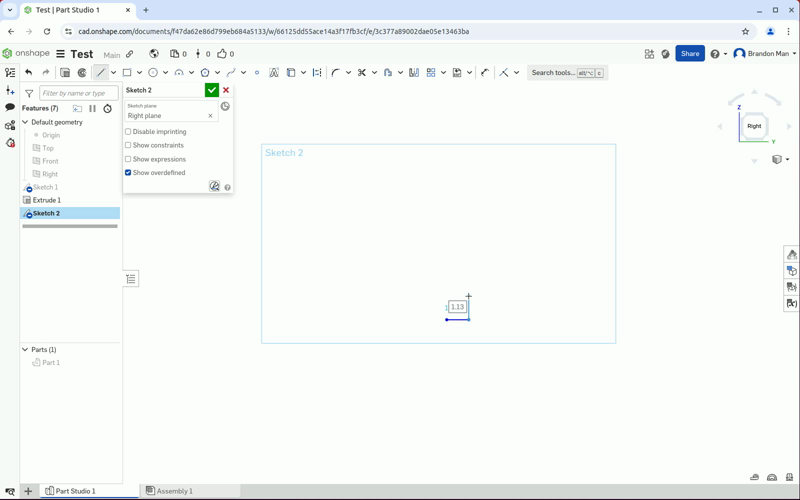
scroll(6)
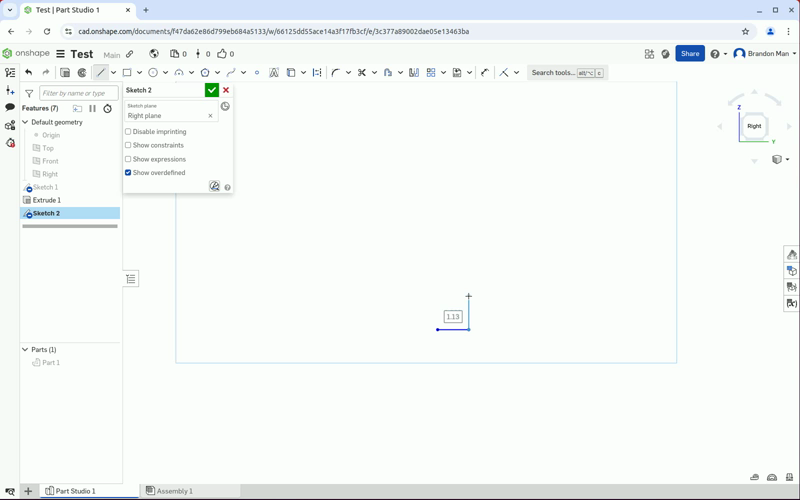
scroll(6)
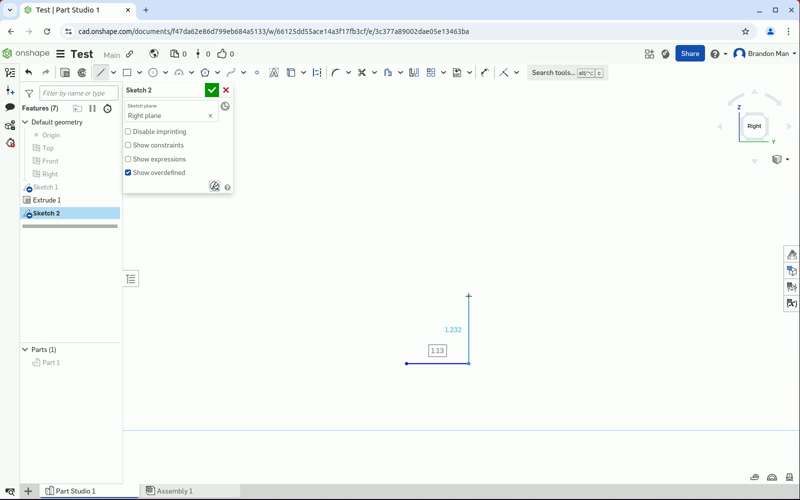
click(468, 295)
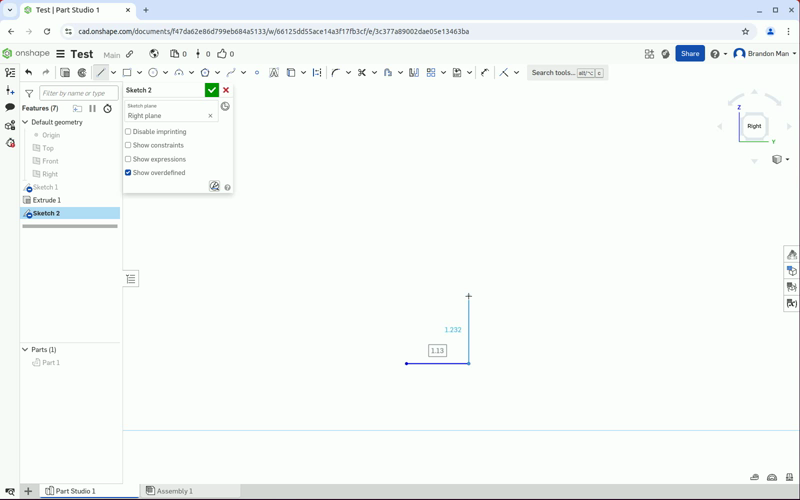
scroll(-6)
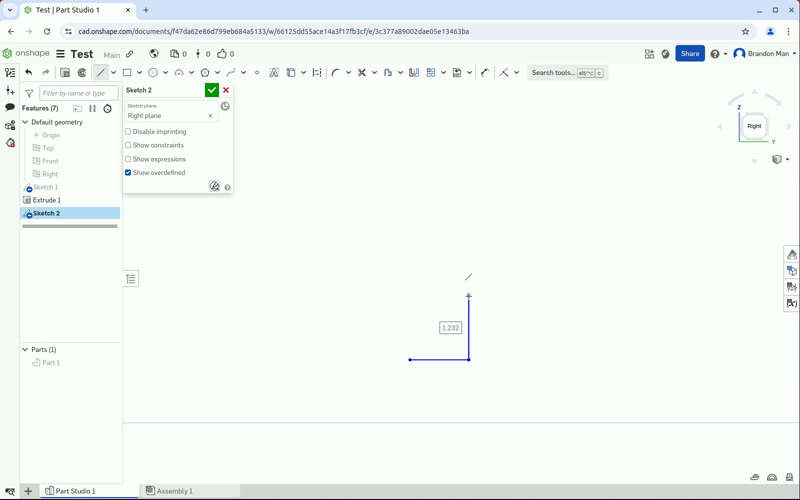
scroll(-6)
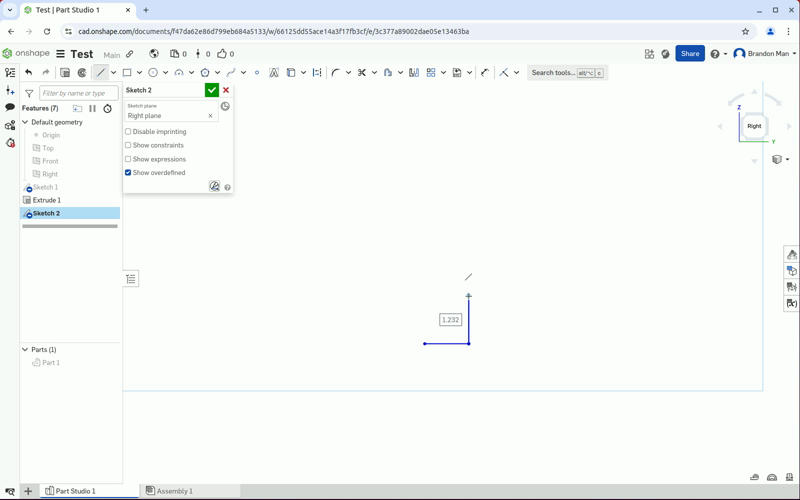
scroll(-6)
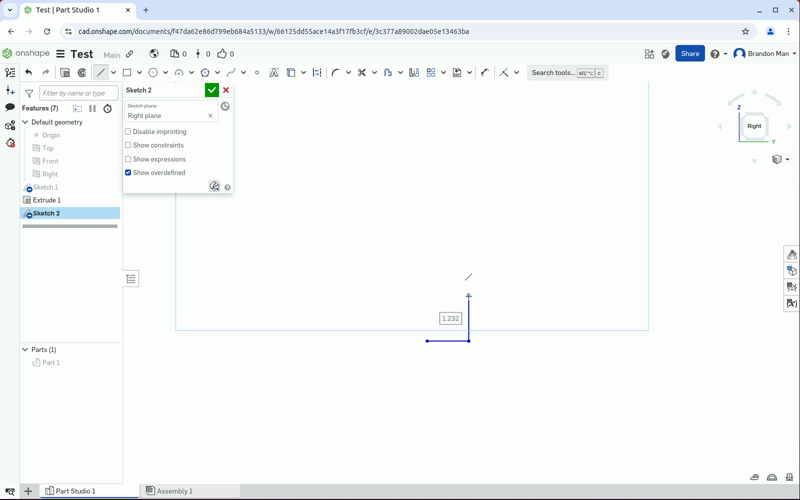
scroll(-6)
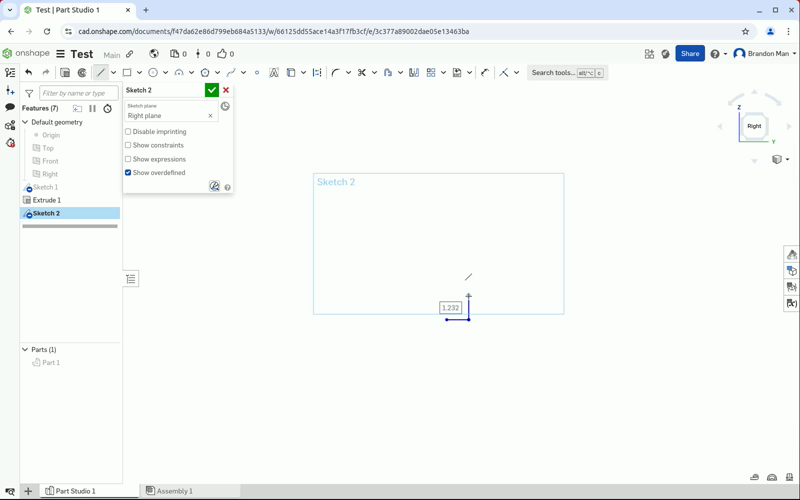
scroll(-6)
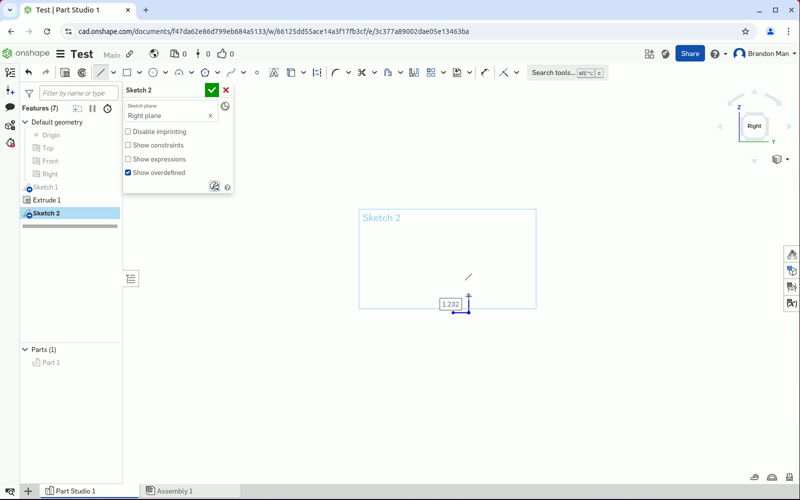
scroll(-6)
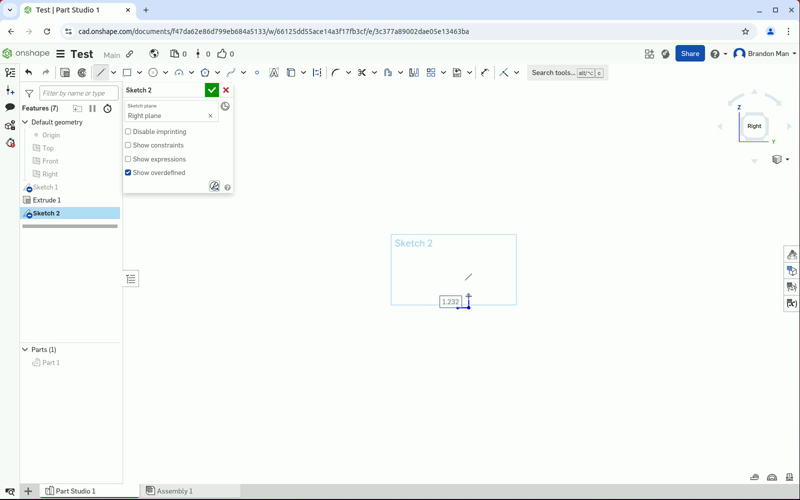
scroll(-6)
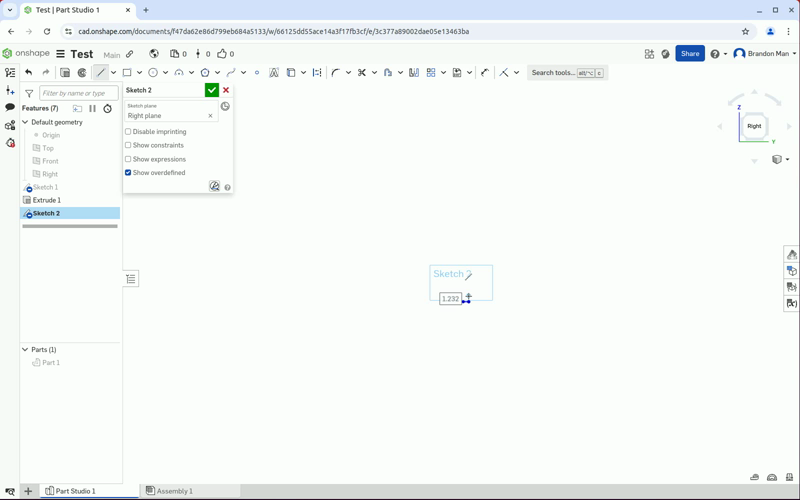
key_up(shift)
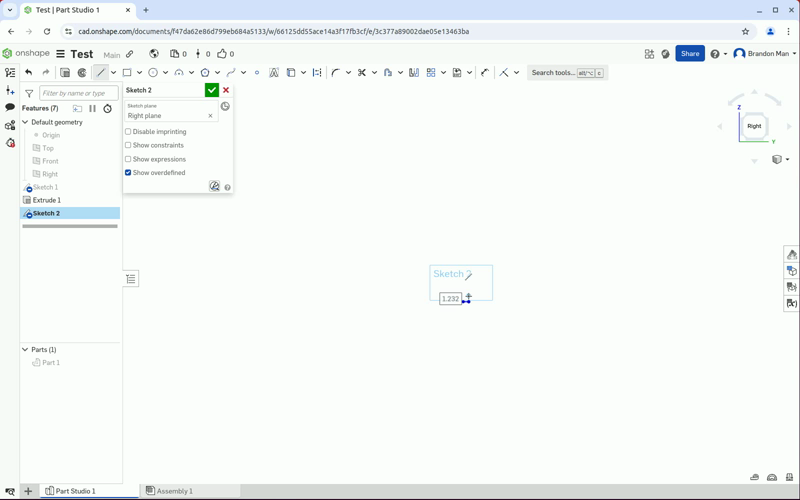
mouse_move(498, 295)
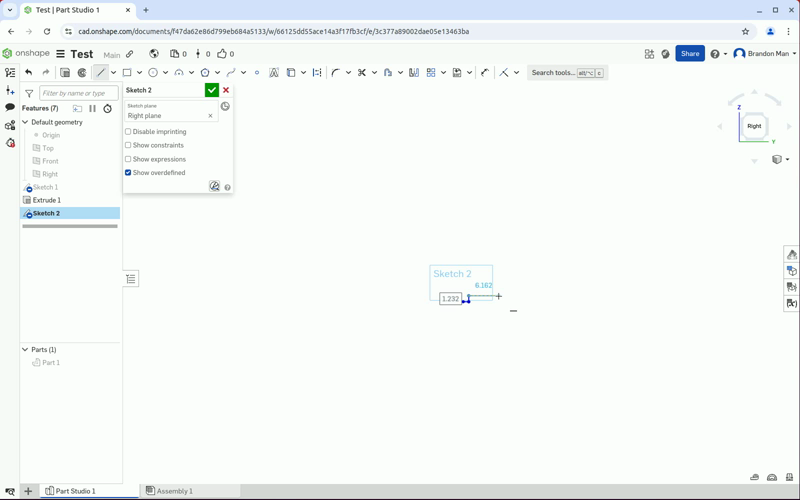
key_down(shift)
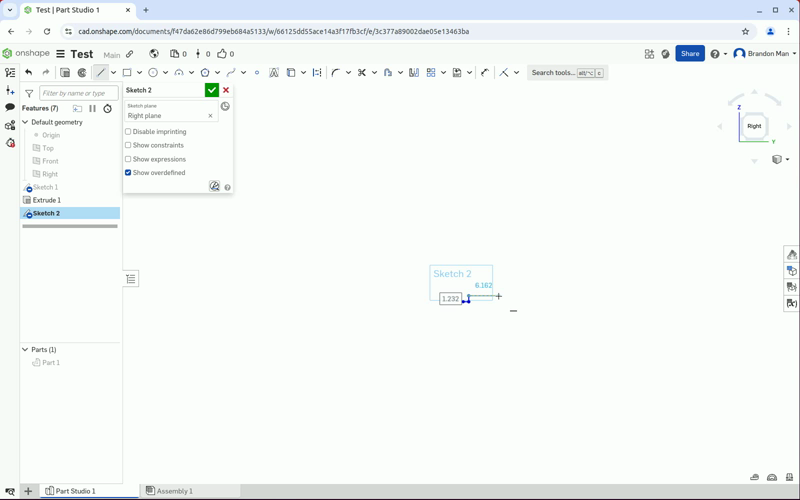
mouse_move(463, 301)
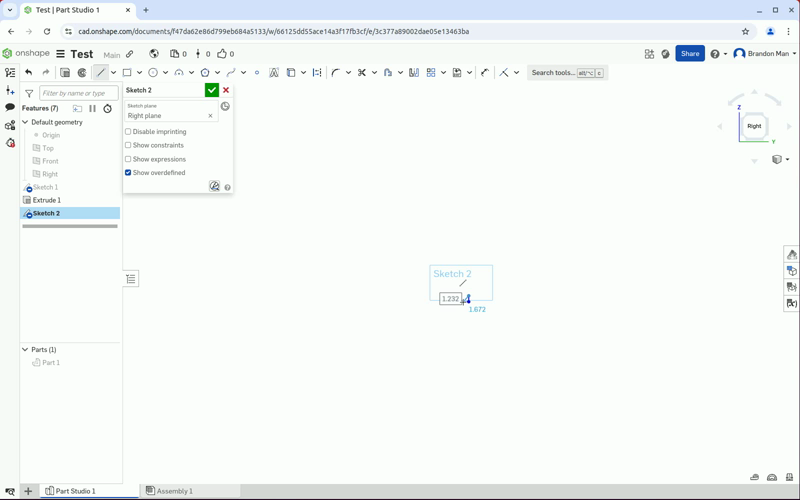
key_up(shift)
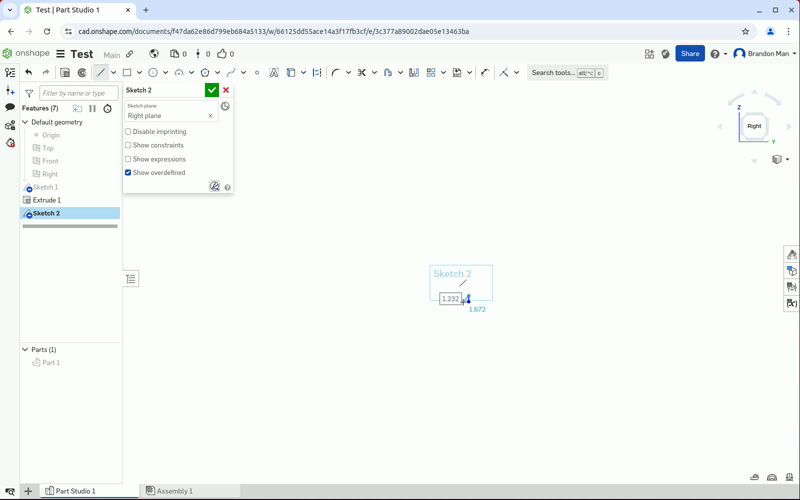
click(463, 301)
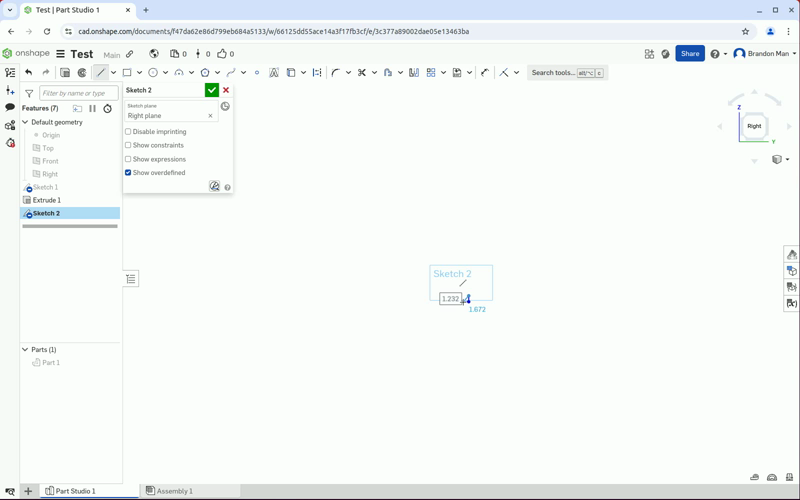
key(esc)
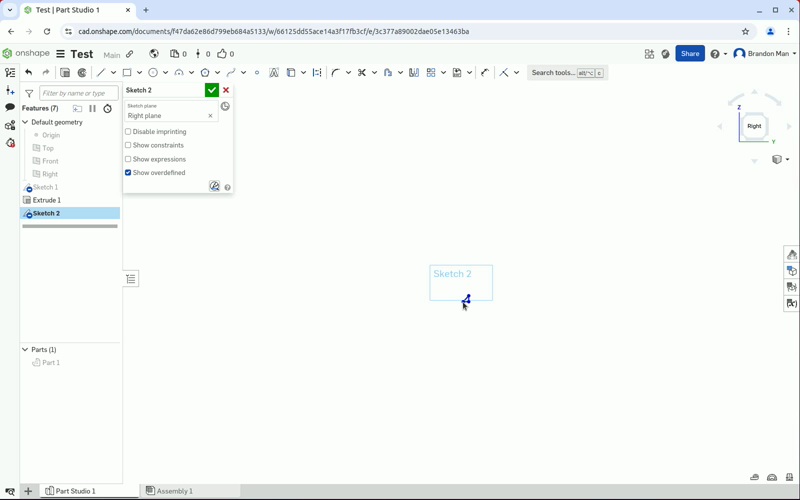
mouse_move(466, 300)
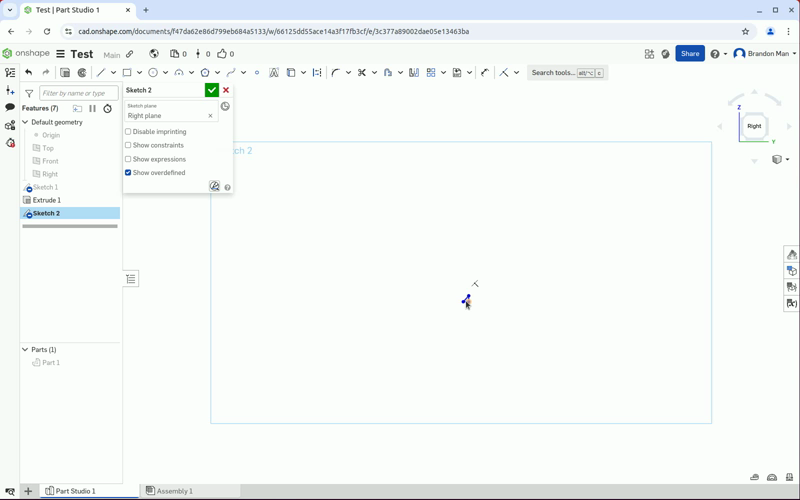
scroll(6)
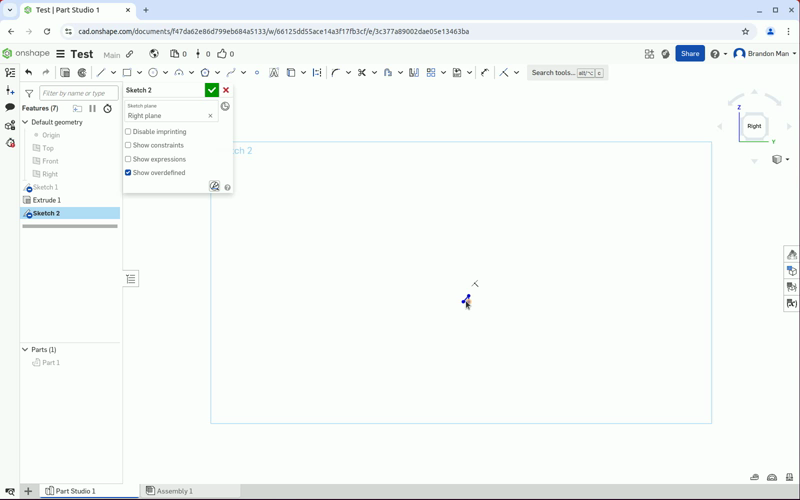
scroll(6)
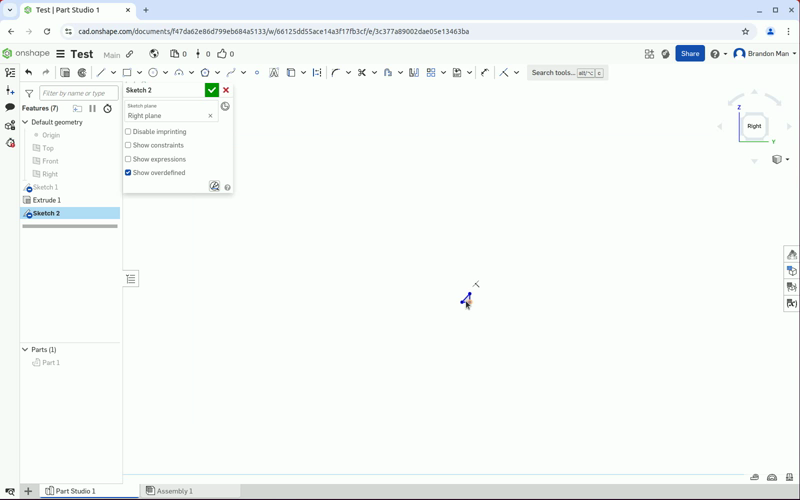
scroll(6)
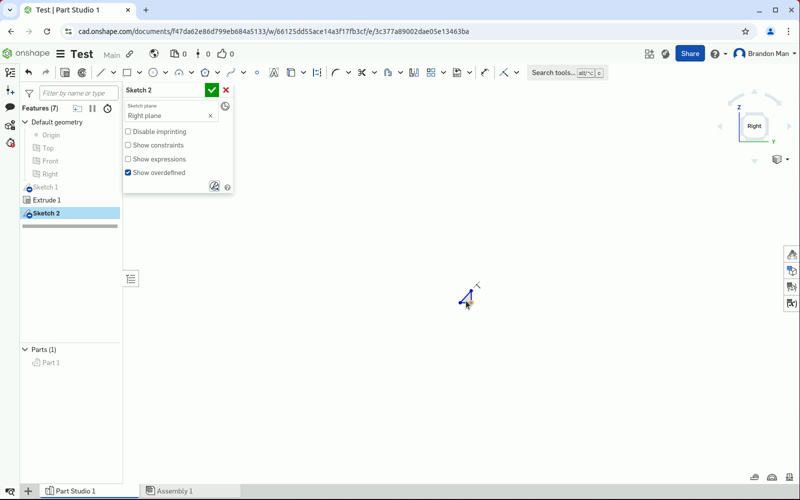
scroll(6)
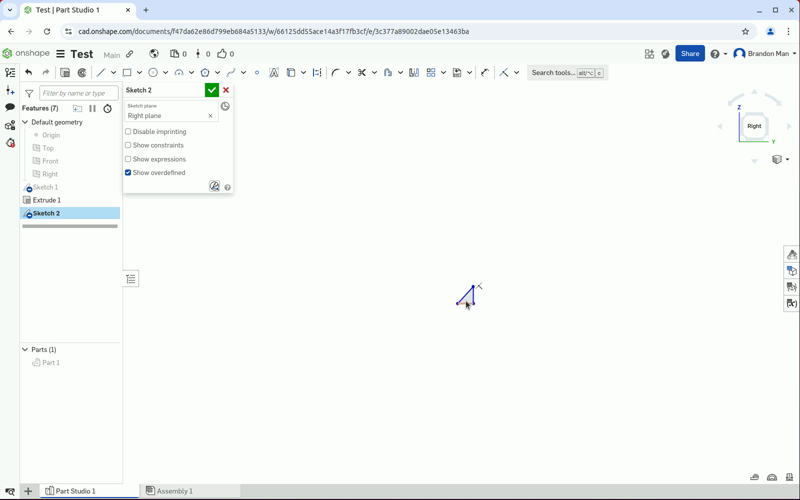
scroll(6)
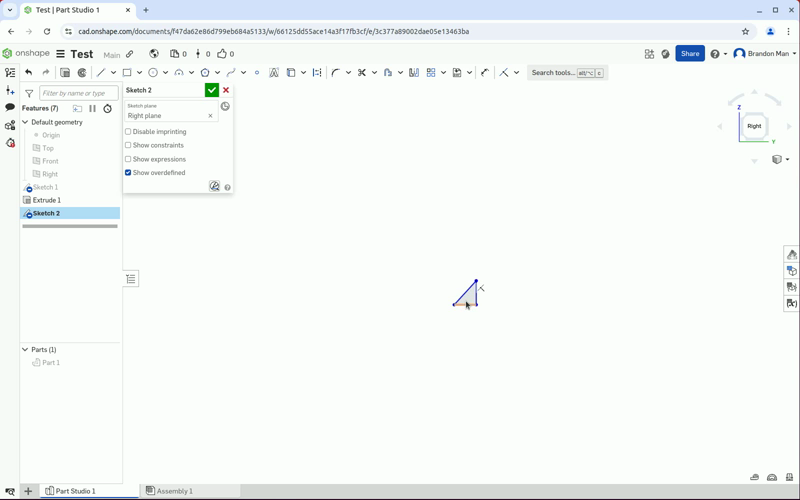
scroll(6)
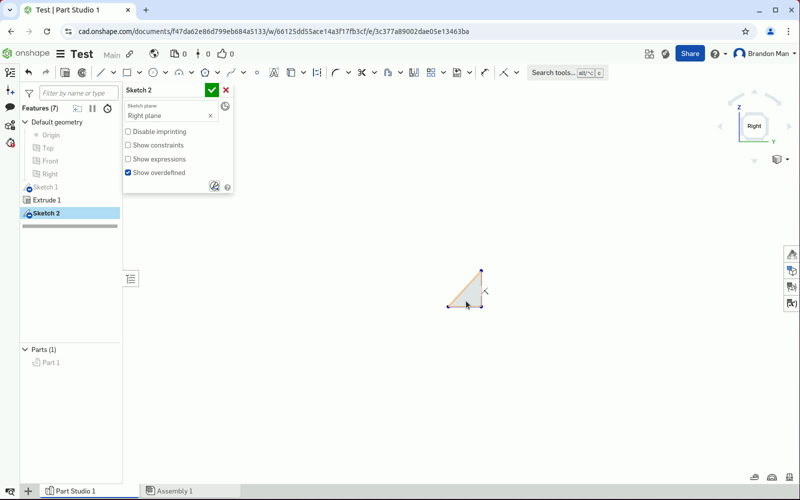
scroll(6)
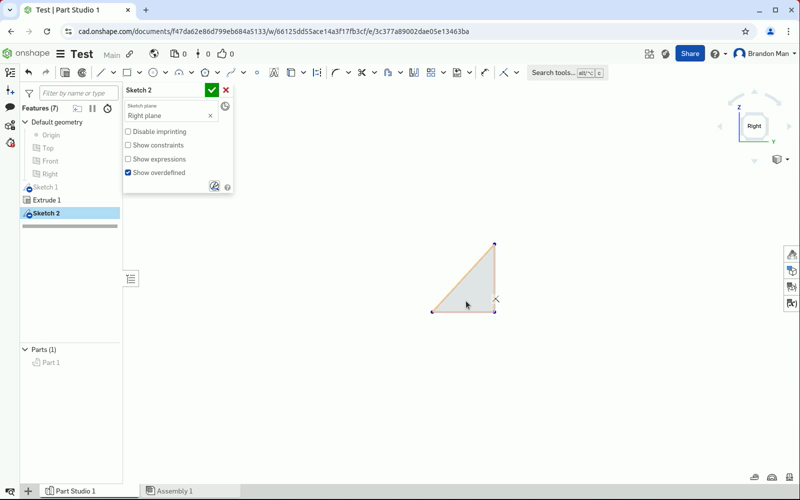
click(466, 300)
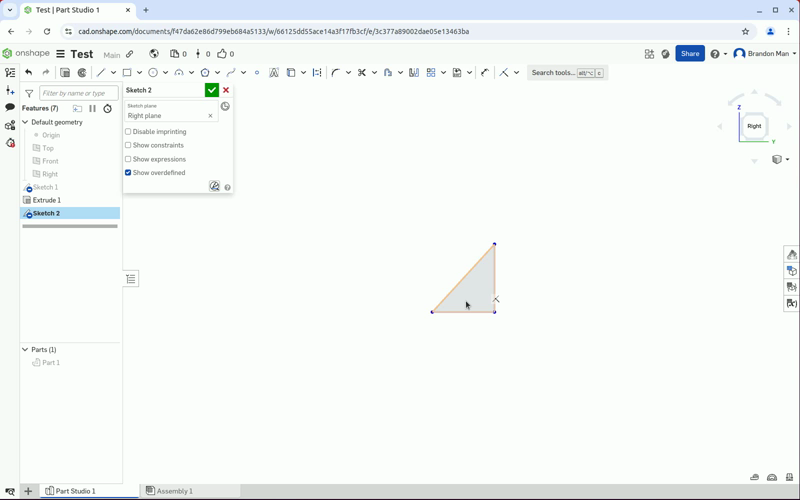
scroll(-6)
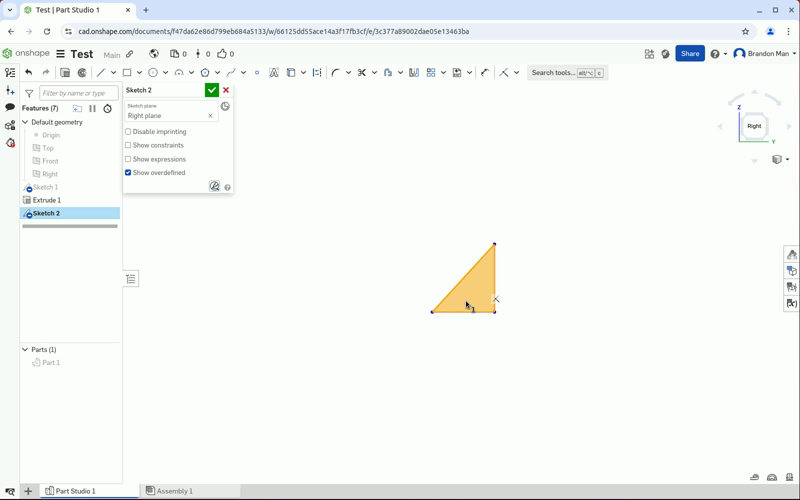
scroll(-6)
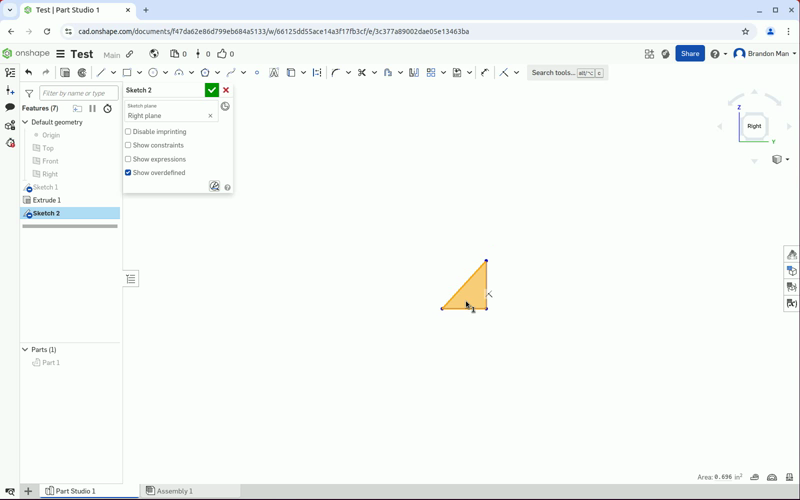
scroll(-6)
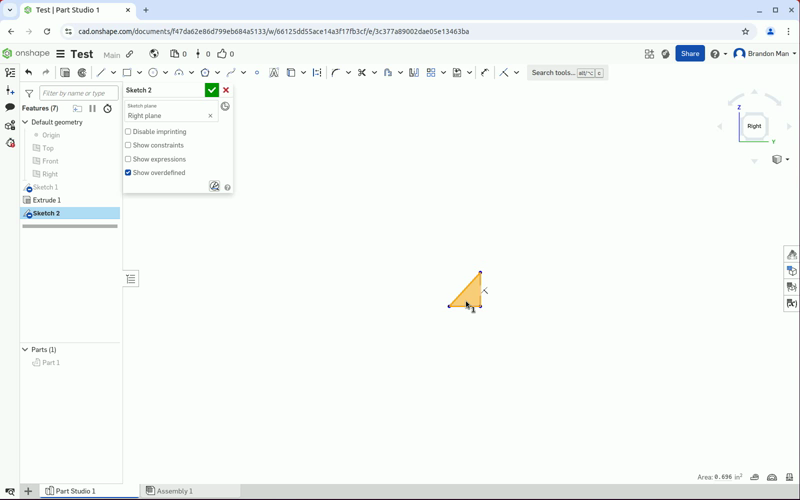
scroll(-6)
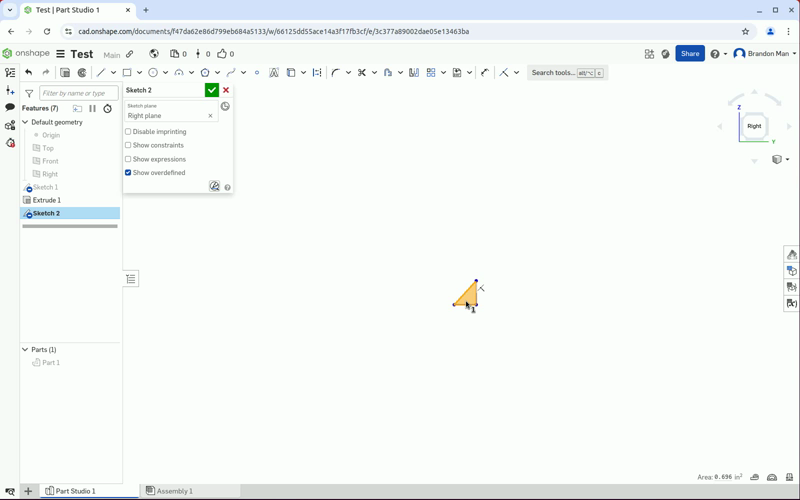
scroll(-6)
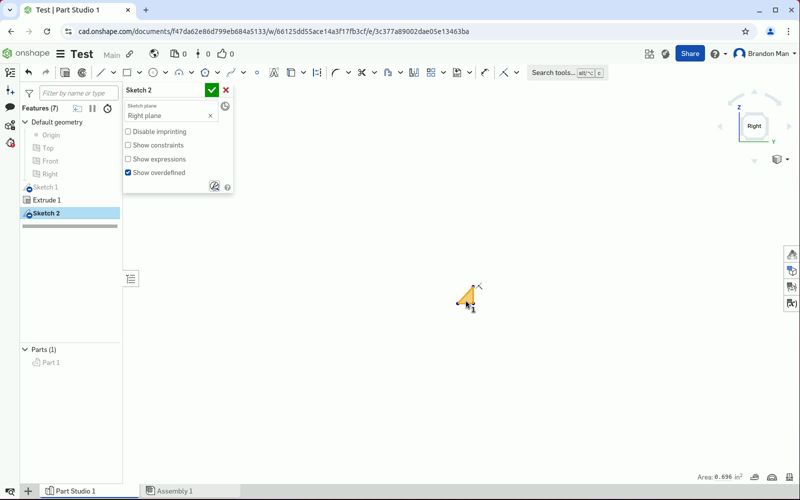
scroll(-6)
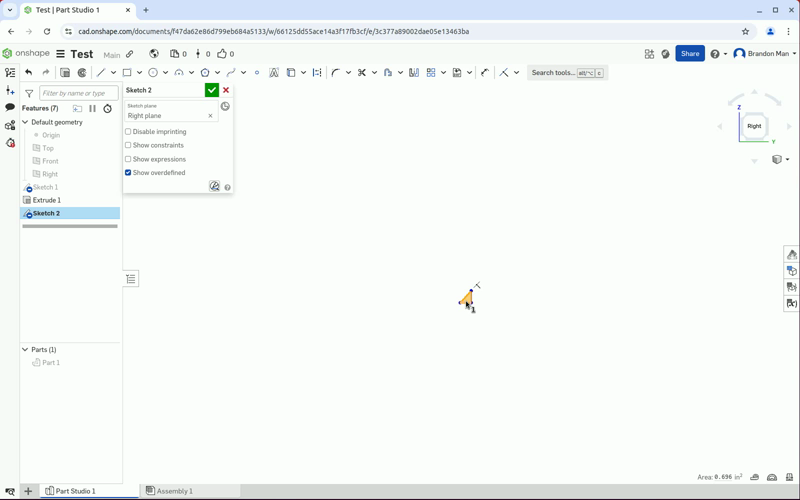
scroll(-6)
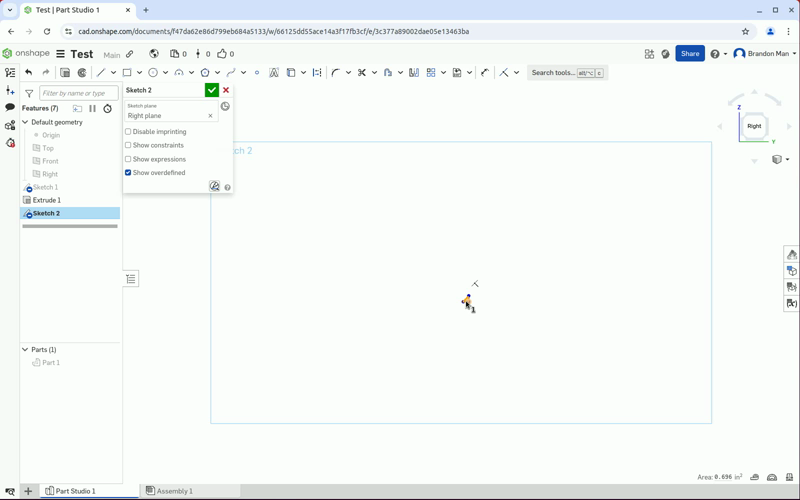
mouse_move(73, 352)
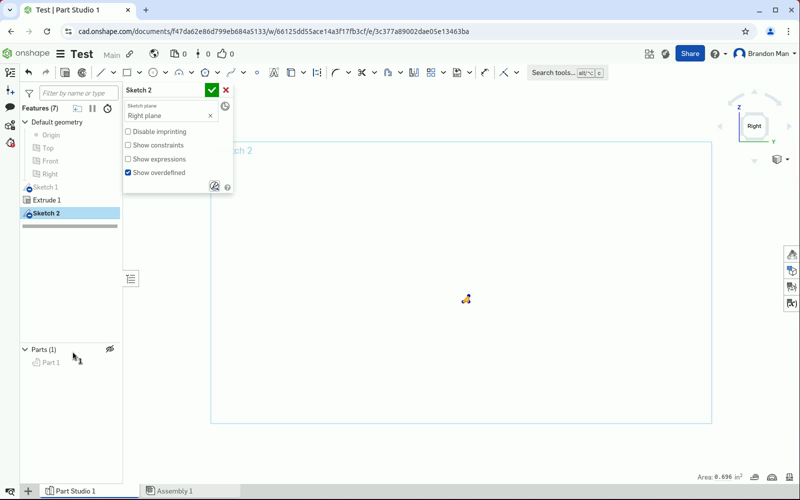
key(shift+y)
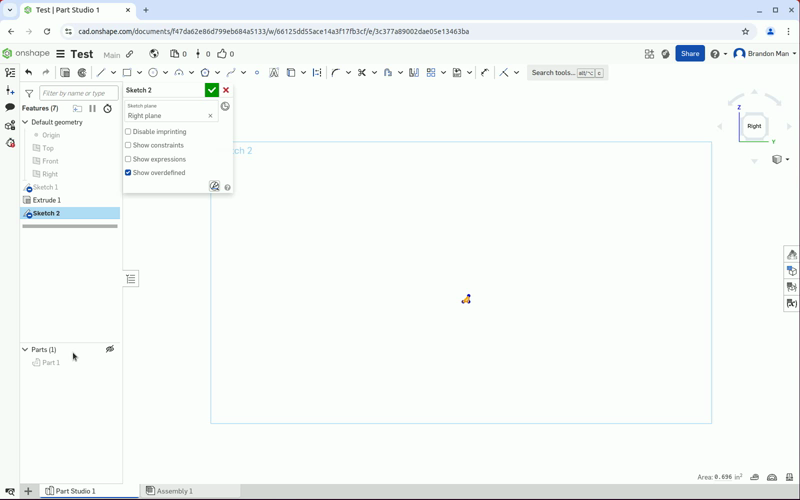
key(shift+e)
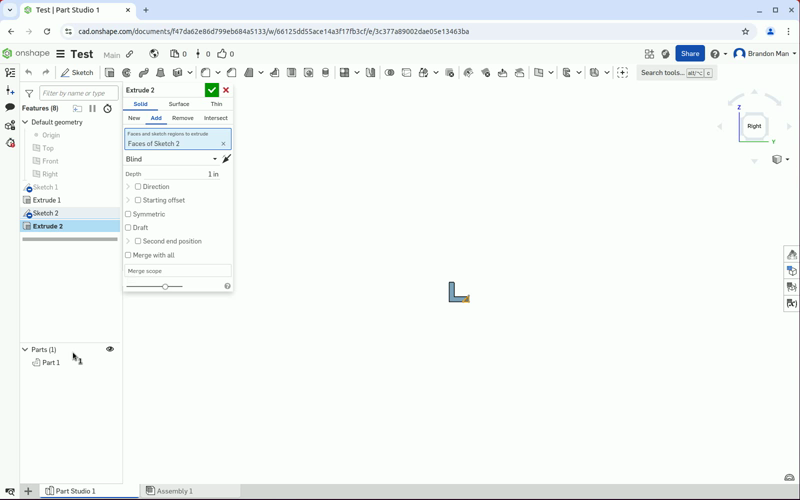
mouse_move(143, 106)
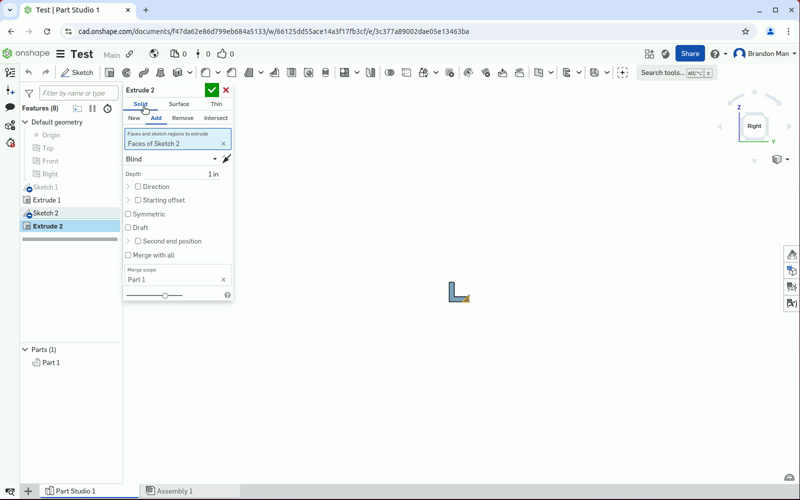
click(143, 106)
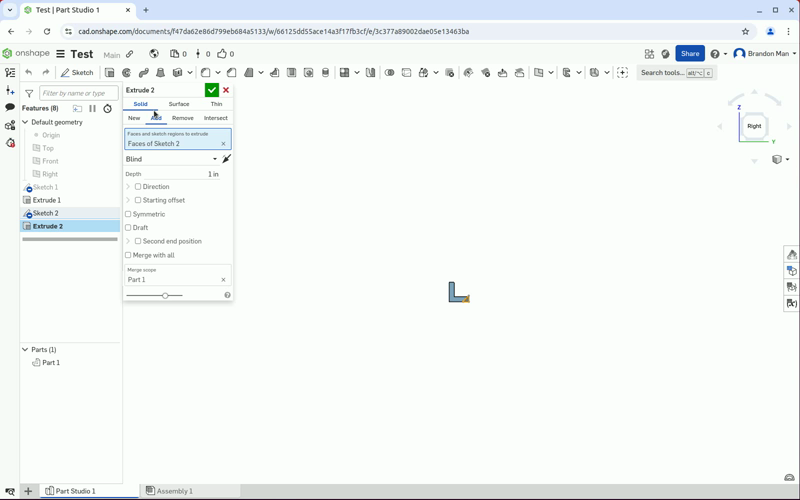
mouse_move(186, 120)
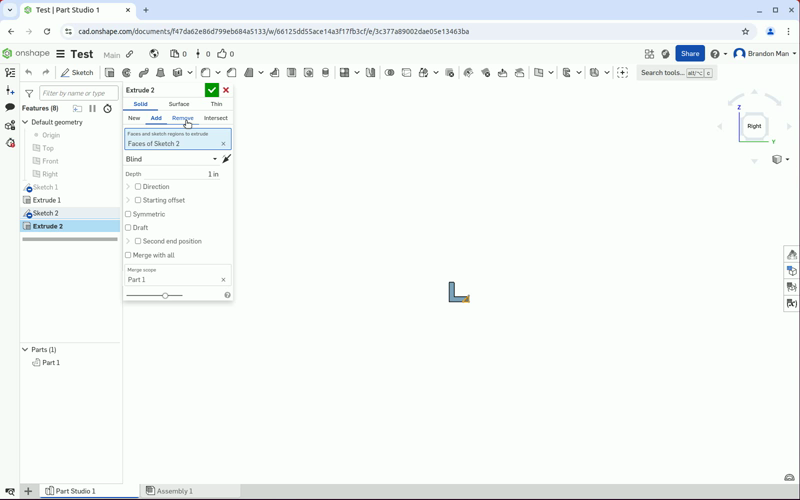
click(186, 120)
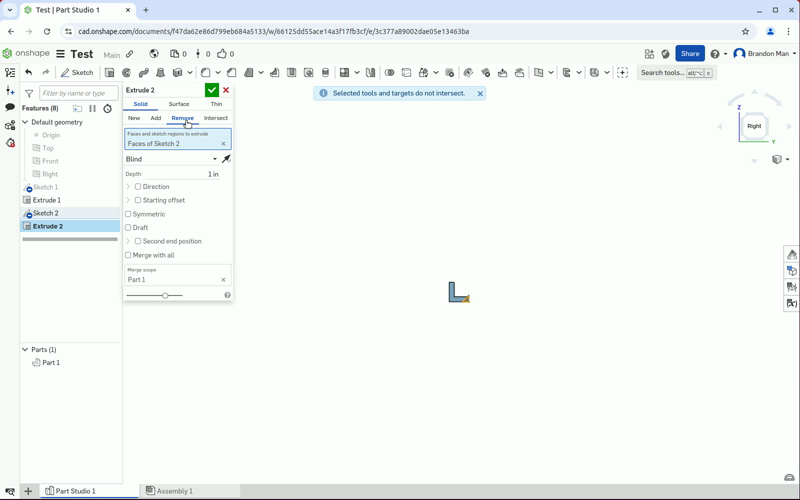
key(tab, 4)
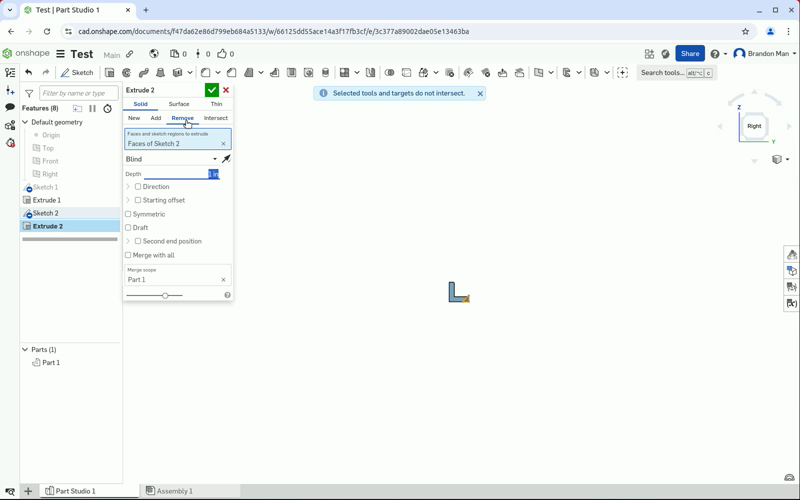
text(23.349)
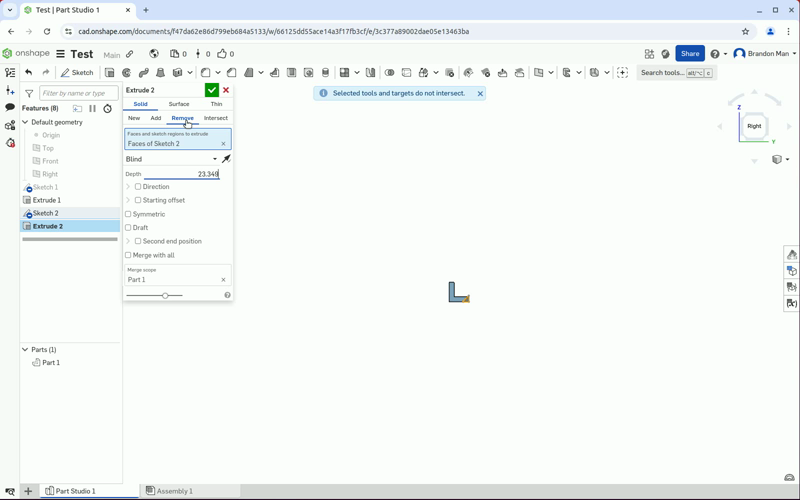
key(tab, 6)
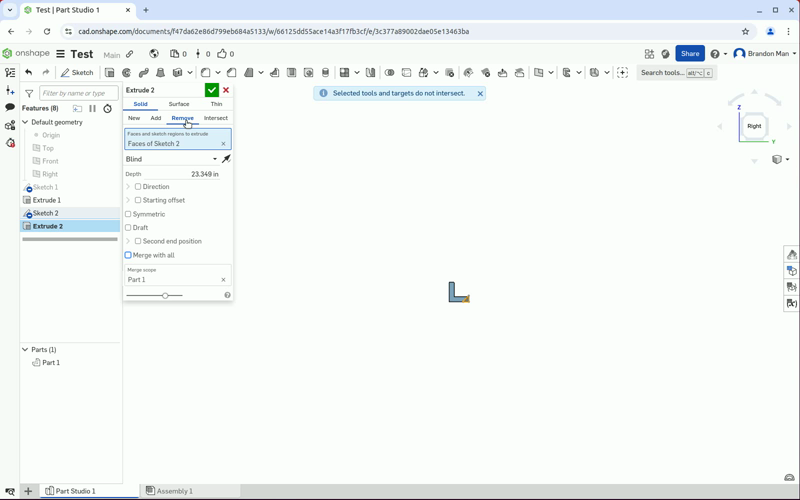
key(space)
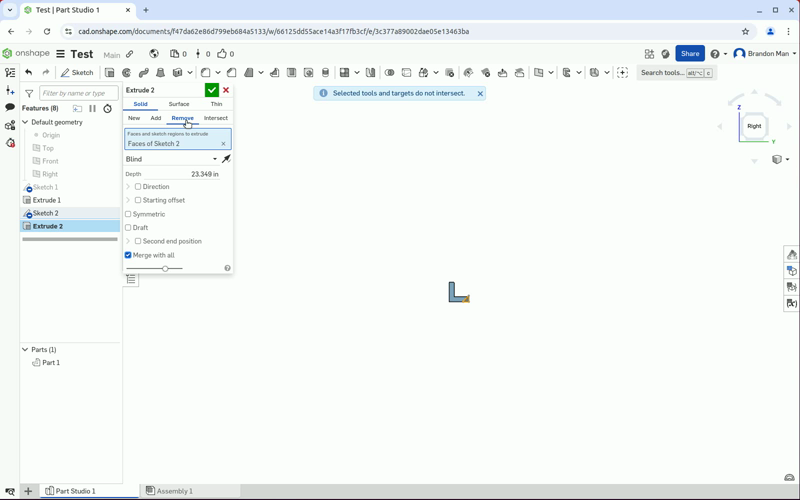
key(enter)
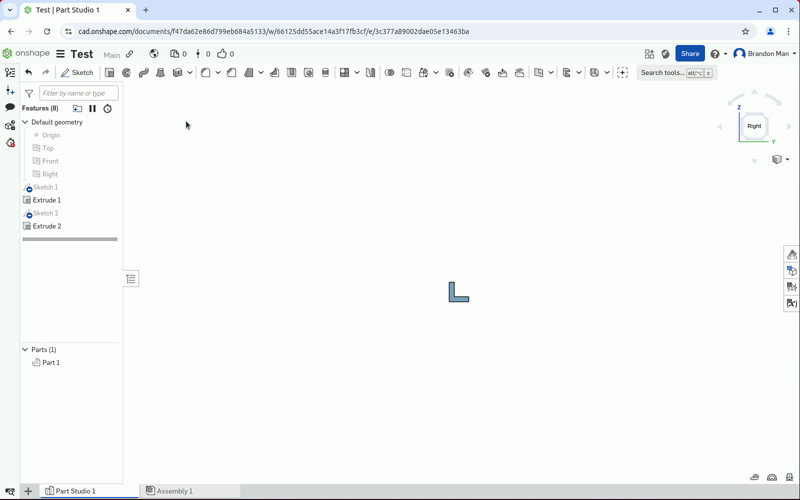
key(shift+h)
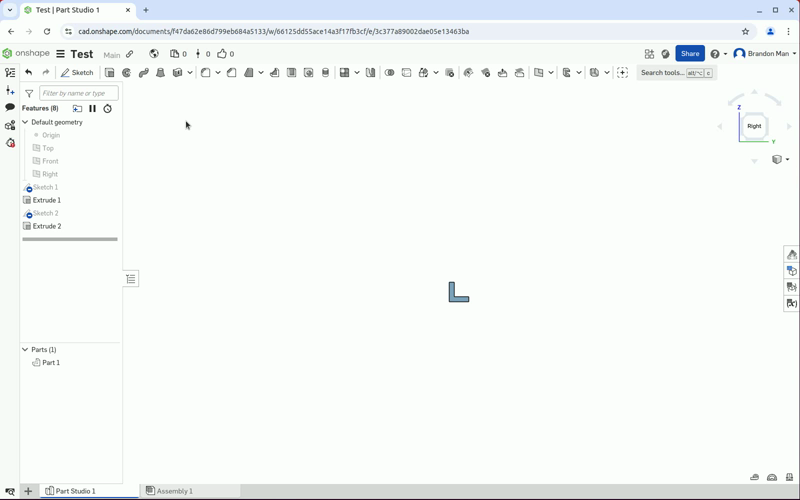
key(shift+h)
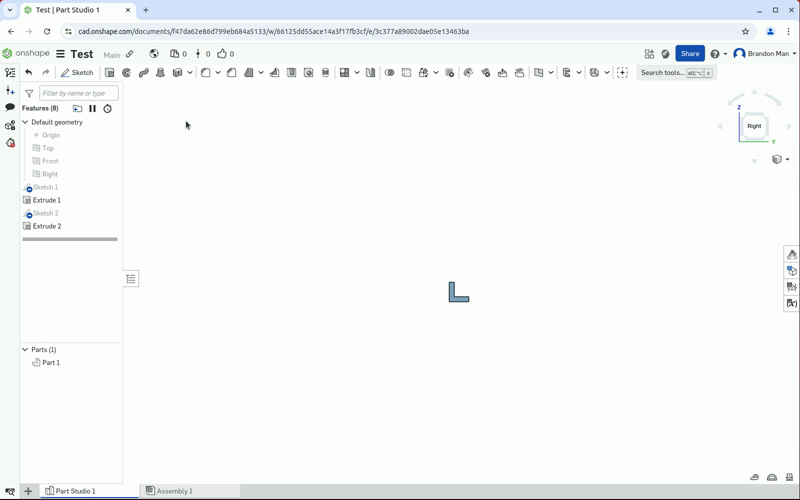
mouse_move(73, 189)
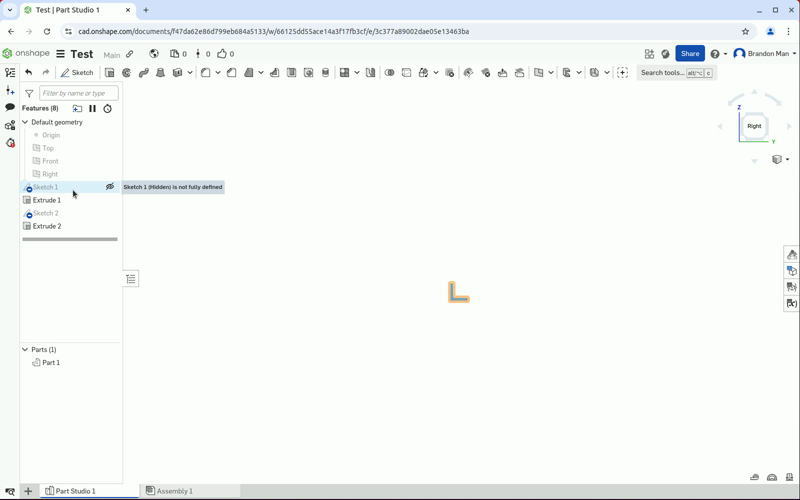
click(73, 189)
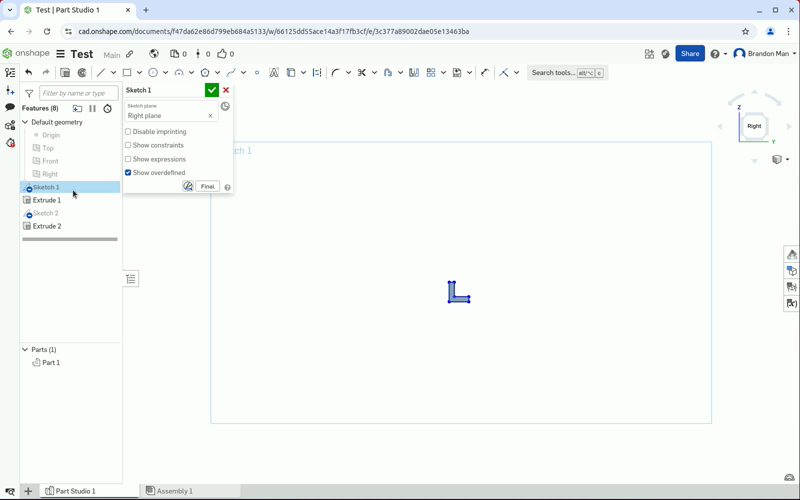
mouse_move(229, 92)
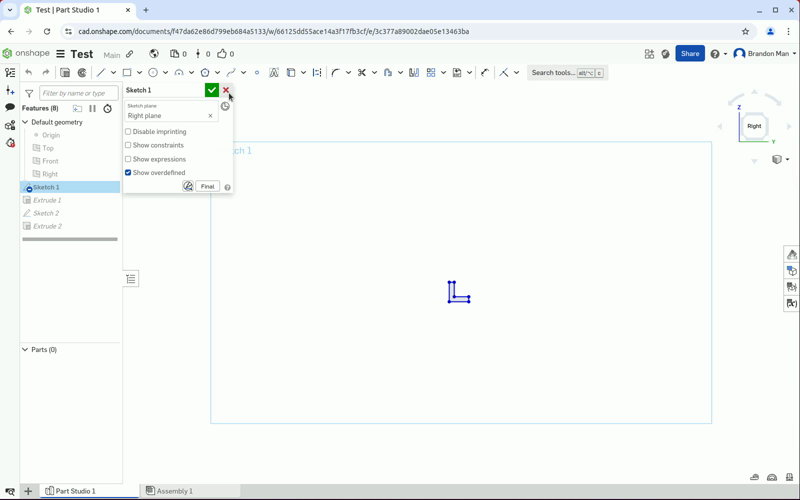
click(229, 92)
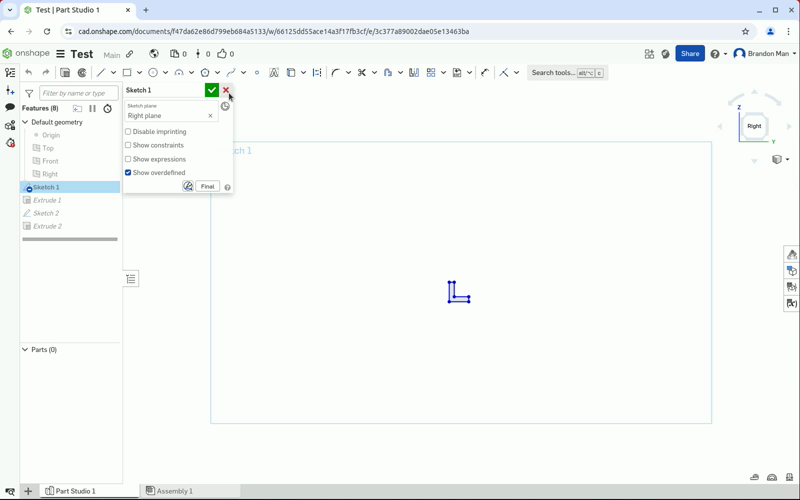
key(shift+s)
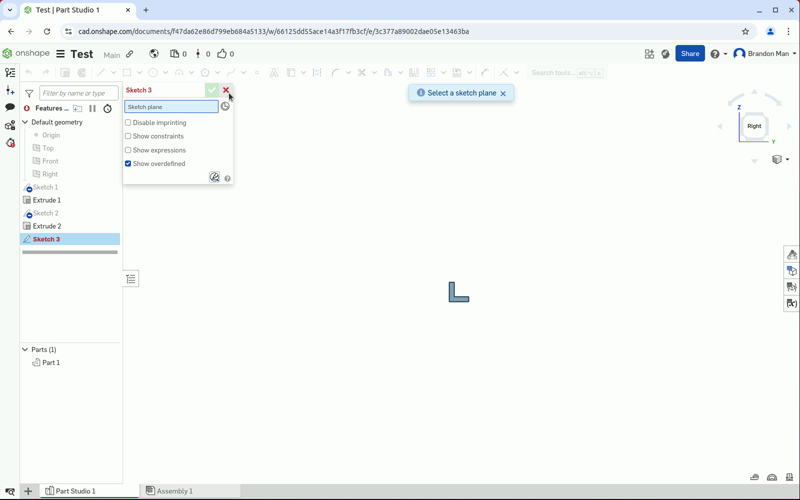
mouse_move(73, 176)
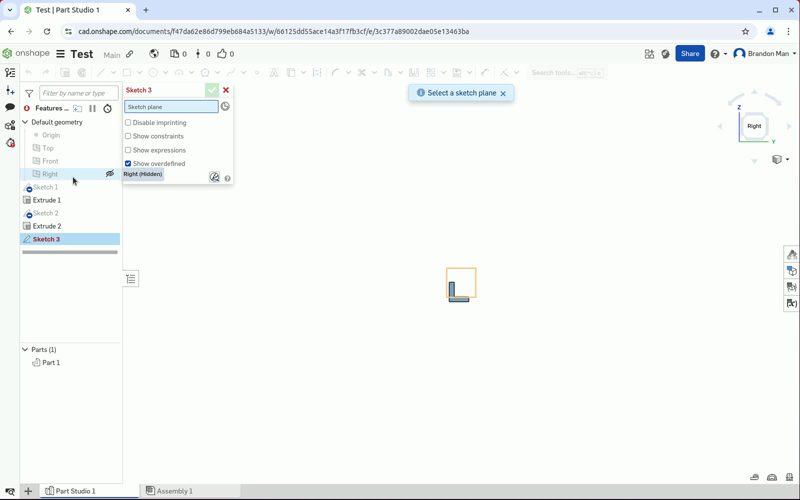
click(73, 176)
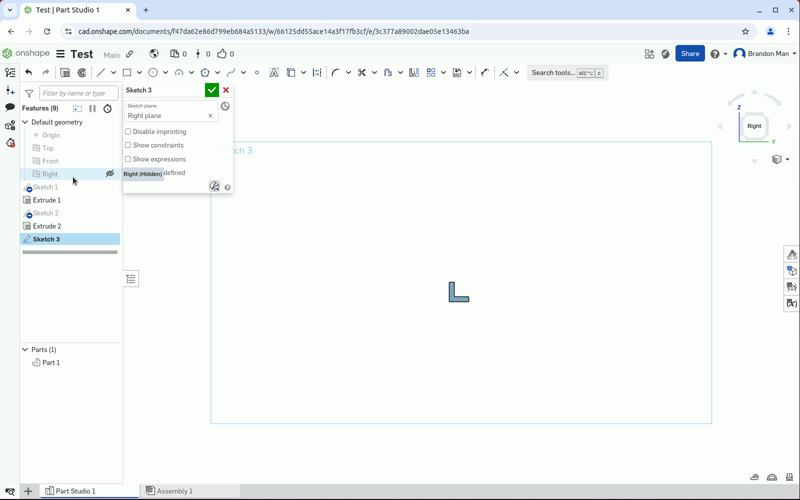
mouse_move(73, 352)
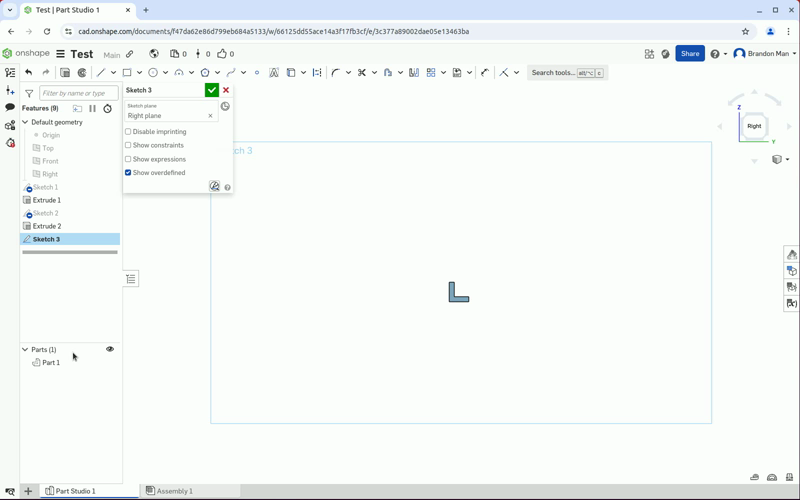
key(y)
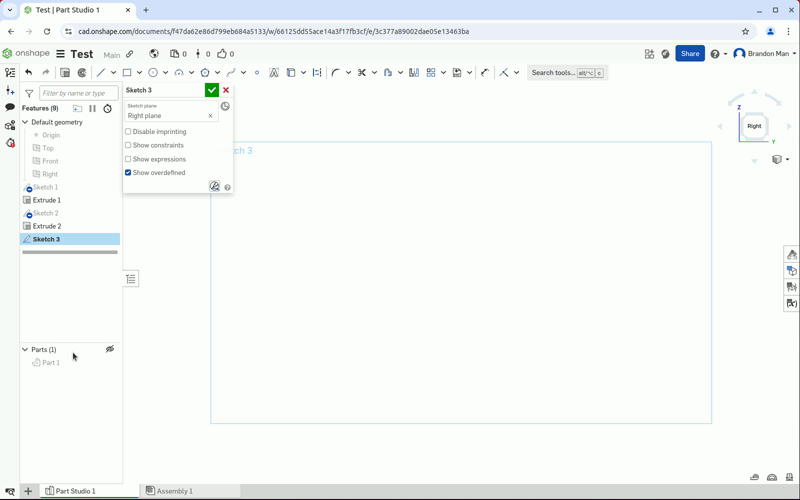
key(l)
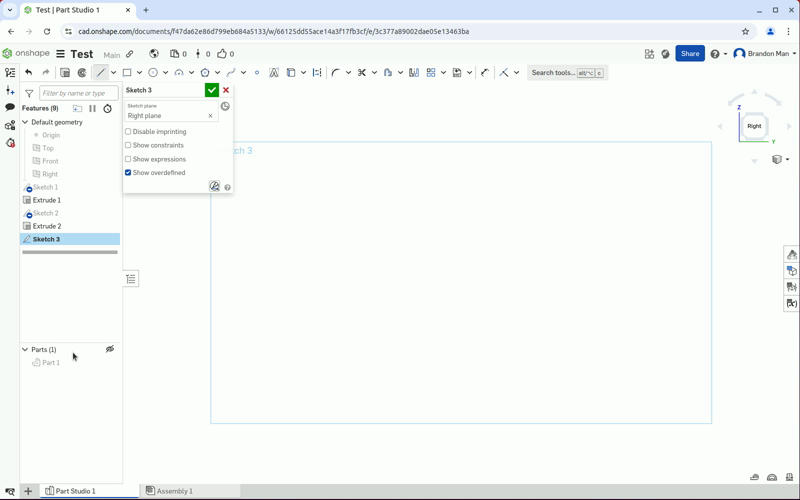
key_down(shift)
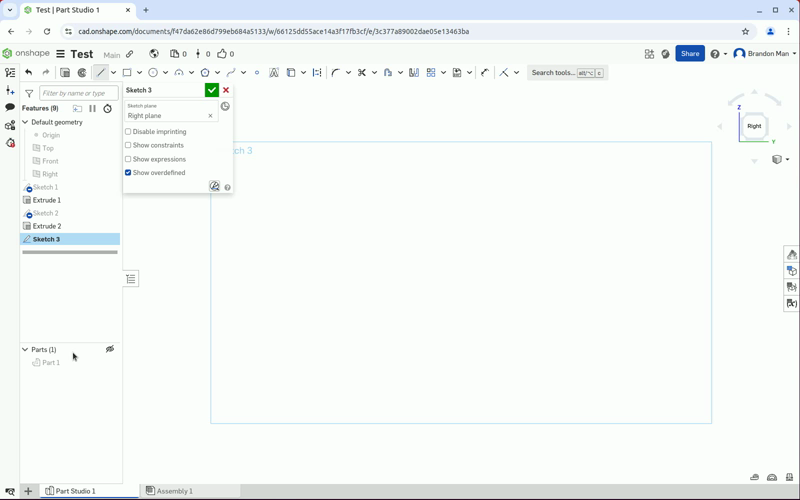
mouse_move(463, 301)
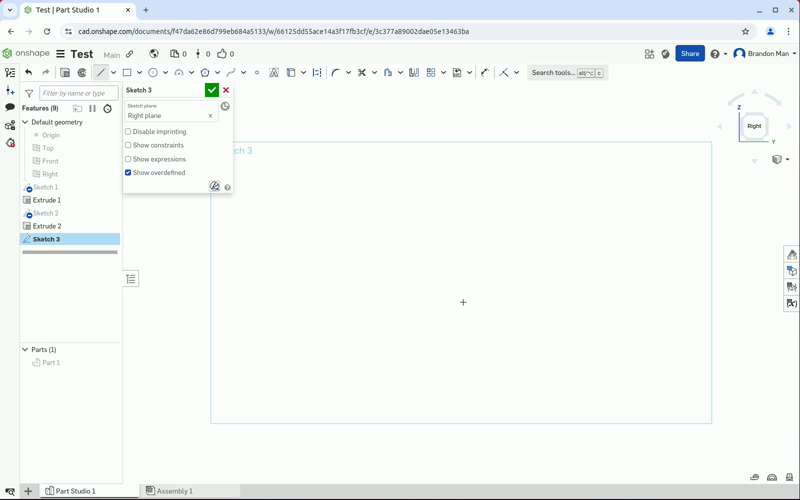
click(463, 301)
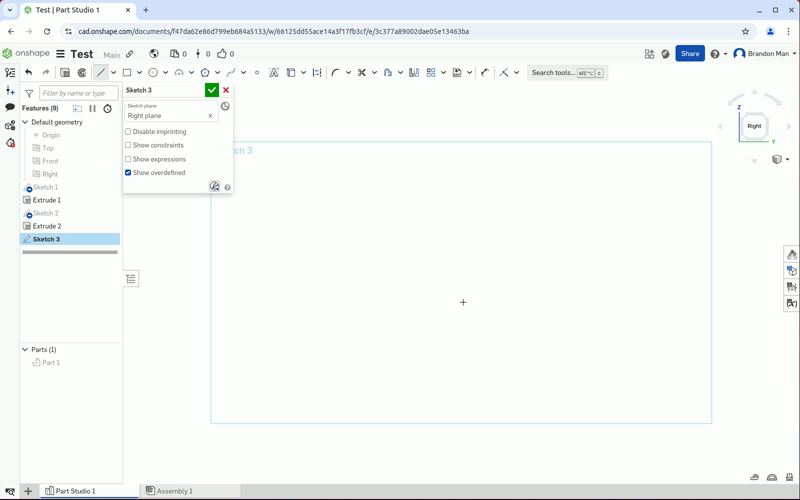
key_up(shift)
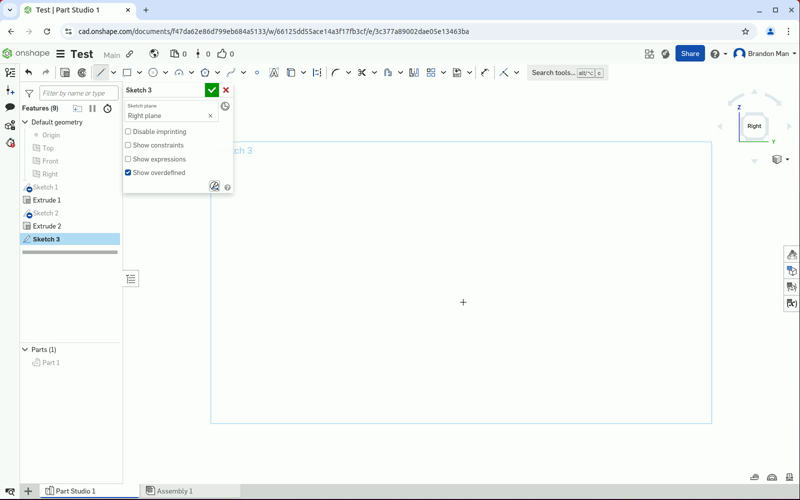
key_down(shift)
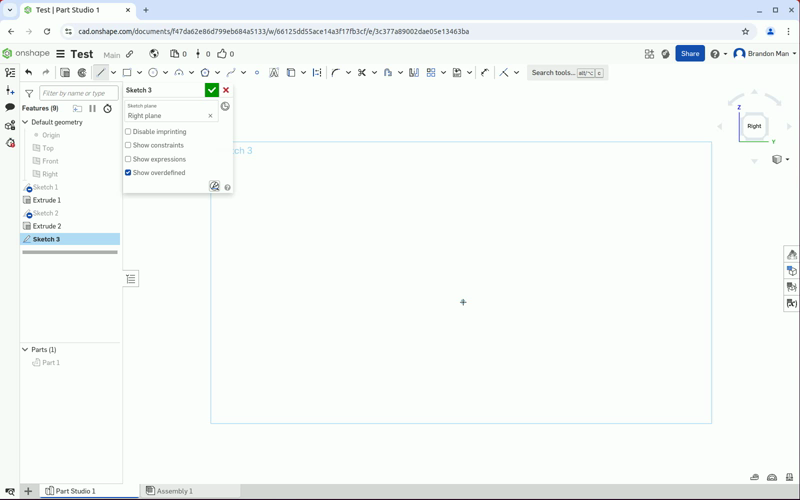
mouse_move(493, 301)
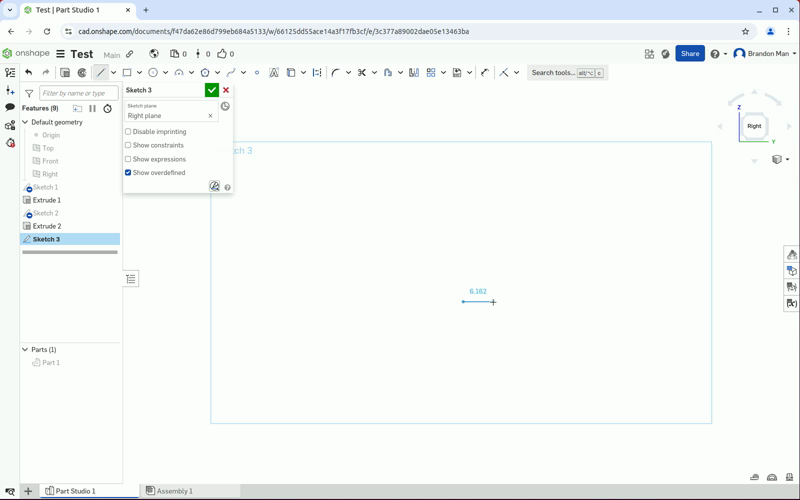
mouse_move(468, 301)
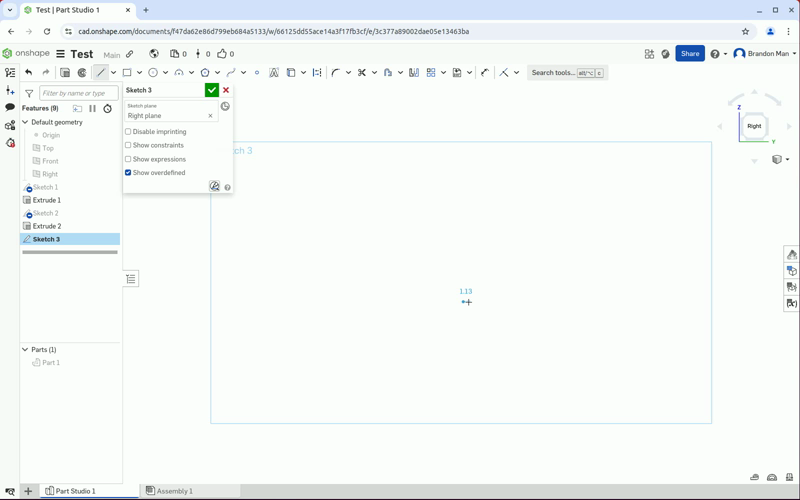
scroll(6)
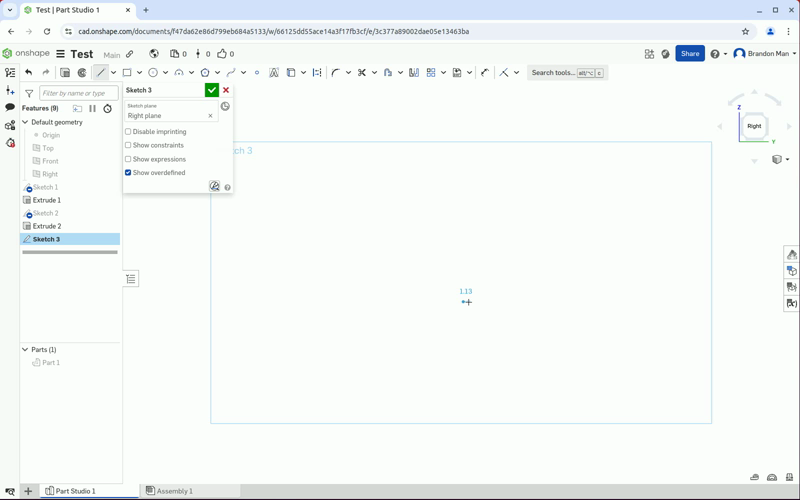
scroll(6)
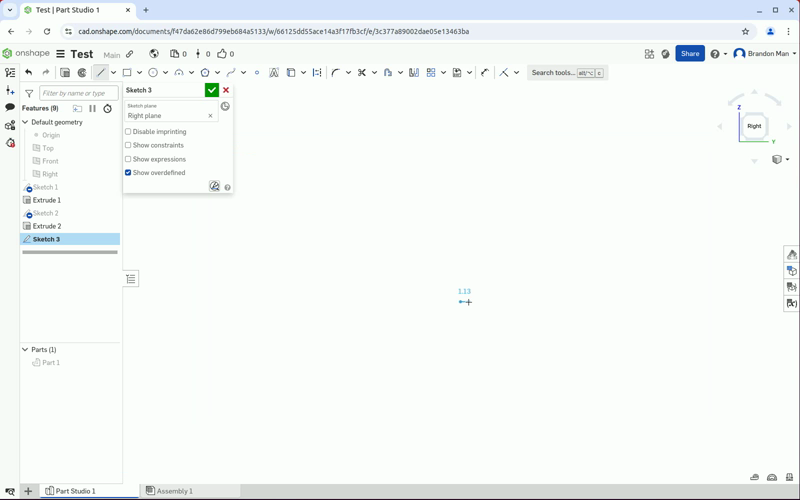
scroll(6)
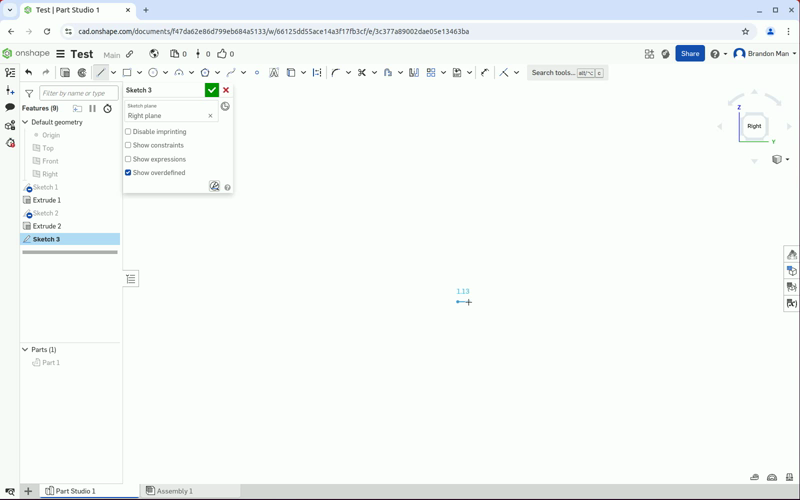
scroll(6)
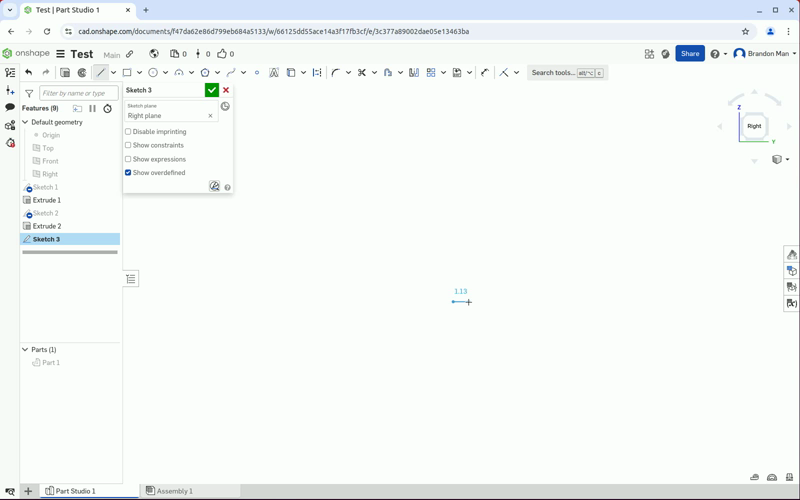
scroll(6)
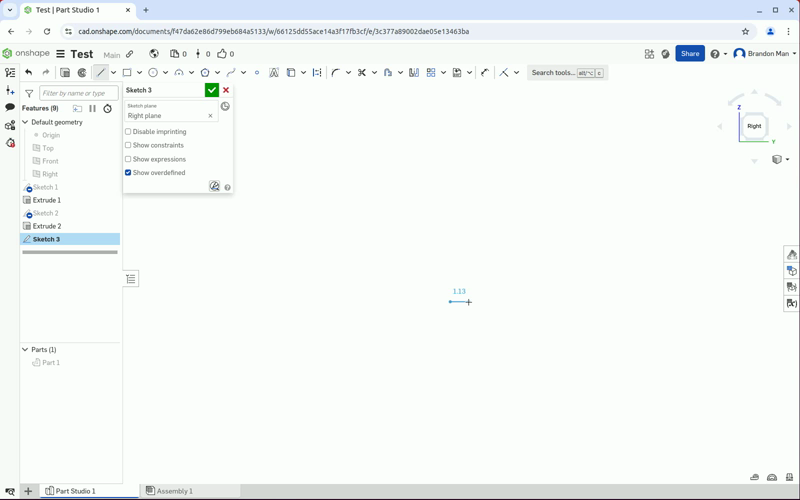
scroll(6)
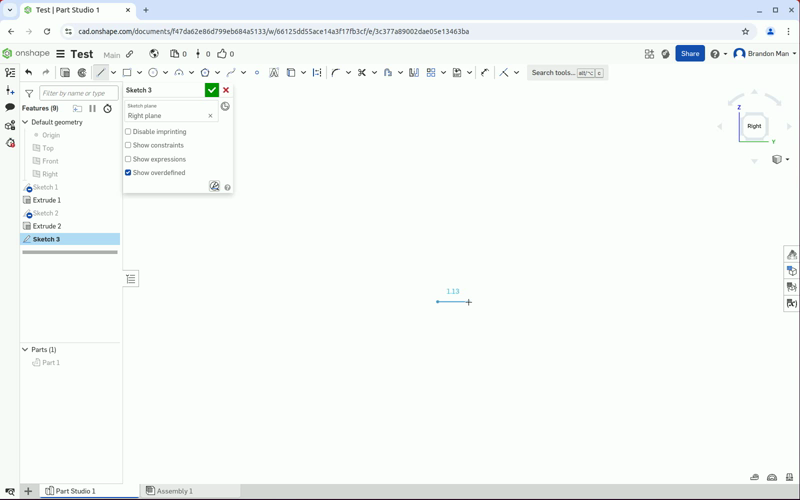
scroll(6)
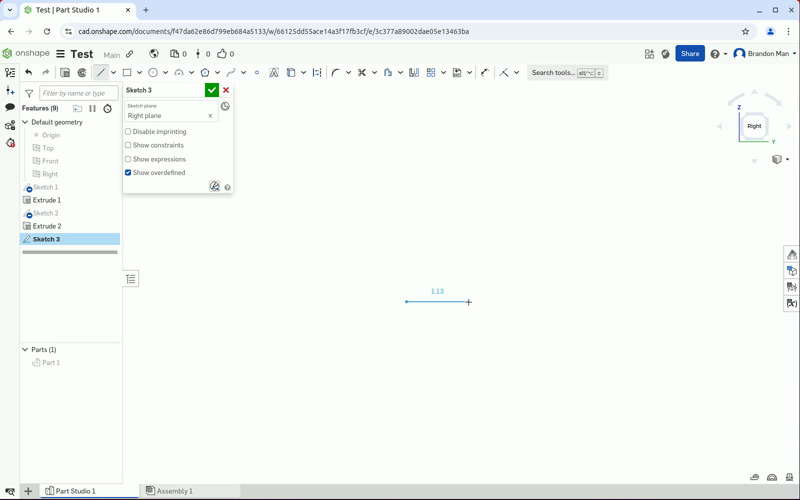
click(468, 301)
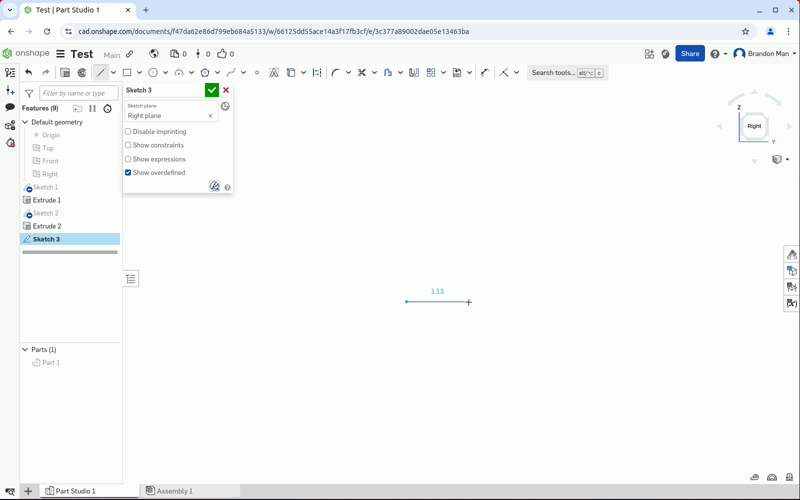
scroll(-6)
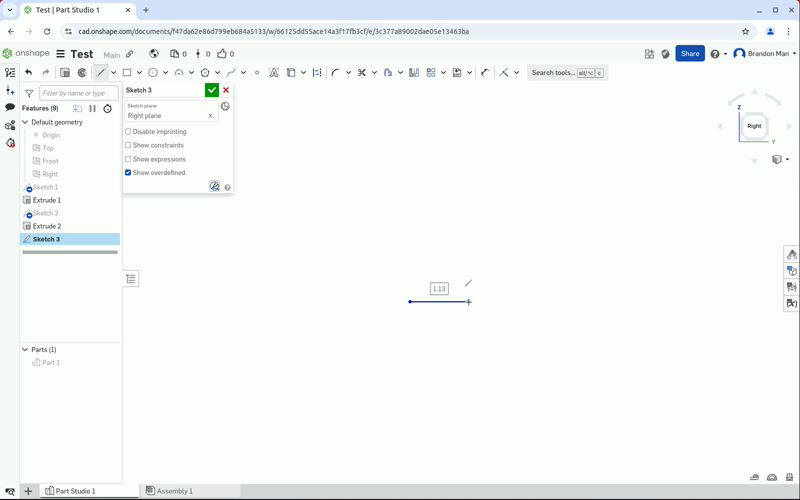
scroll(-6)
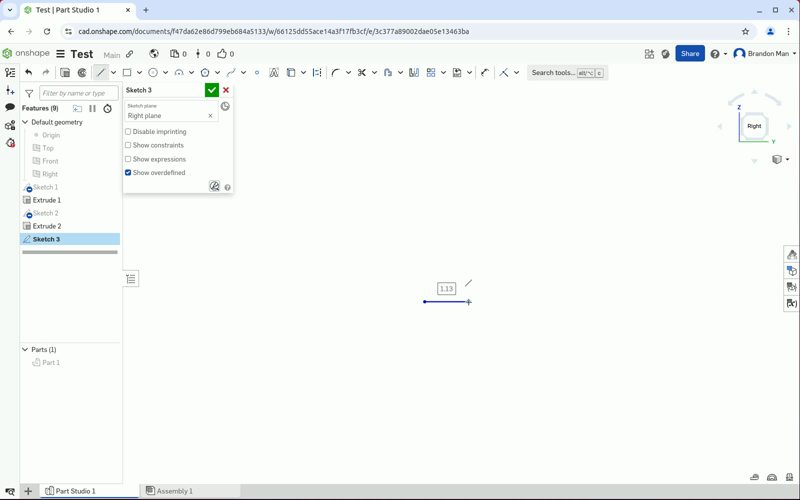
scroll(-6)
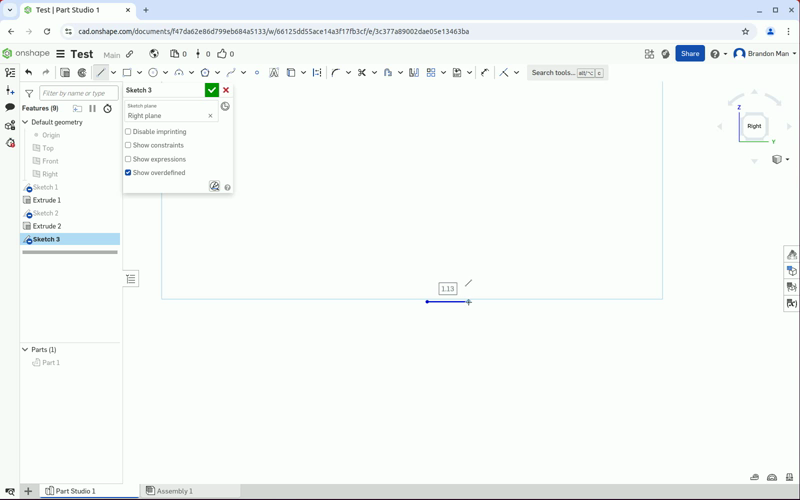
scroll(-6)
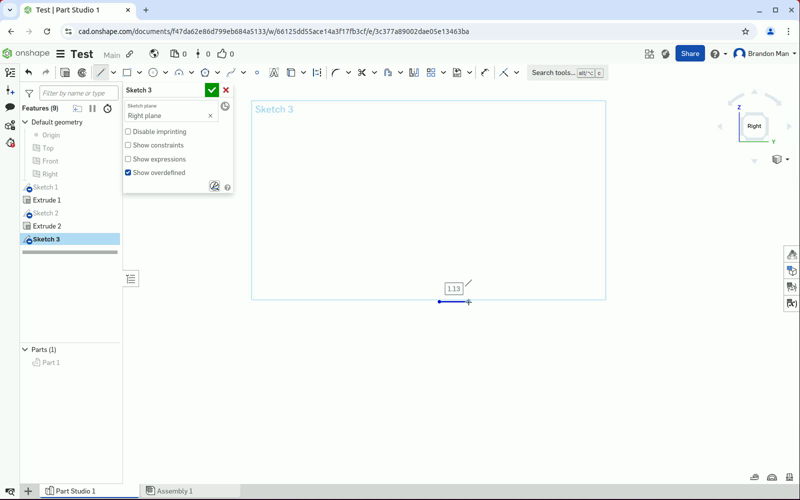
scroll(-6)
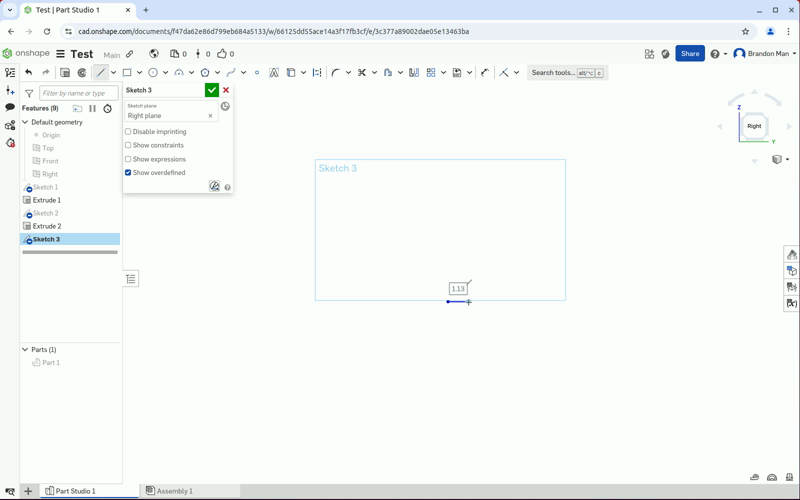
scroll(-6)
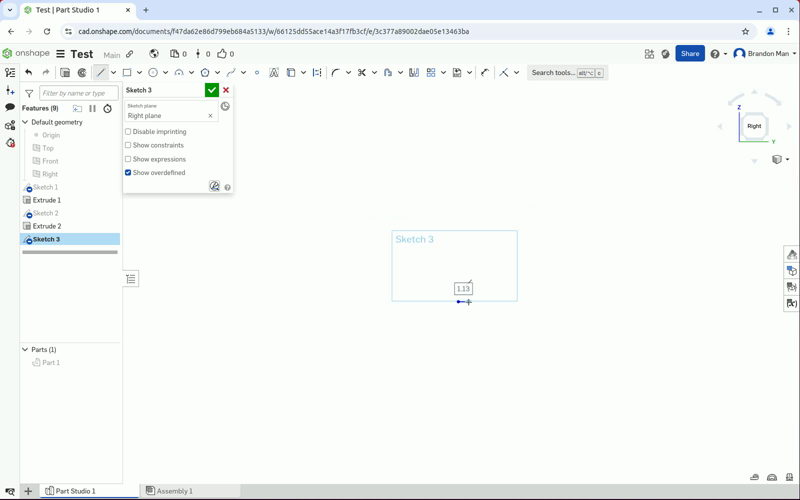
scroll(-6)
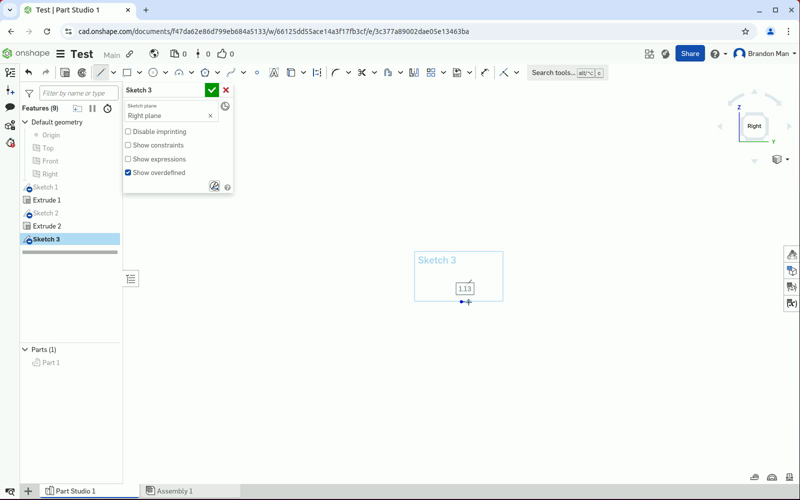
key_up(shift)
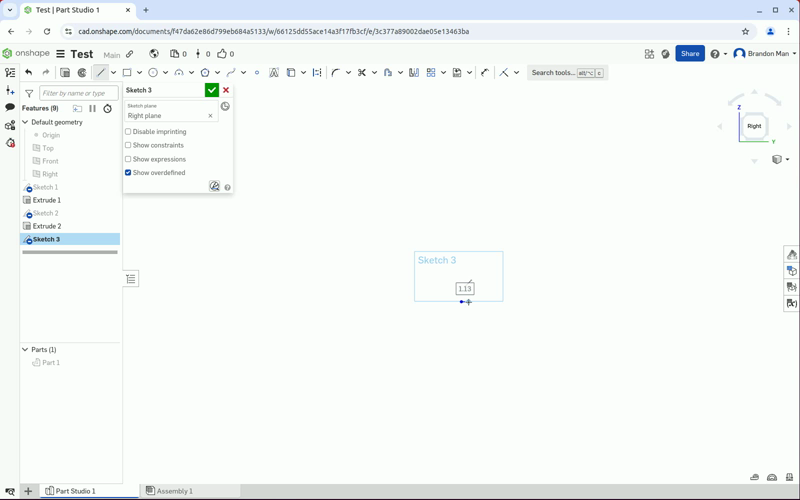
key_down(shift)
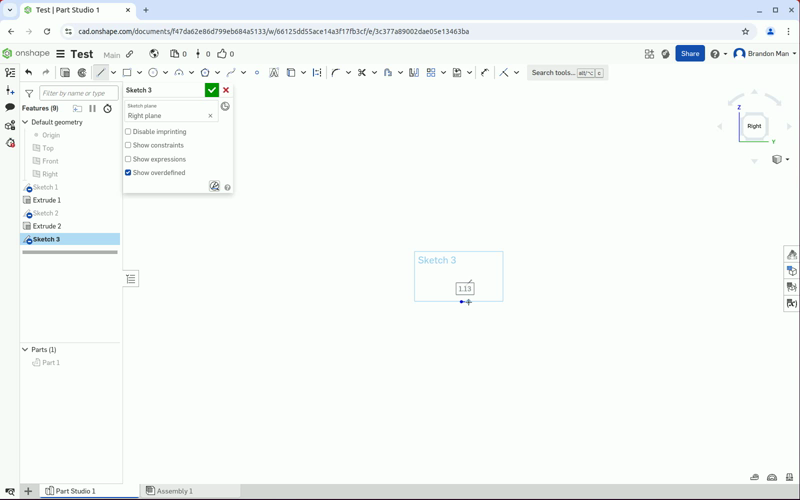
mouse_move(498, 301)
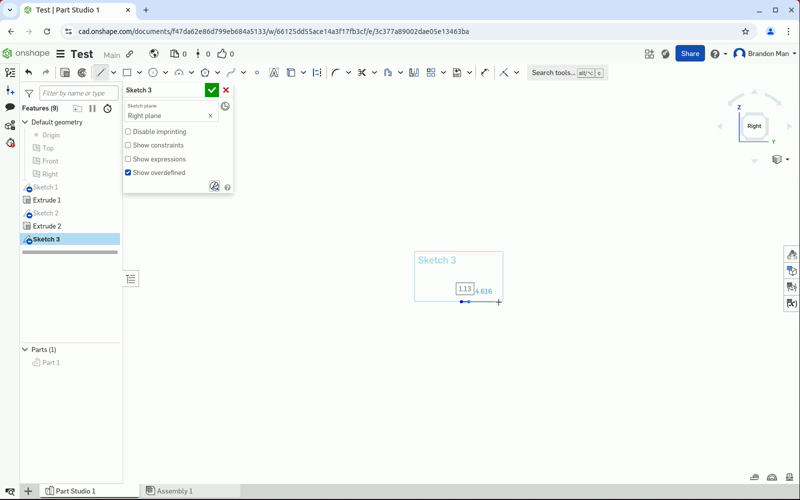
mouse_move(468, 295)
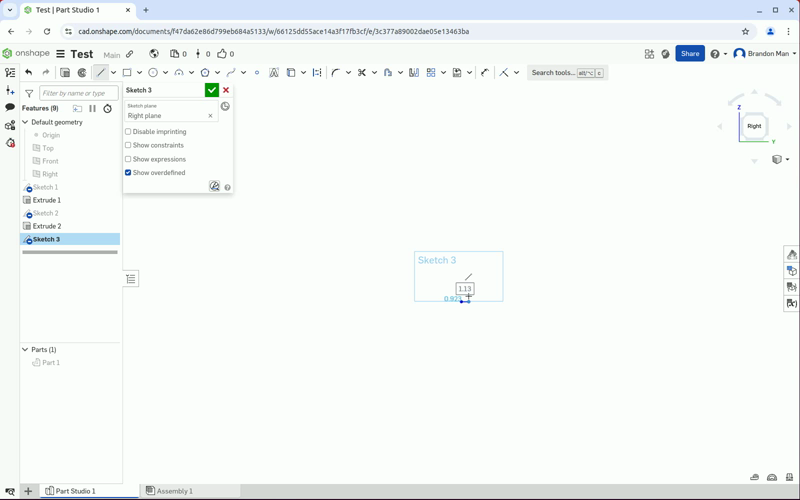
scroll(6)
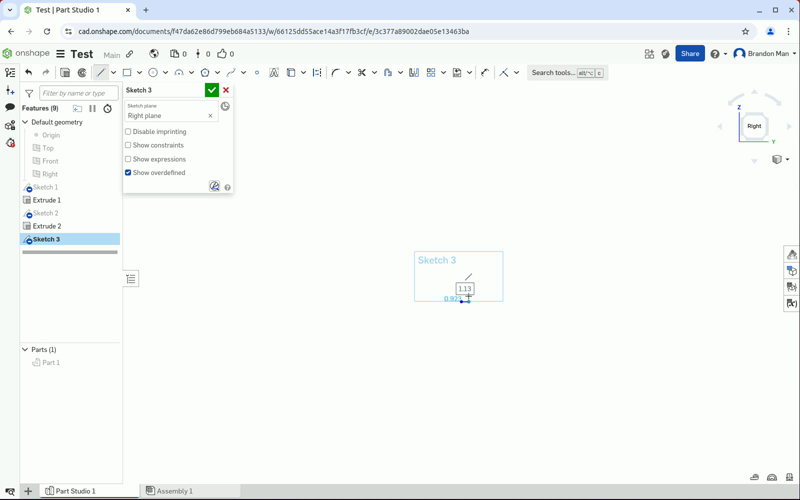
scroll(6)
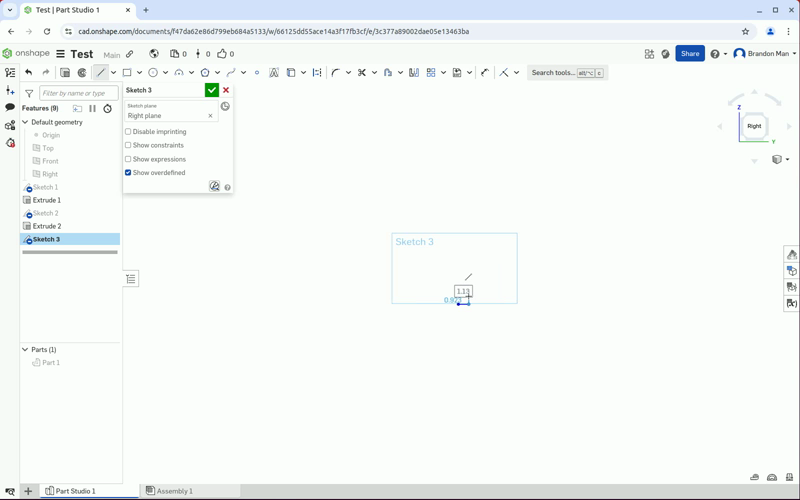
scroll(6)
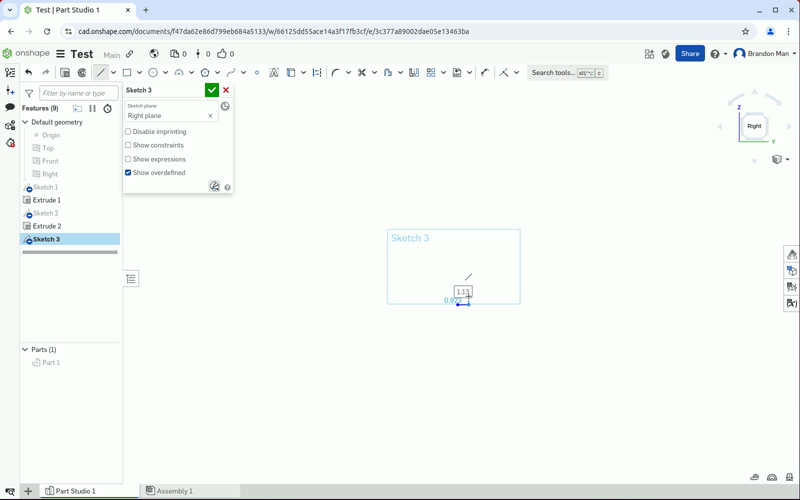
scroll(6)
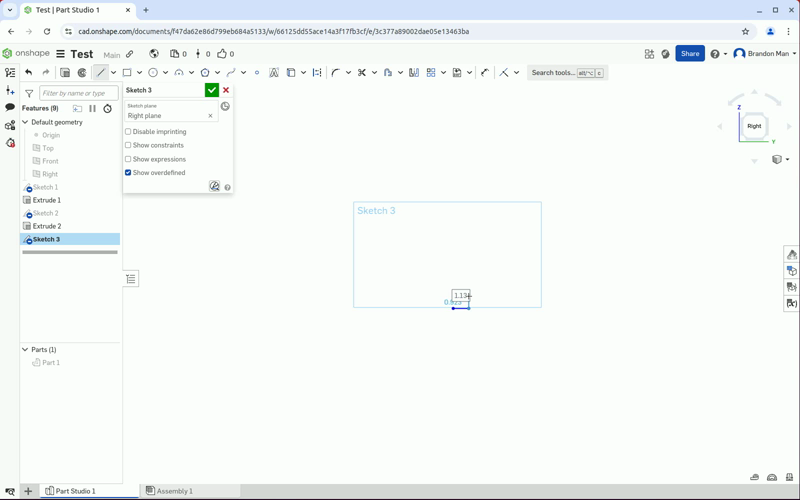
scroll(6)
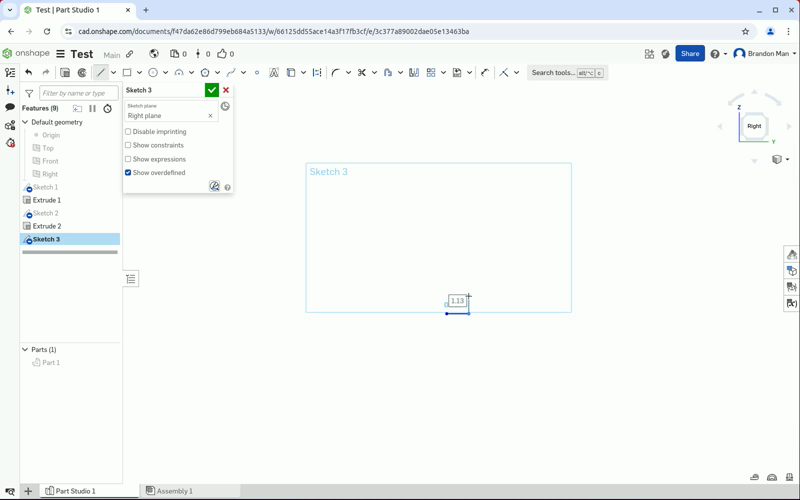
scroll(6)
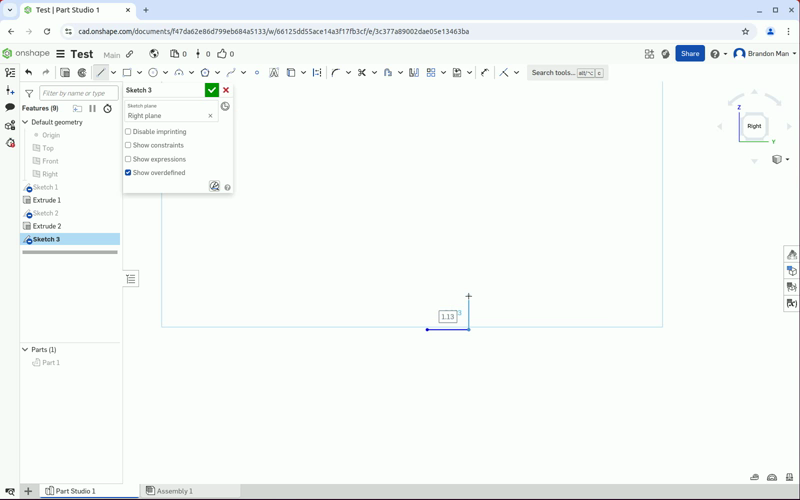
scroll(6)
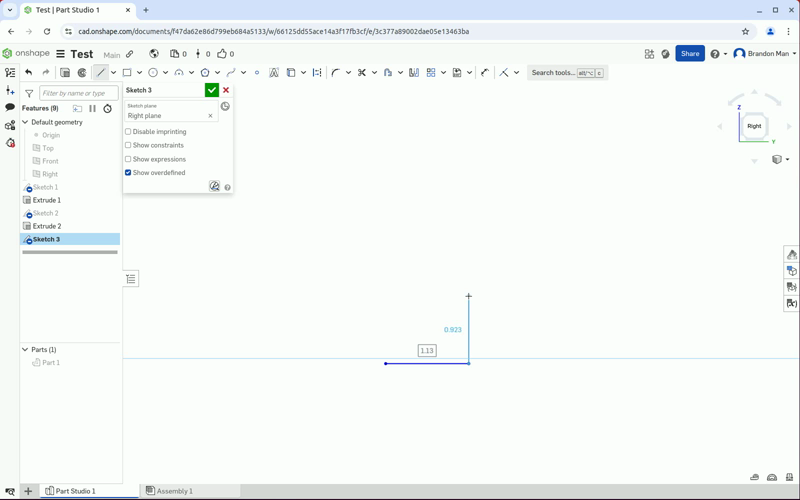
click(468, 295)
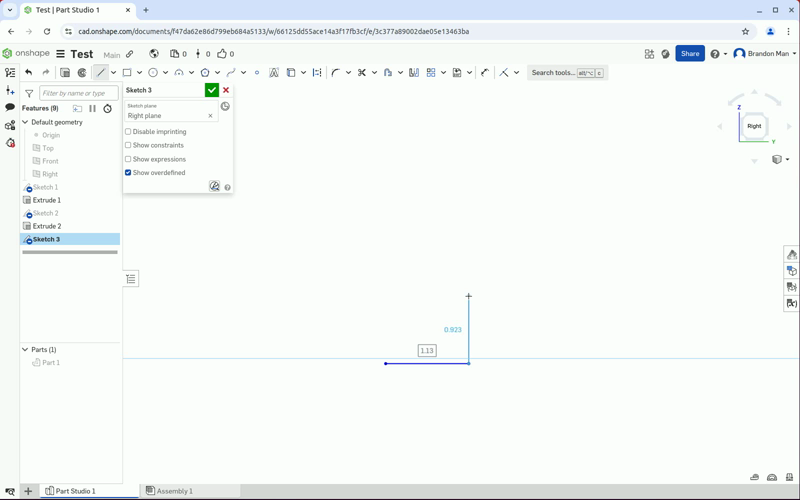
scroll(-6)
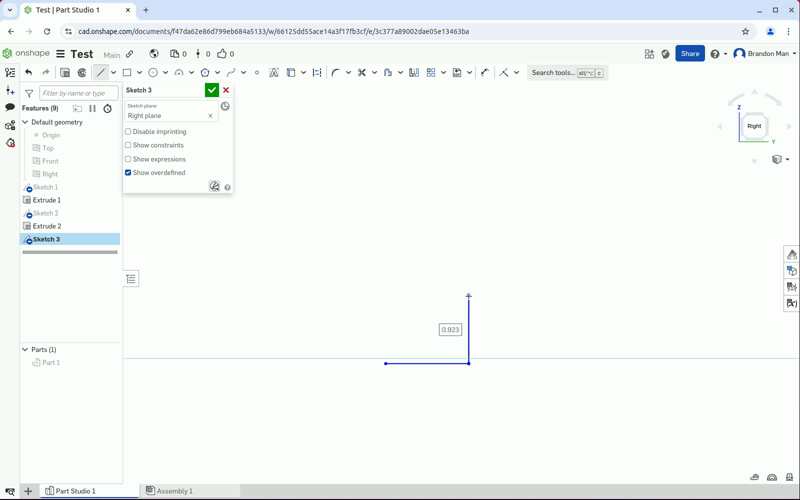
scroll(-6)
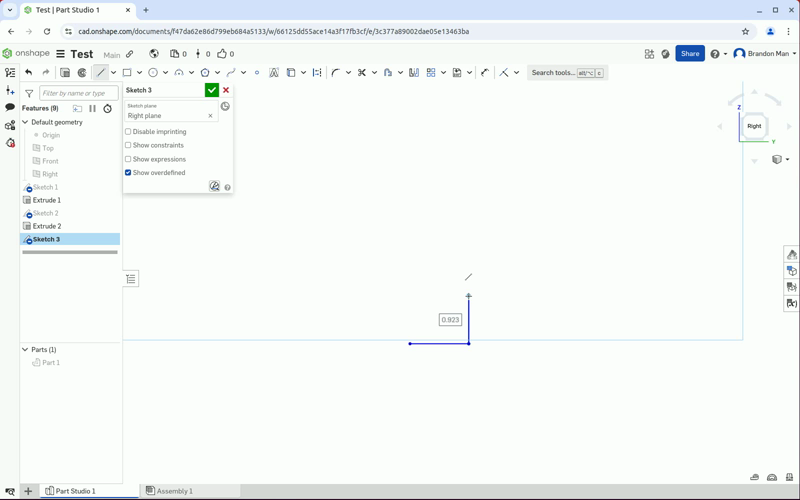
scroll(-6)
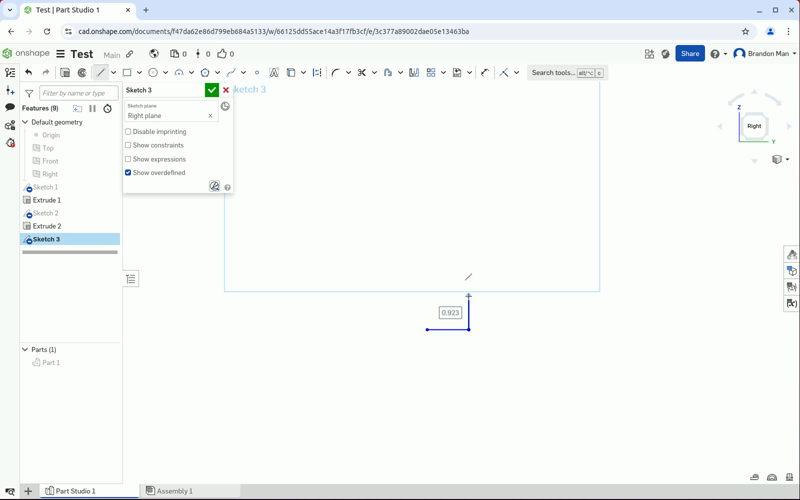
scroll(-6)
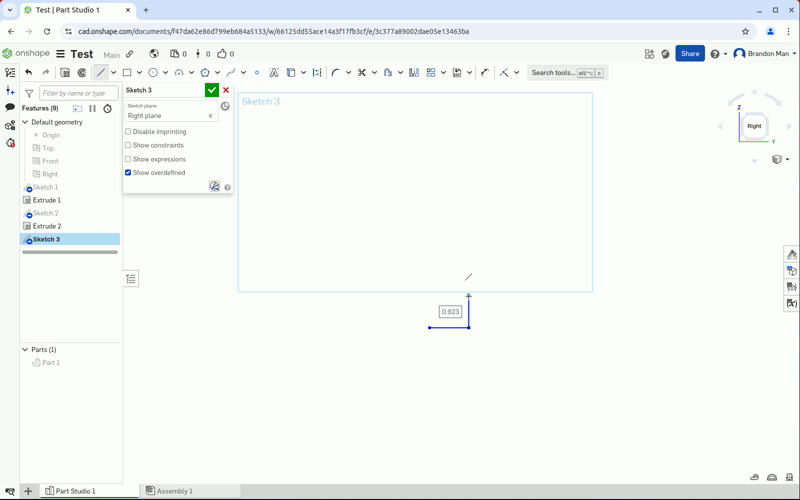
scroll(-6)
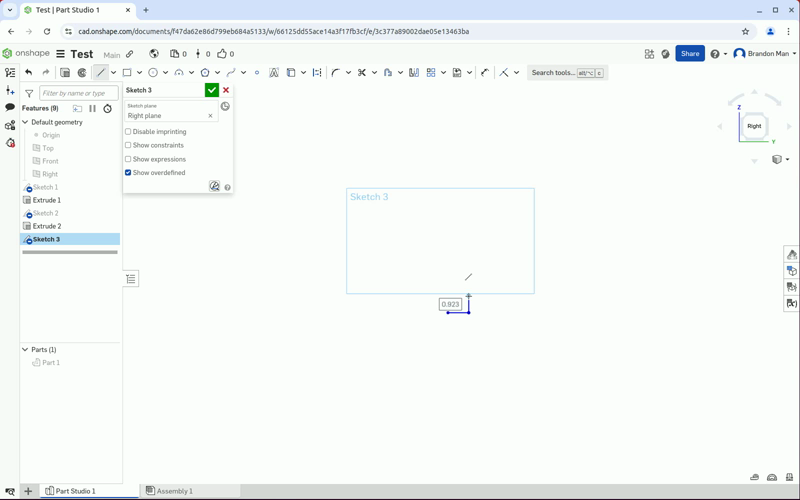
scroll(-6)
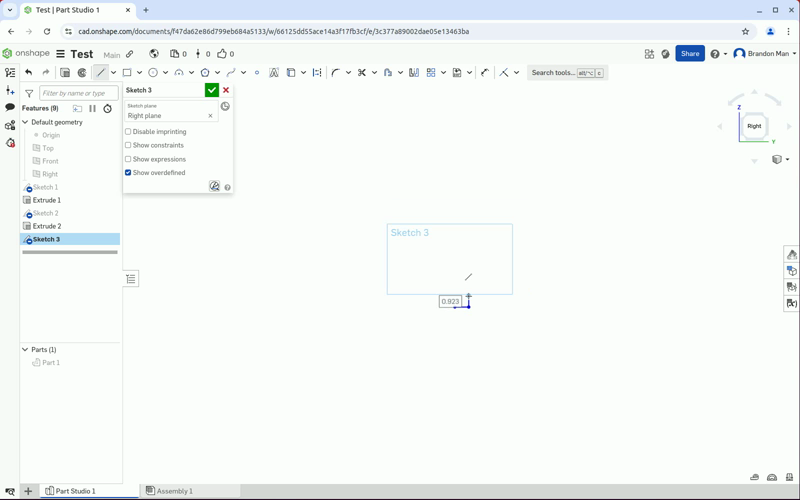
scroll(-6)
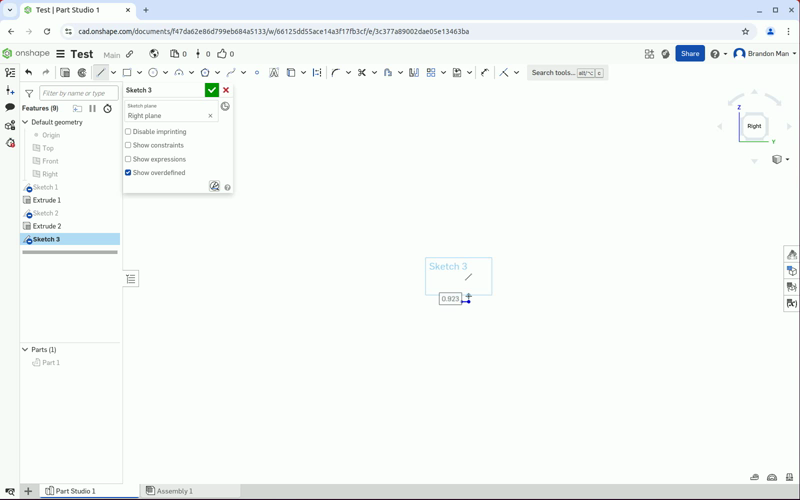
key_up(shift)
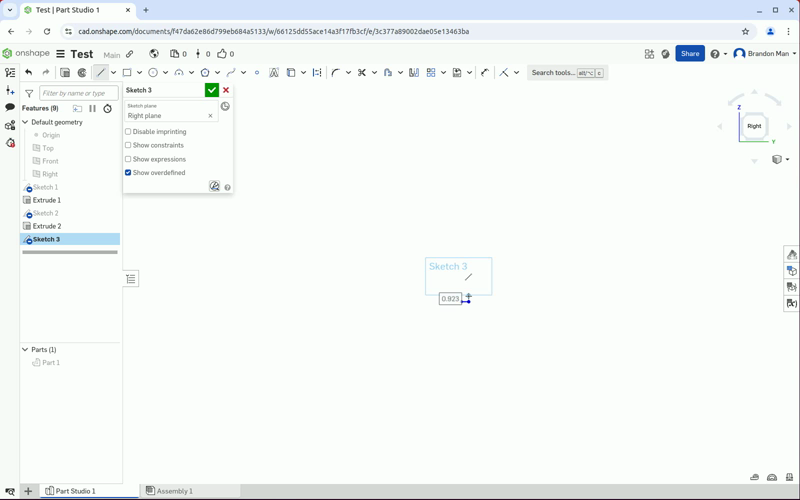
mouse_move(498, 295)
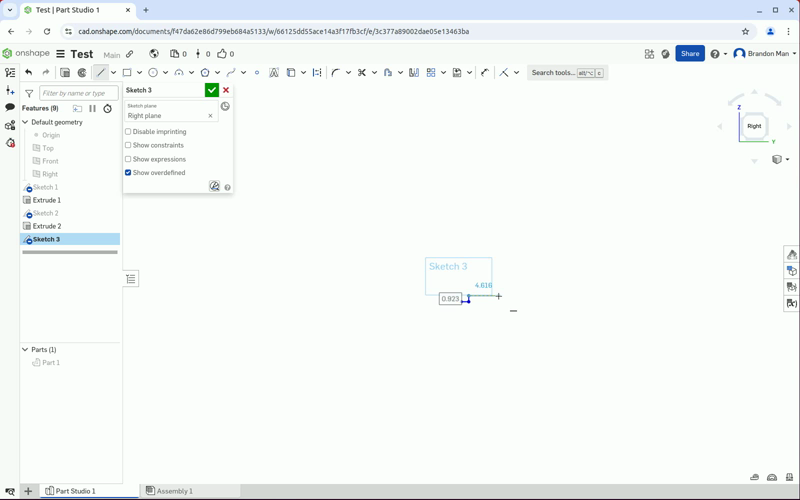
key_down(shift)
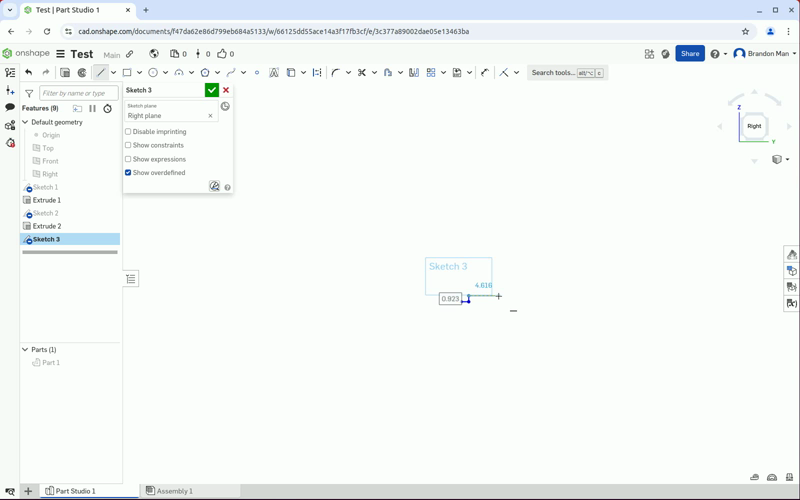
mouse_move(463, 301)
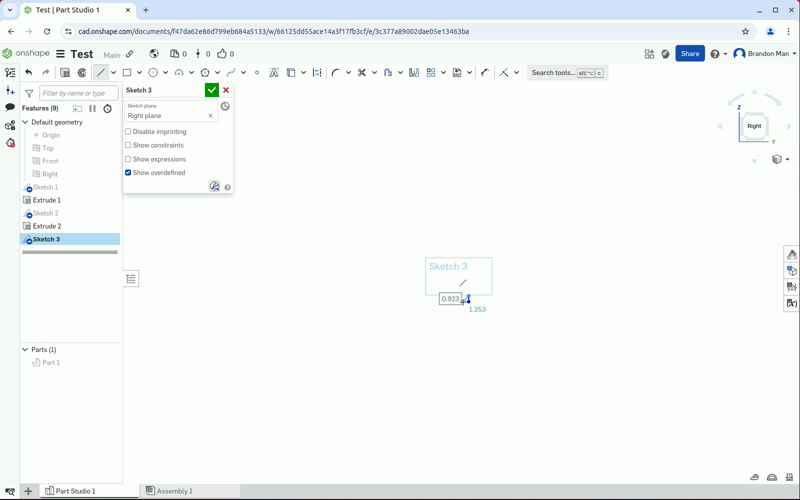
key_up(shift)
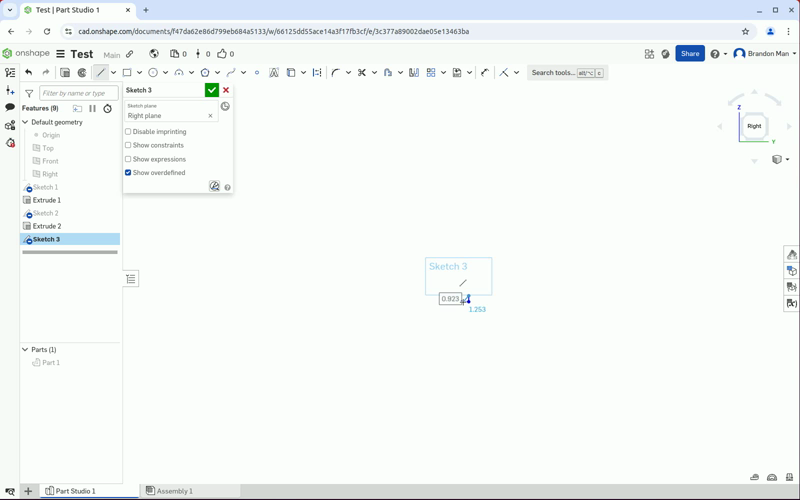
click(463, 301)
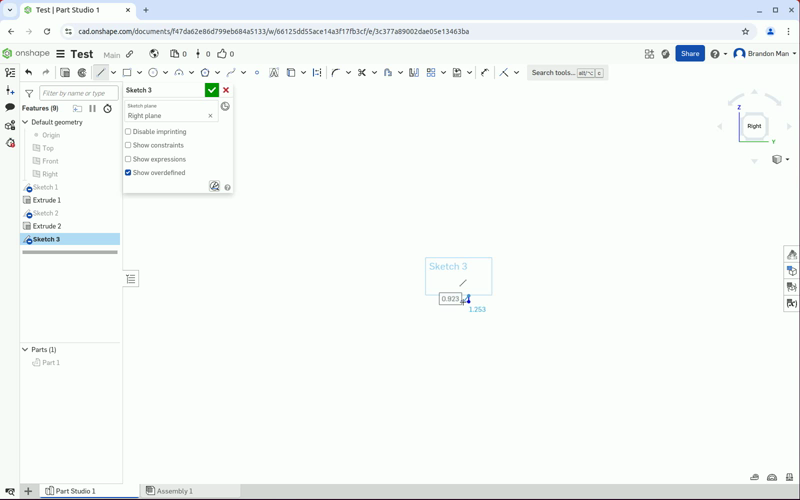
key(esc)
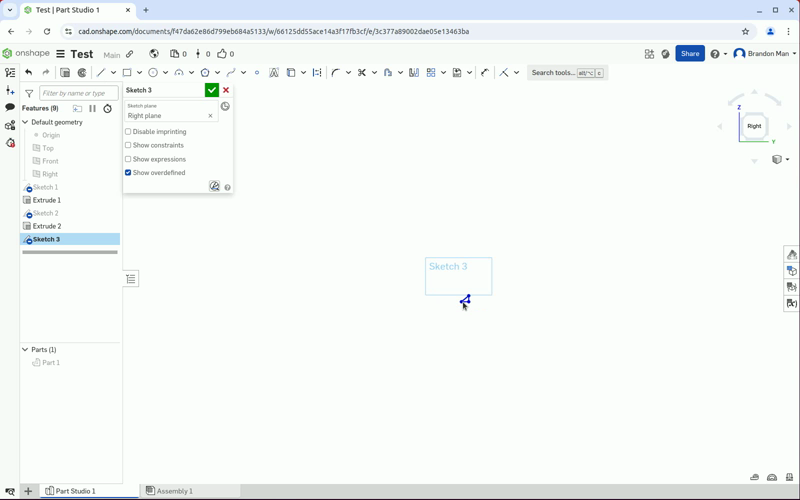
mouse_move(465, 301)
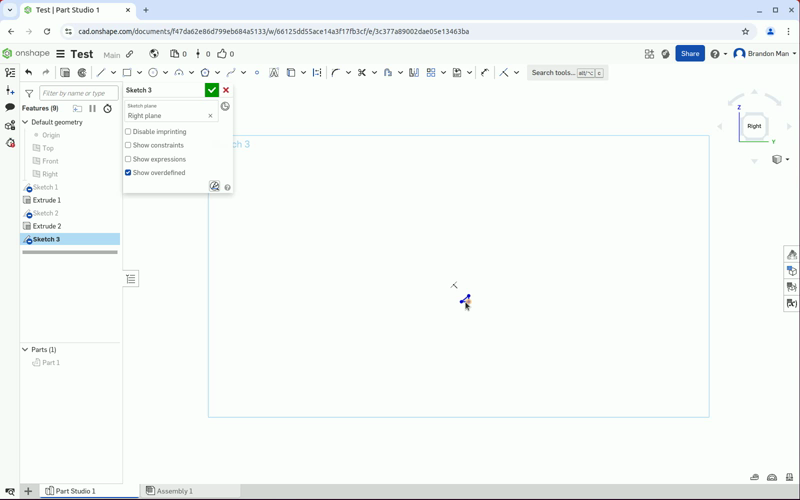
scroll(6)
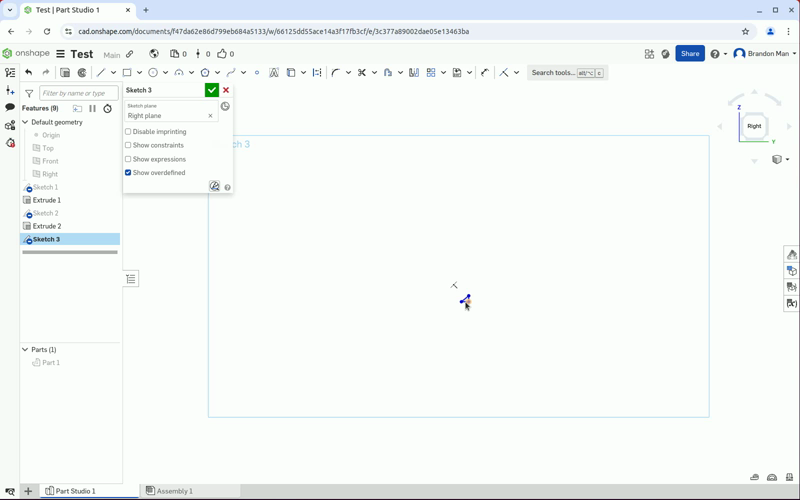
scroll(6)
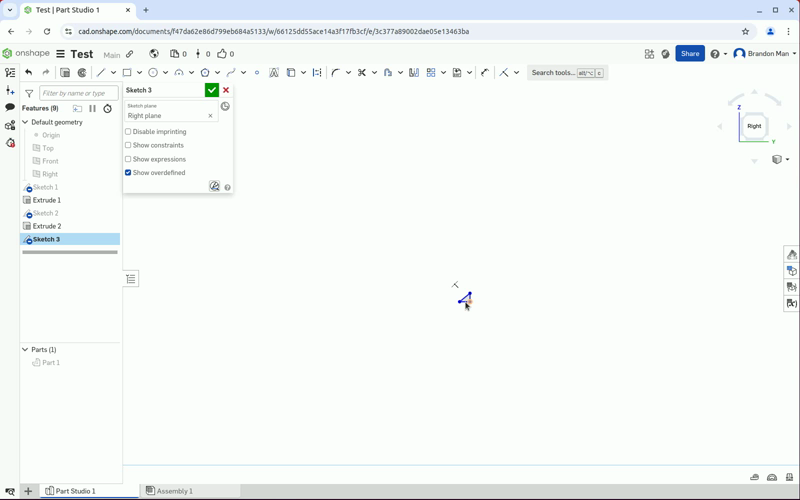
scroll(6)
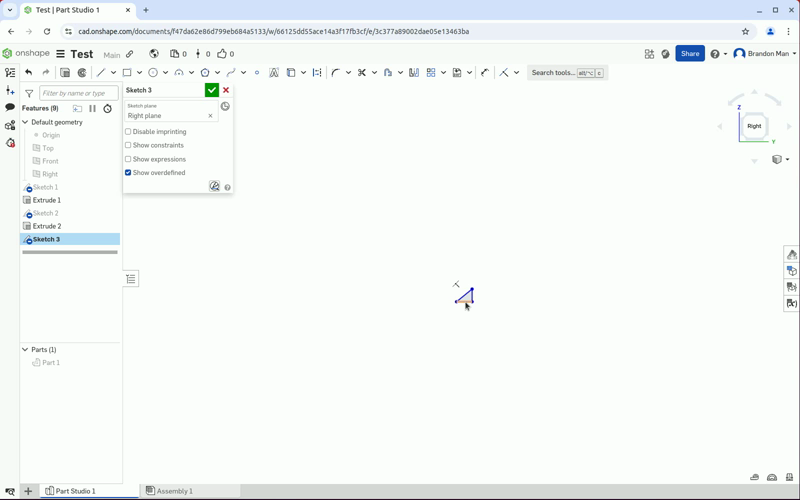
scroll(6)
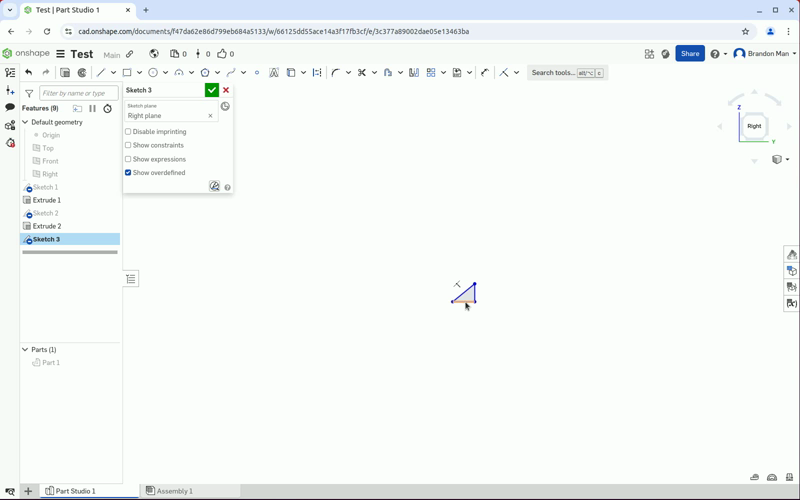
scroll(6)
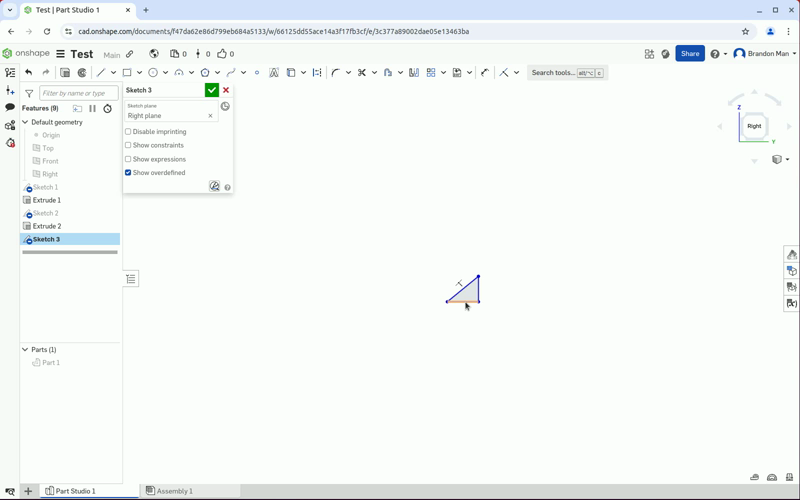
scroll(6)
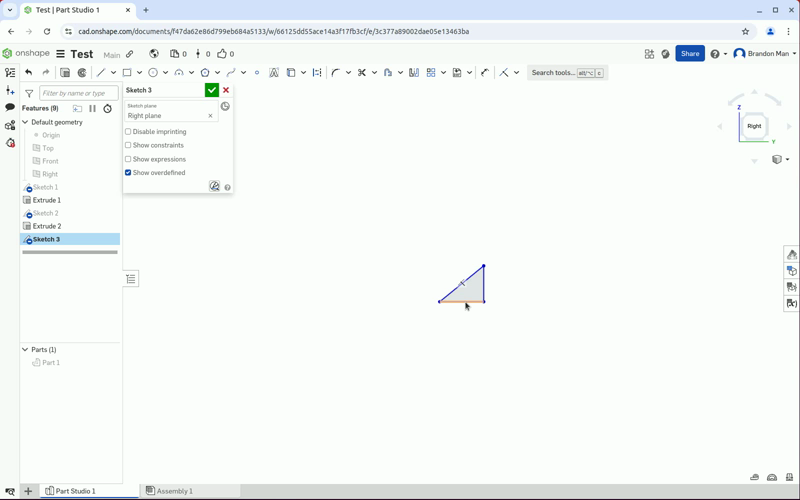
scroll(6)
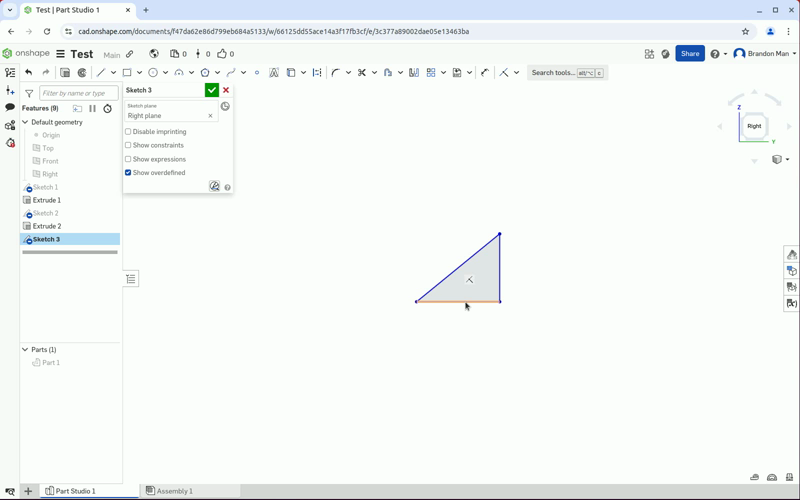
click(465, 301)
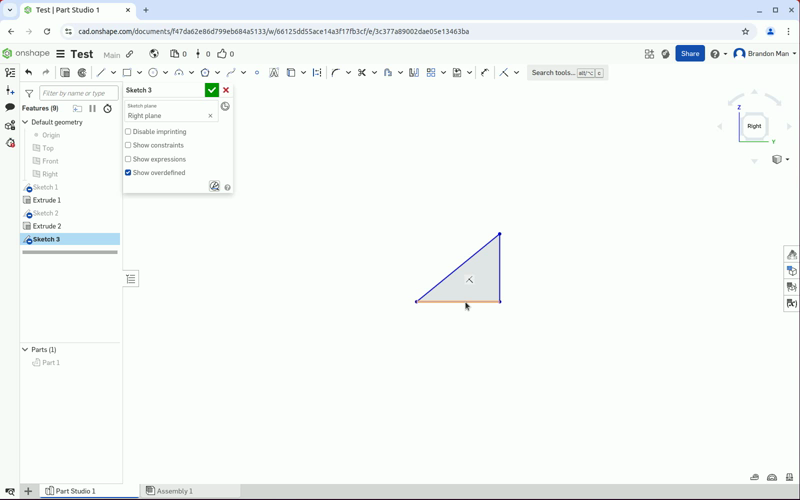
scroll(-6)
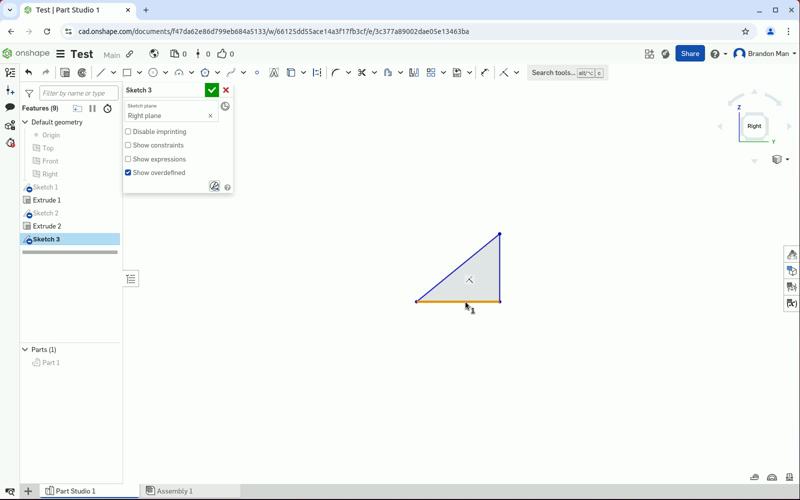
scroll(-6)
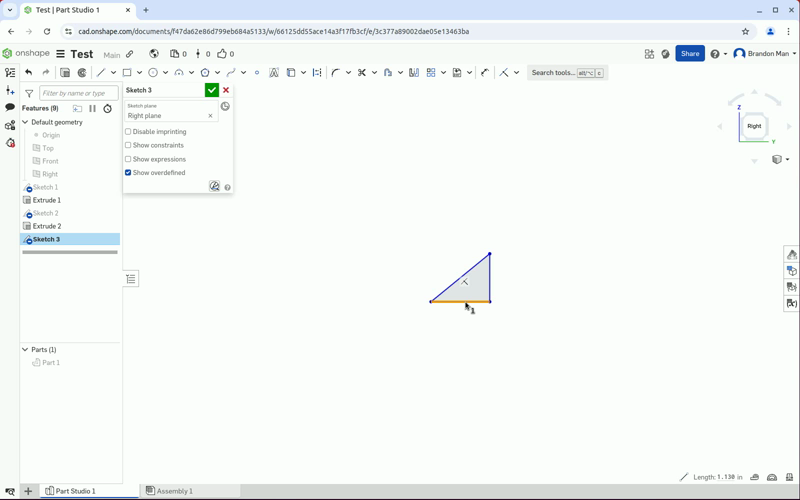
scroll(-6)
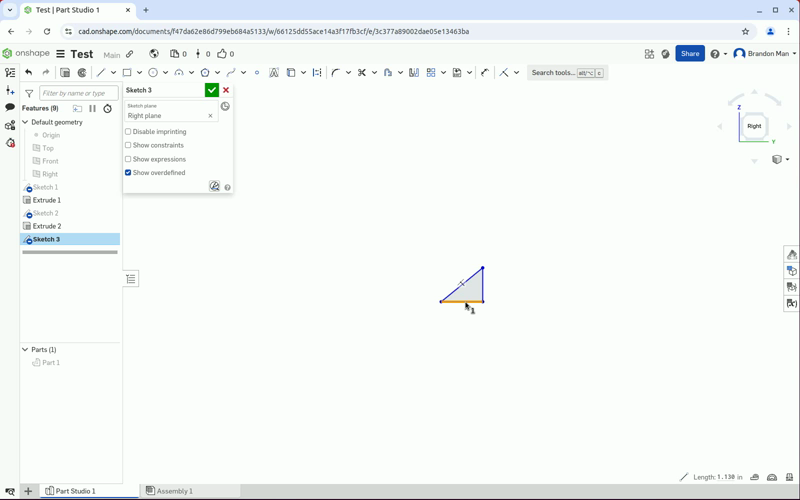
scroll(-6)
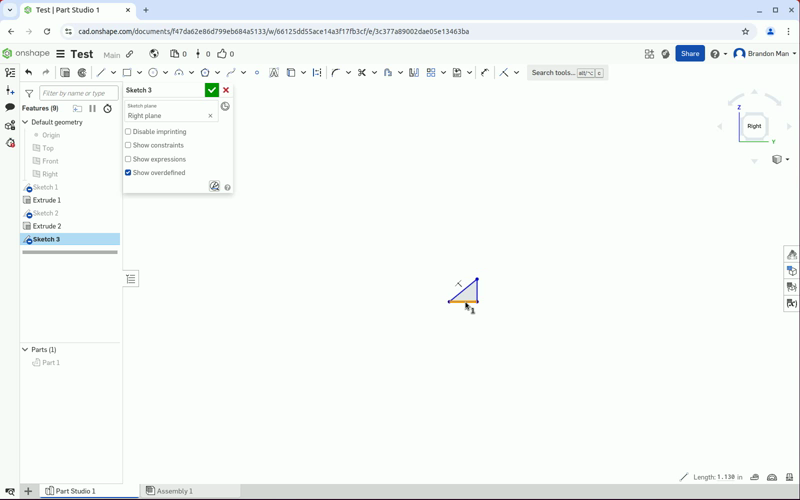
scroll(-6)
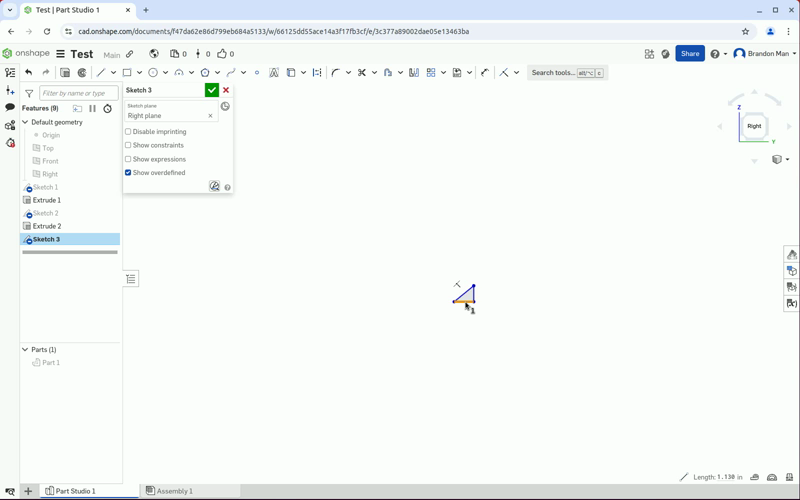
scroll(-6)
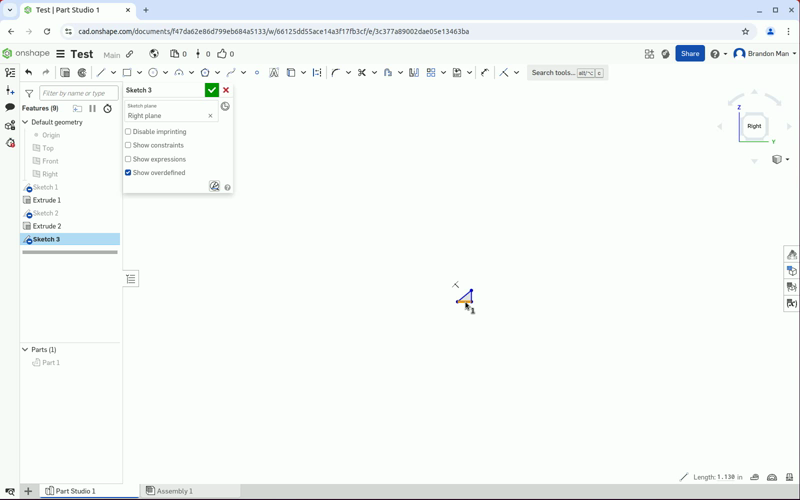
scroll(-6)
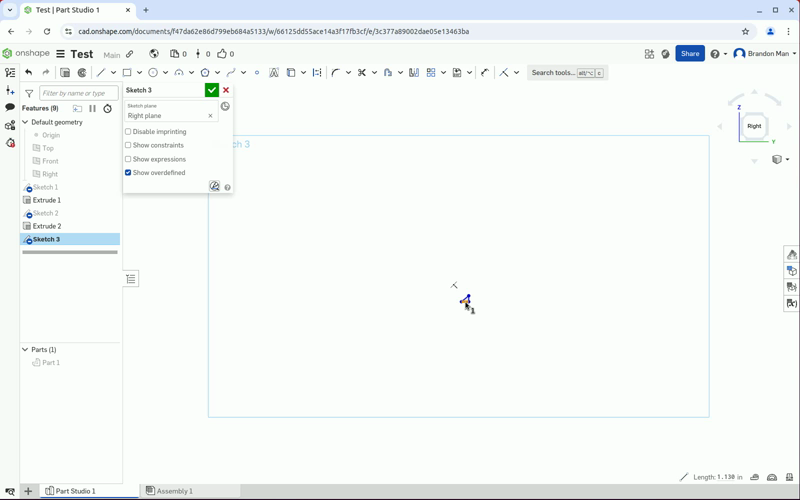
mouse_move(73, 352)
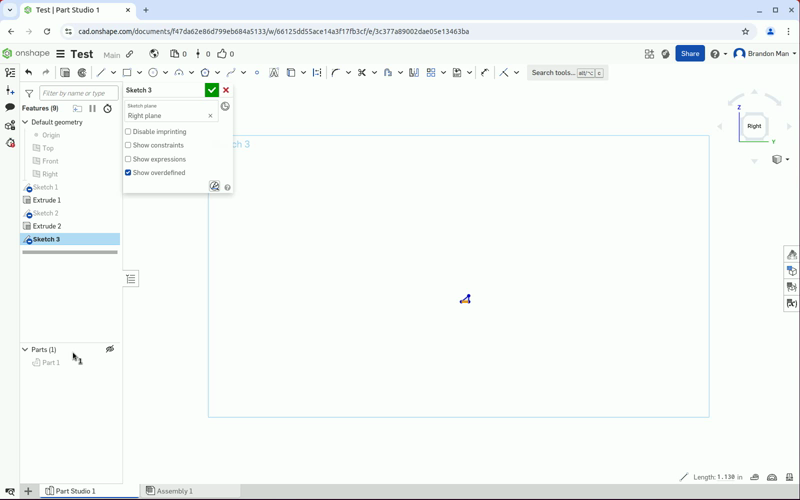
key(shift+y)
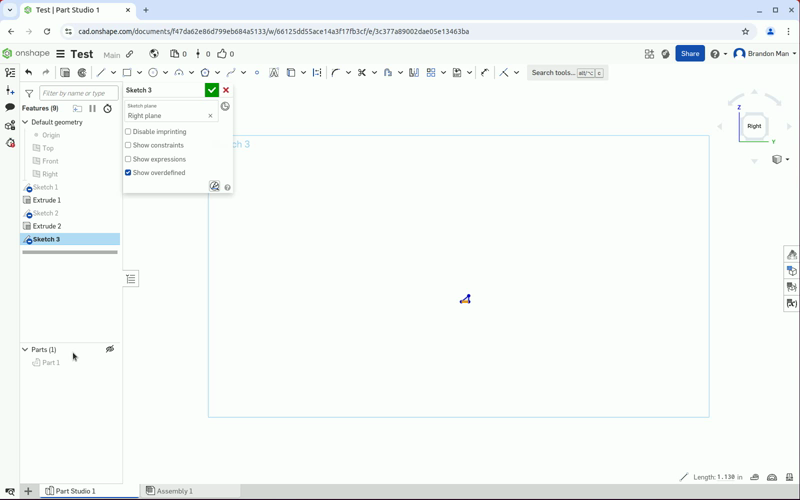
key(shift+e)
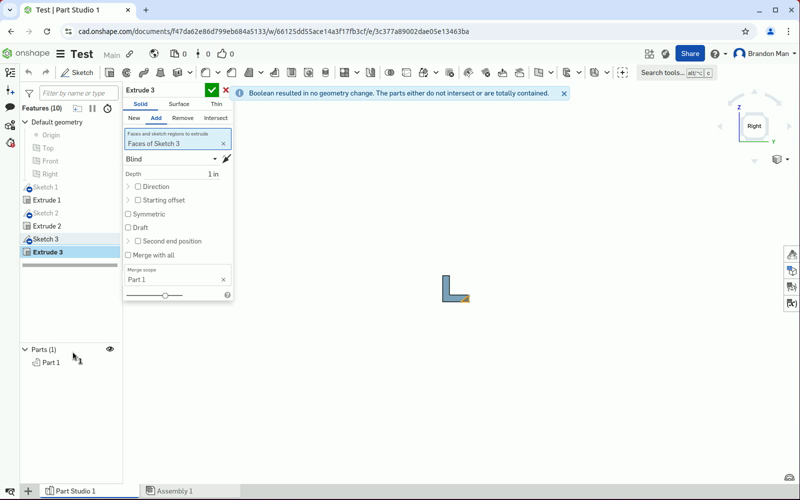
mouse_move(143, 106)
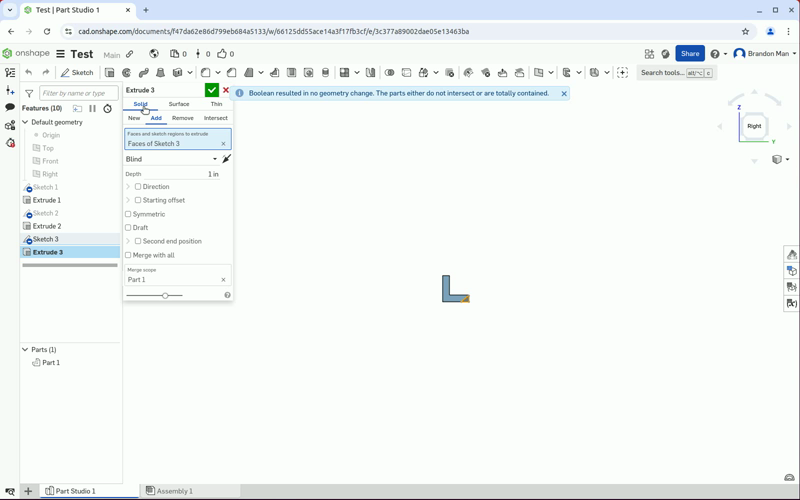
click(143, 106)
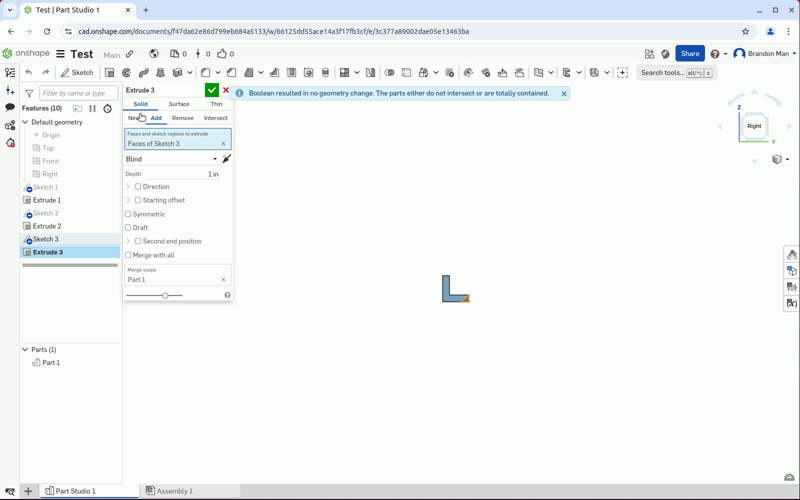
mouse_move(137, 120)
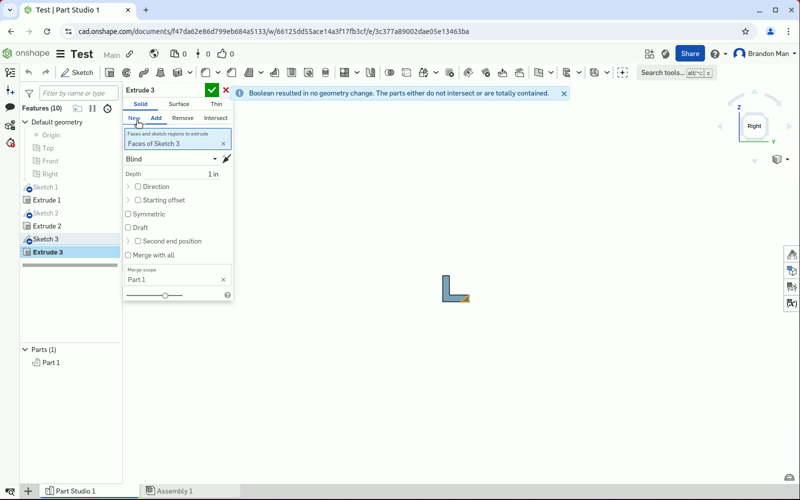
click(137, 120)
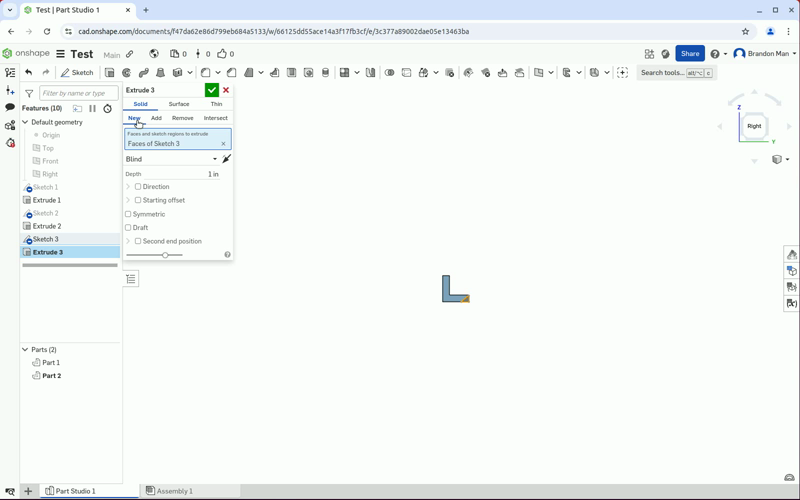
key(tab, 4)
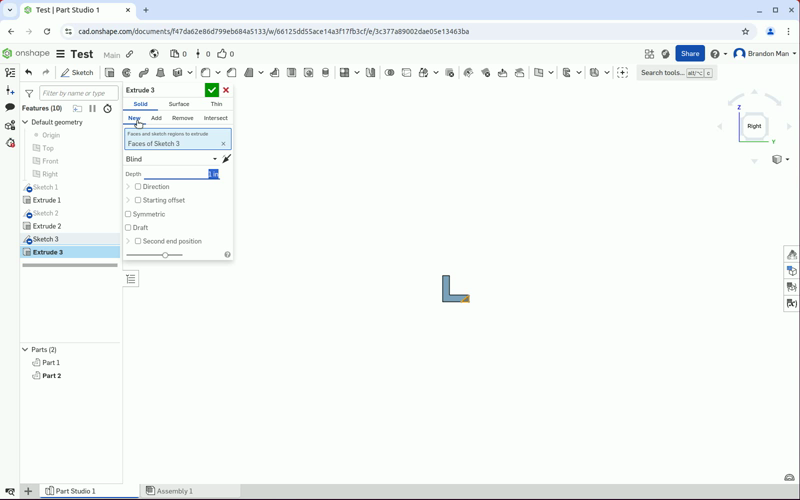
text(-7.703)
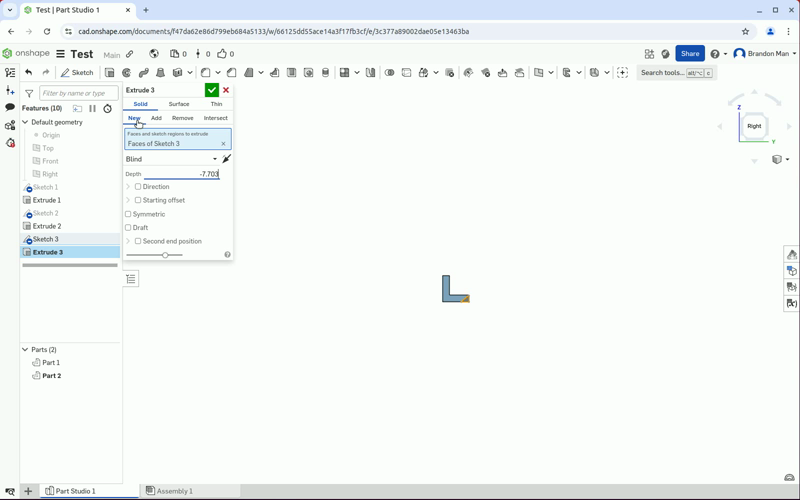
key(enter)
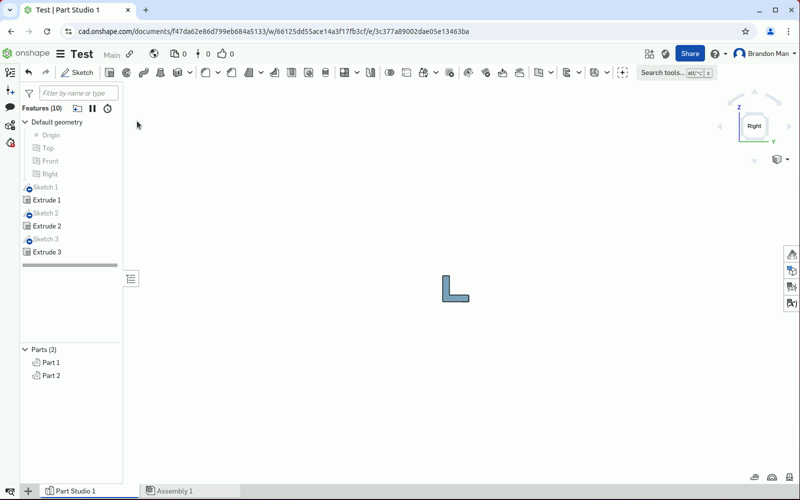
key(shift+h)
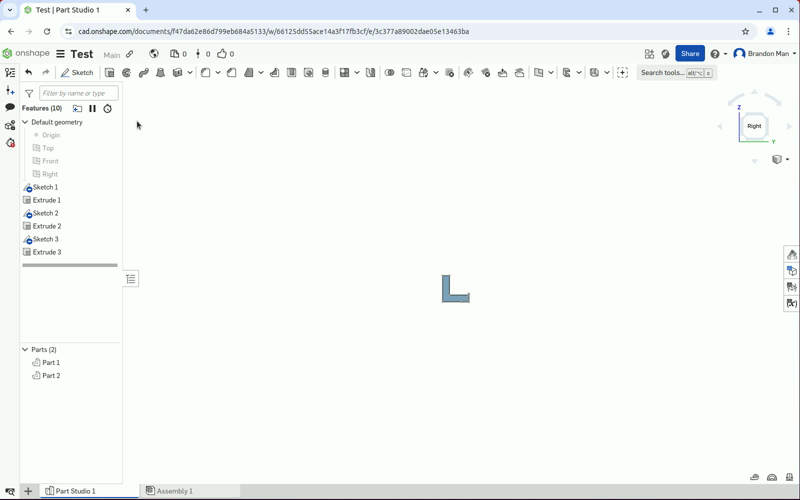
key(shift+h)
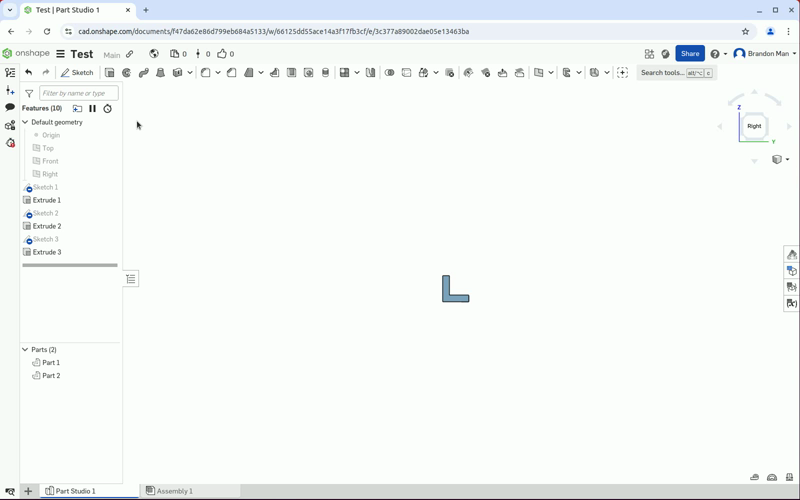
mouse_move(73, 189)
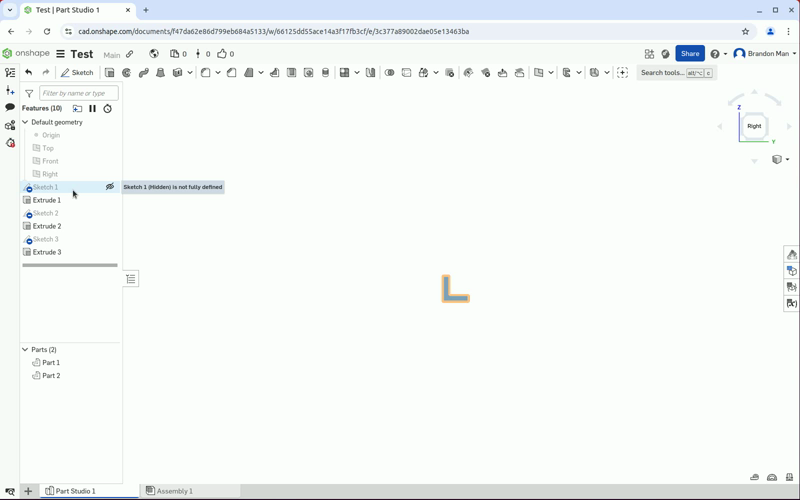
click(73, 189)
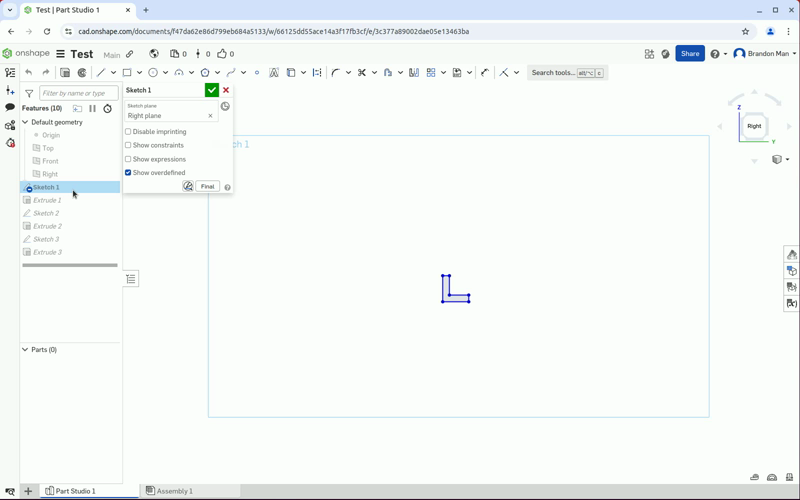
mouse_move(229, 92)
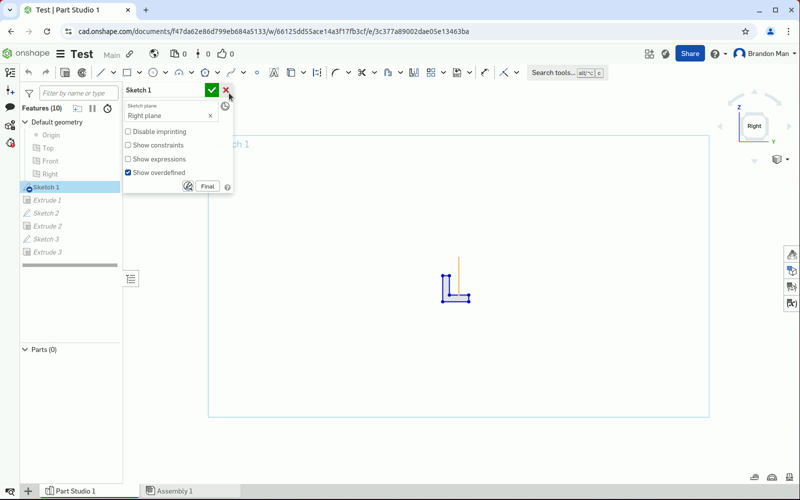
click(229, 92)
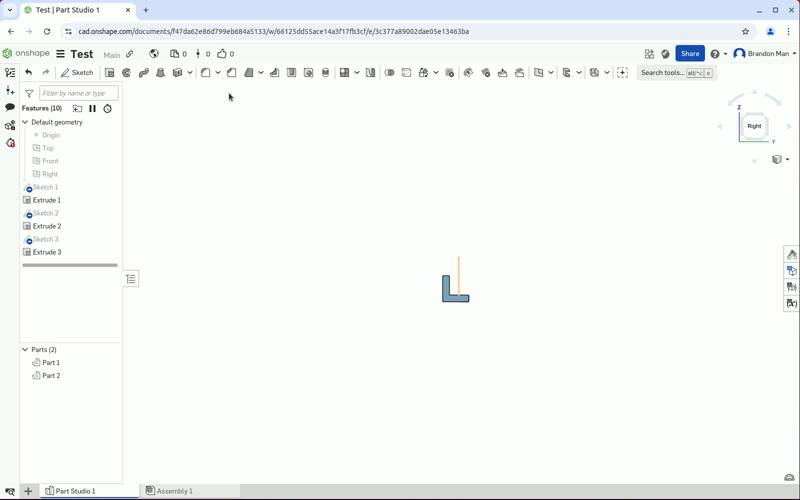
mouse_move(541, 75)
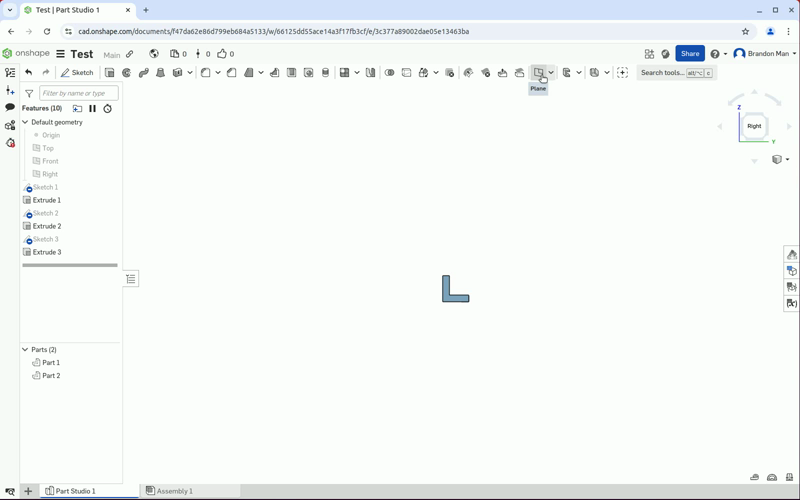
click(541, 75)
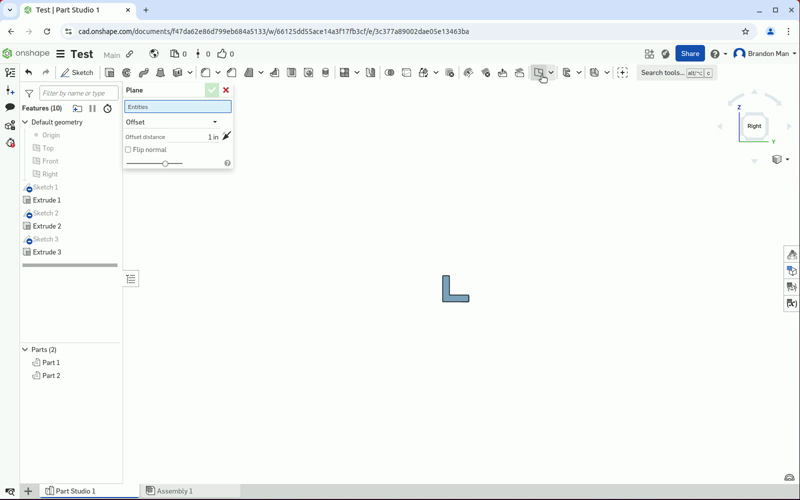
mouse_move(73, 176)
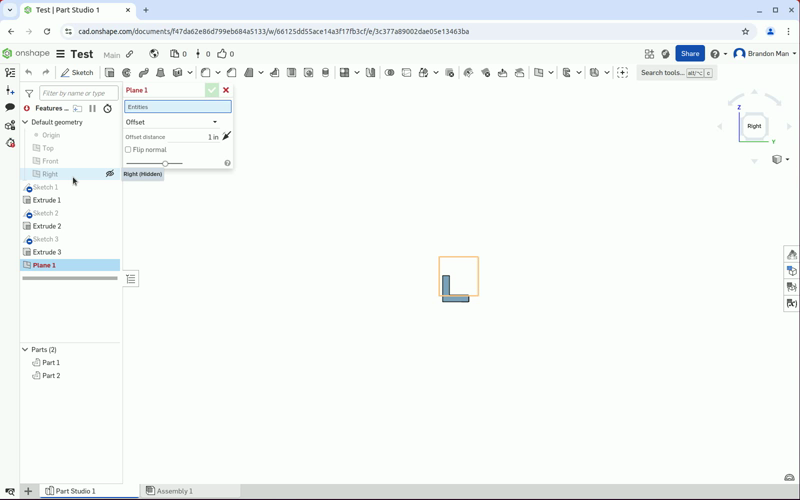
click(73, 176)
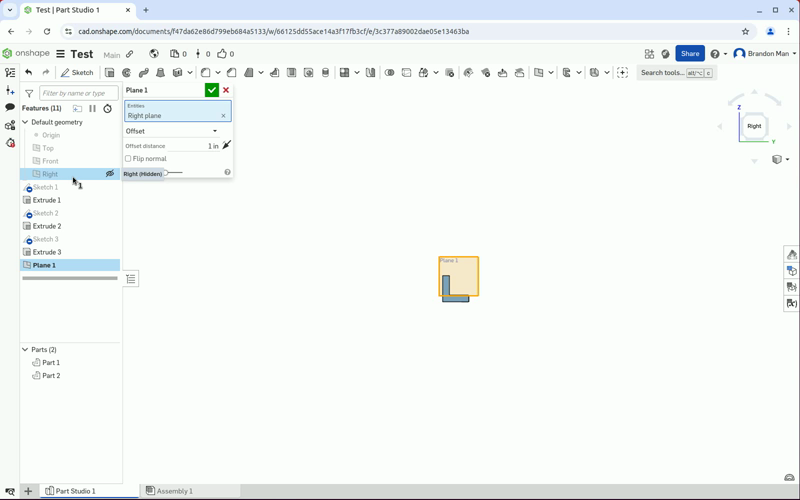
key(tab, 2)
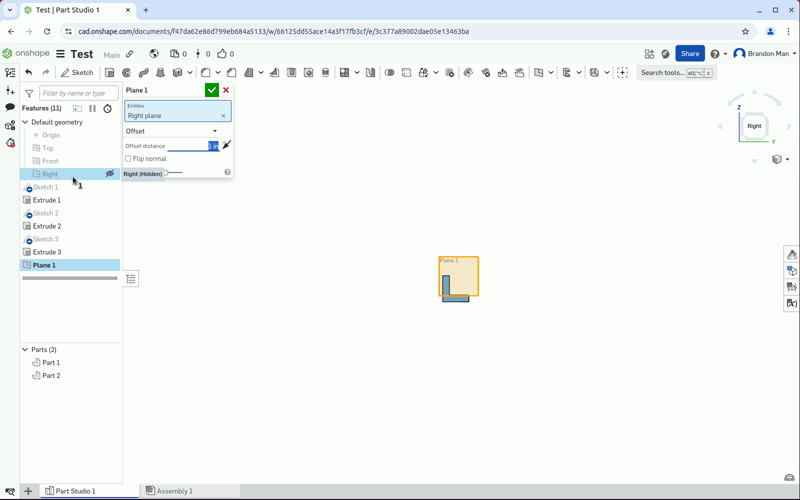
text(23.108)
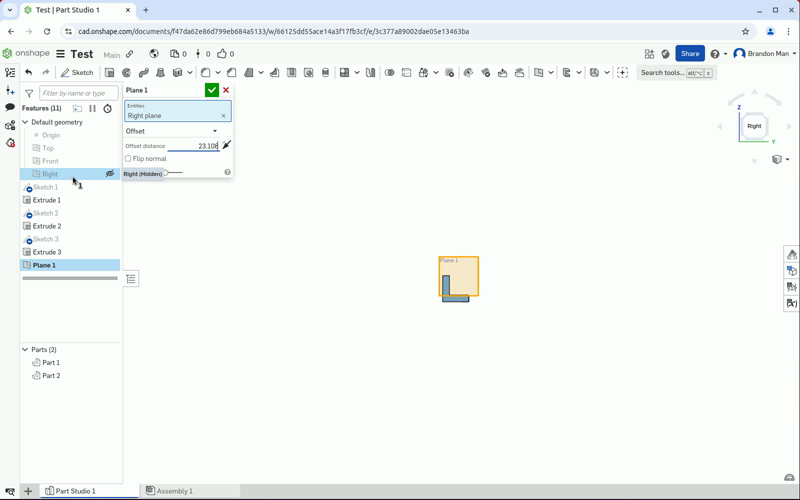
key(enter, 2)
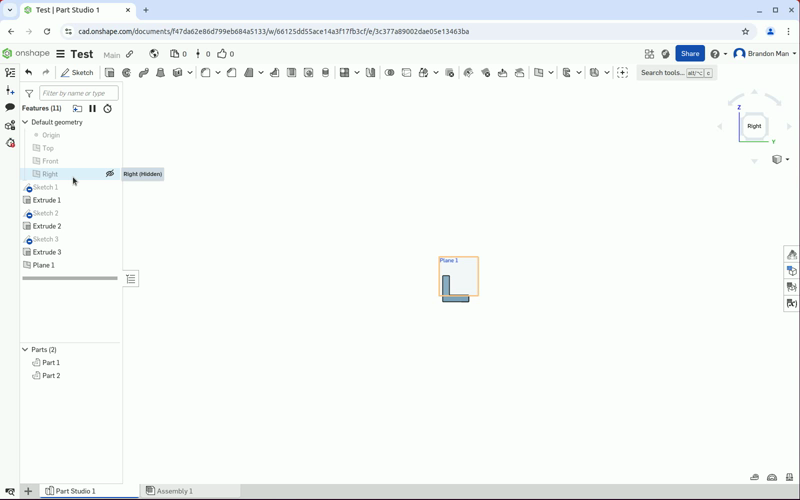
key(shift+s)
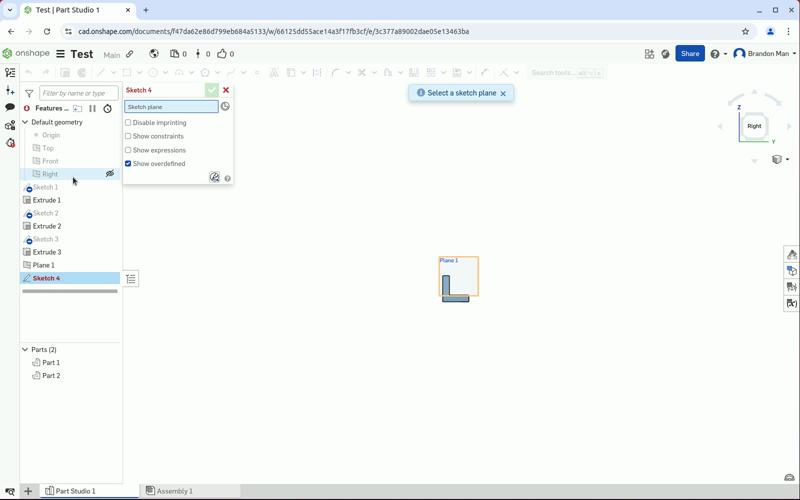
mouse_move(73, 267)
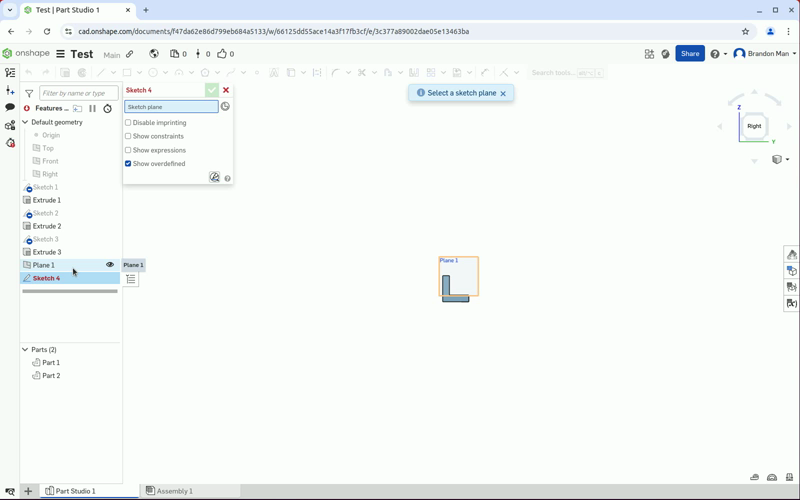
click(73, 267)
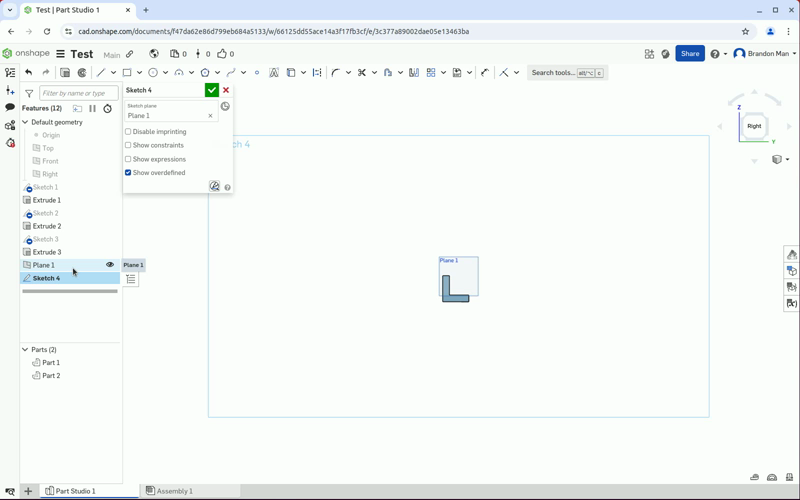
mouse_move(73, 352)
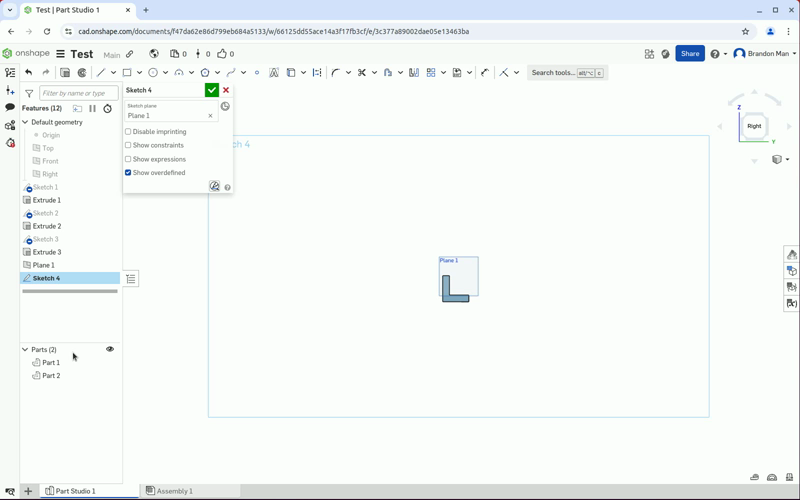
key(y)
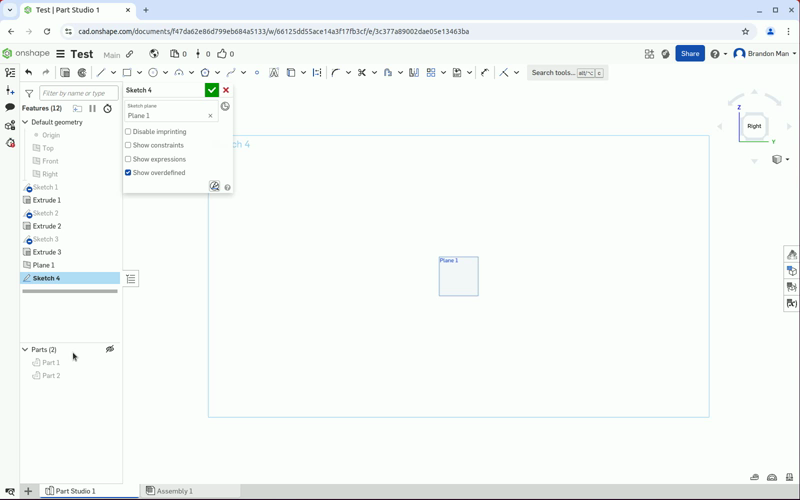
key(l)
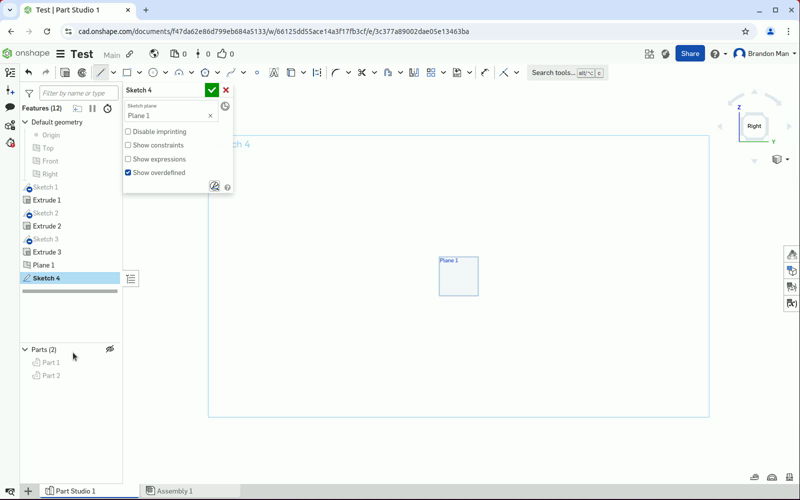
key_down(shift)
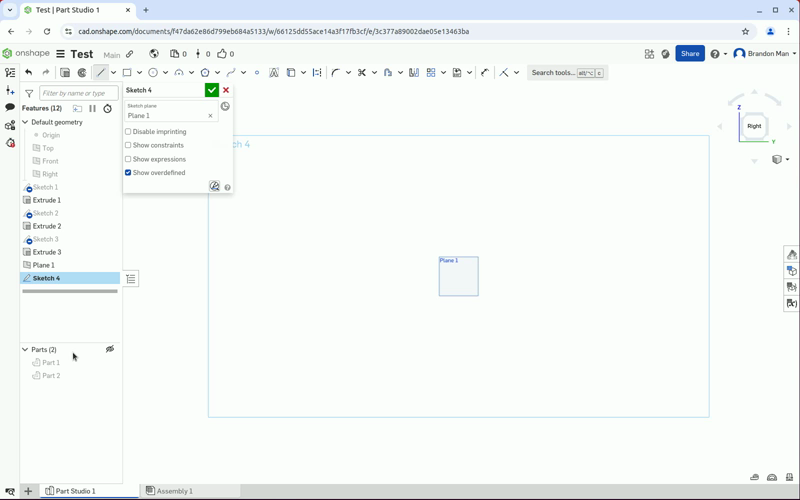
mouse_move(449, 301)
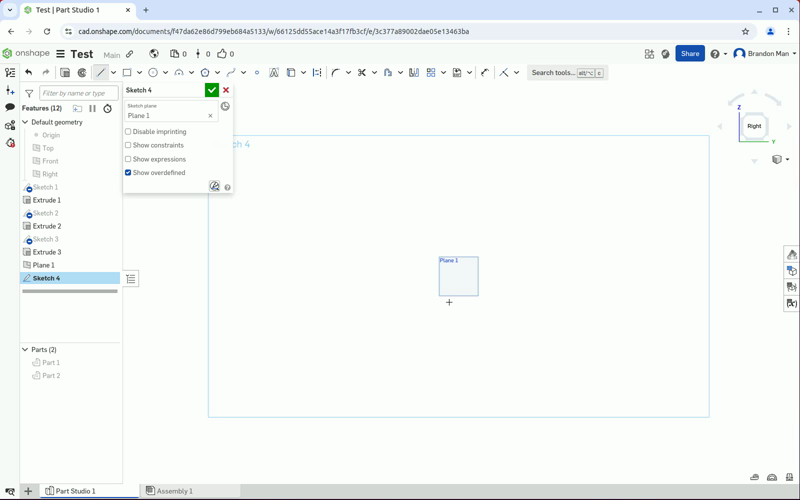
click(449, 301)
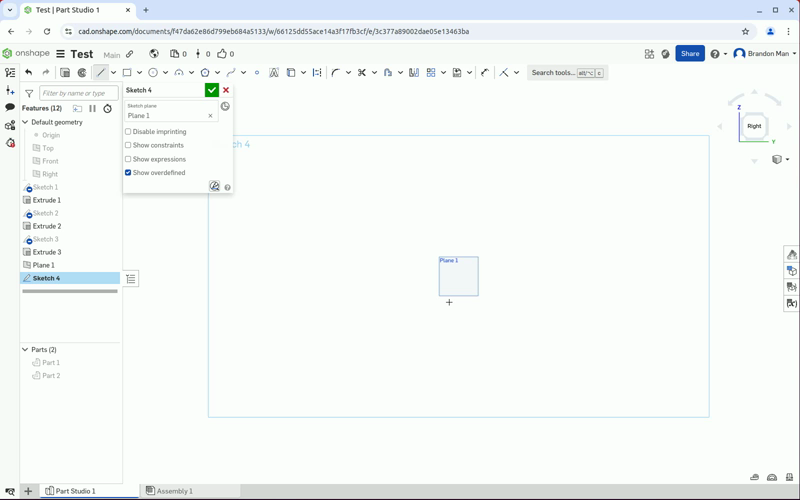
key_up(shift)
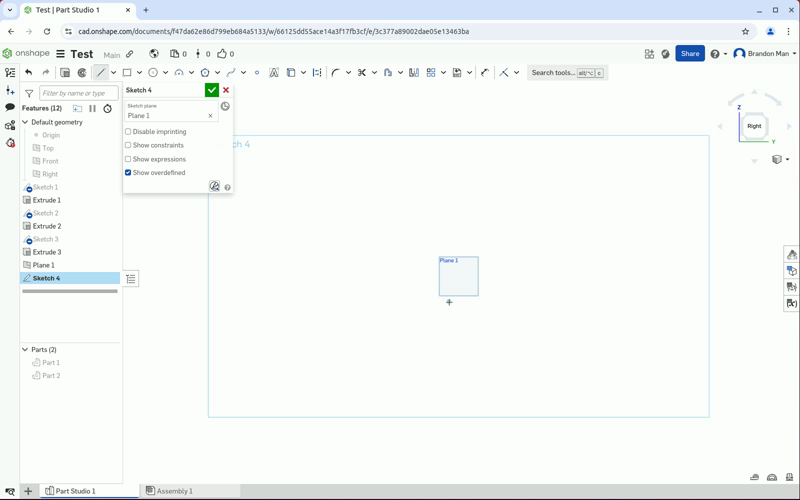
key_down(shift)
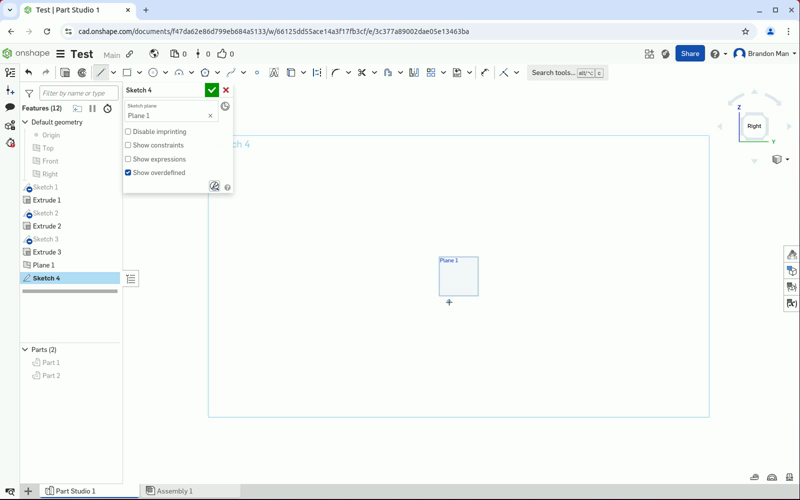
mouse_move(479, 301)
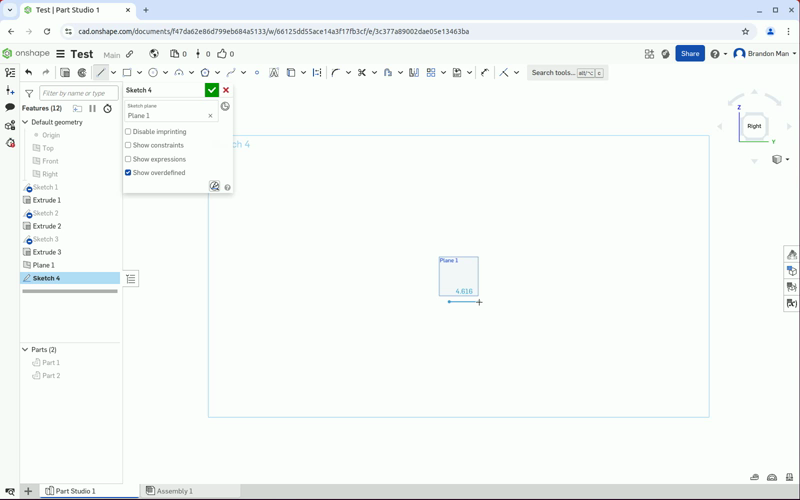
mouse_move(454, 301)
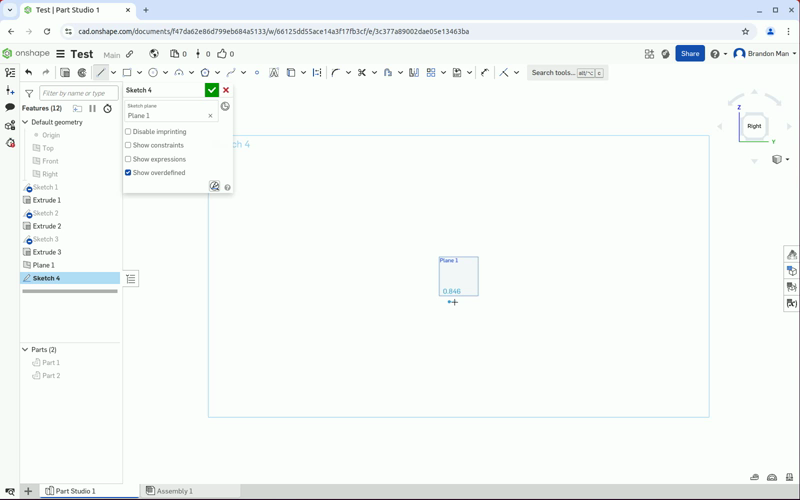
scroll(6)
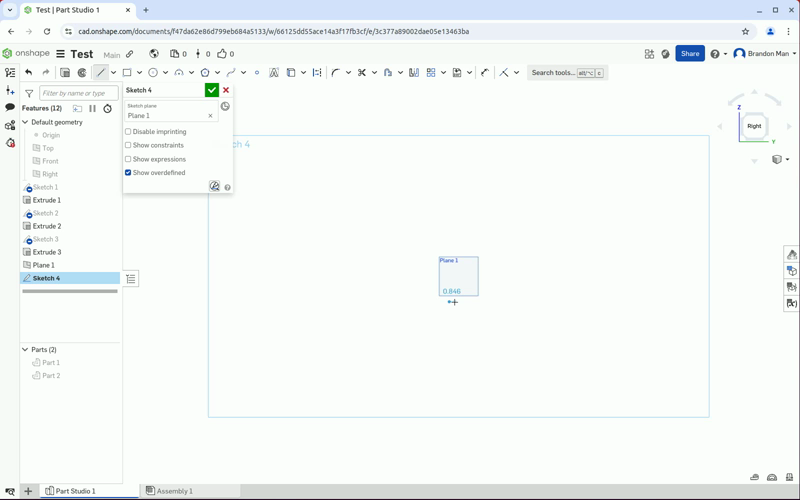
scroll(6)
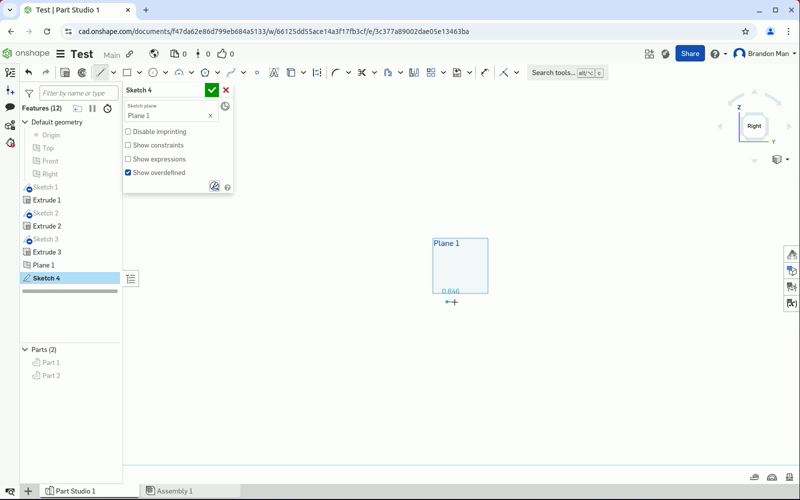
scroll(6)
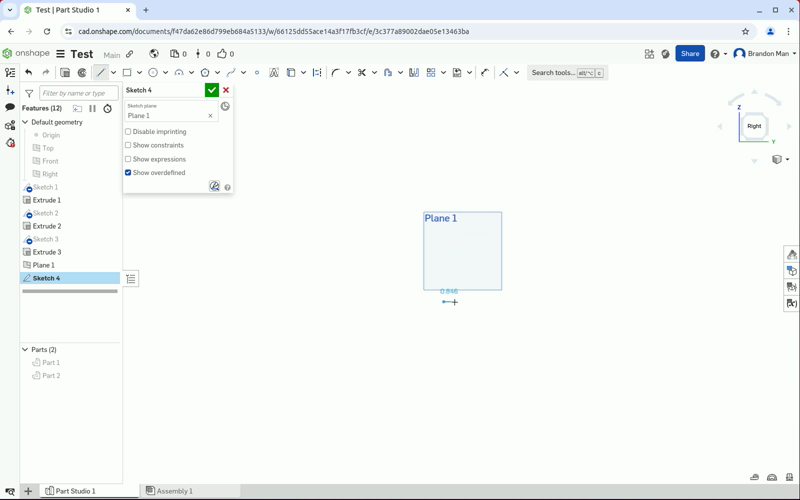
scroll(6)
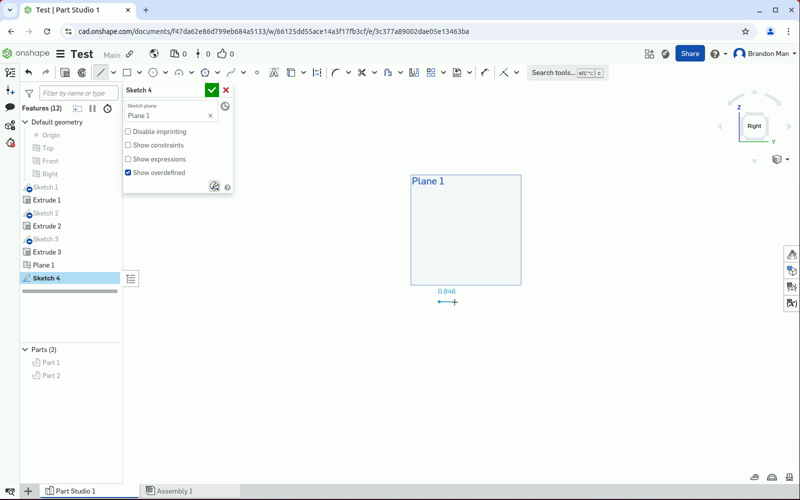
scroll(6)
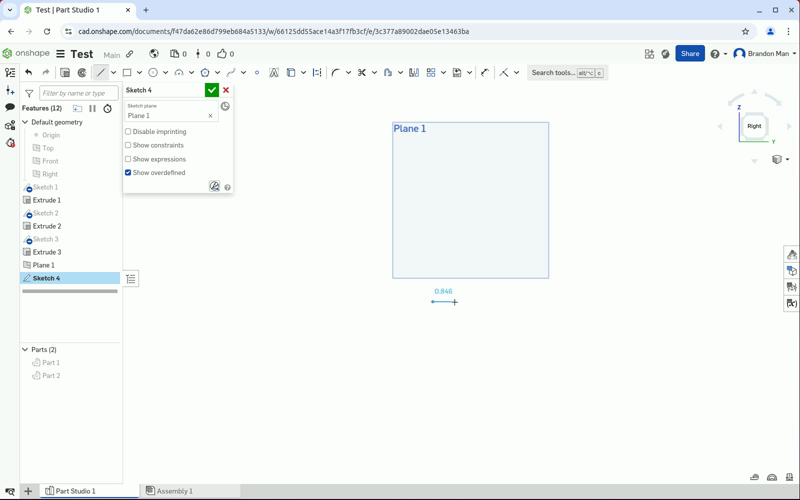
scroll(6)
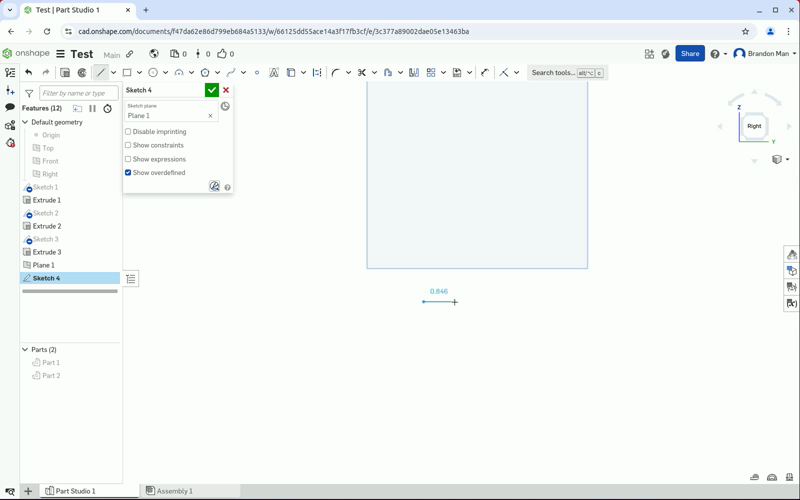
scroll(6)
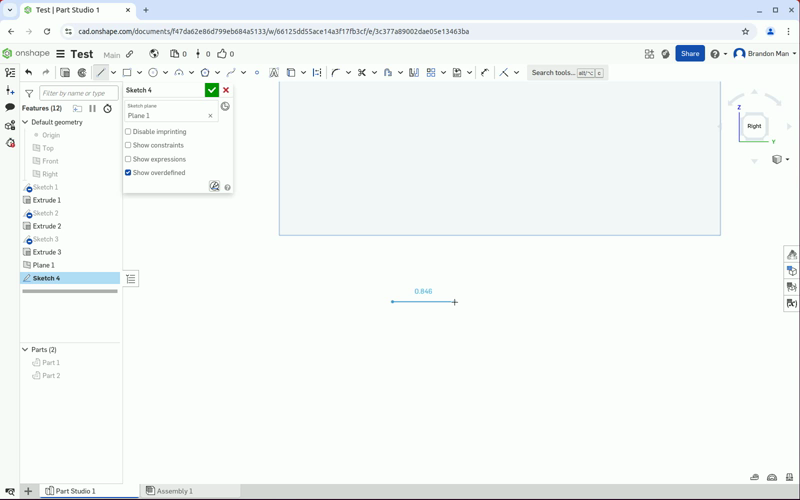
click(454, 301)
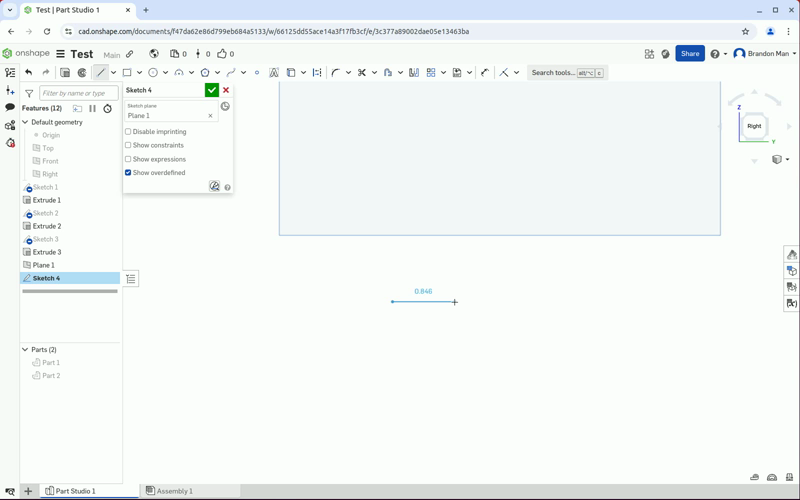
scroll(-6)
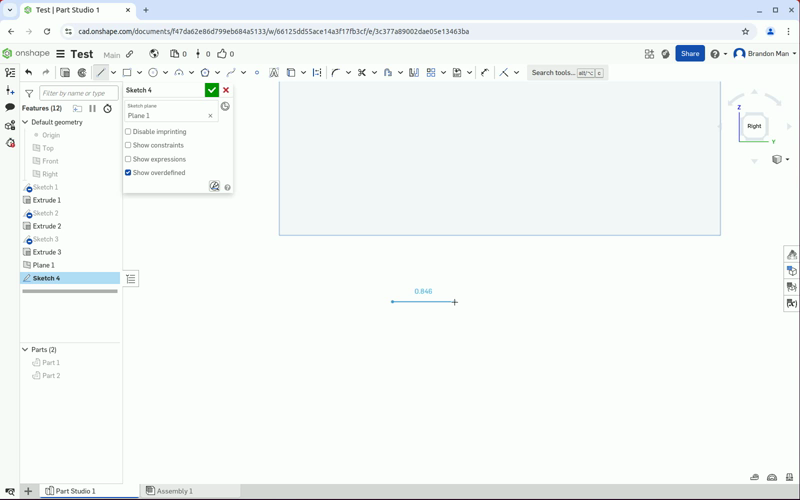
scroll(-6)
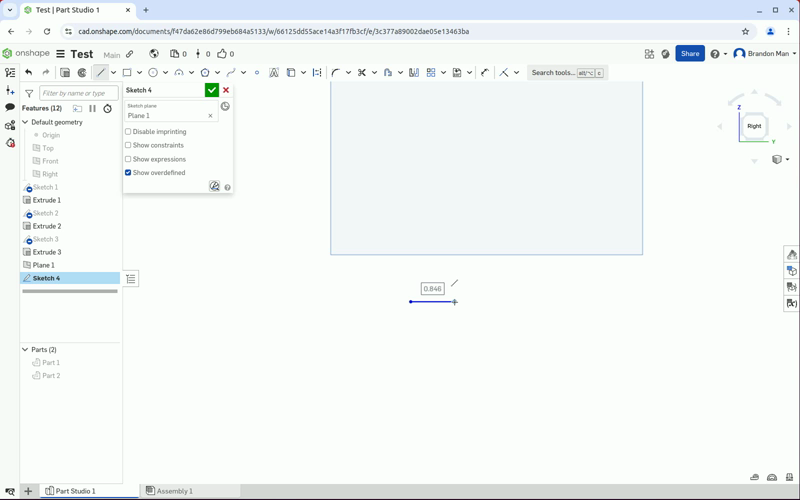
scroll(-6)
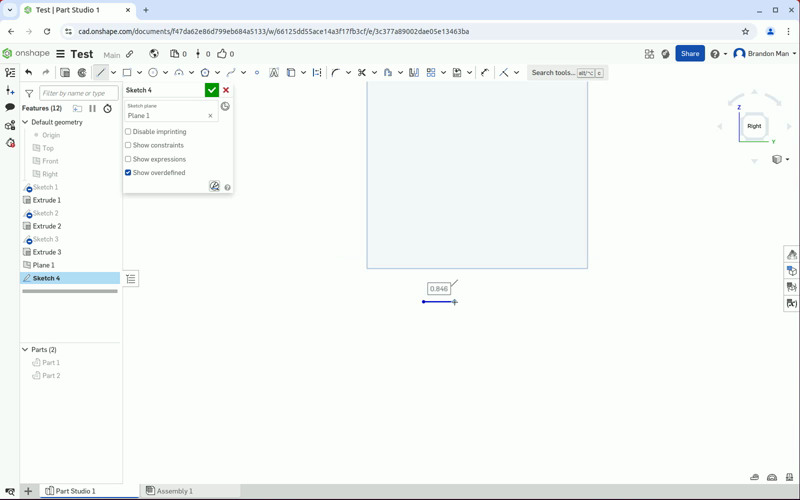
scroll(-6)
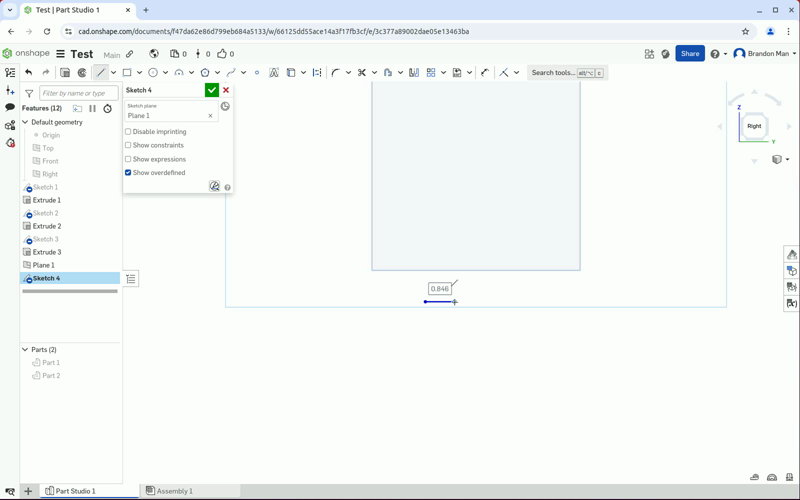
scroll(-6)
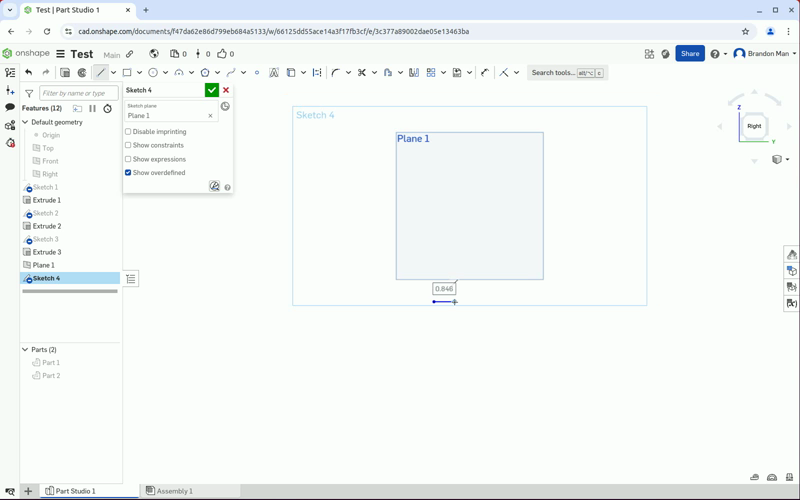
scroll(-6)
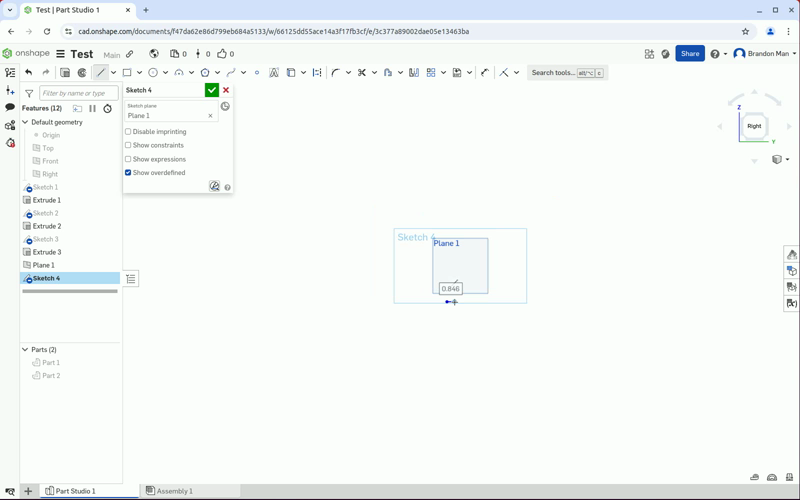
scroll(-6)
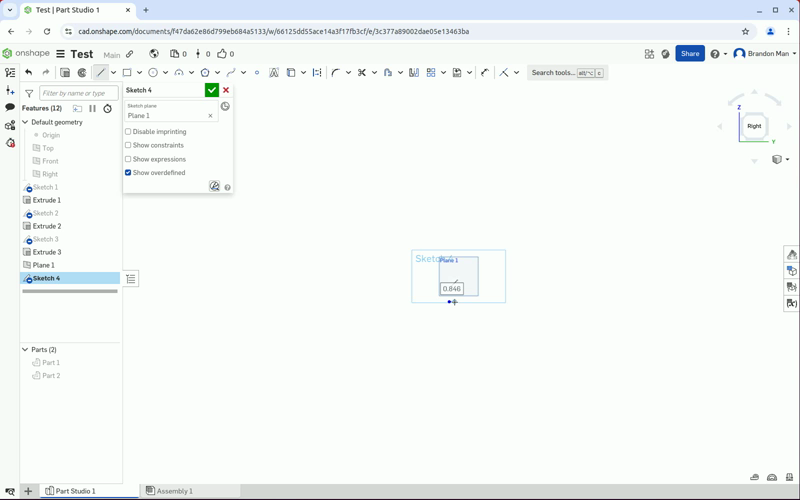
key_up(shift)
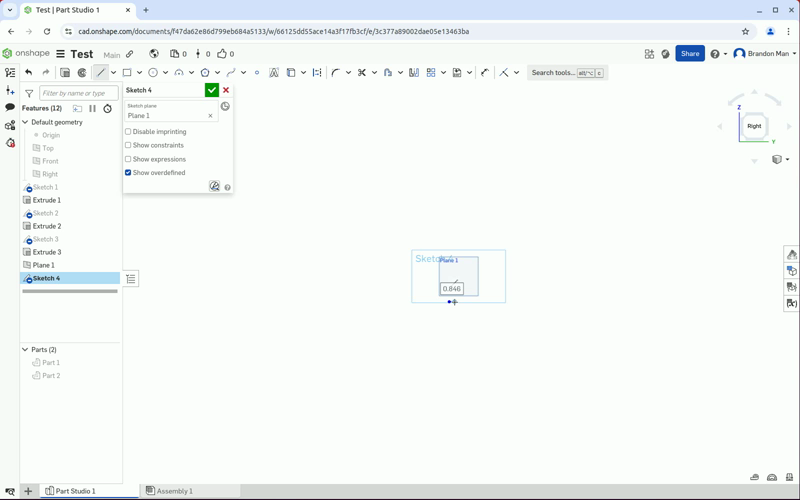
key_down(shift)
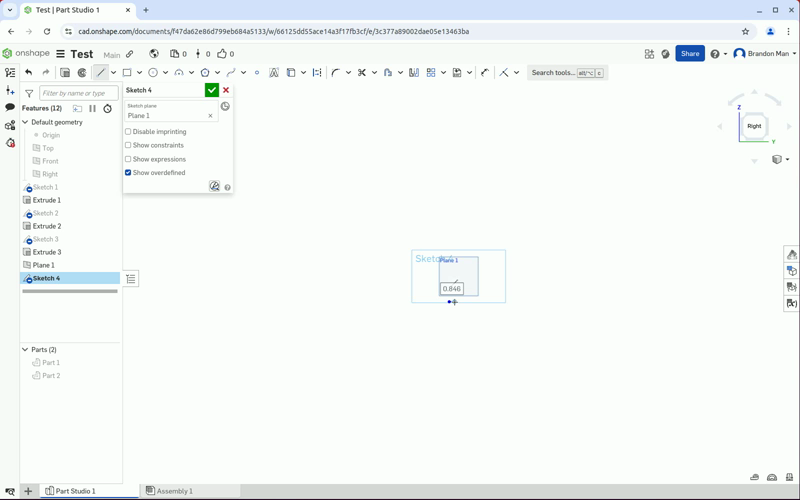
mouse_move(484, 301)
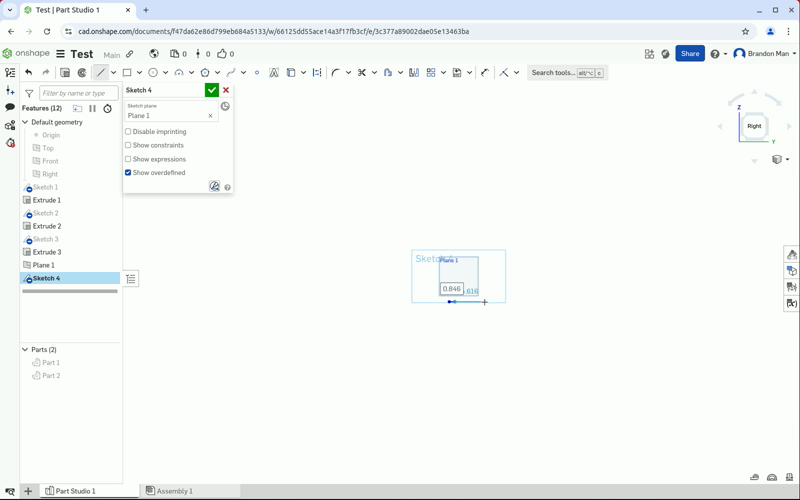
mouse_move(449, 295)
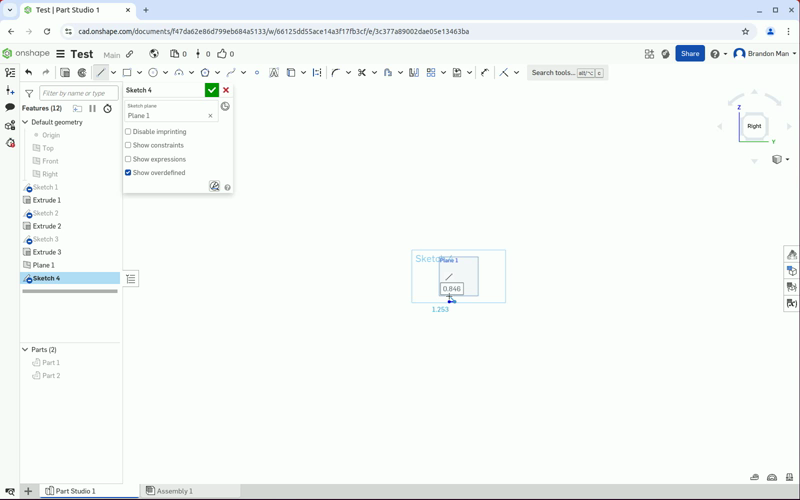
click(449, 295)
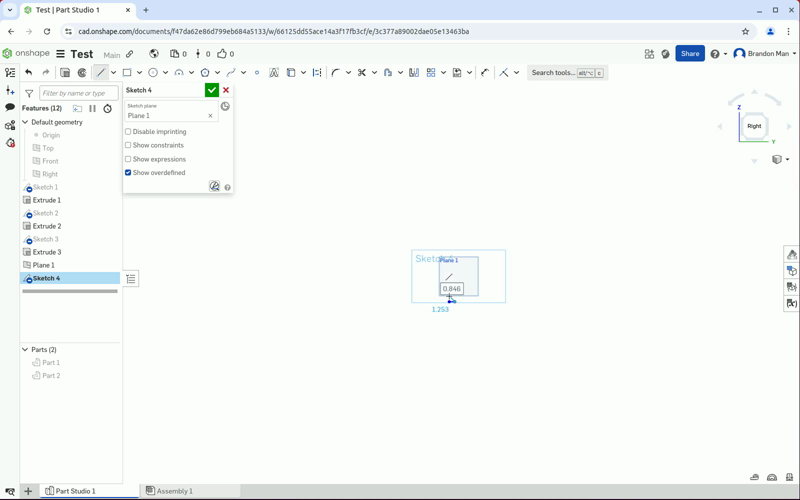
key_up(shift)
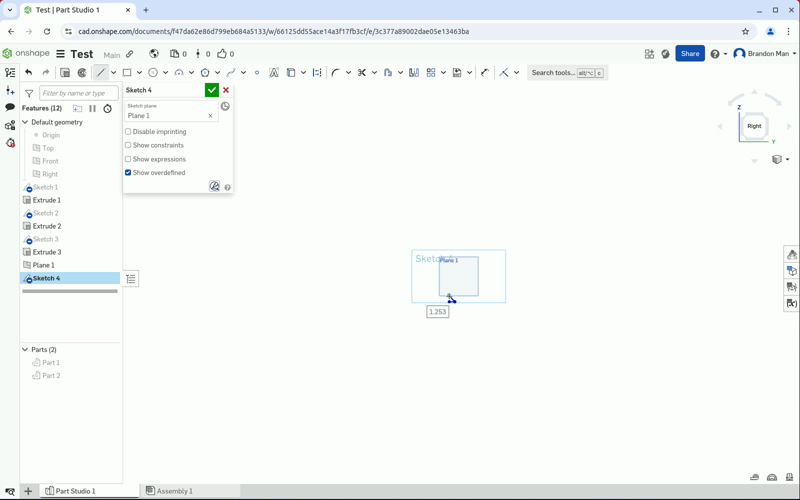
mouse_move(479, 295)
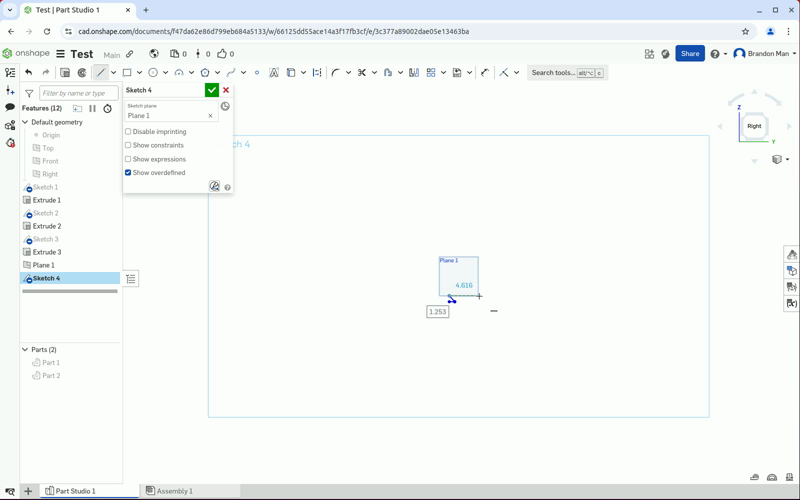
key_down(shift)
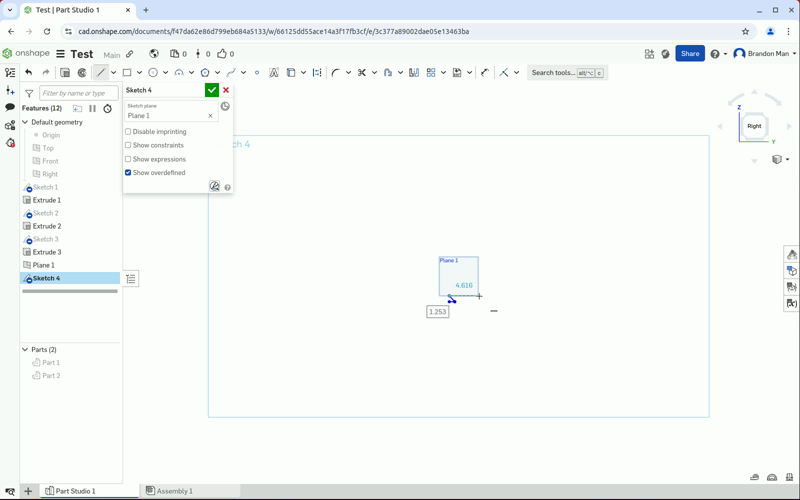
mouse_move(449, 301)
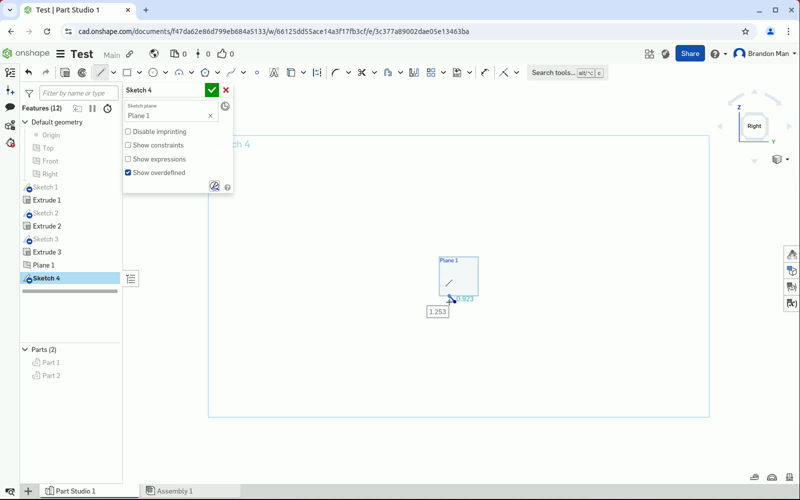
scroll(6)
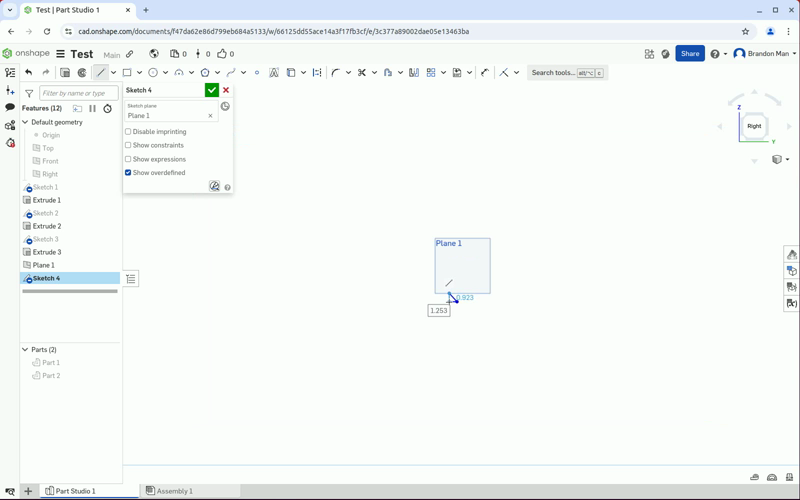
scroll(6)
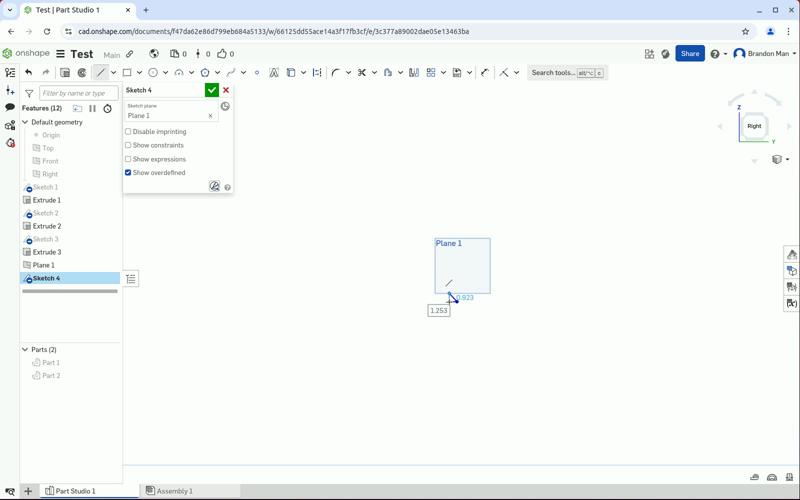
scroll(6)
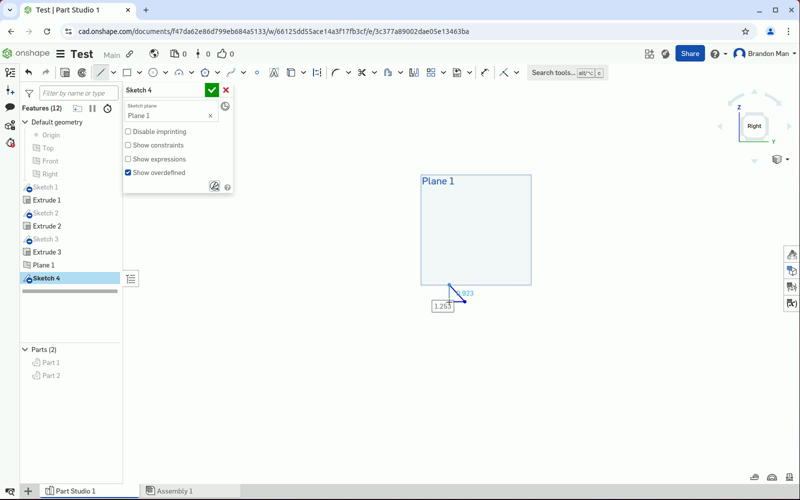
scroll(6)
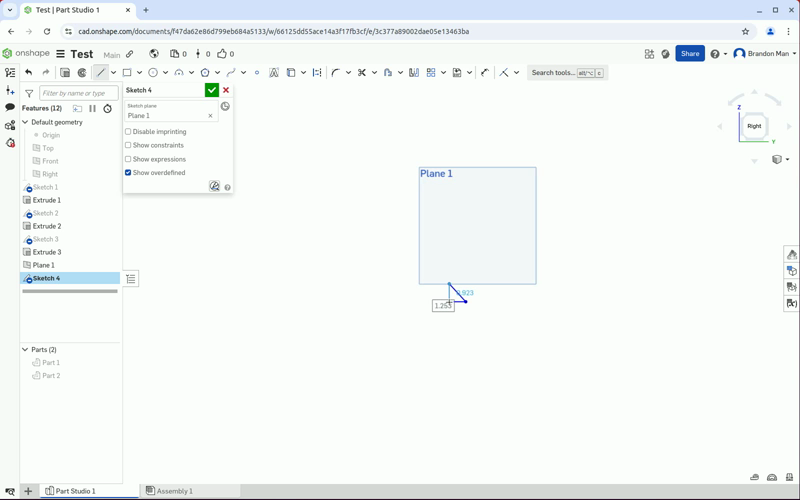
scroll(6)
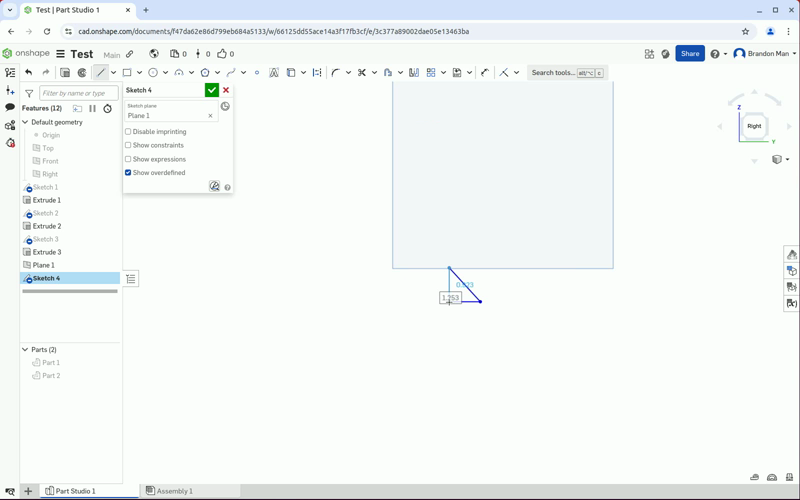
scroll(6)
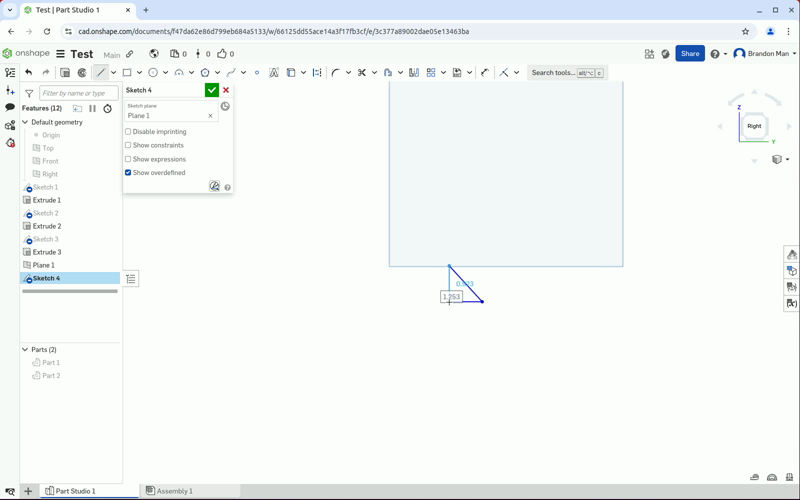
scroll(6)
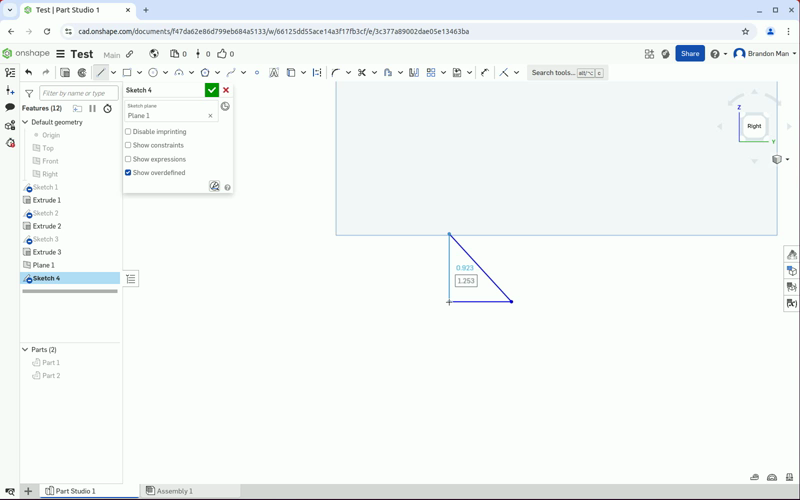
key_up(shift)
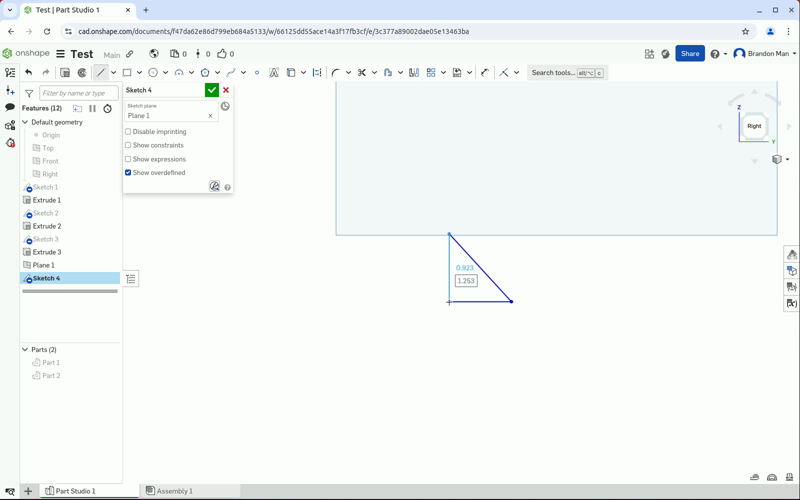
click(449, 301)
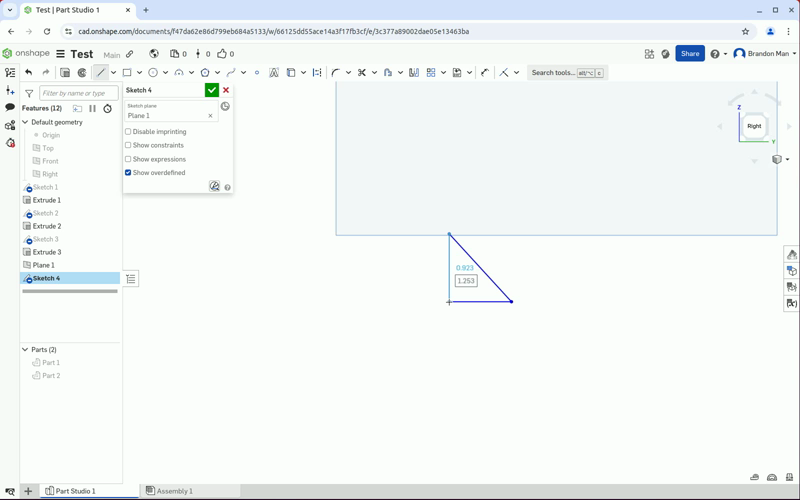
scroll(-6)
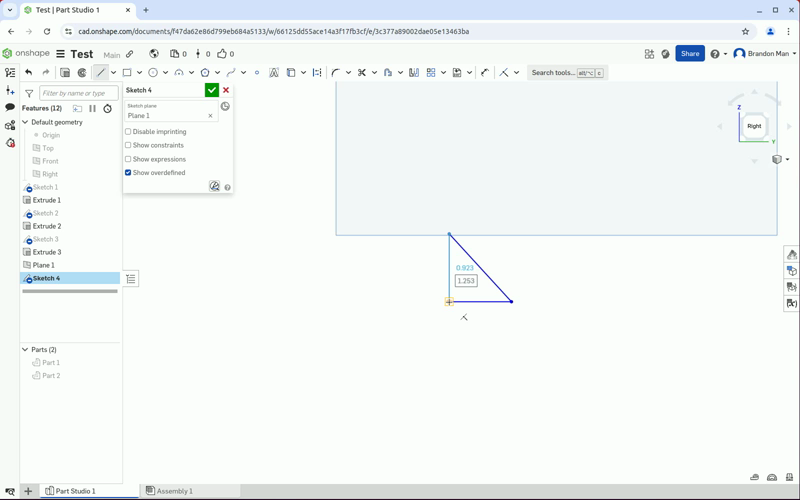
scroll(-6)
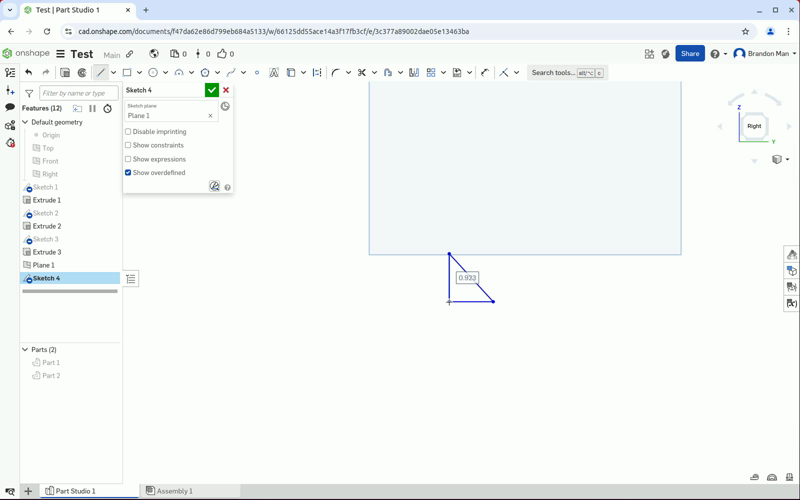
scroll(-6)
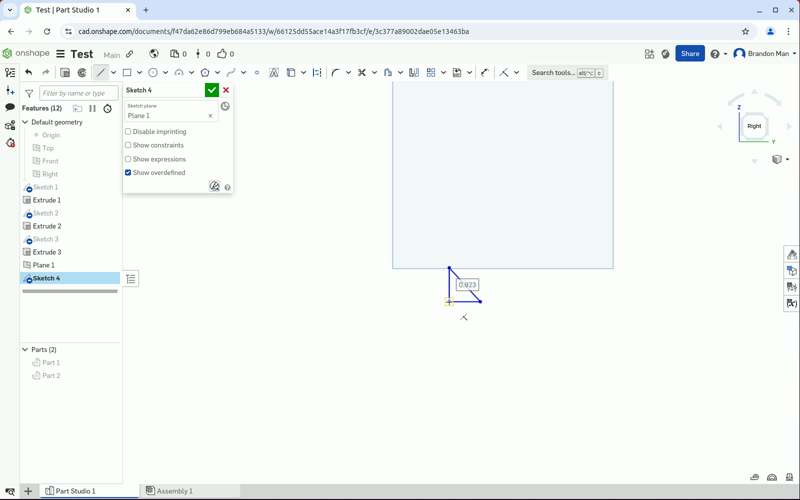
scroll(-6)
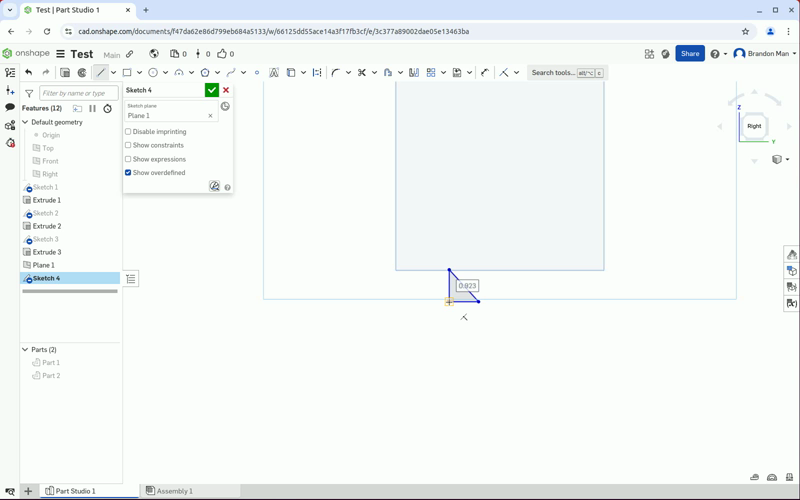
scroll(-6)
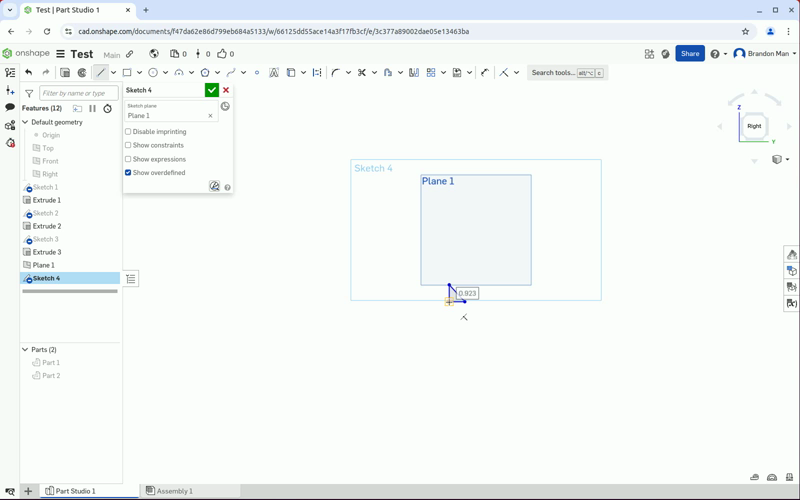
scroll(-6)
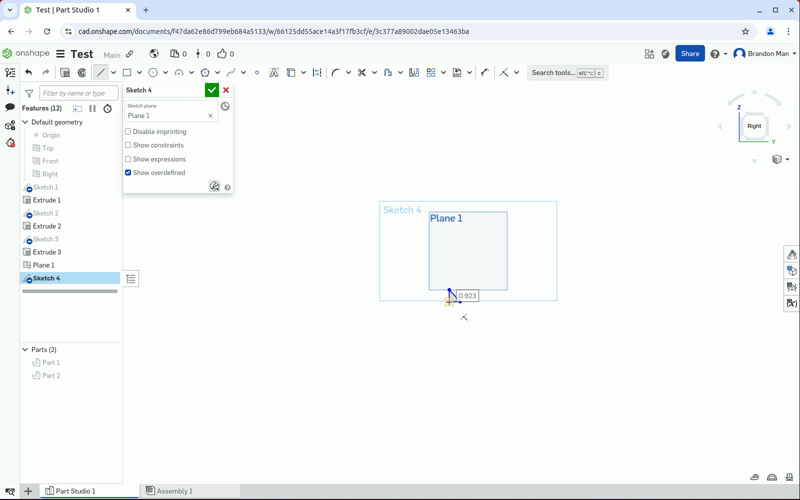
scroll(-6)
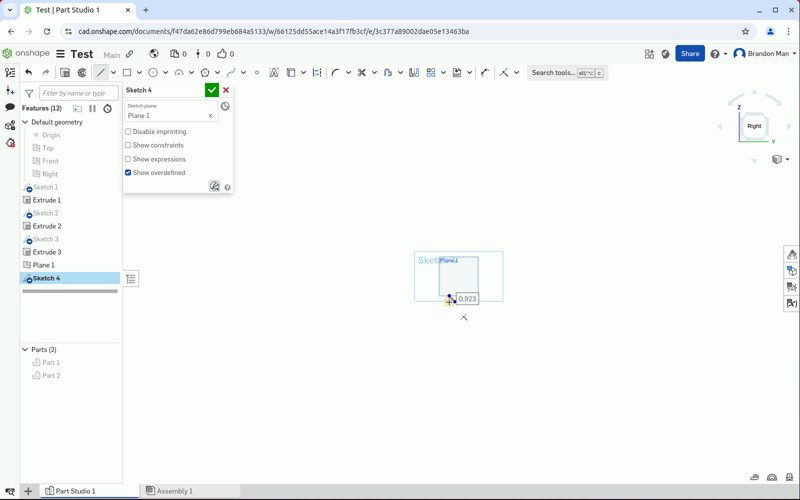
key(esc)
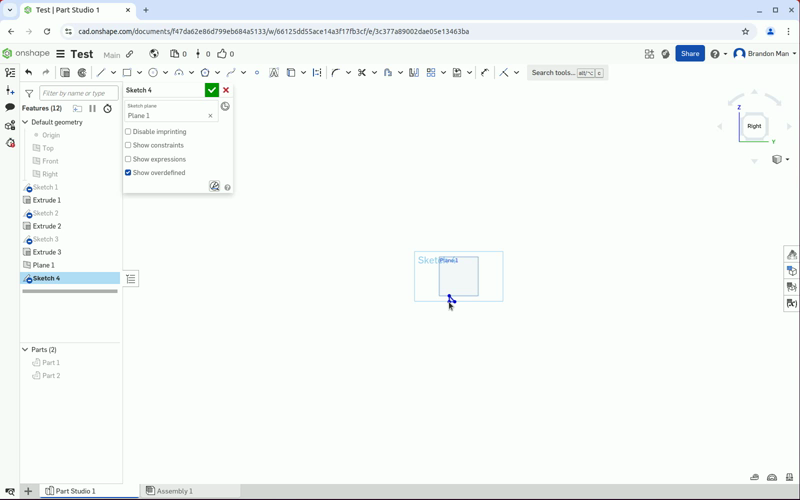
mouse_move(449, 301)
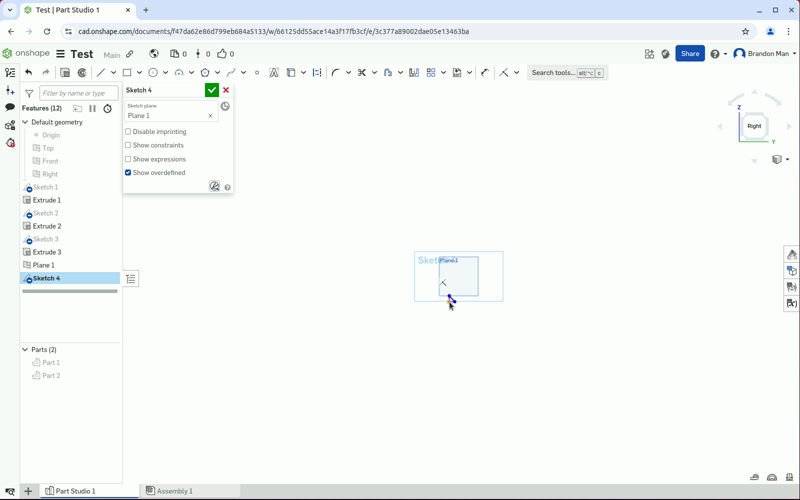
scroll(6)
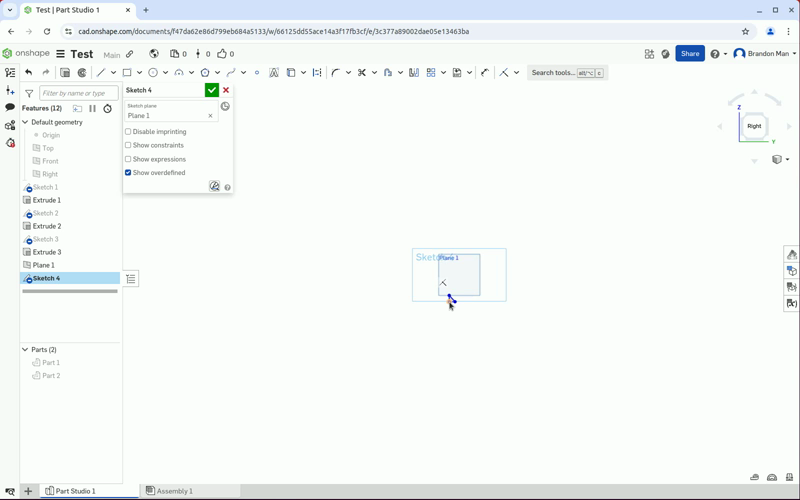
scroll(6)
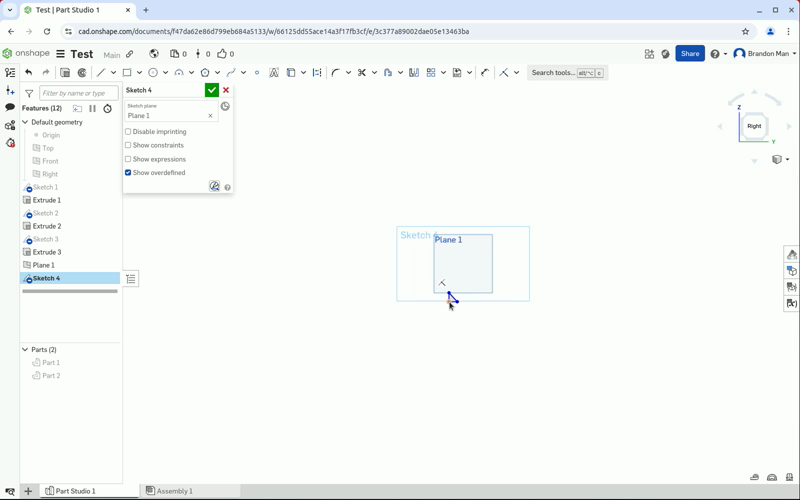
scroll(6)
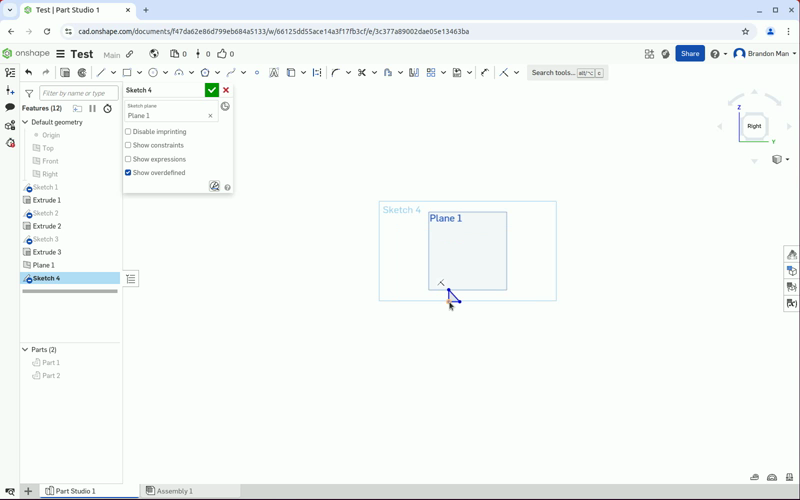
scroll(6)
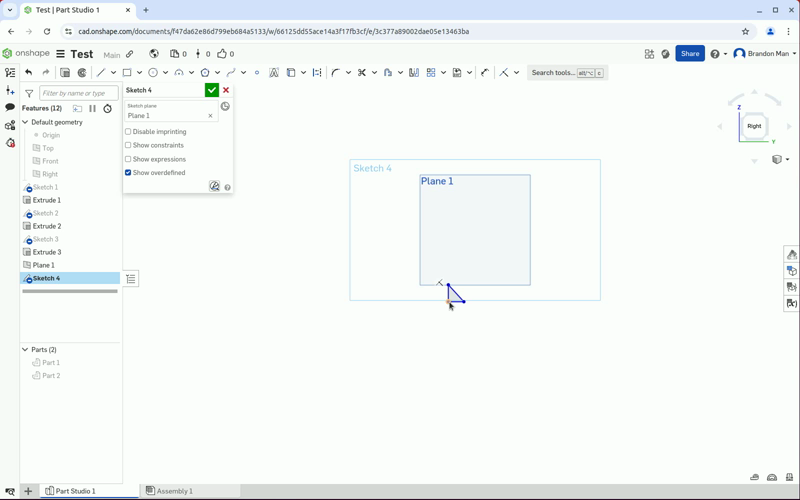
scroll(6)
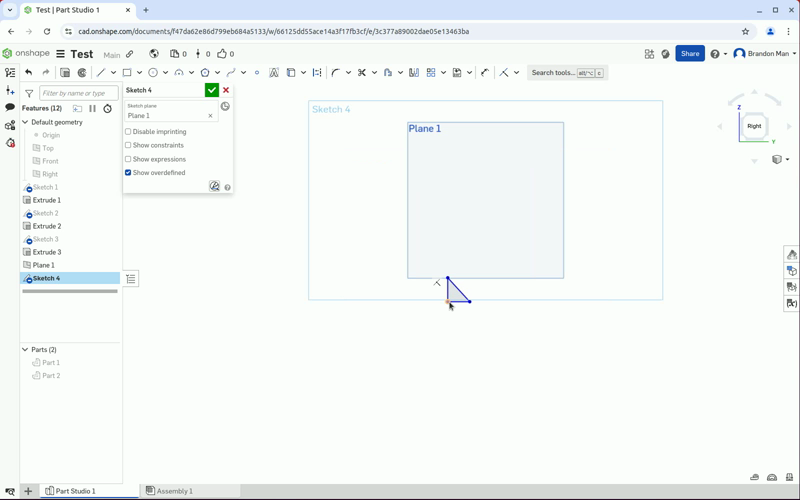
scroll(6)
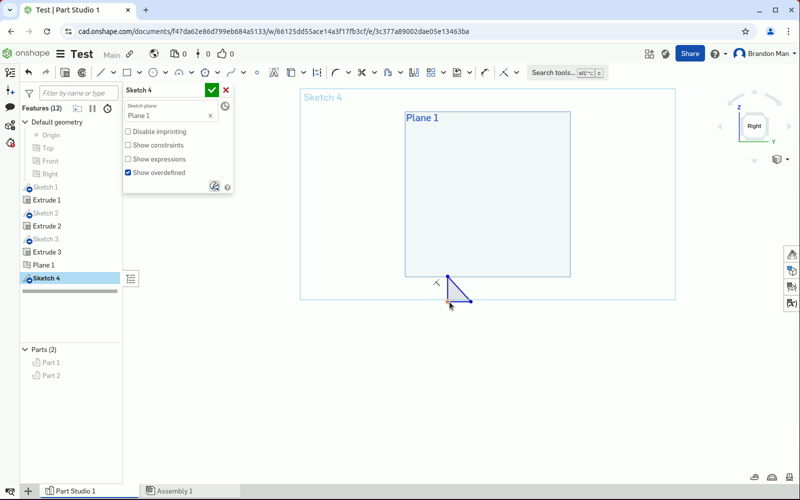
scroll(6)
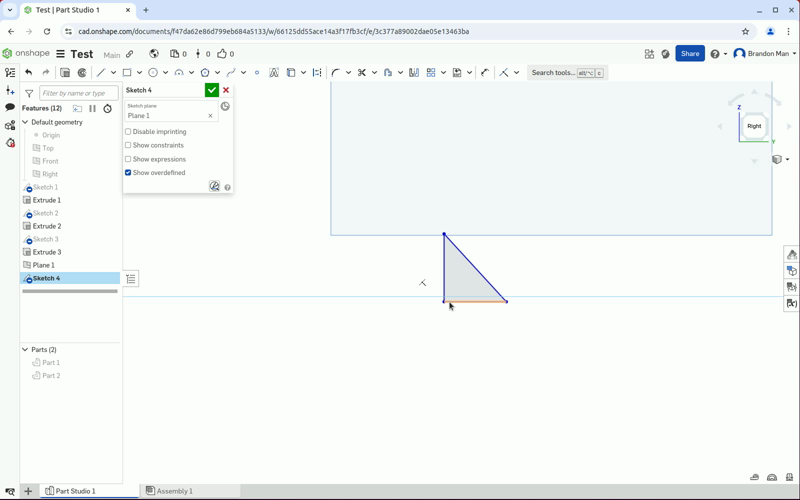
click(449, 301)
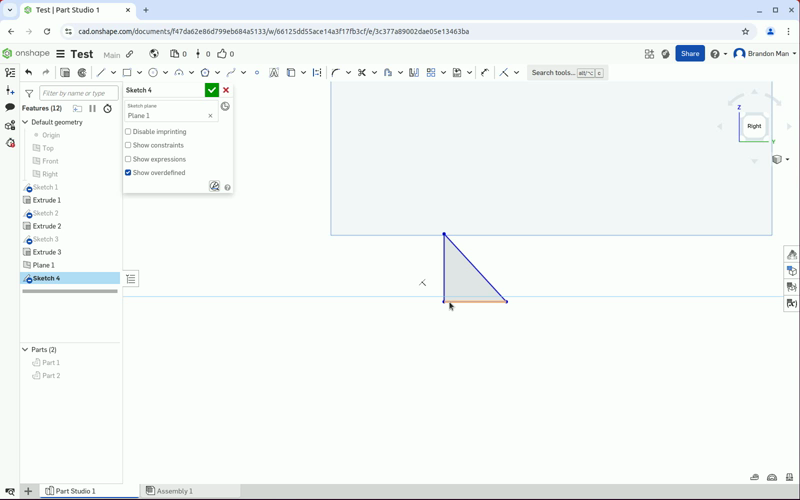
scroll(-6)
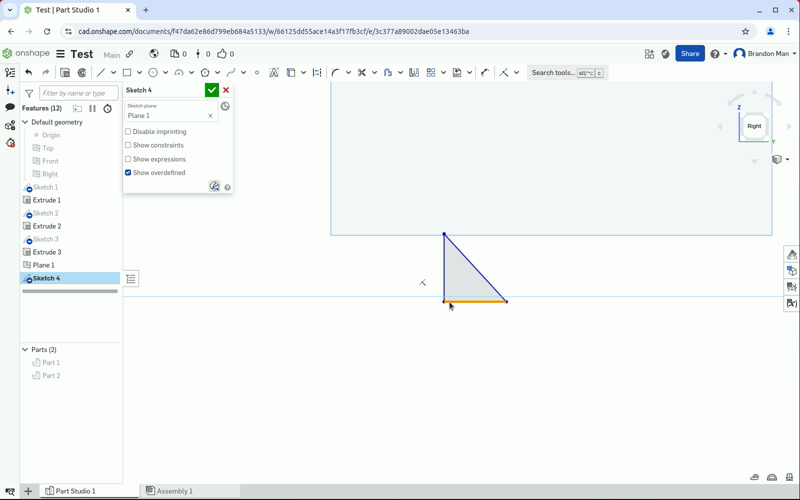
scroll(-6)
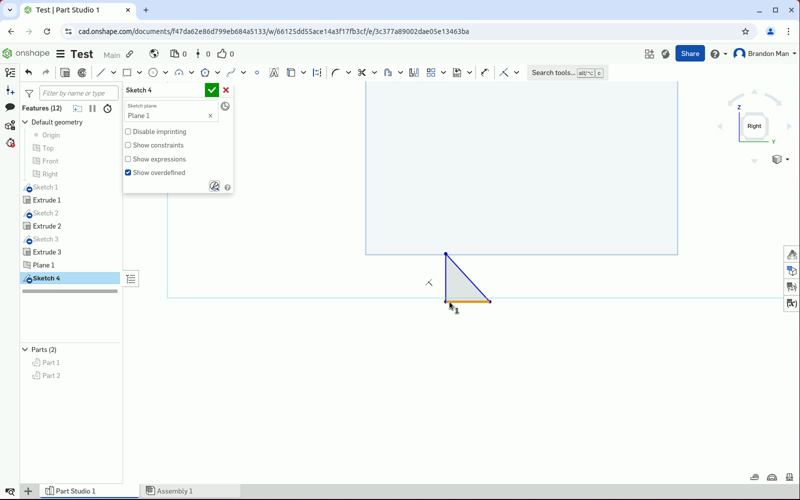
scroll(-6)
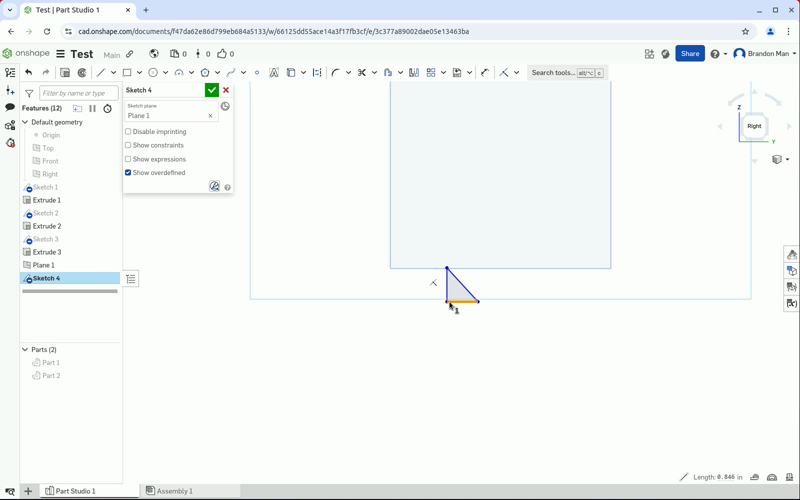
scroll(-6)
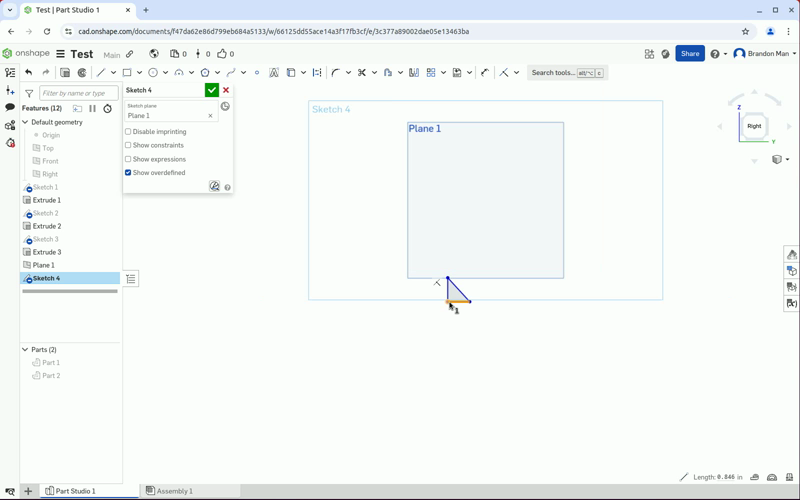
scroll(-6)
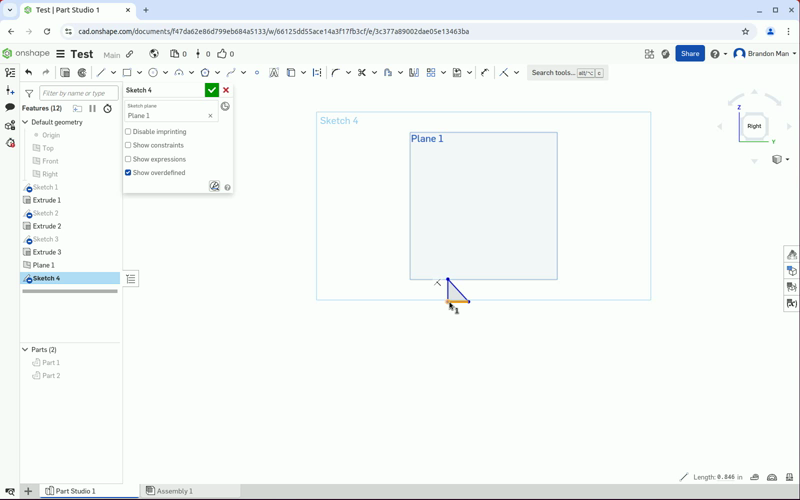
scroll(-6)
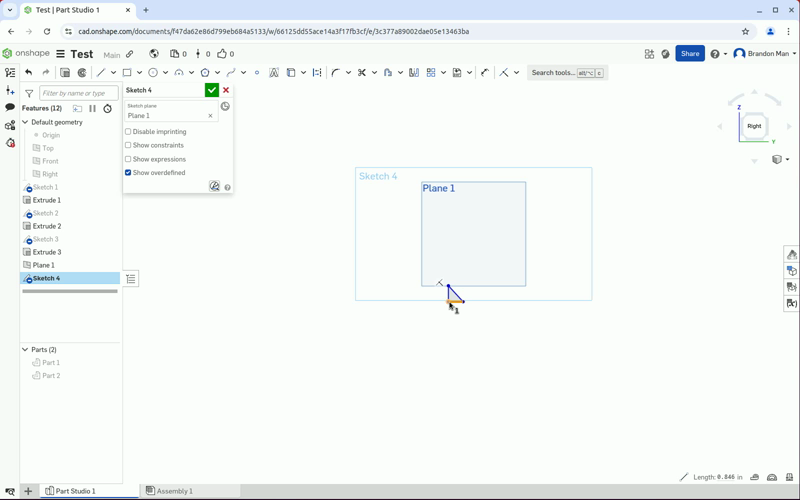
scroll(-6)
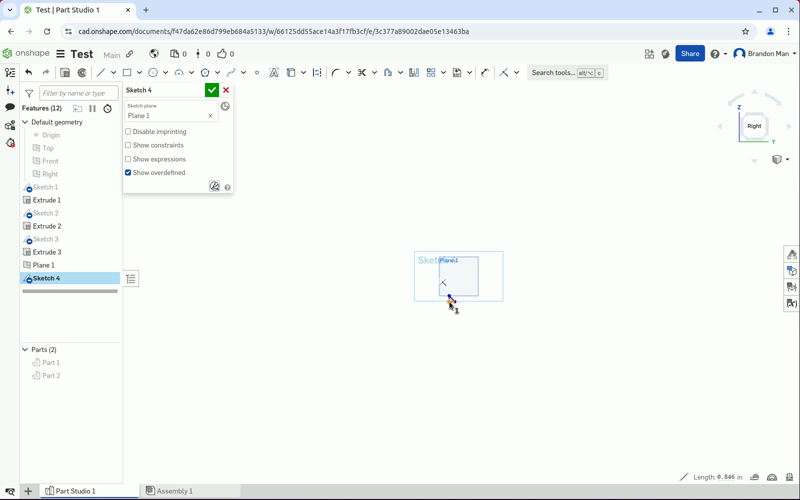
mouse_move(73, 352)
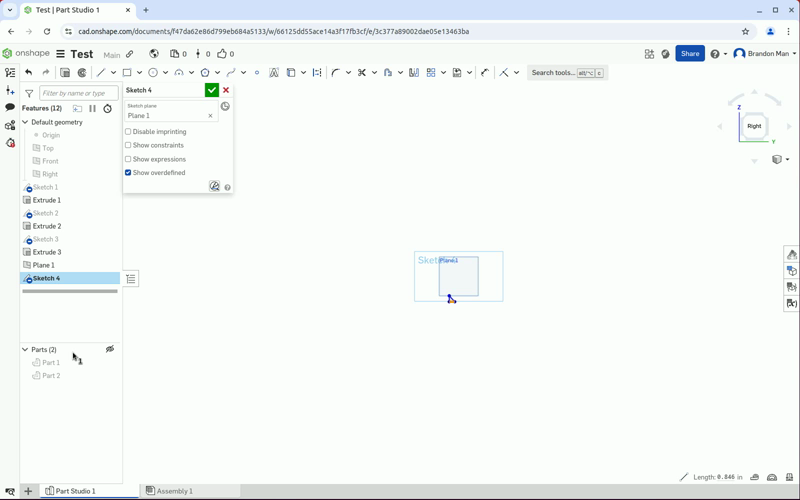
key(shift+y)
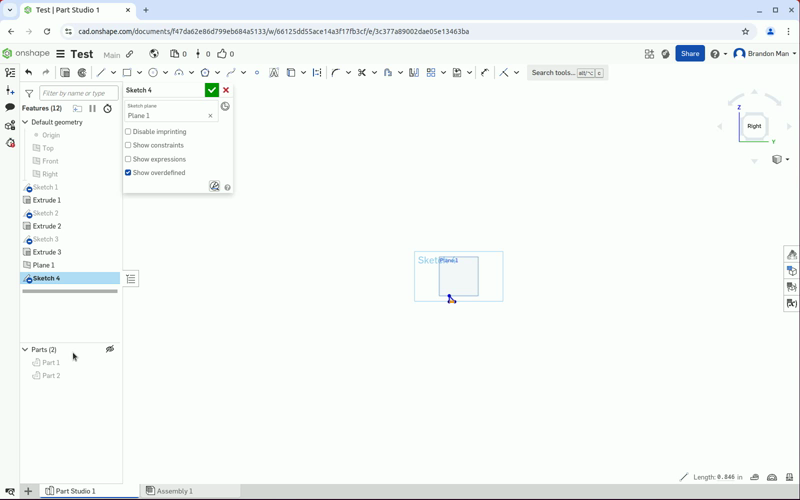
key(shift+e)
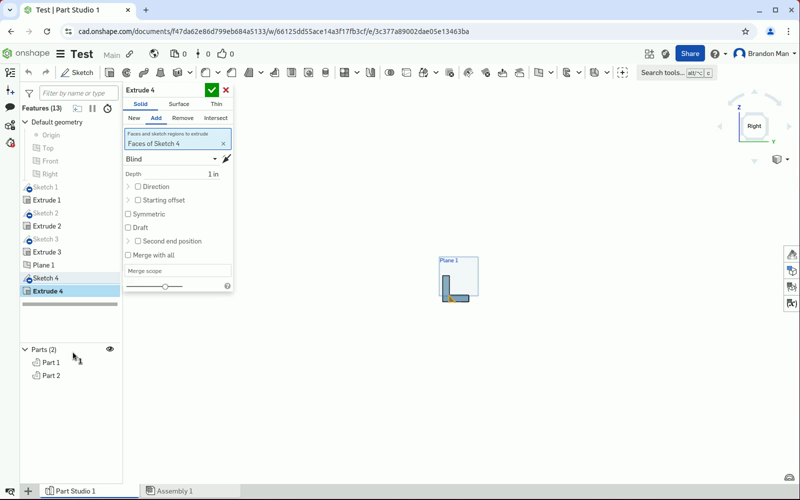
mouse_move(143, 106)
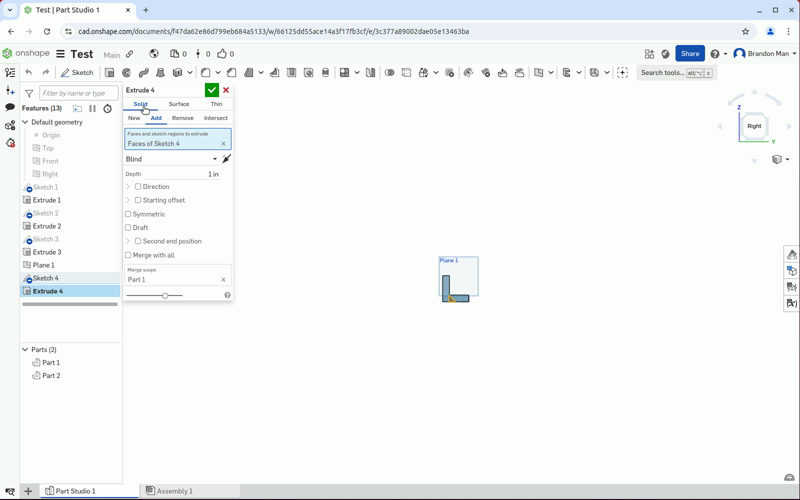
click(143, 106)
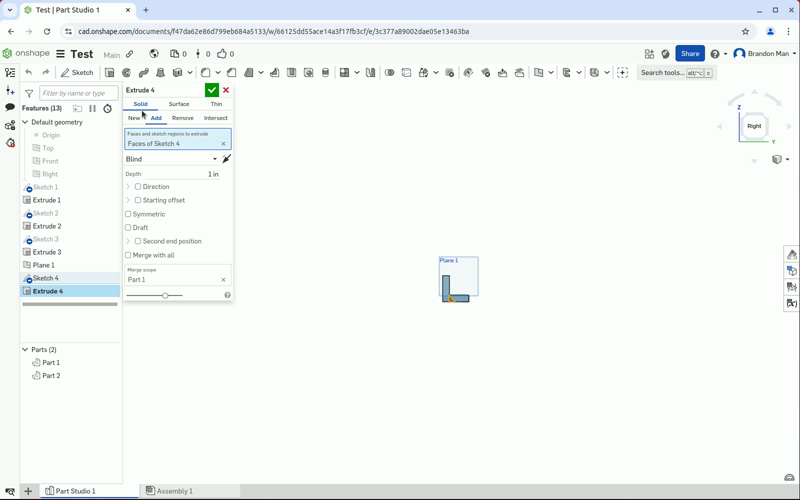
mouse_move(137, 120)
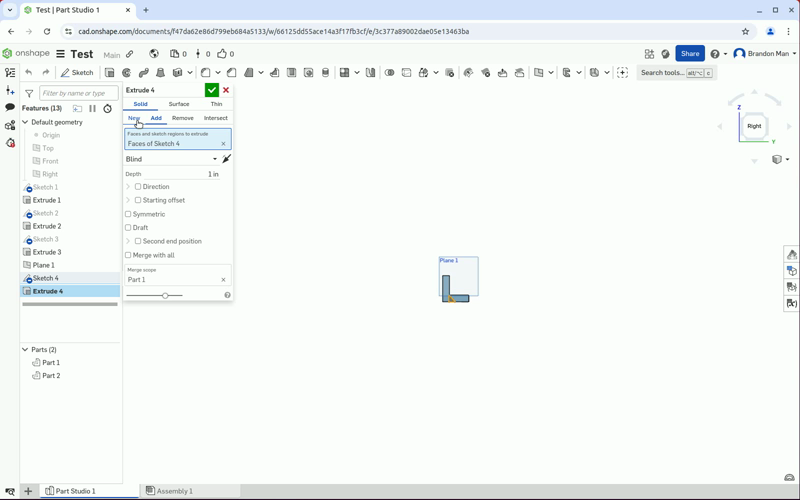
click(137, 120)
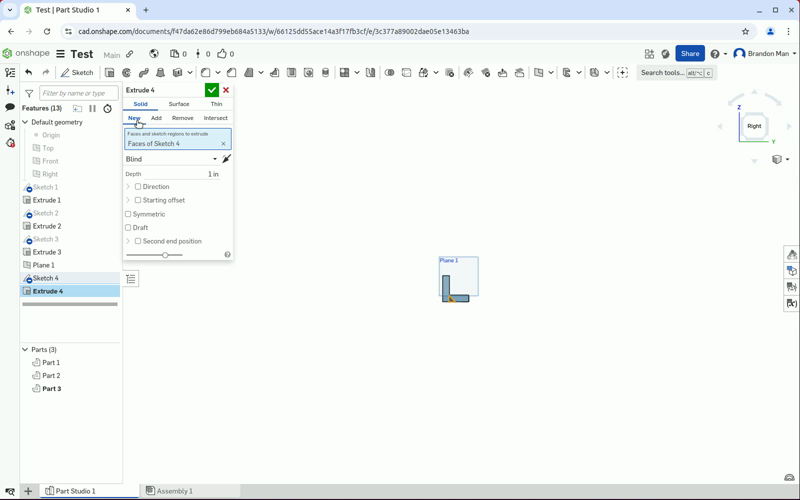
key(tab, 4)
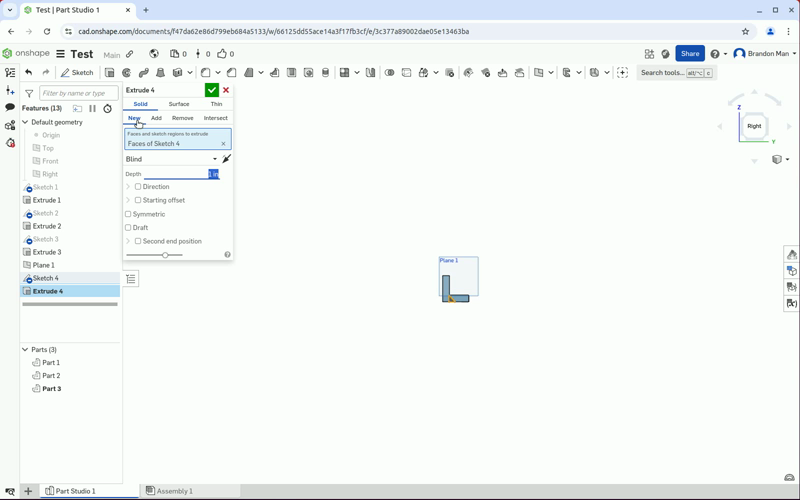
text(-7.703)
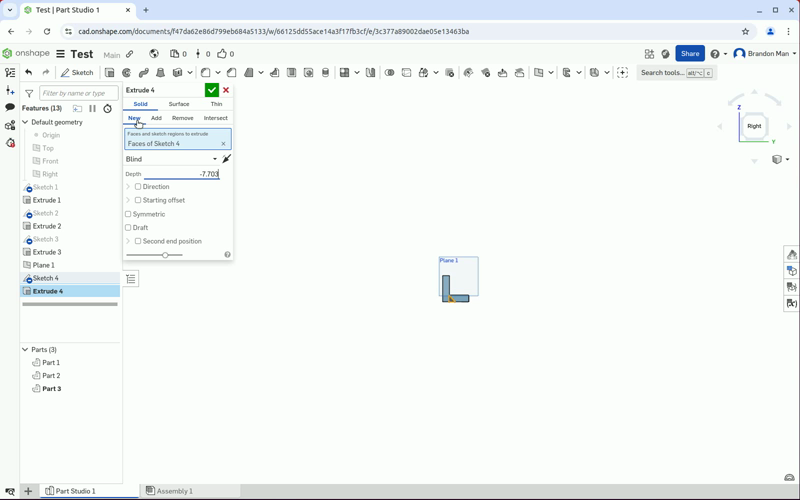
key(enter)
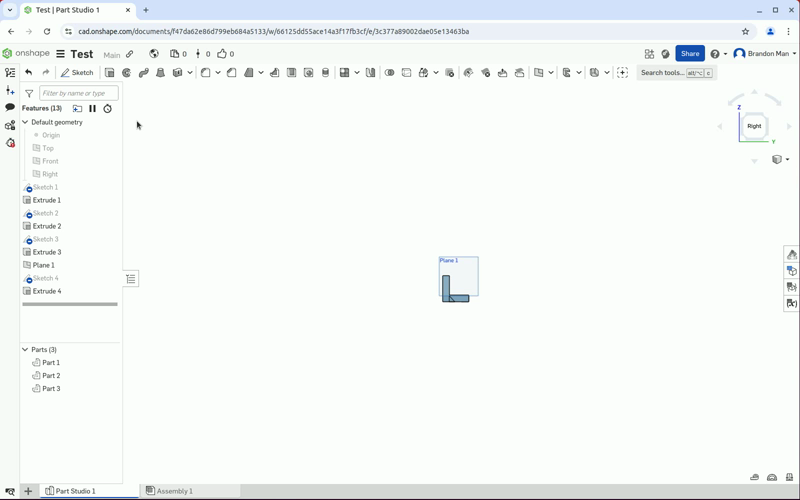
key(shift+h)
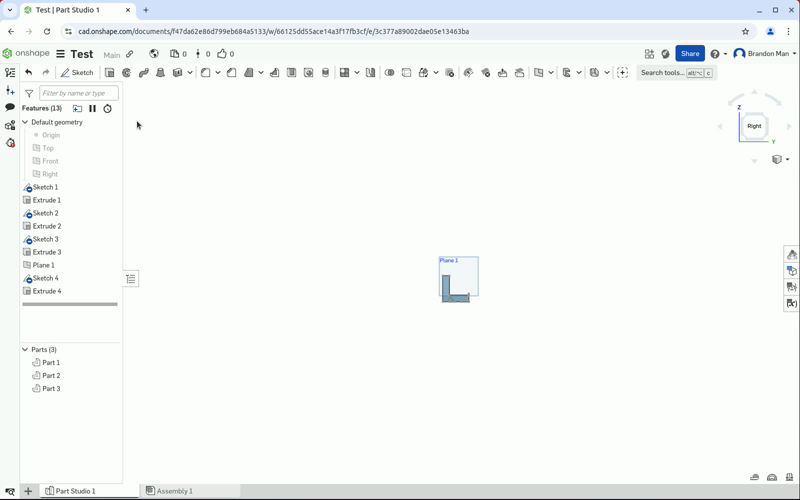
key(shift+h)
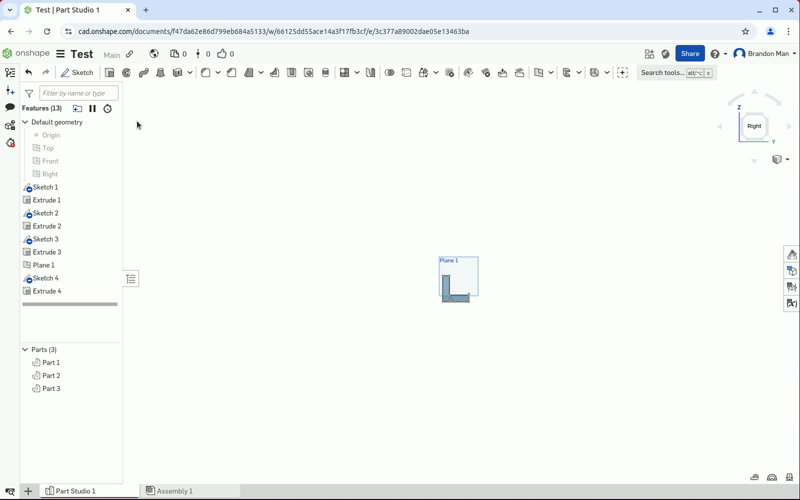
key(shift+7)
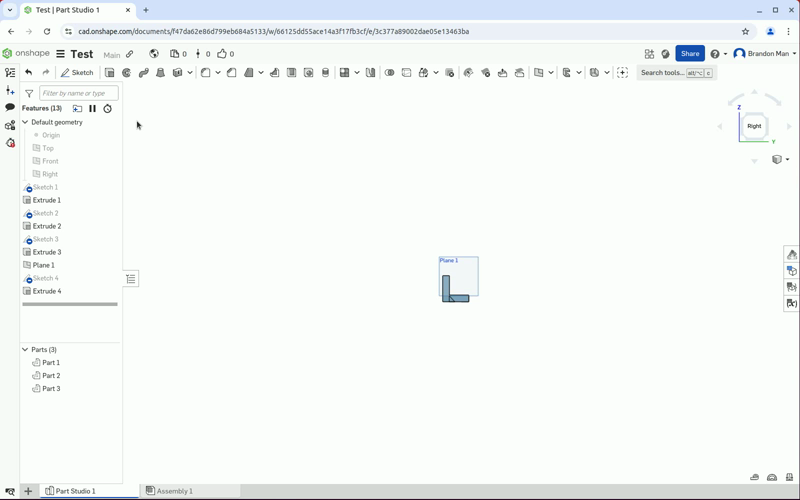
key(right, 2)
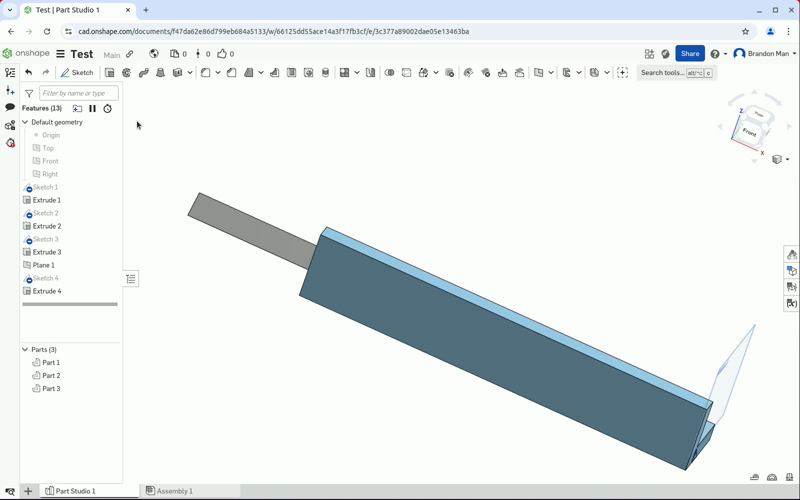
key(down, 2)
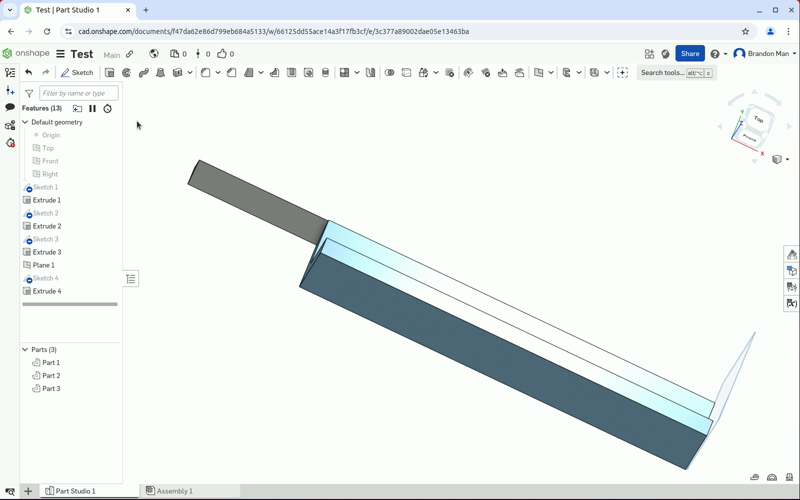
key(up, 2)
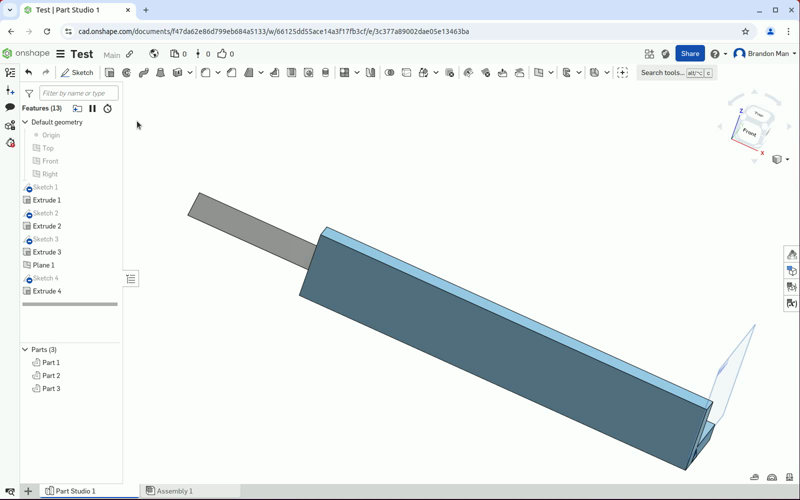
key(left, 2)
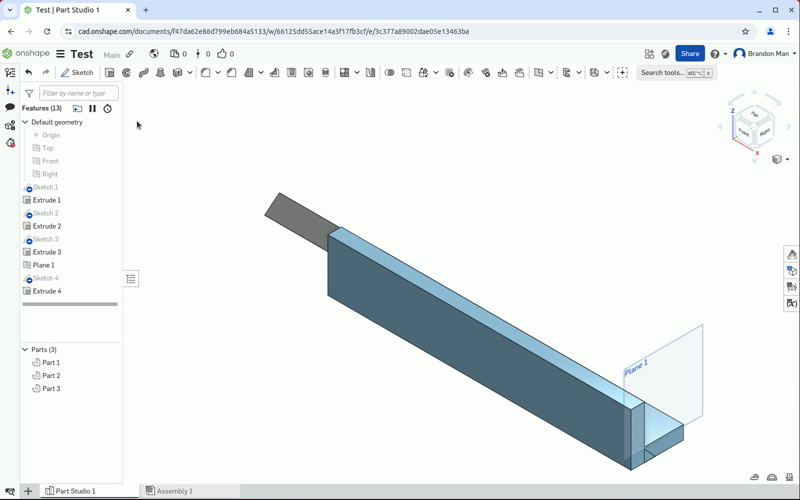
mouse_move(73, 189)
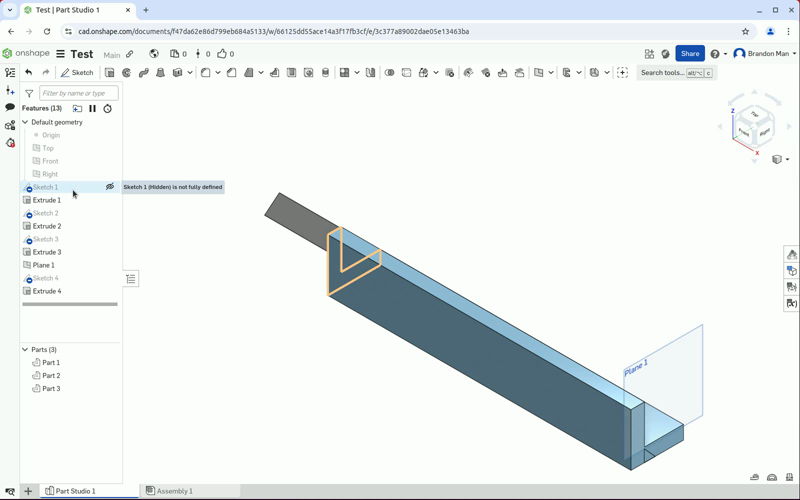
click(73, 189)